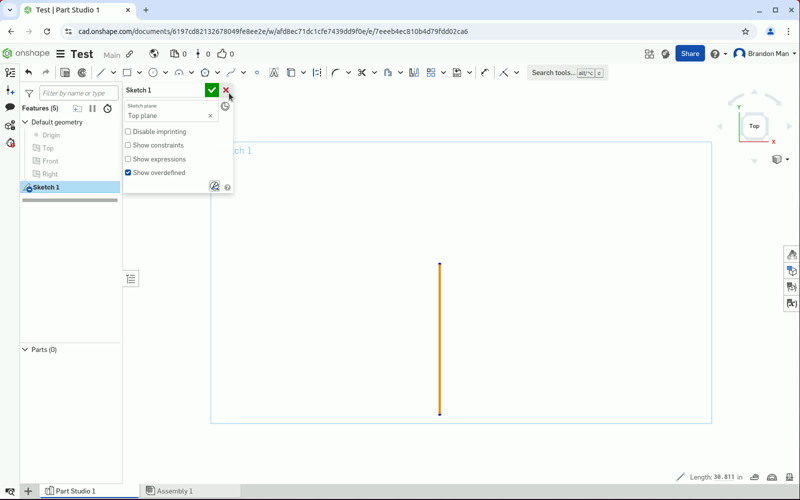
key(shift+h)
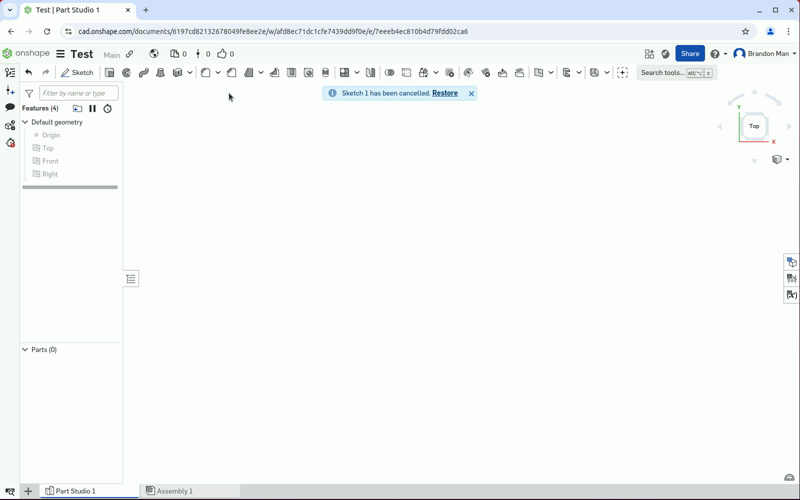
mouse_move(73, 352)
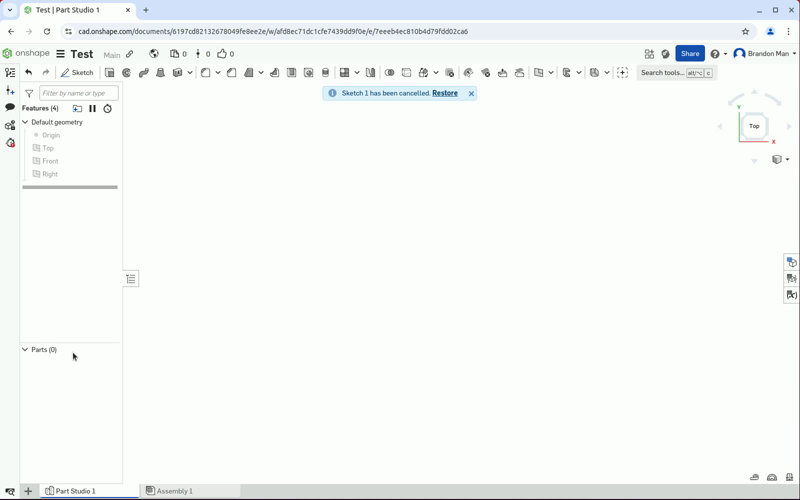
key(y)
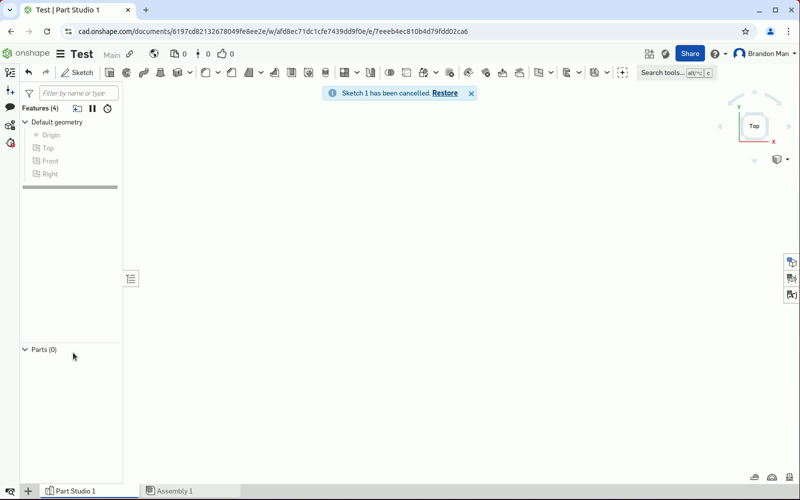
key(shift+p)
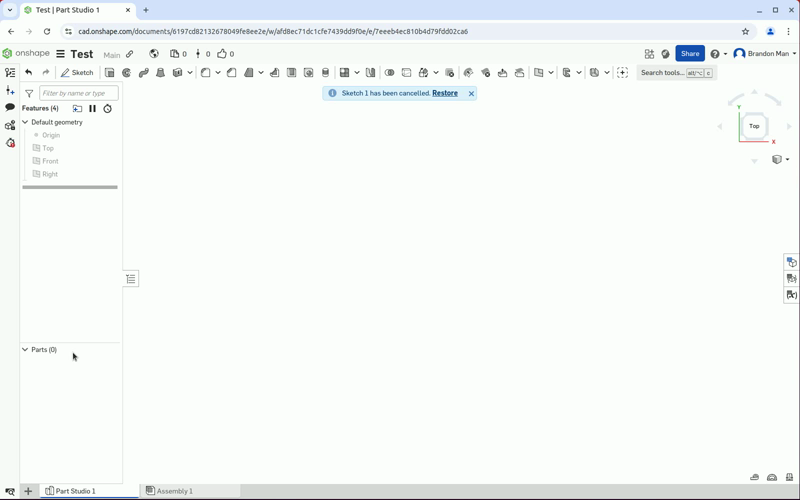
key(space)
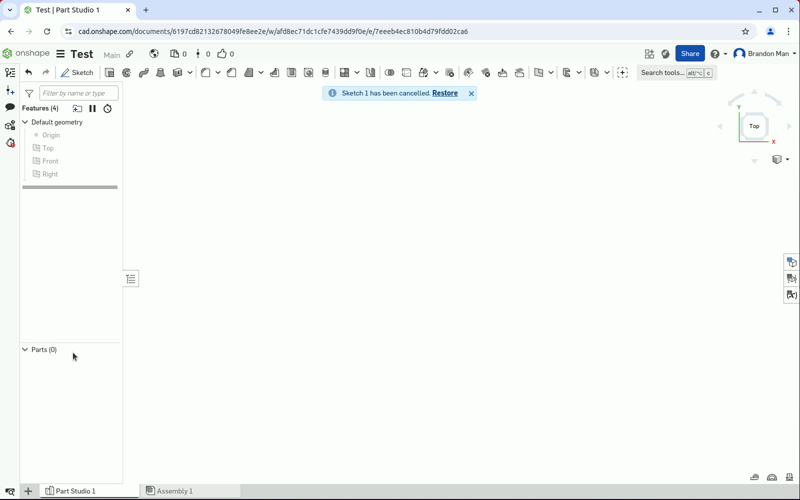
key_down(shift)
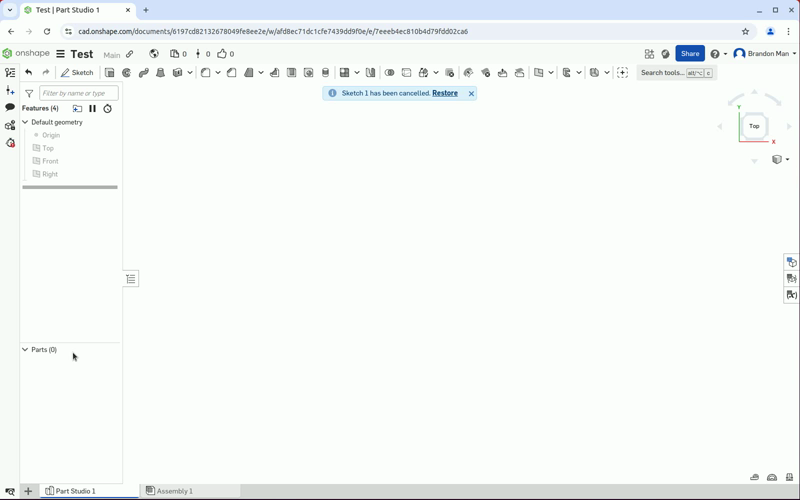
key(up)
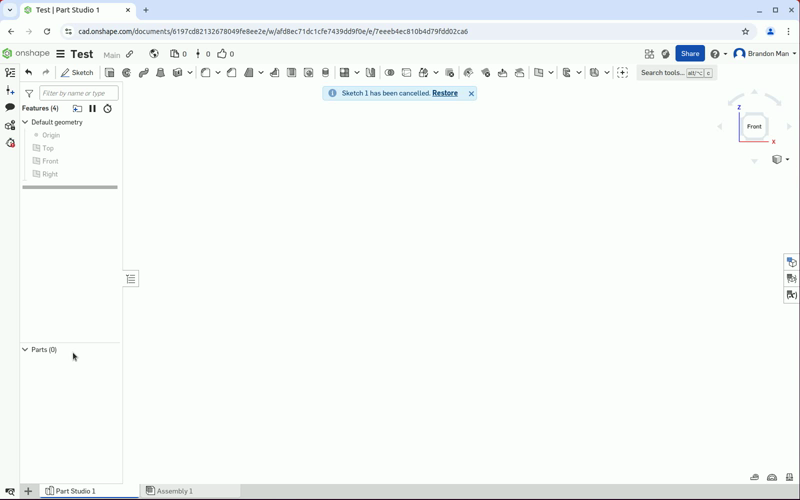
key_up(shift)
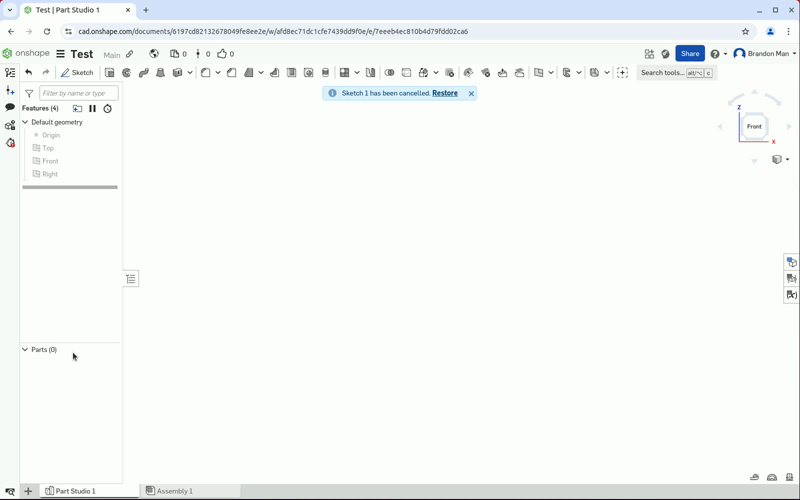
mouse_move(73, 352)
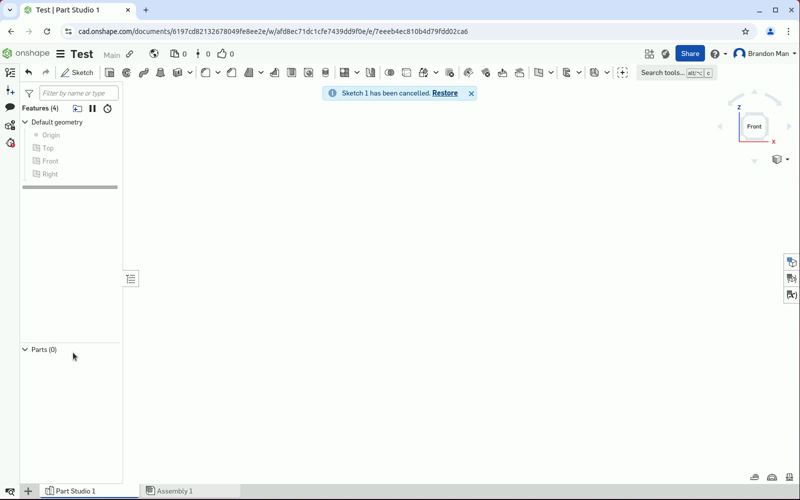
key(shift+y)
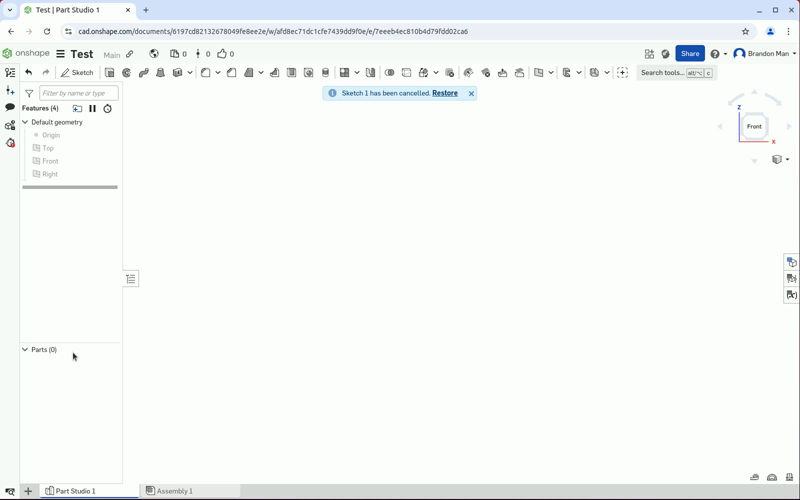
key(shift+s)
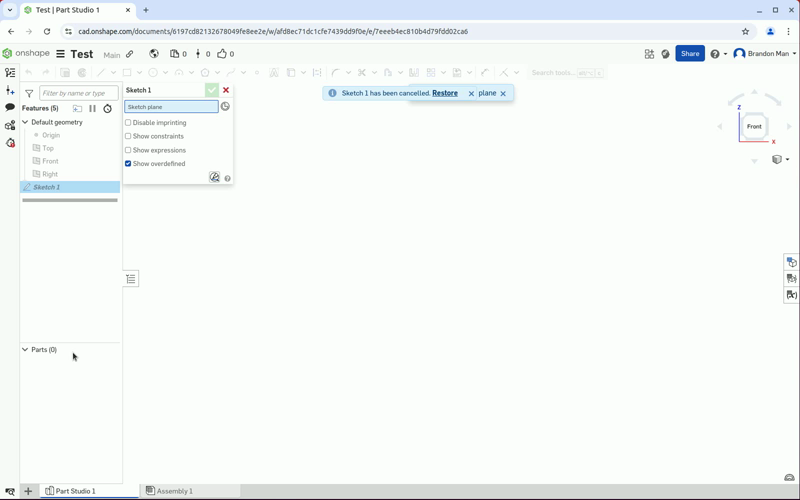
mouse_move(73, 163)
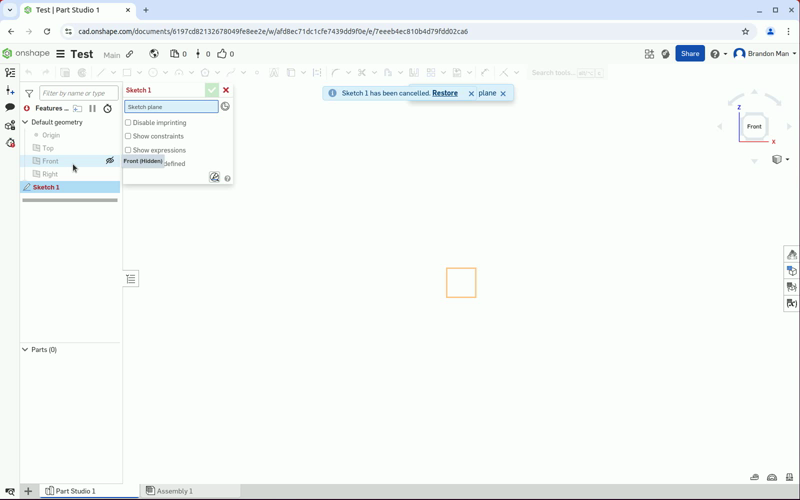
click(73, 163)
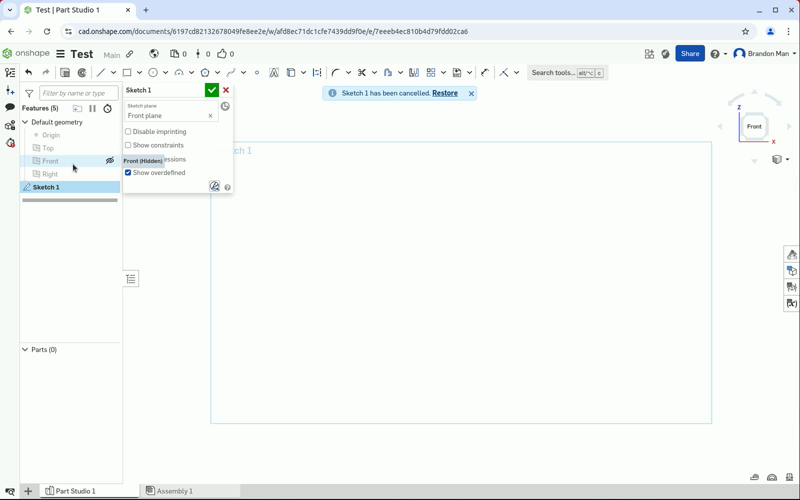
mouse_move(73, 352)
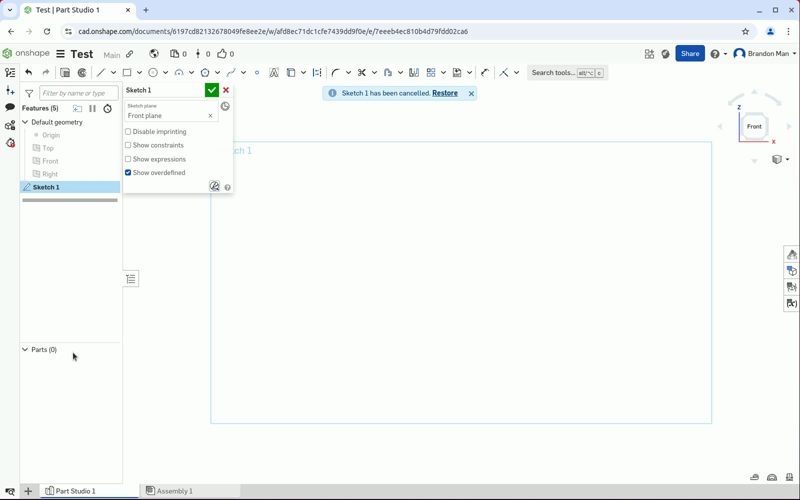
key(y)
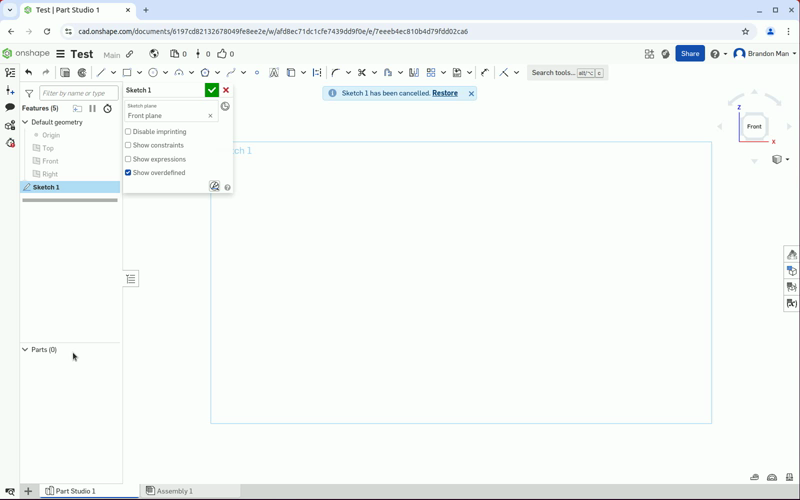
key(l)
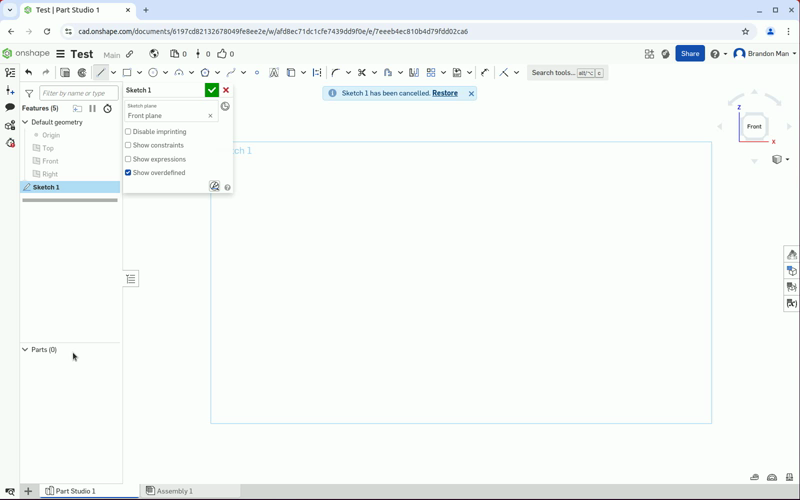
key_down(shift)
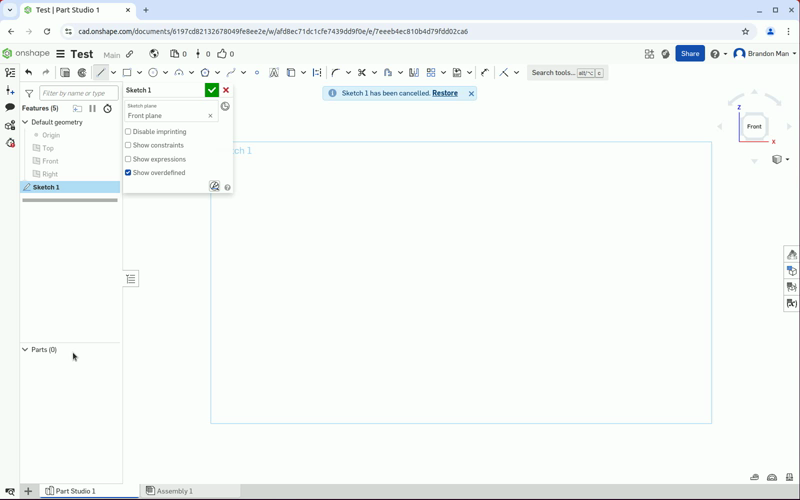
mouse_move(379, 314)
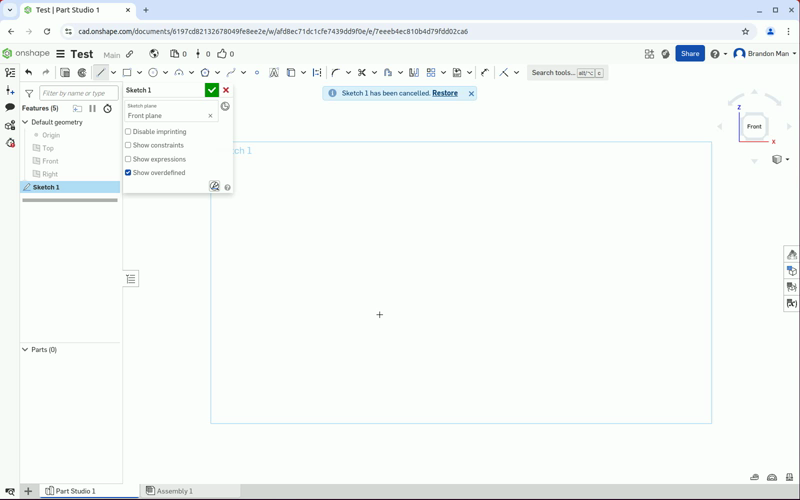
click(379, 314)
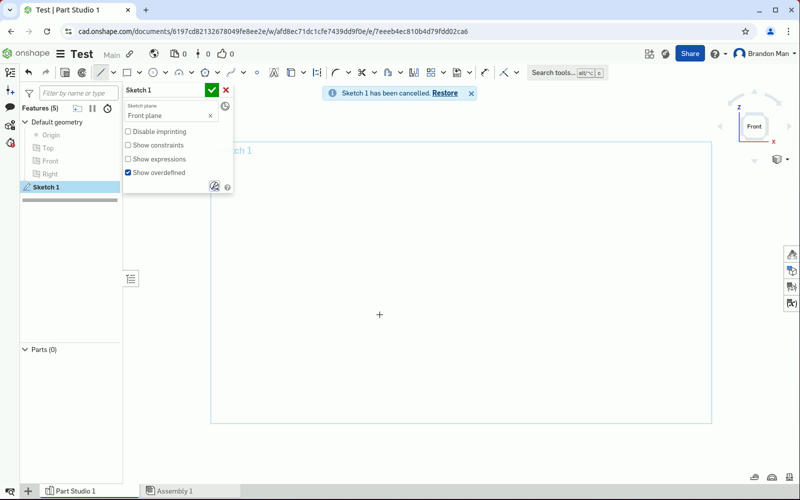
key_up(shift)
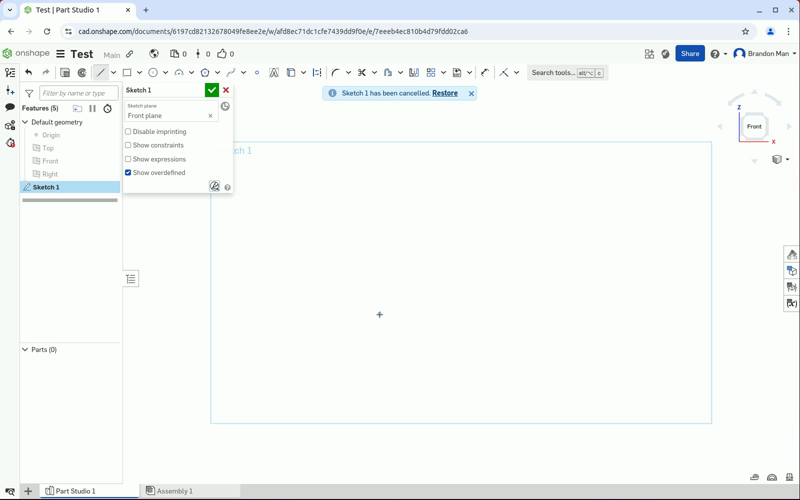
key_down(shift)
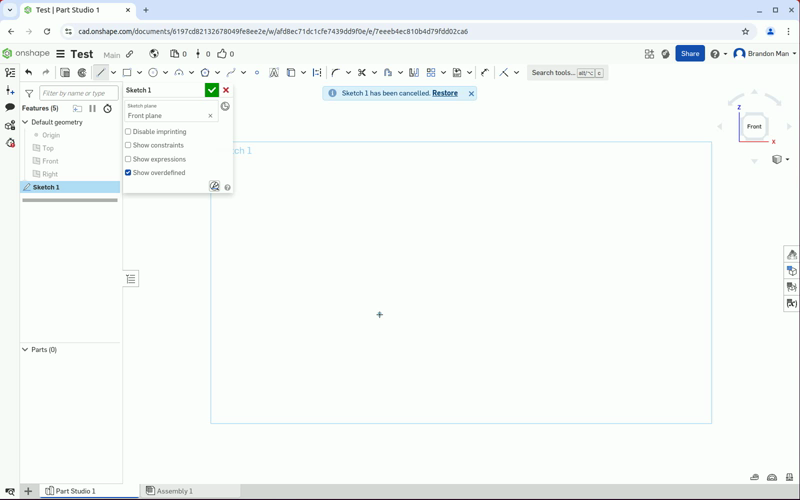
mouse_move(540, 314)
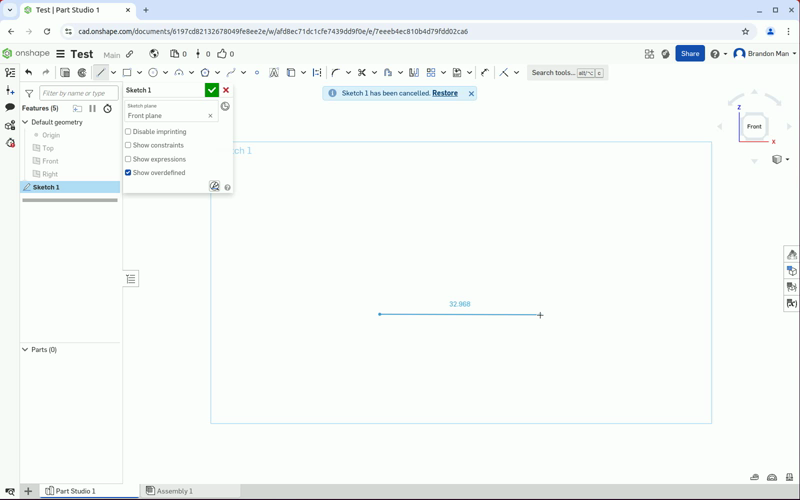
click(540, 314)
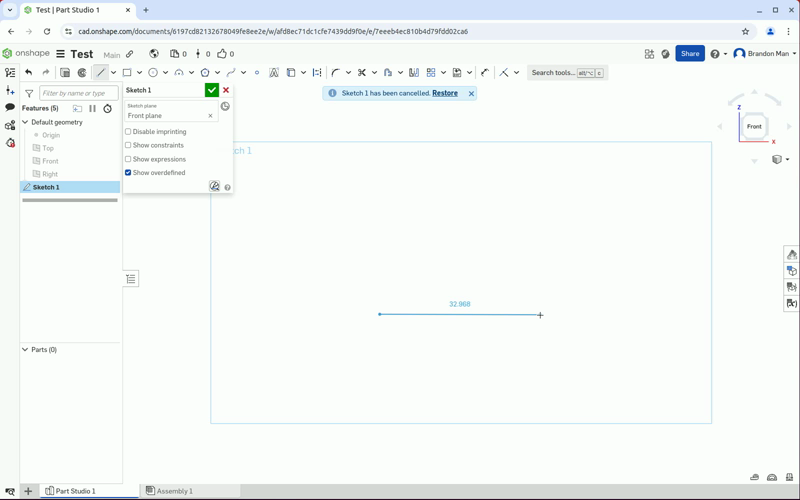
key_up(shift)
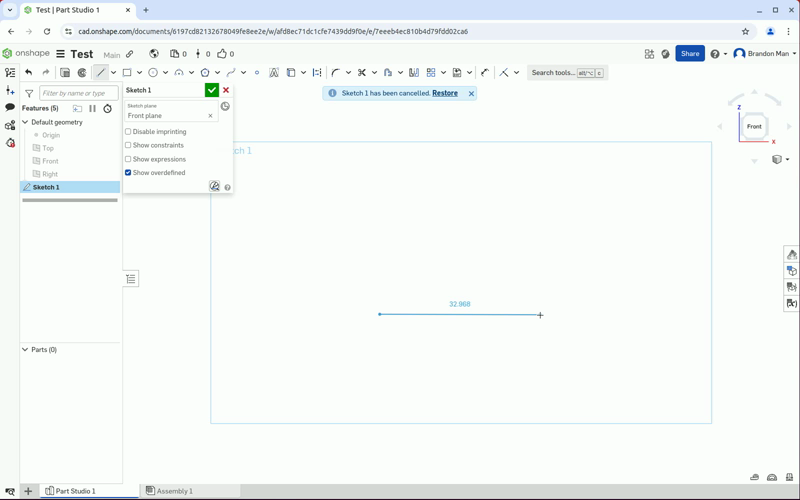
key(esc)
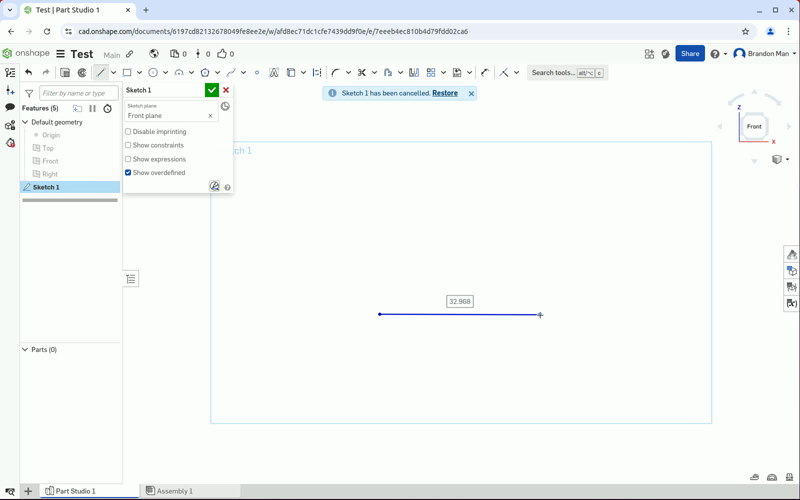
key(a)
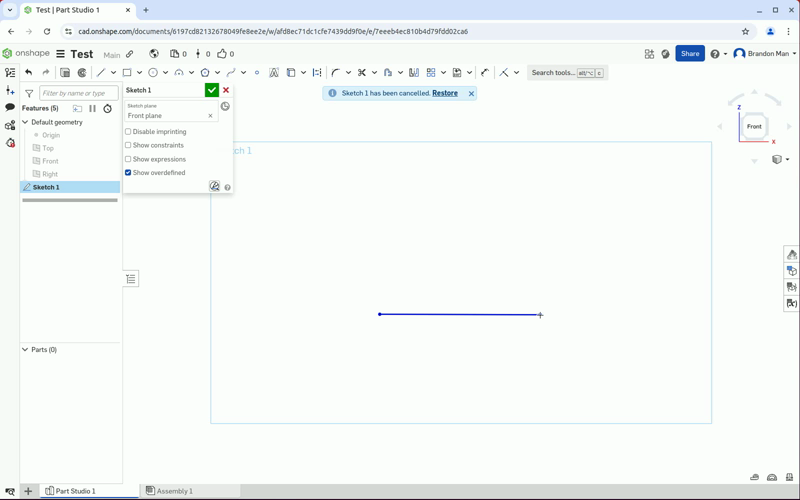
mouse_move(540, 314)
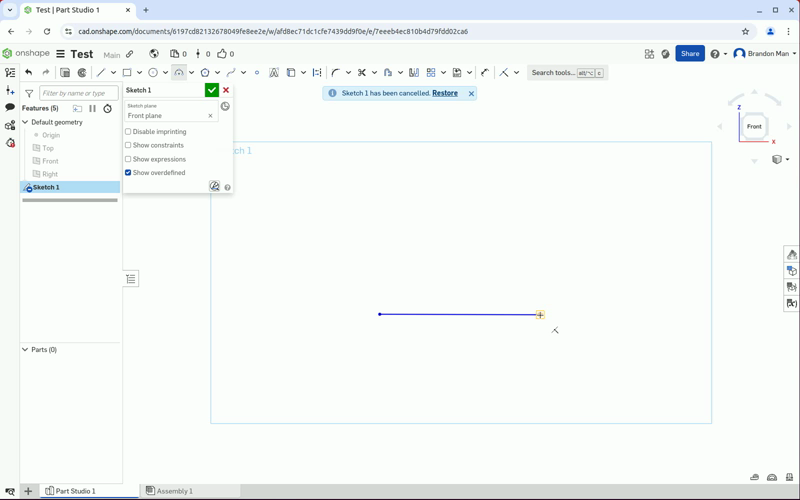
click(540, 314)
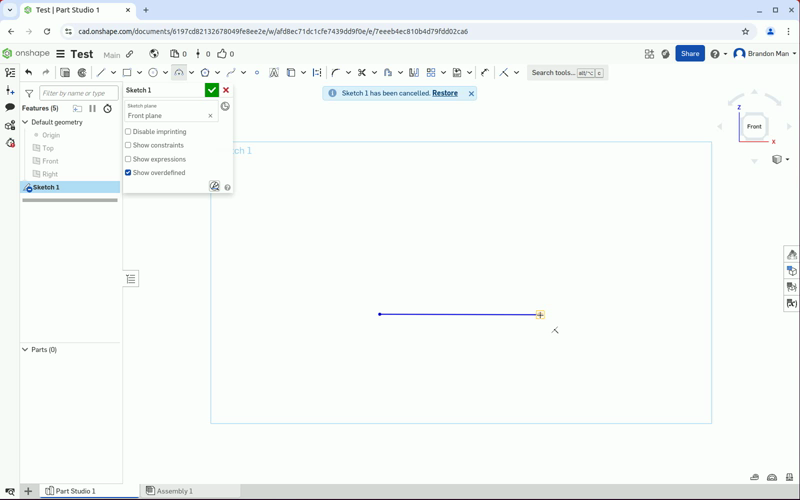
key_down(shift)
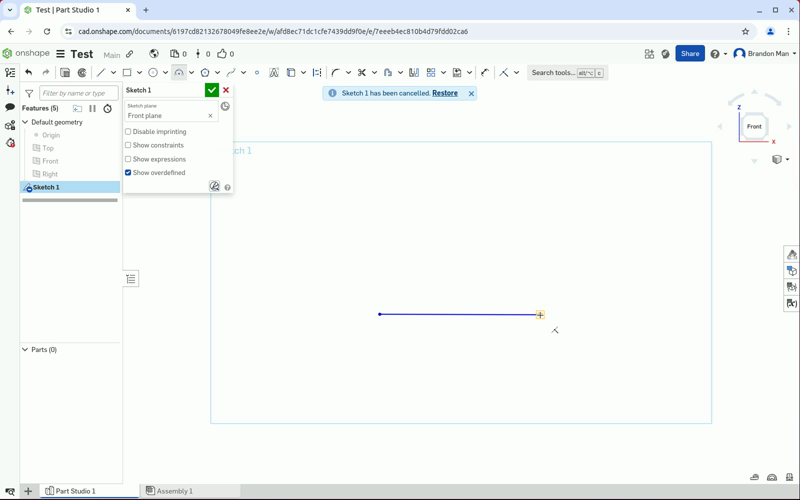
mouse_move(540, 250)
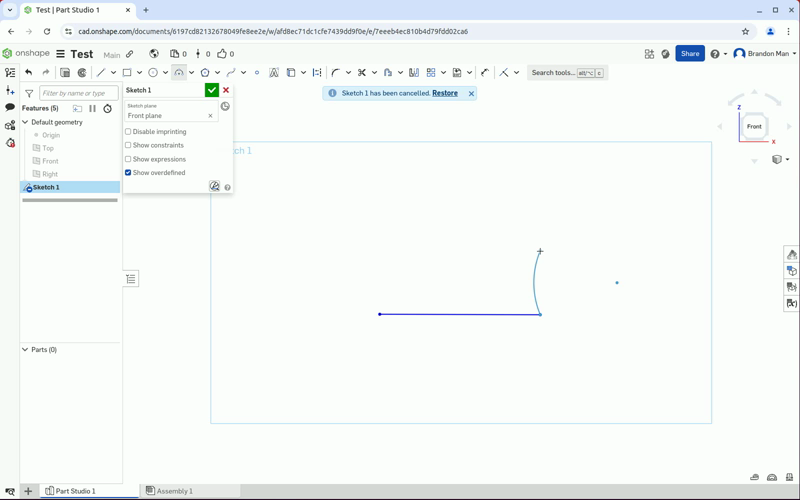
click(540, 250)
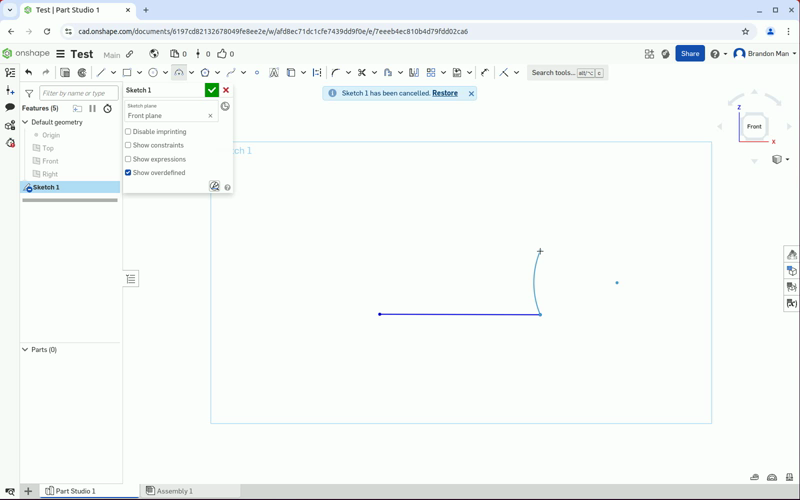
mouse_move(507, 282)
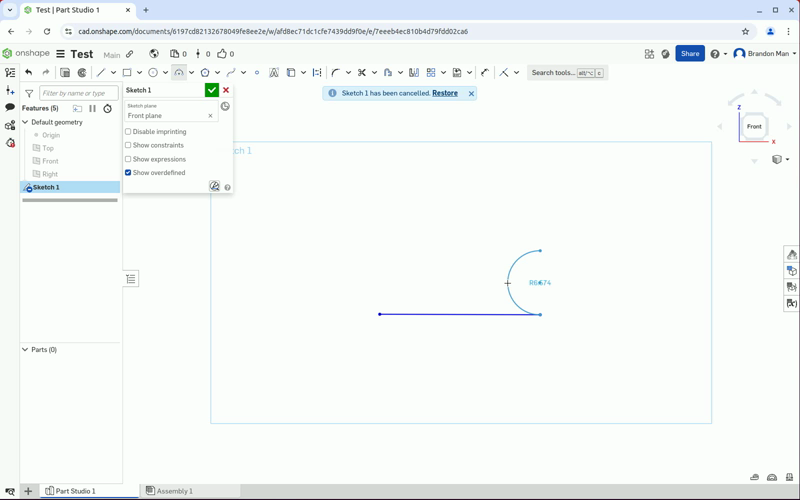
click(507, 282)
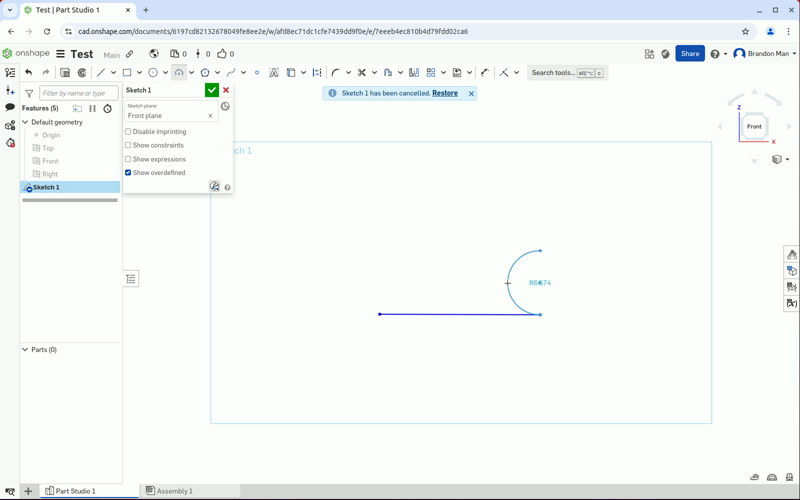
key_up(shift)
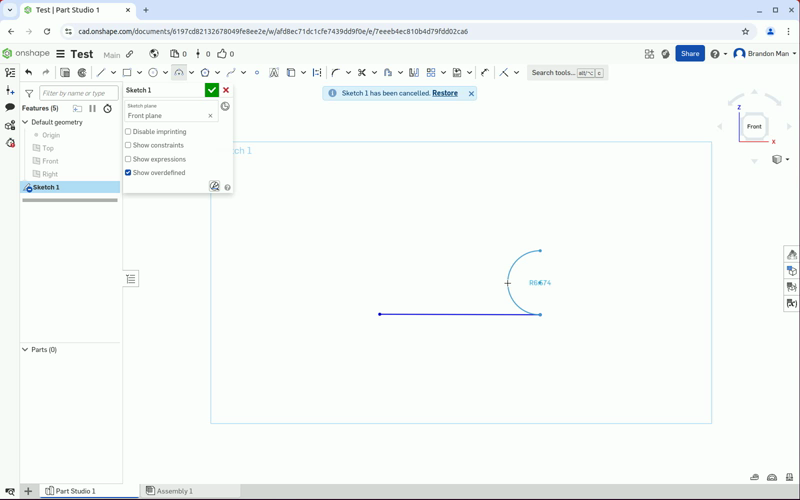
key(esc)
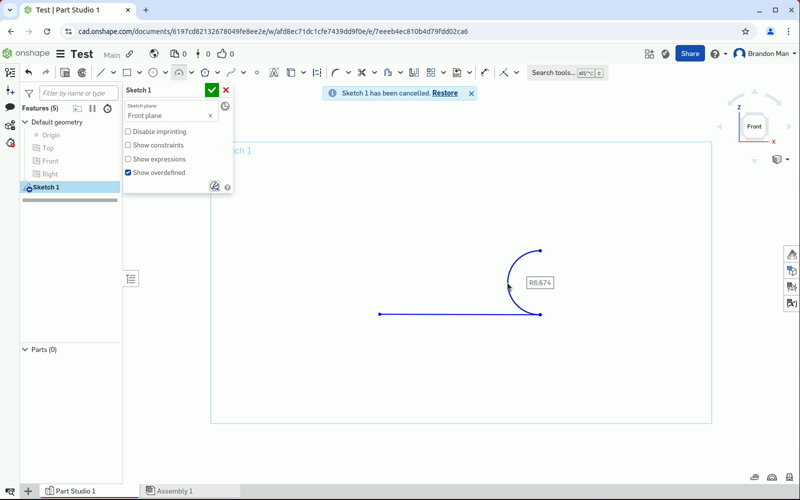
key(l)
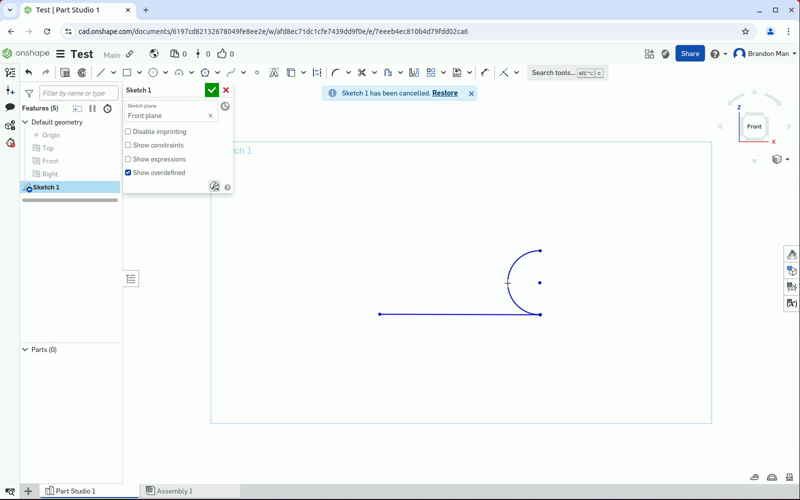
mouse_move(540, 250)
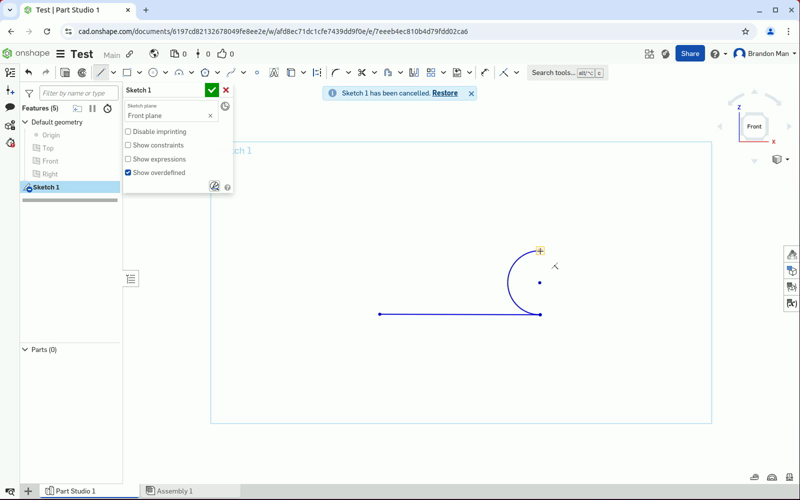
click(540, 250)
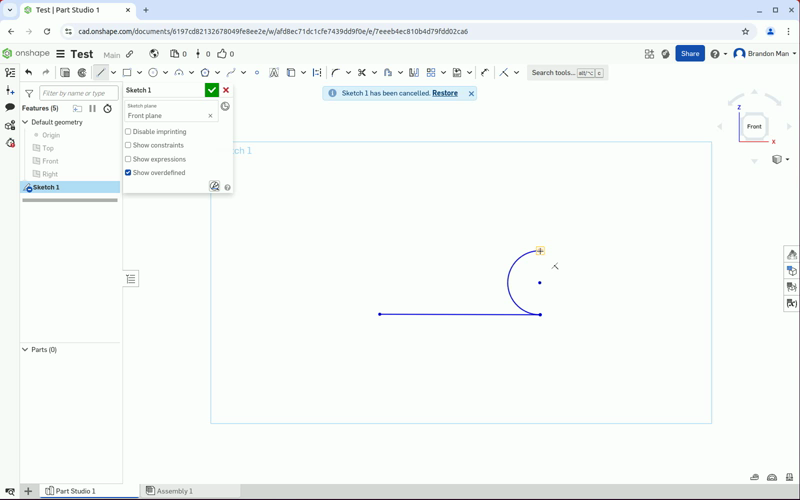
key_down(shift)
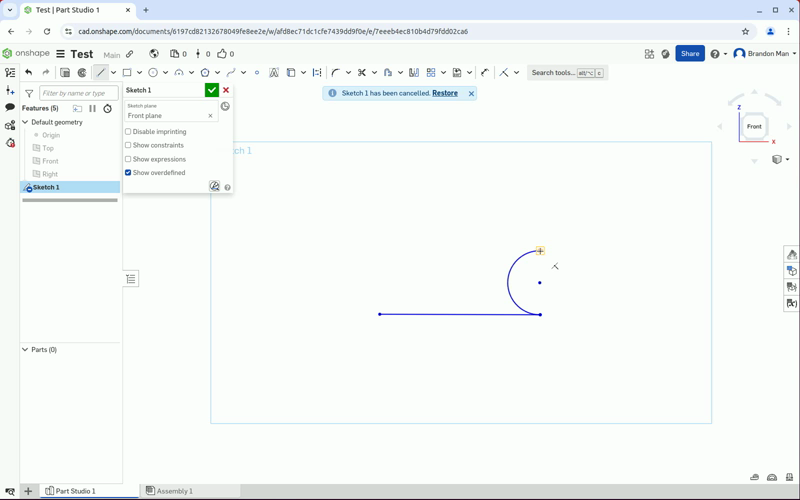
mouse_move(379, 250)
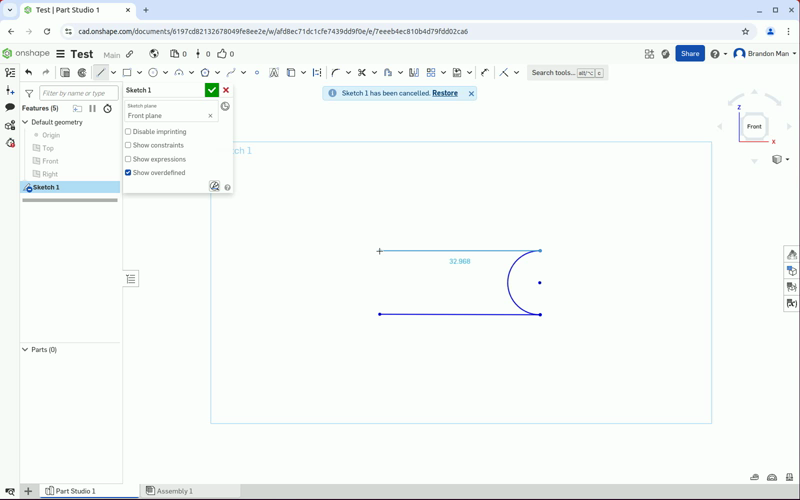
click(379, 250)
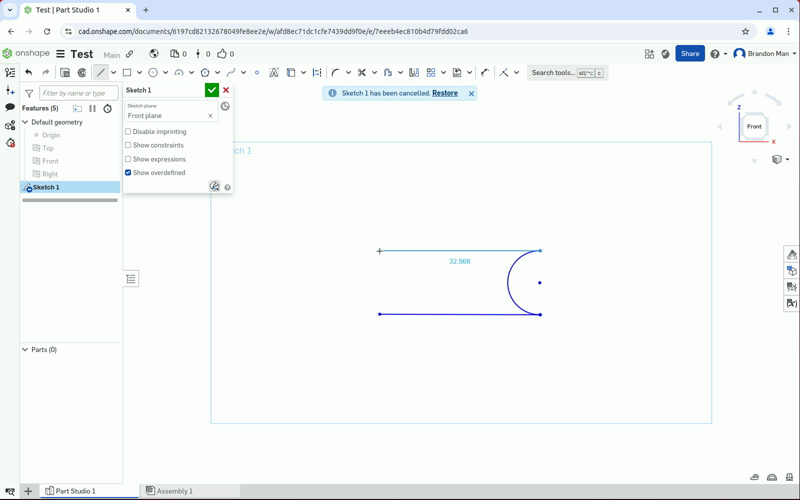
key_up(shift)
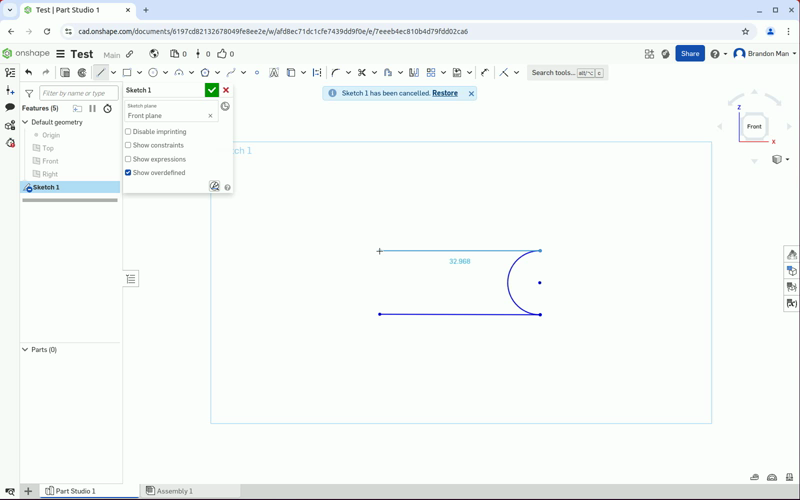
key(esc)
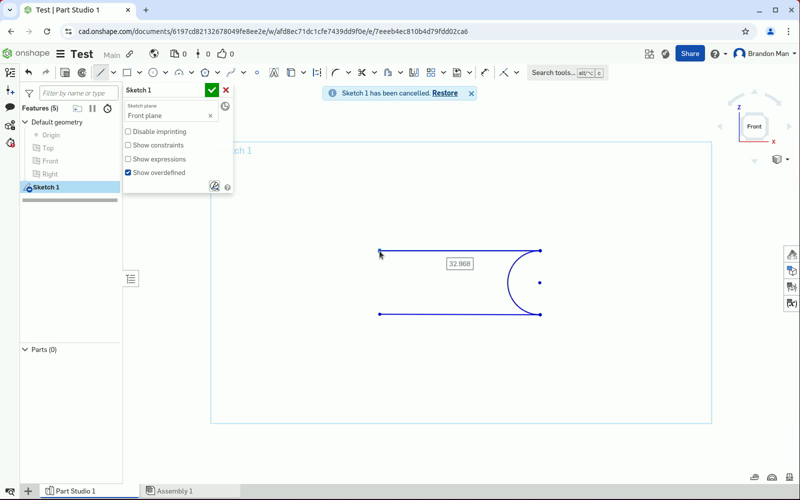
key(a)
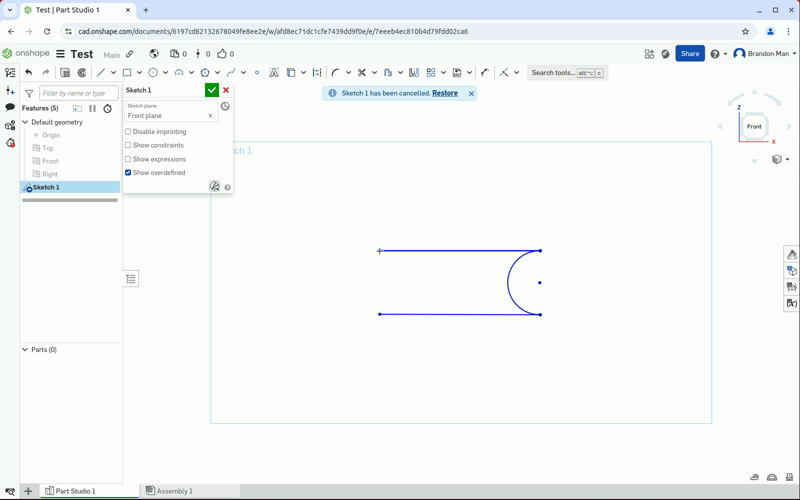
mouse_move(379, 250)
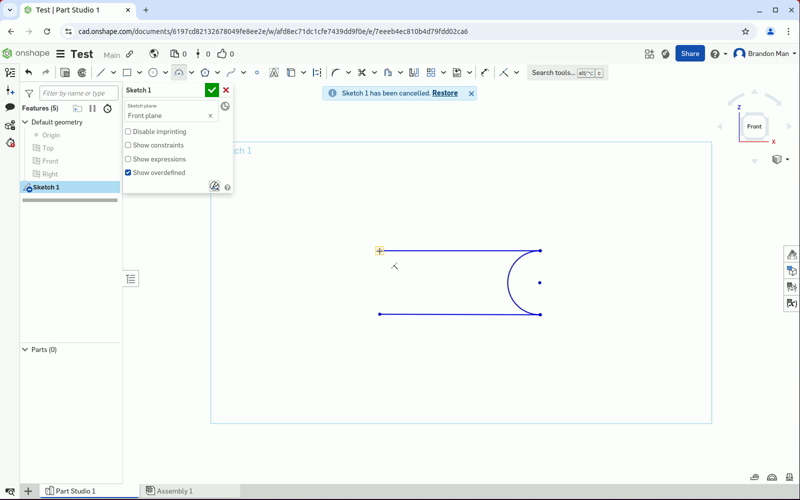
click(379, 250)
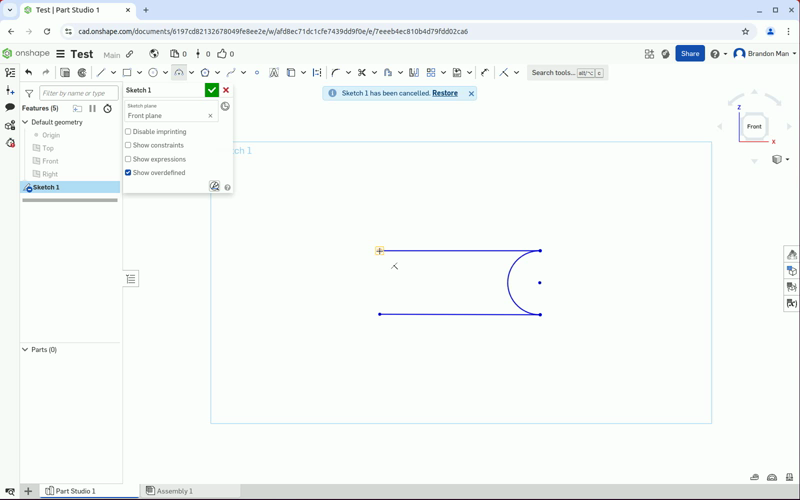
mouse_move(379, 314)
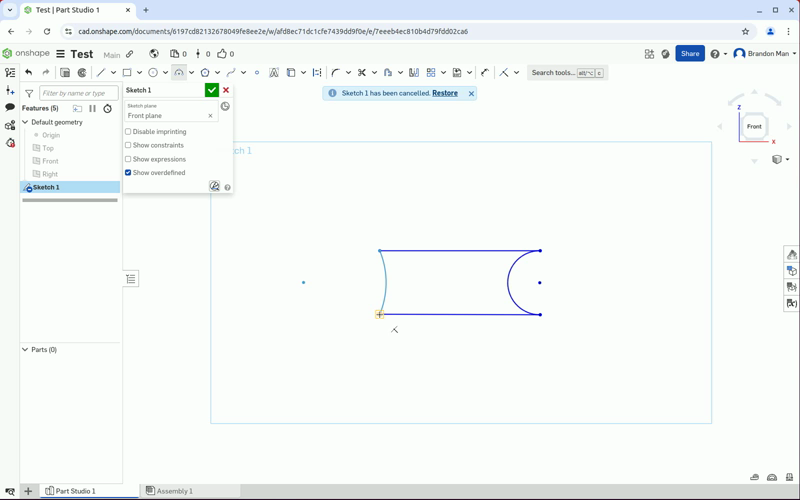
click(379, 314)
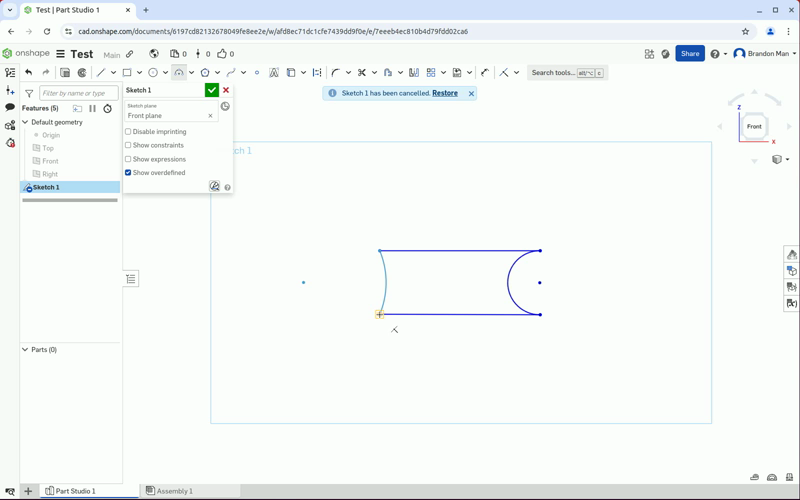
key_down(shift)
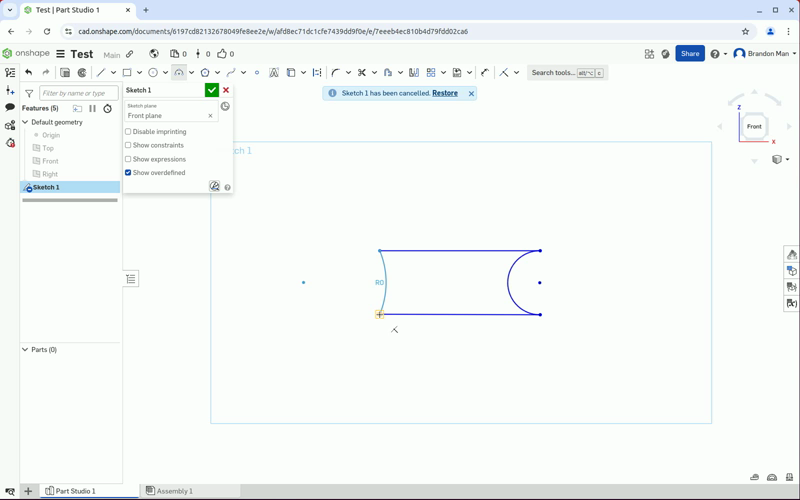
mouse_move(411, 282)
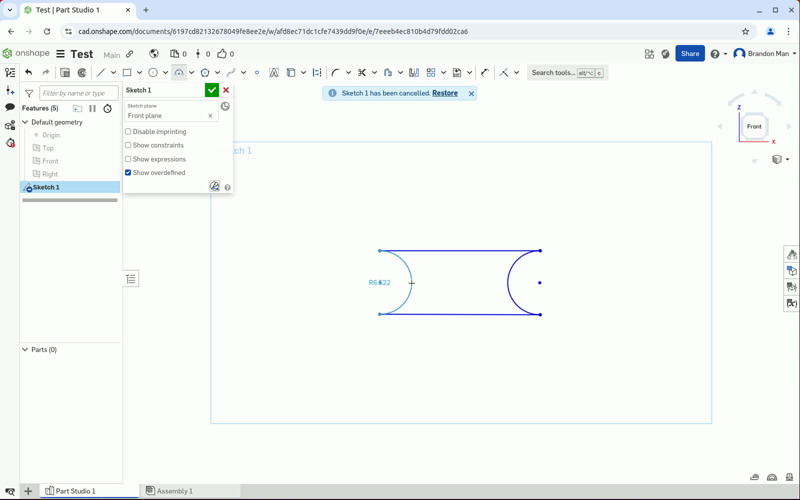
click(411, 282)
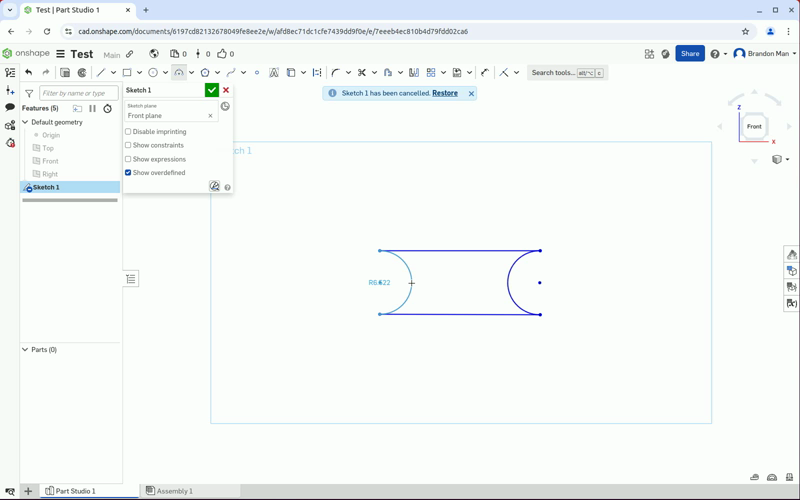
key_up(shift)
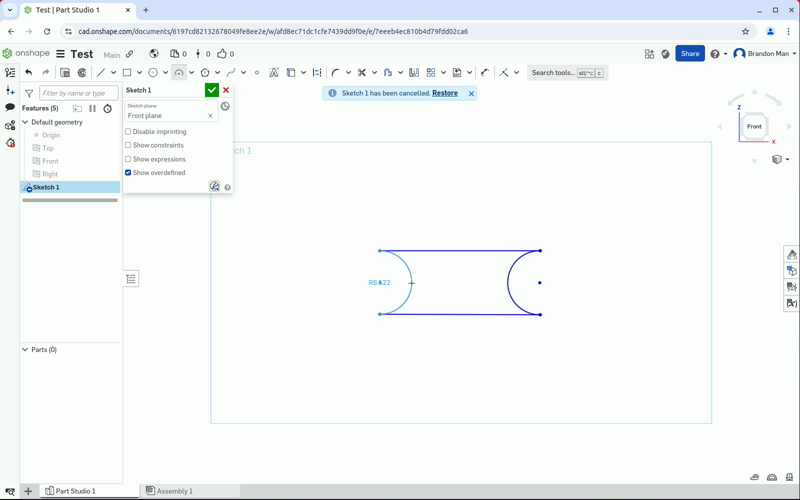
key(esc)
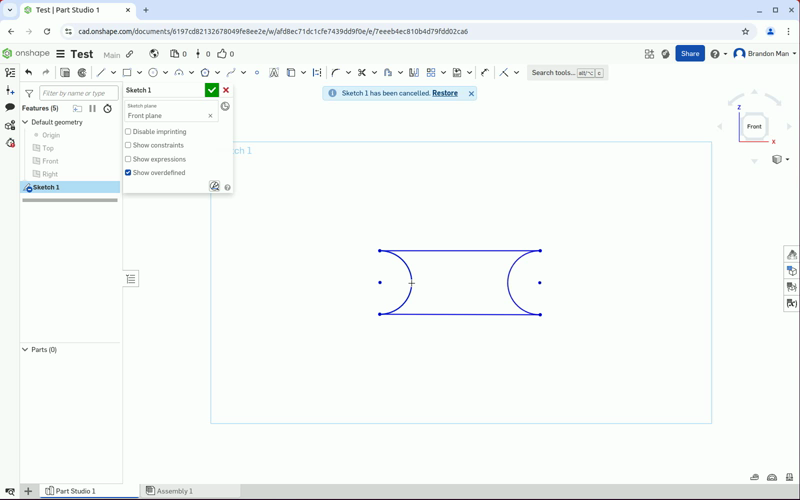
mouse_move(465, 263)
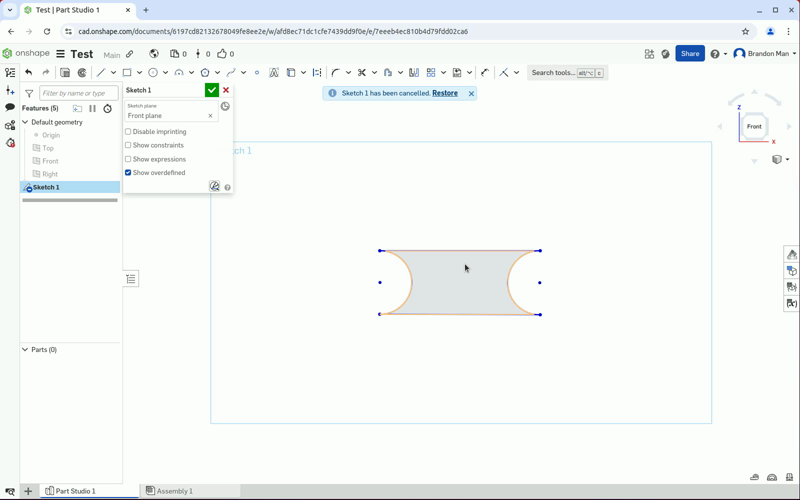
scroll(6)
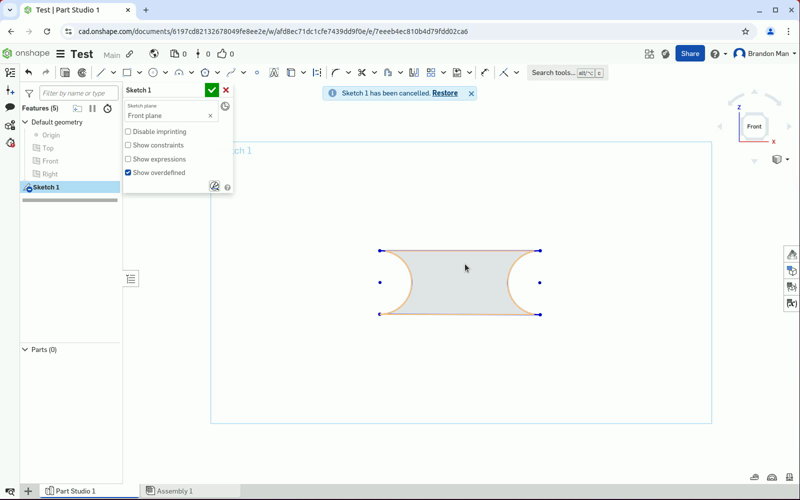
scroll(6)
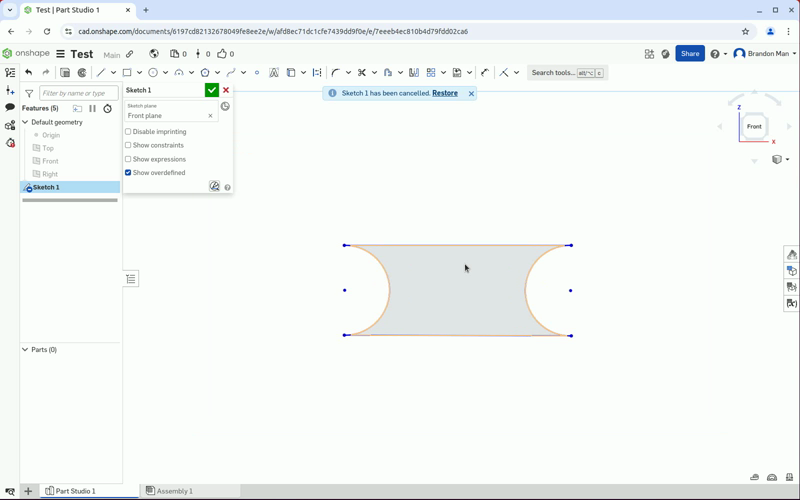
scroll(6)
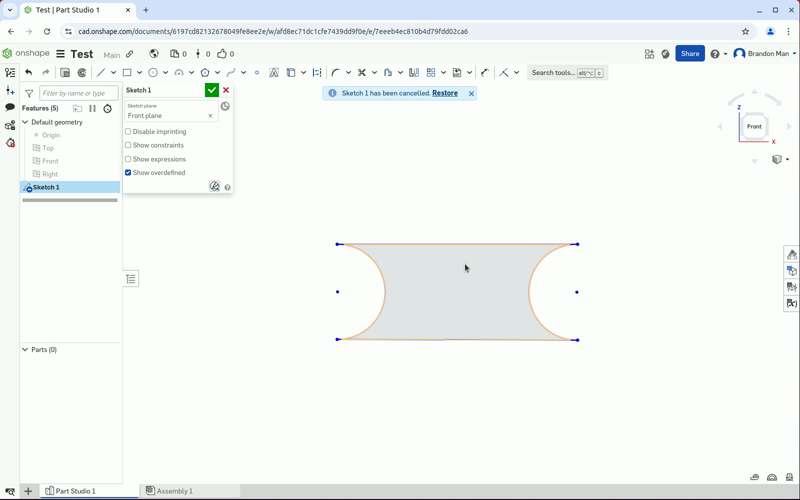
scroll(6)
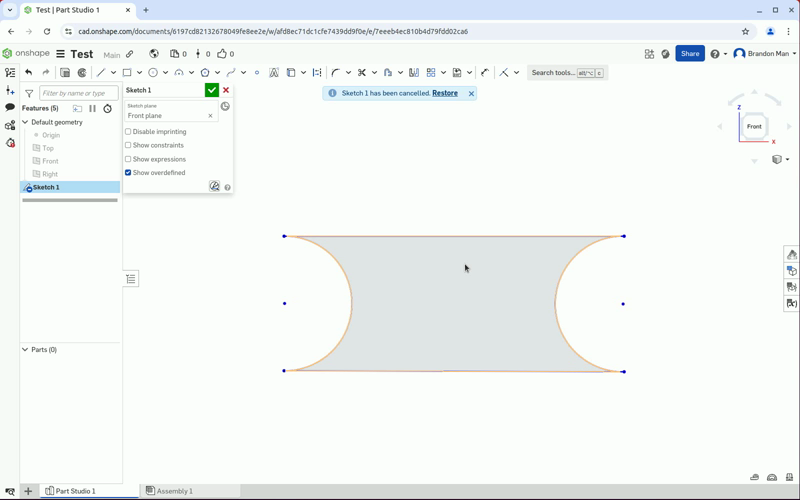
scroll(6)
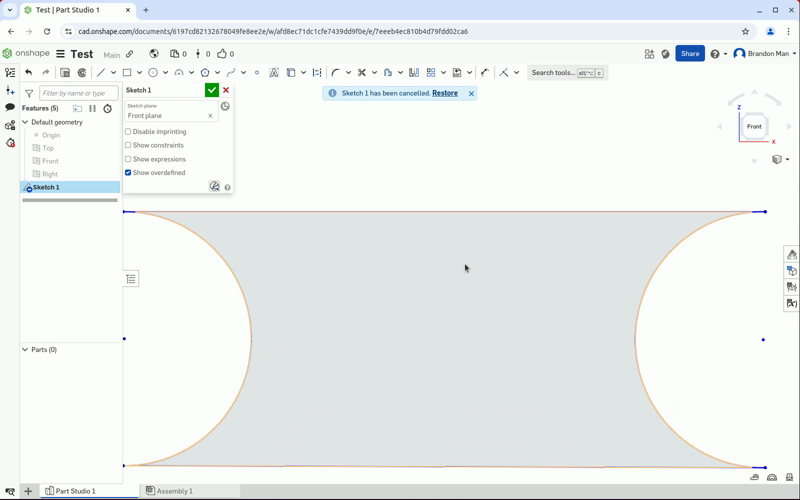
scroll(6)
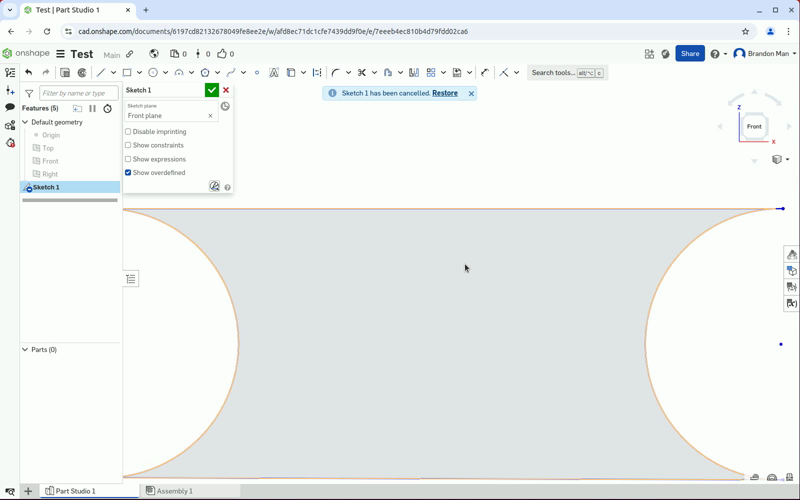
scroll(6)
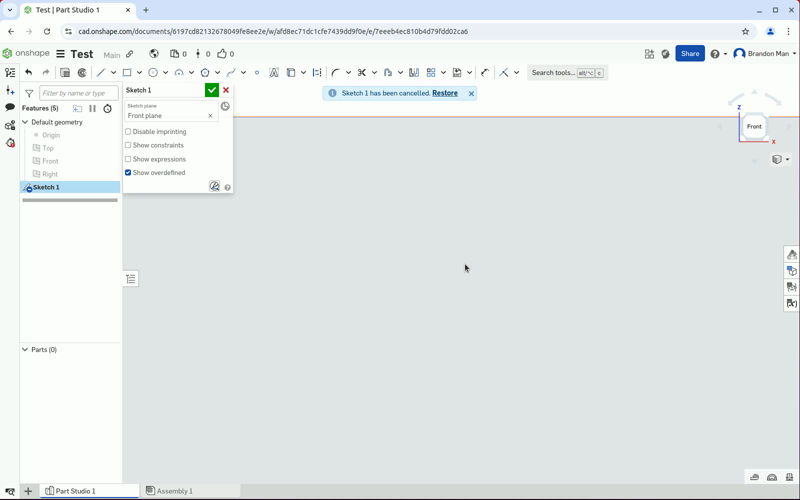
click(465, 263)
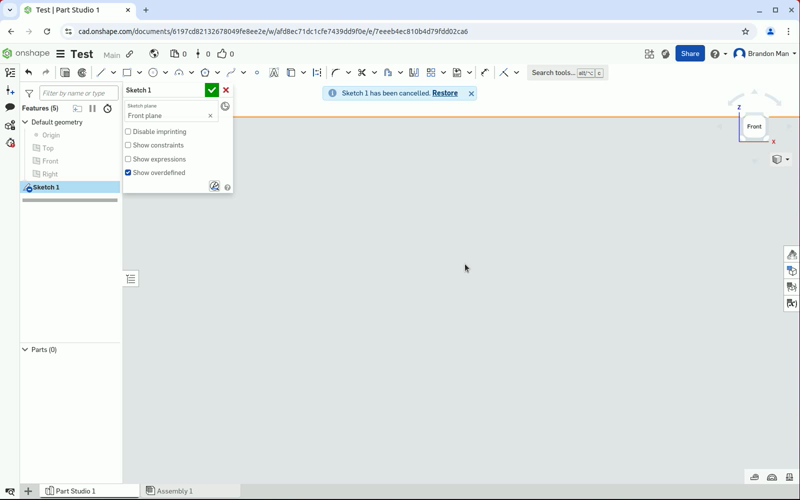
scroll(-6)
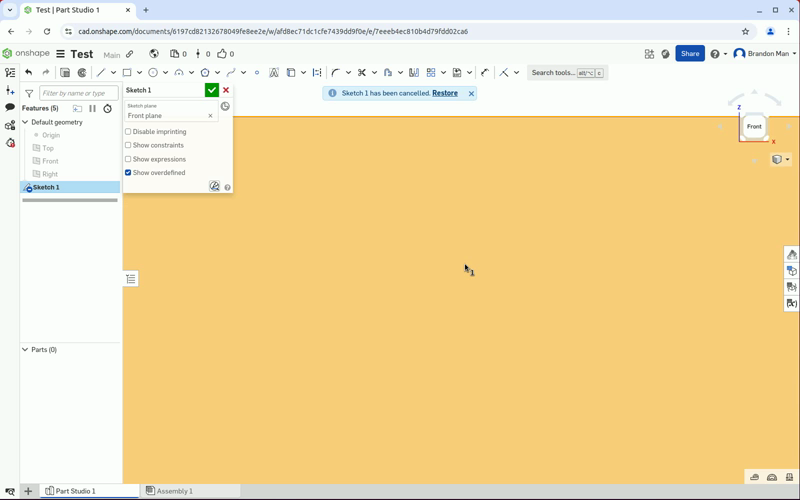
scroll(-6)
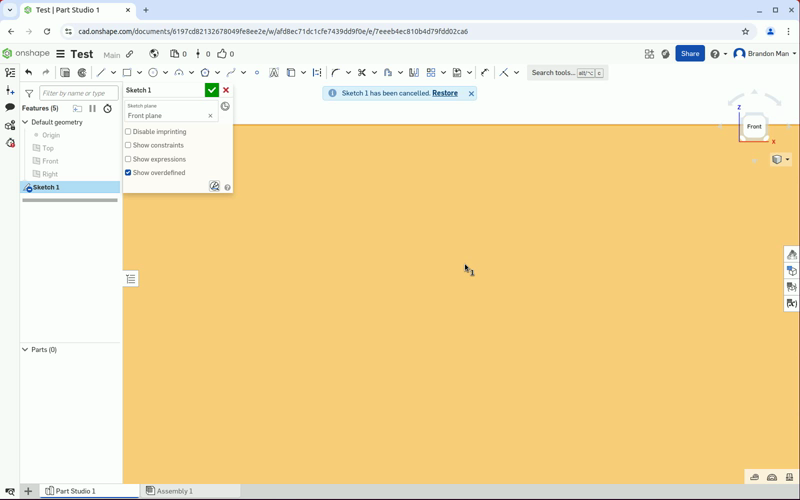
scroll(-6)
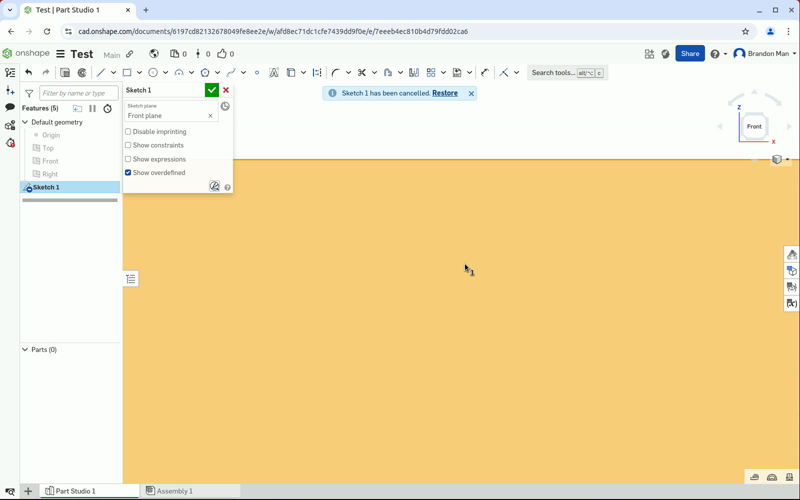
scroll(-6)
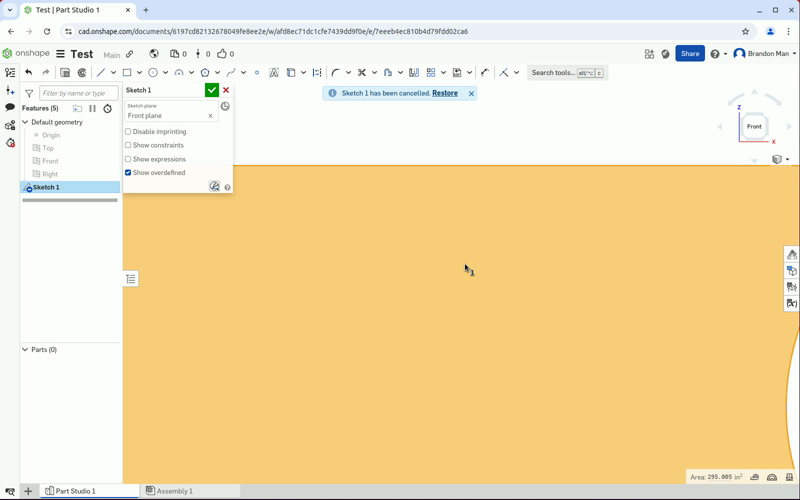
scroll(-6)
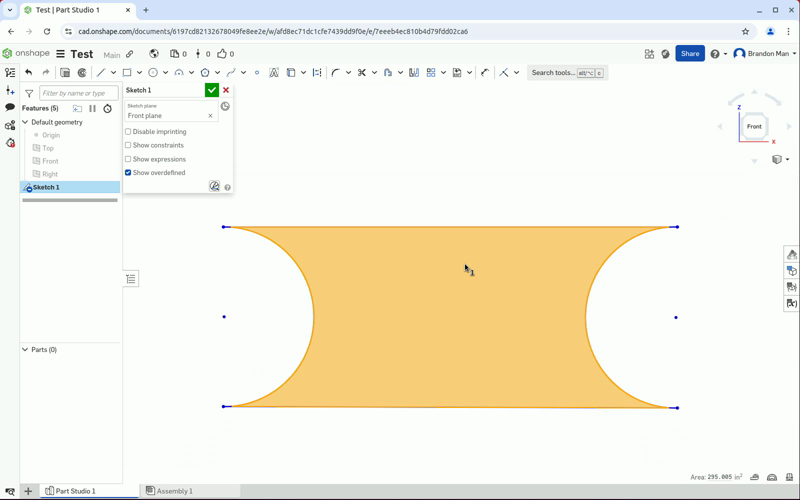
scroll(-6)
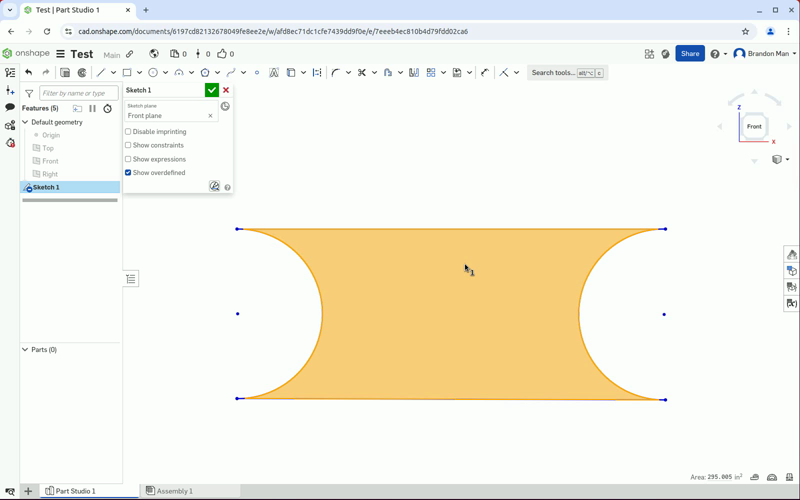
scroll(-6)
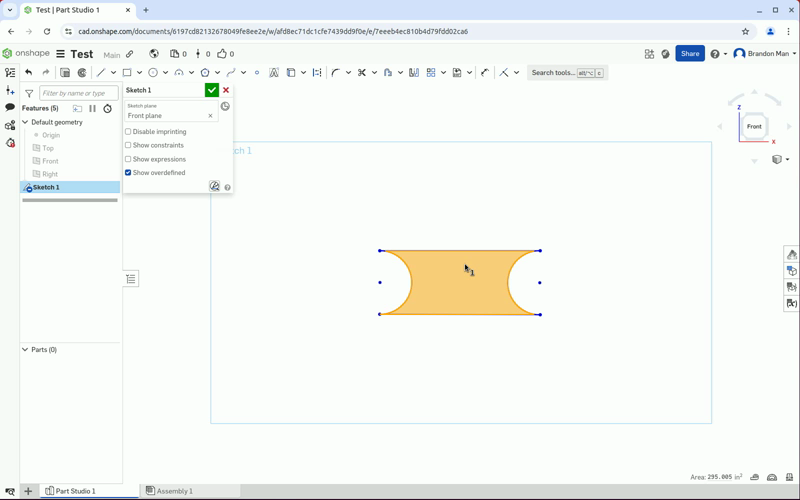
mouse_move(73, 352)
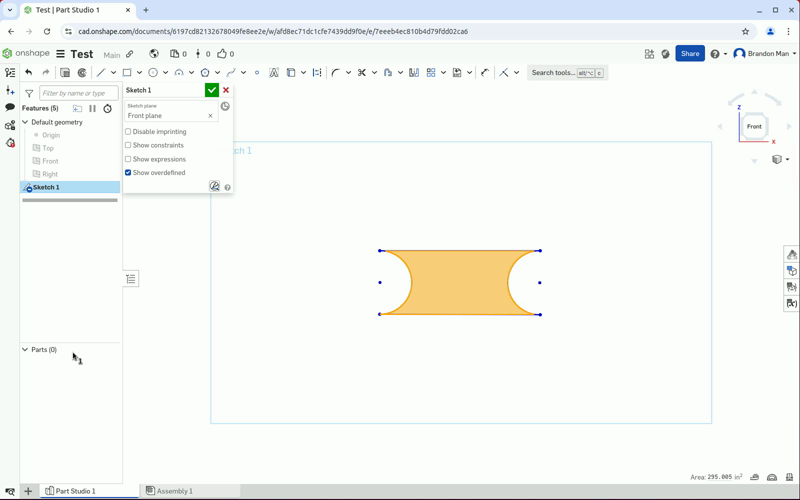
key(shift+y)
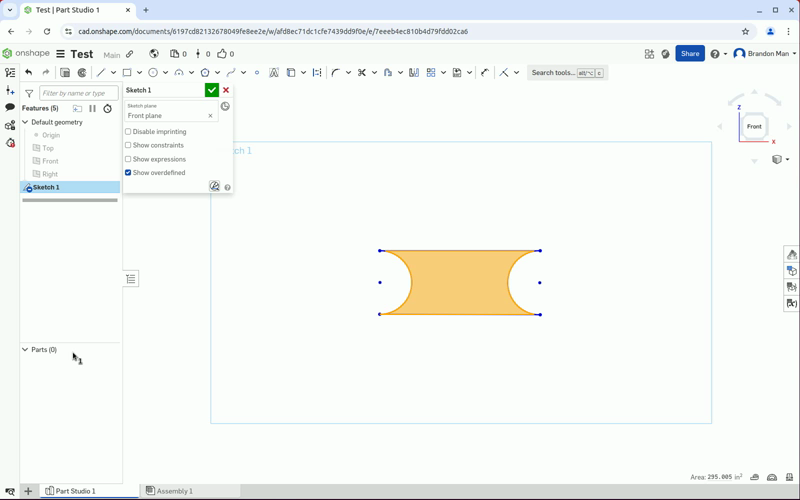
key(shift+e)
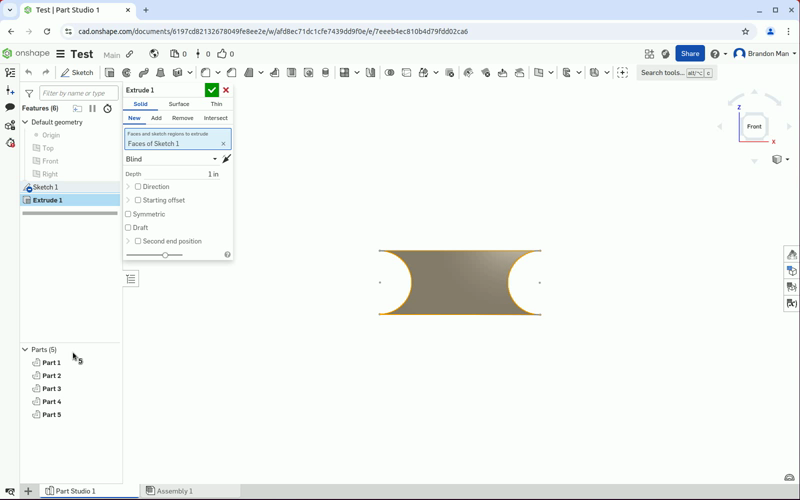
mouse_move(143, 106)
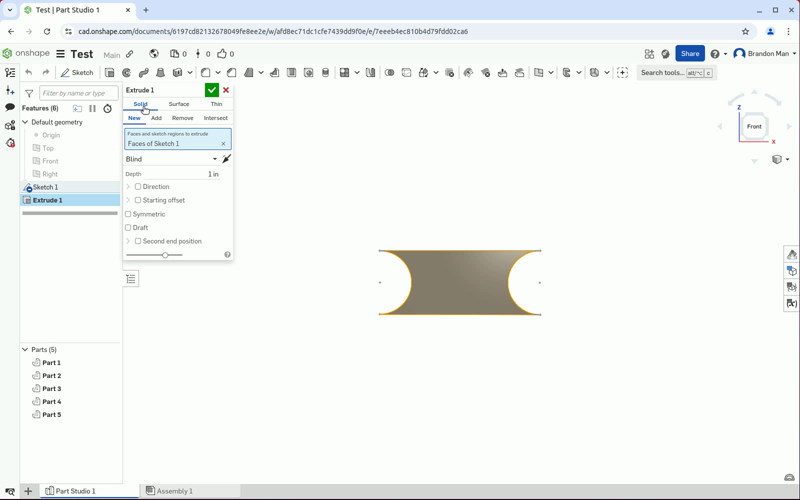
click(143, 106)
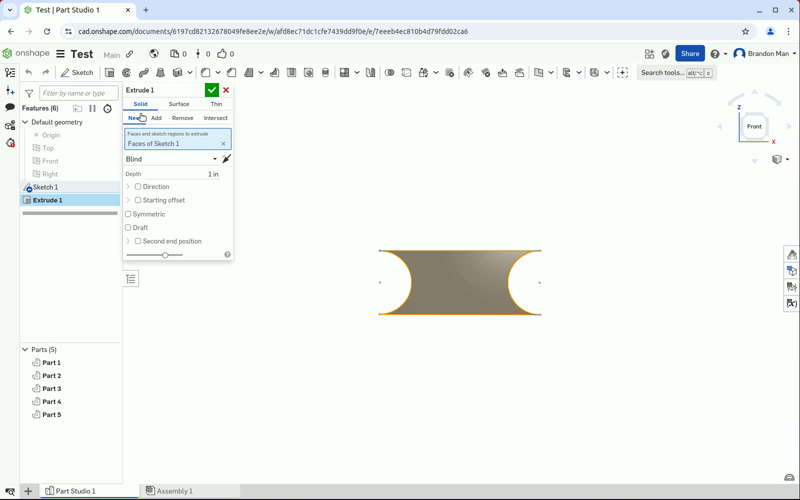
mouse_move(137, 120)
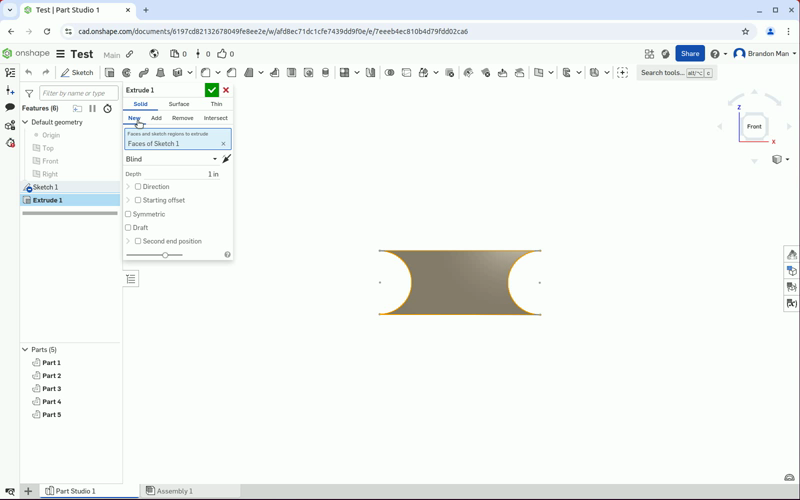
click(137, 120)
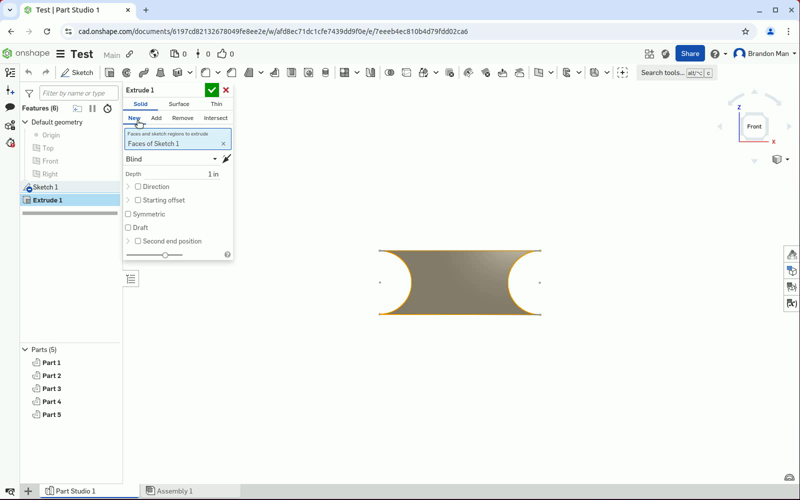
key(tab, 4)
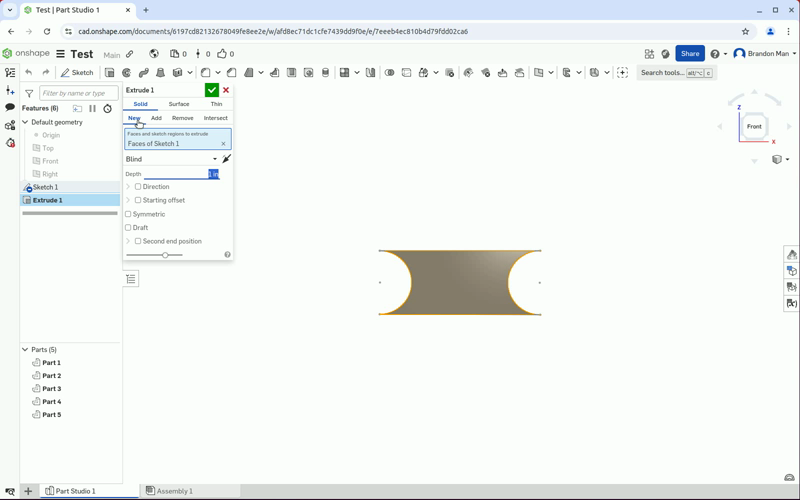
text(5.536)
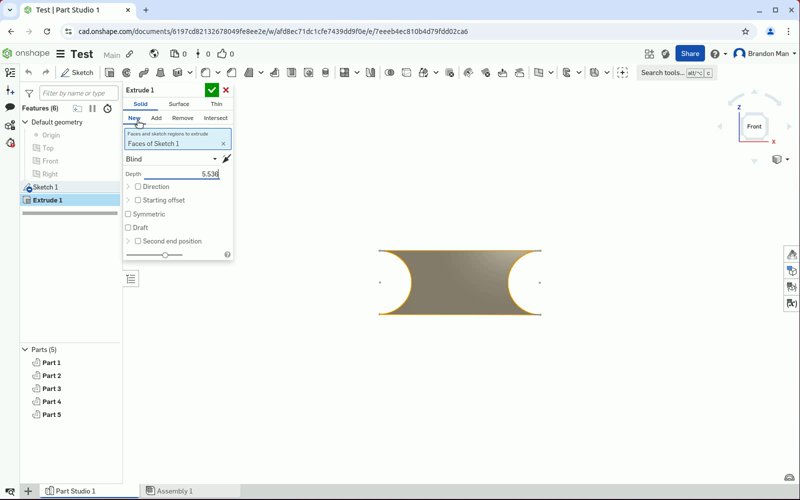
key(enter)
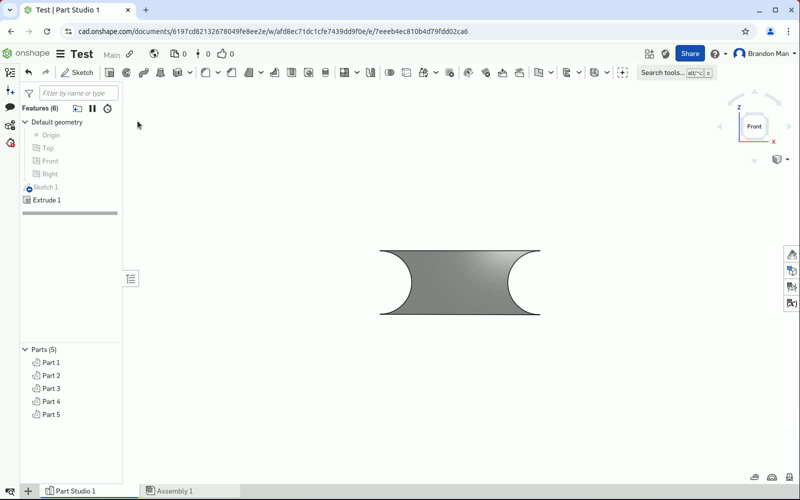
key(shift+h)
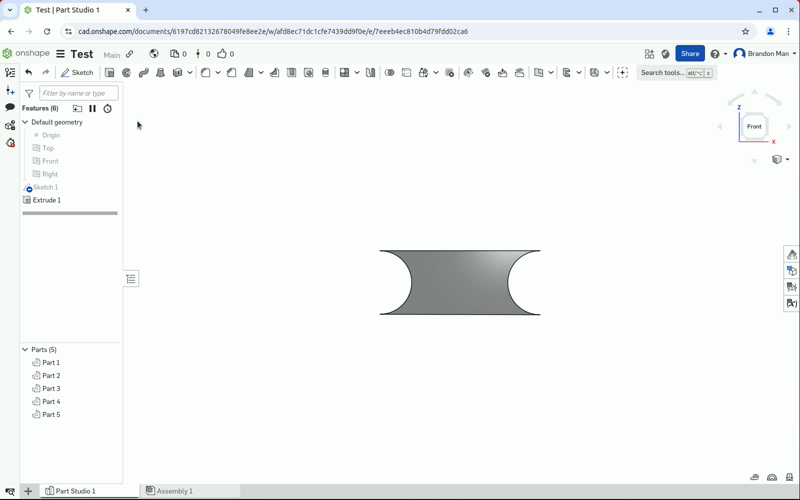
key(shift+h)
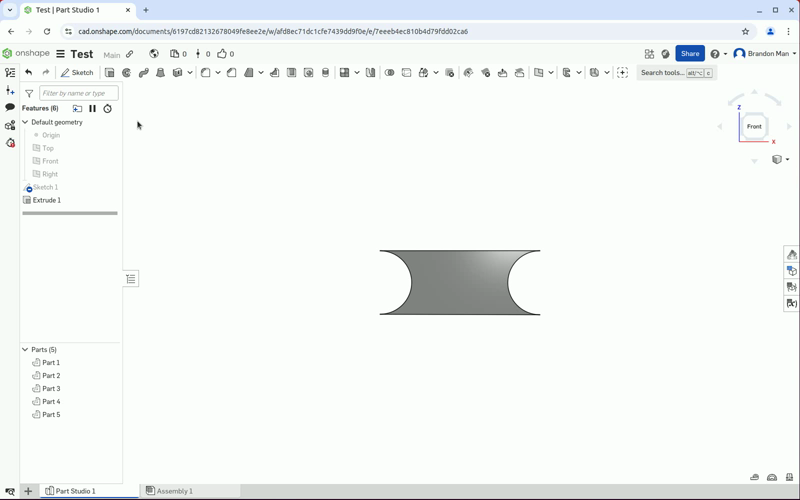
mouse_move(73, 189)
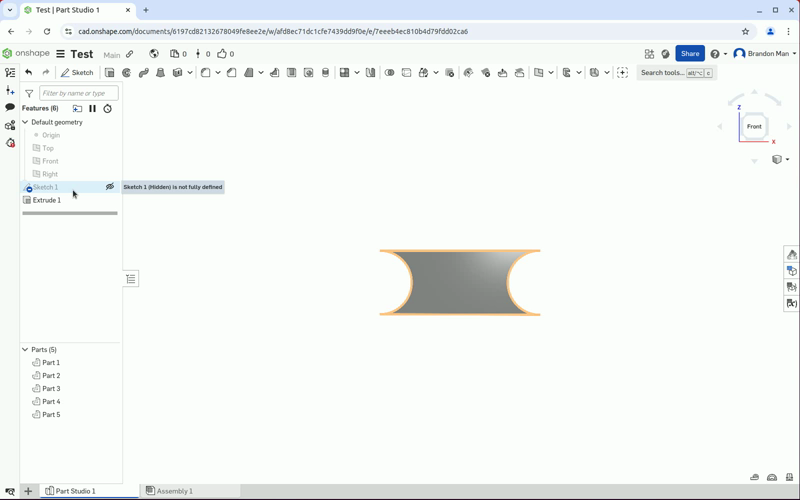
click(73, 189)
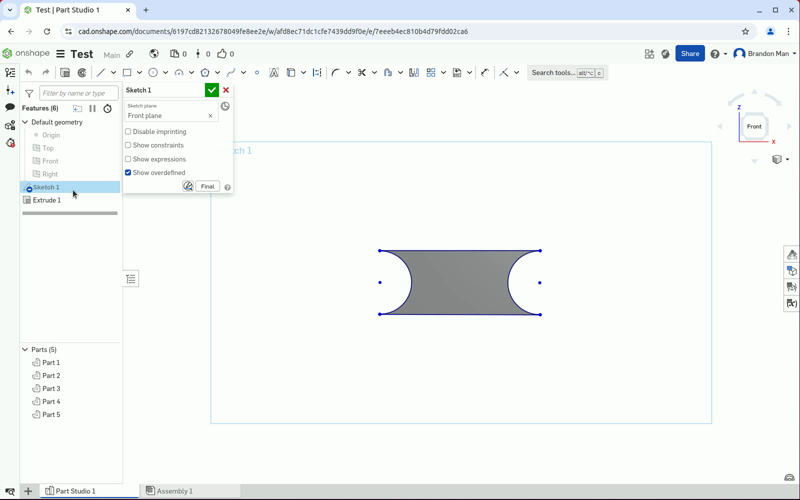
mouse_move(229, 92)
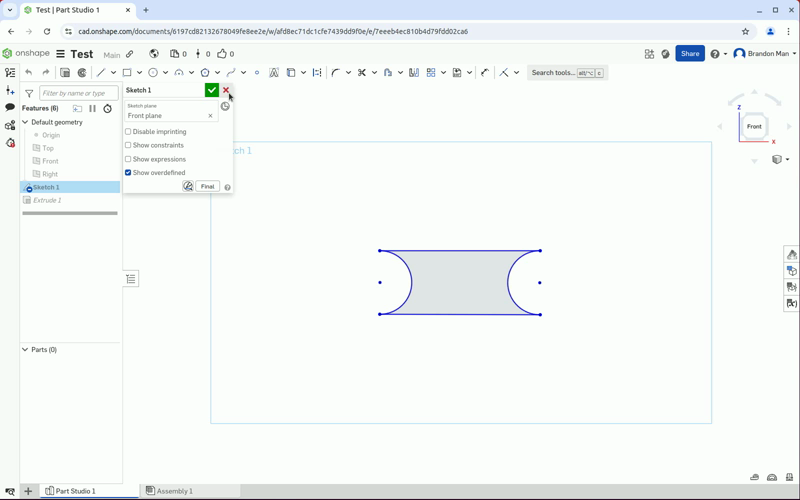
click(229, 92)
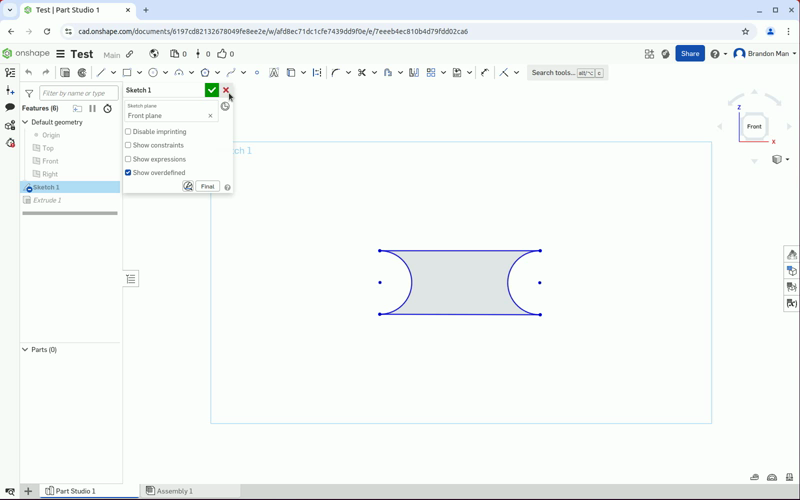
key(shift+s)
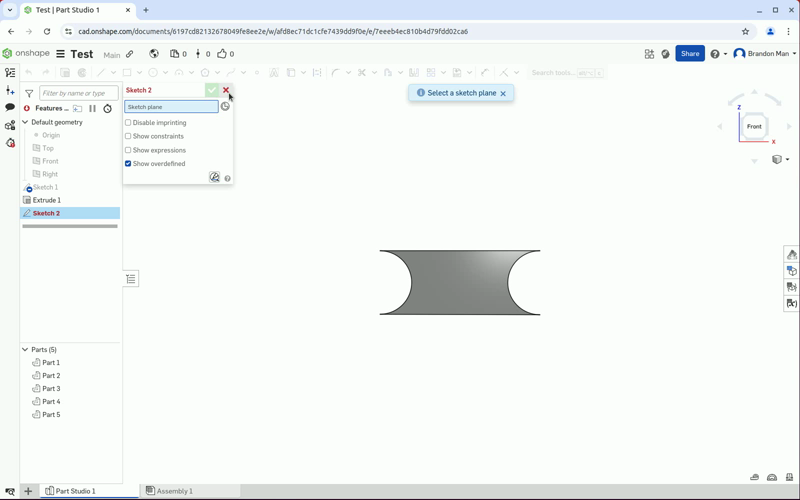
mouse_move(73, 163)
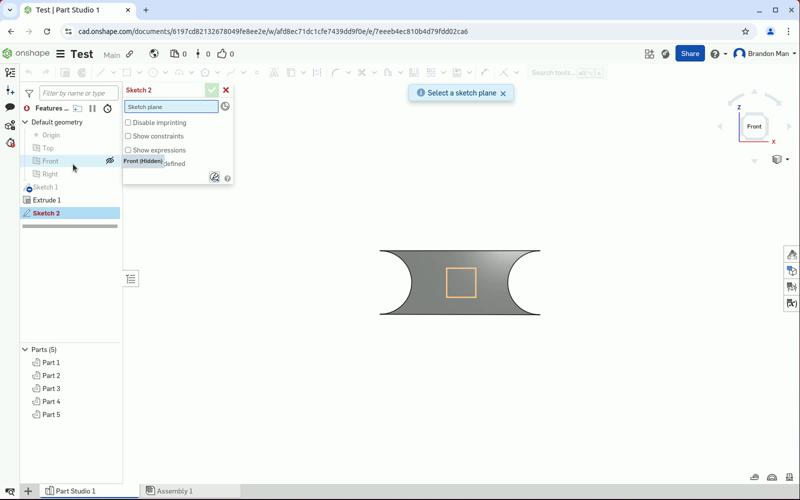
click(73, 163)
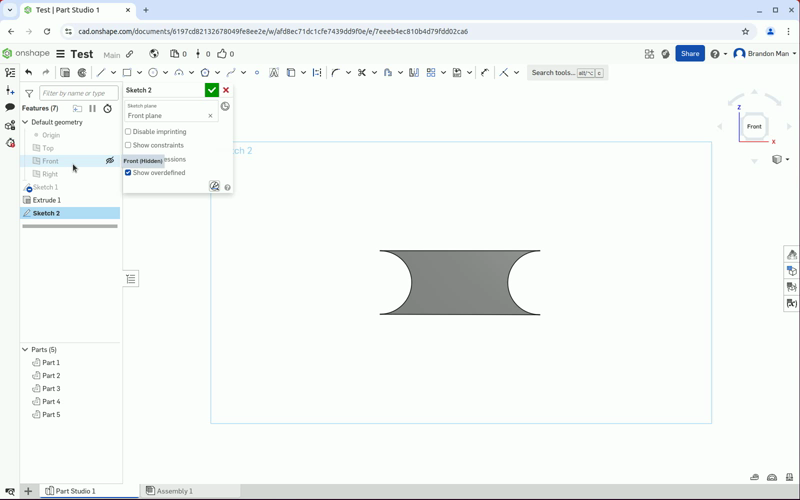
mouse_move(73, 352)
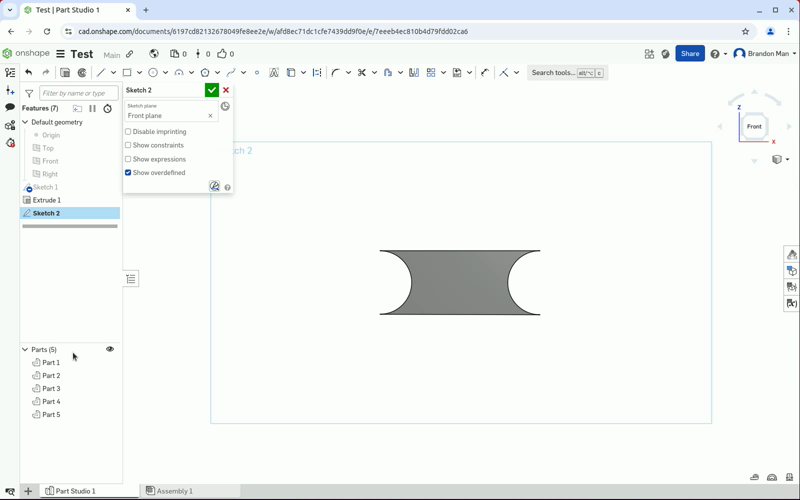
key(y)
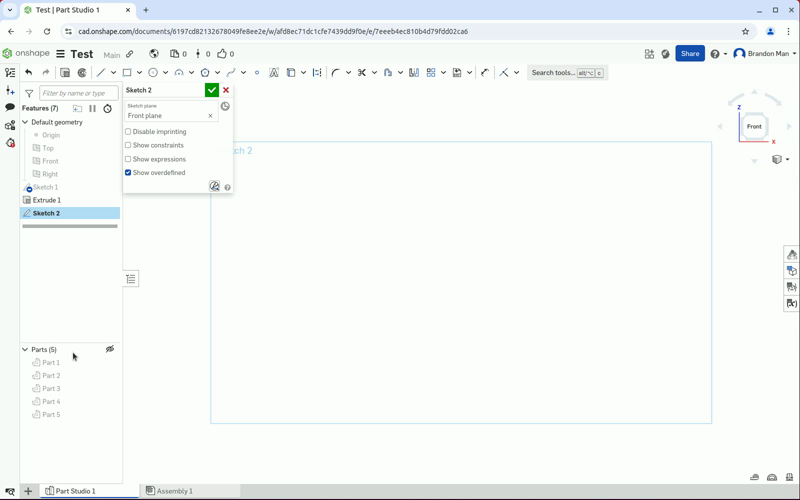
key(a)
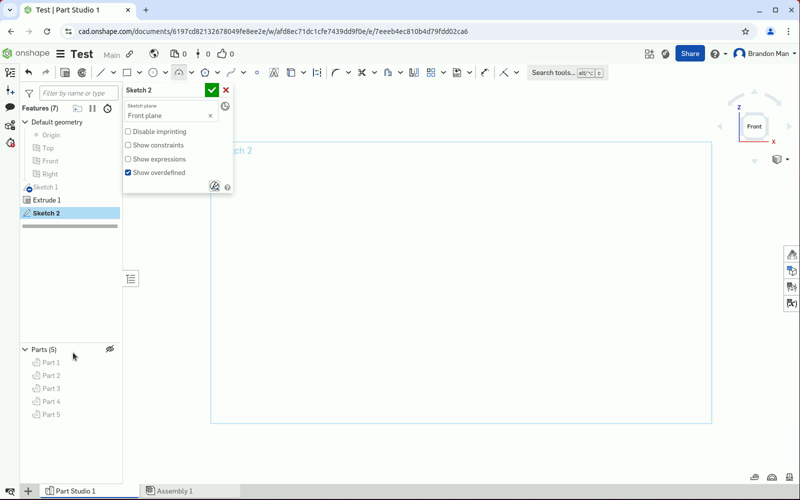
key_down(shift)
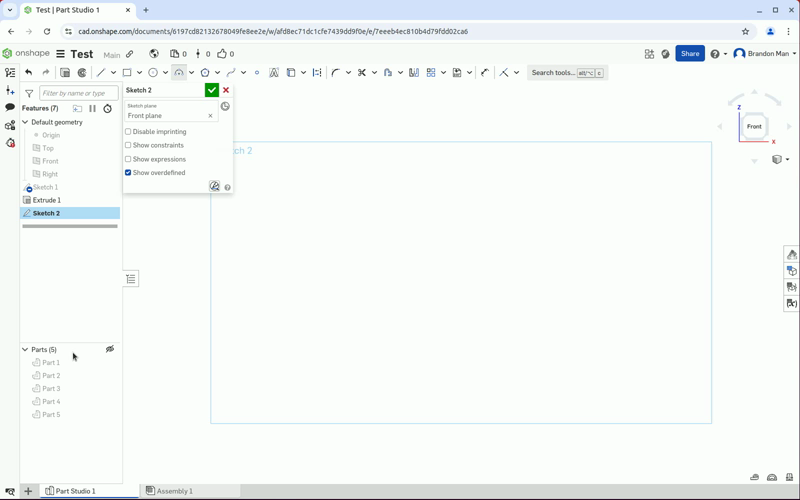
mouse_move(541, 314)
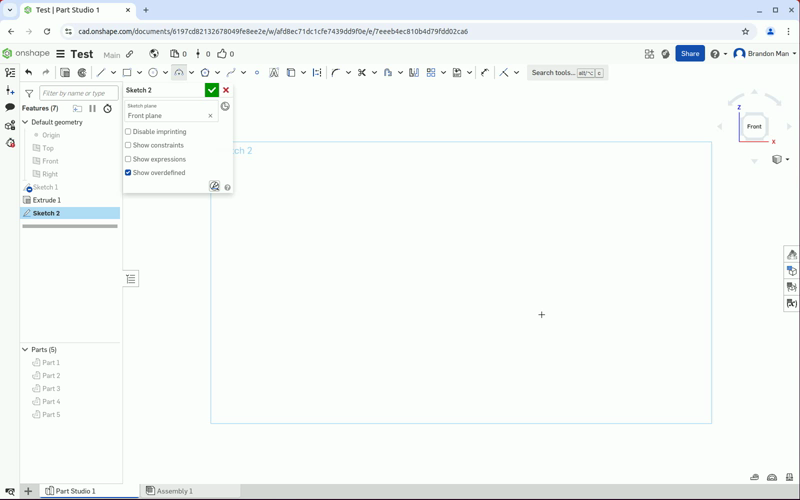
click(541, 314)
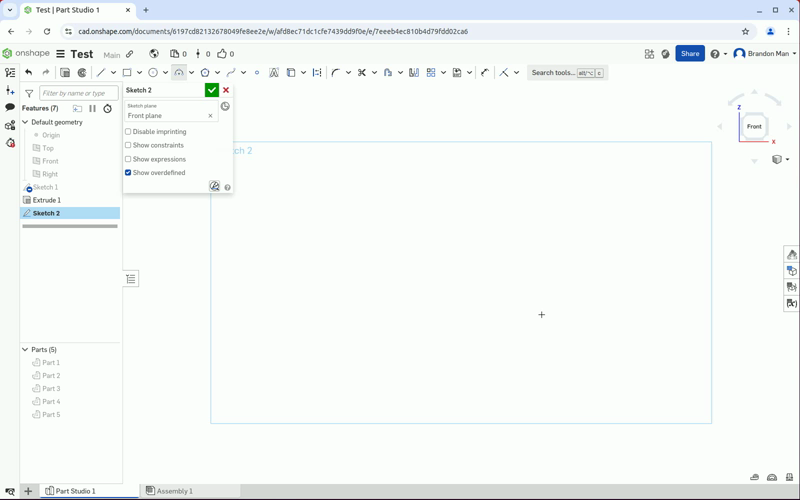
key_up(shift)
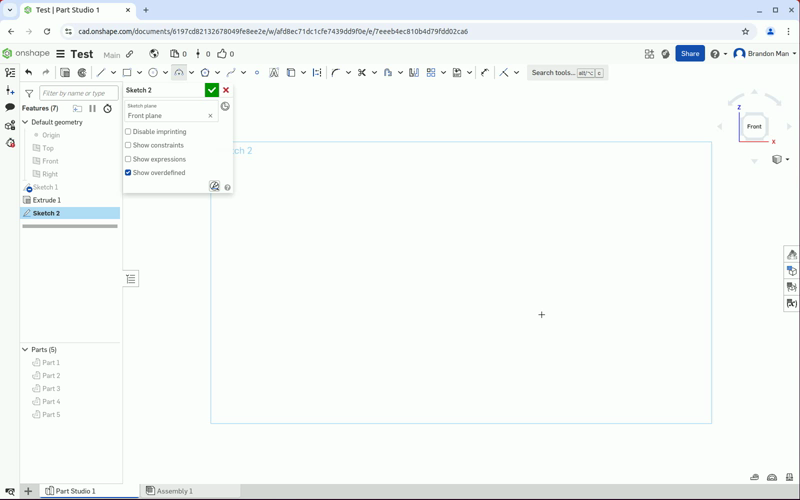
key_down(shift)
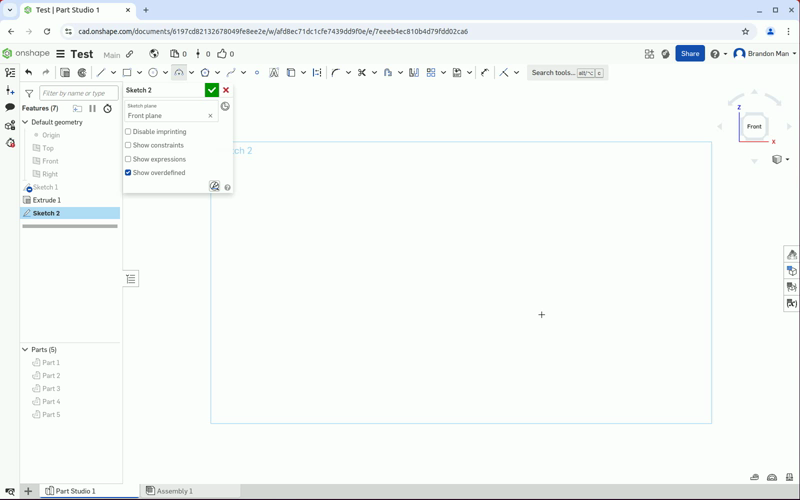
mouse_move(541, 249)
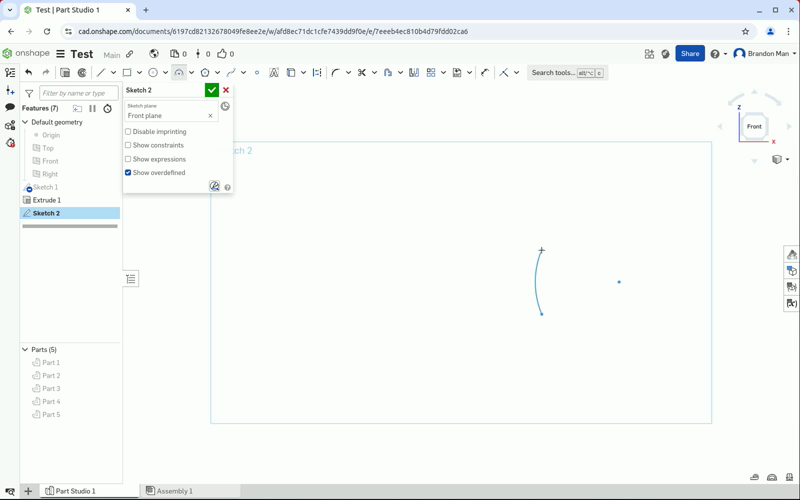
click(541, 249)
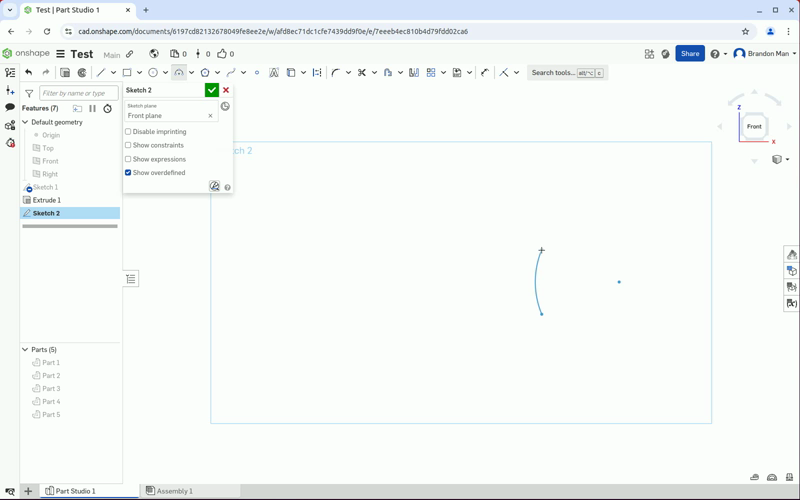
mouse_move(574, 282)
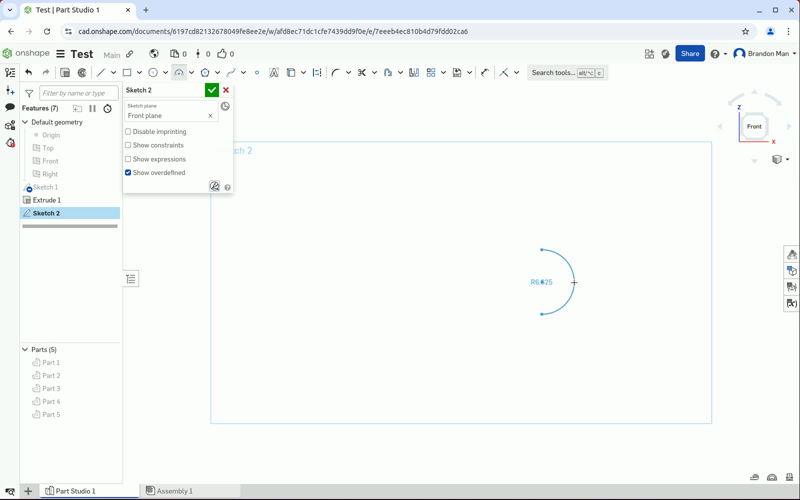
click(574, 282)
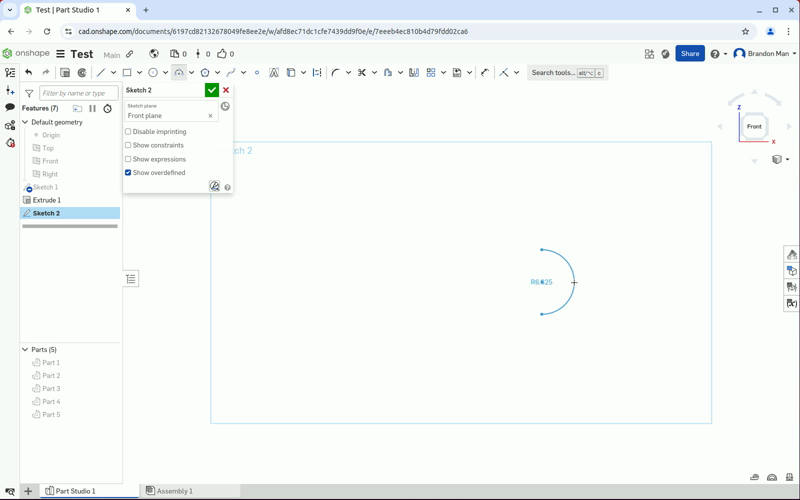
key_up(shift)
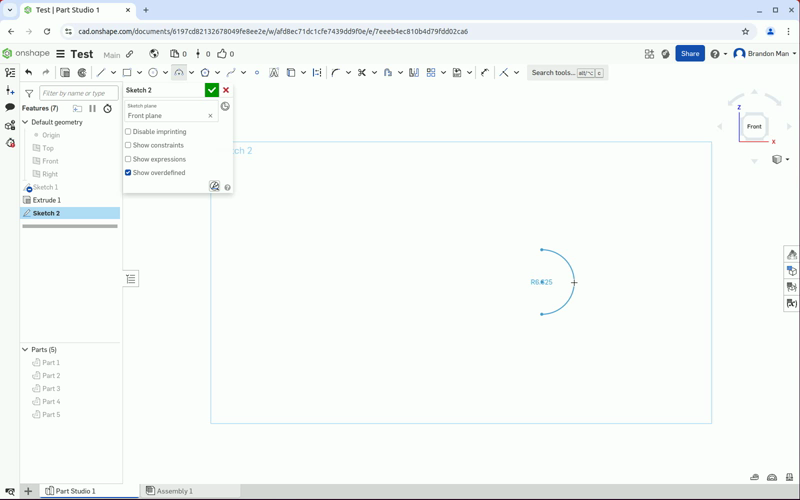
key(esc)
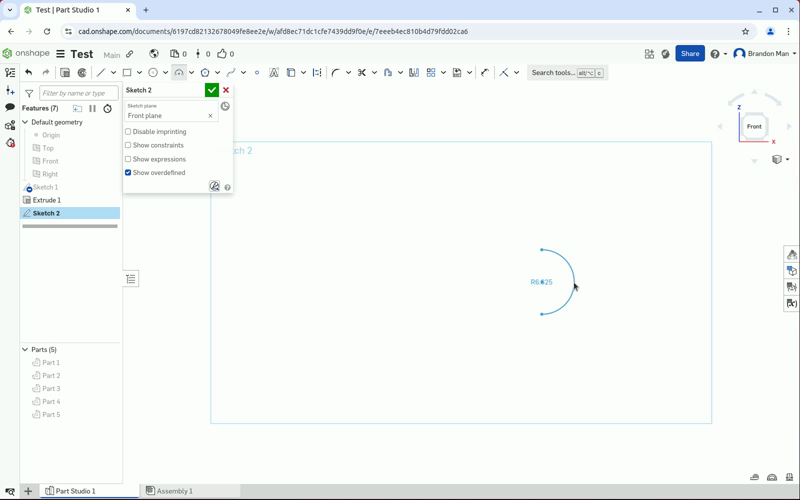
key(l)
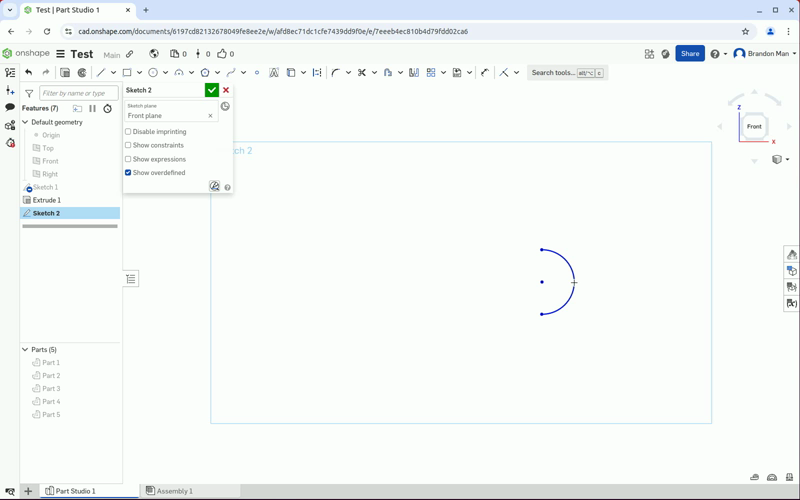
mouse_move(541, 249)
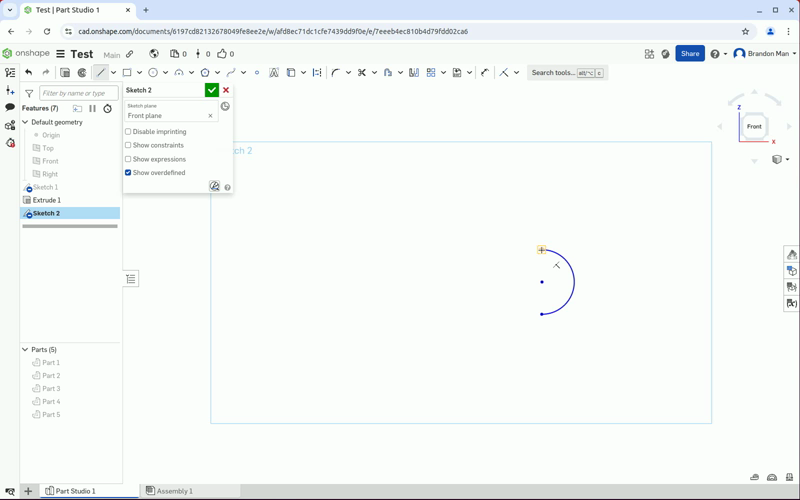
click(541, 249)
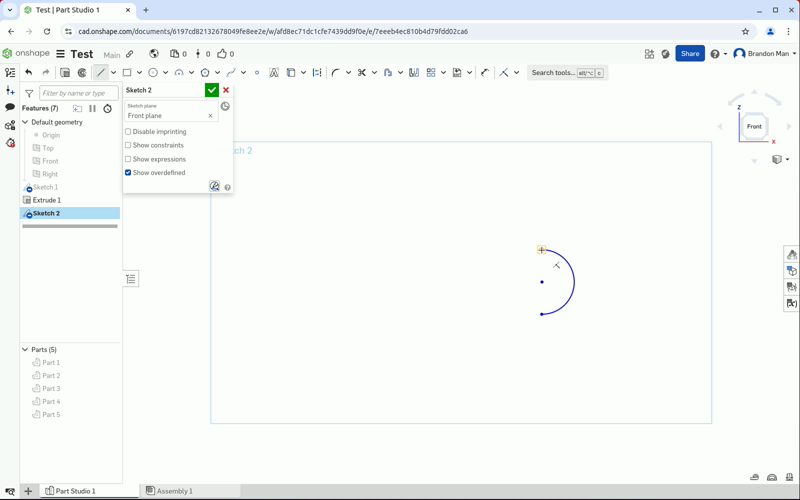
key_down(shift)
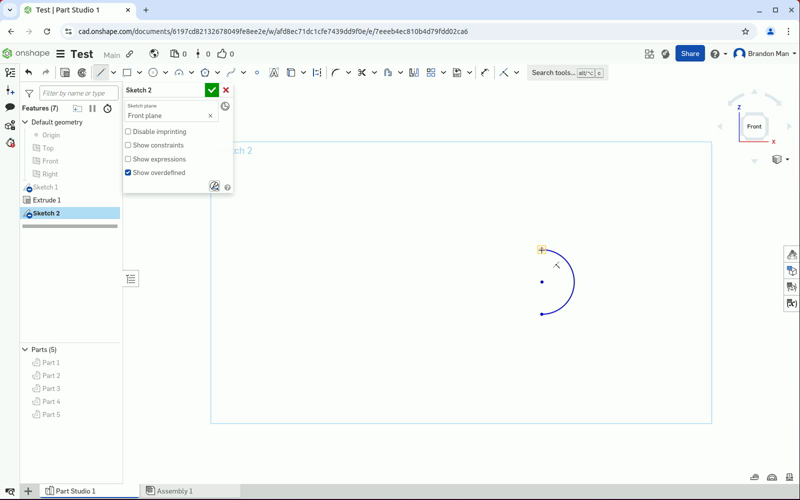
mouse_move(571, 249)
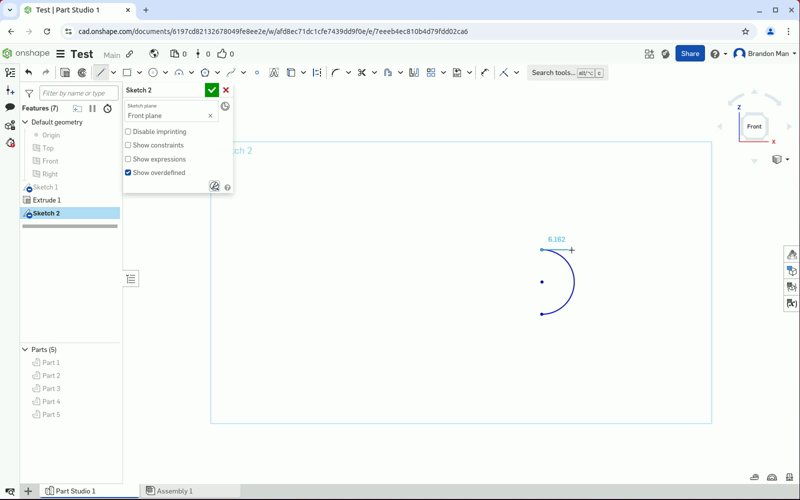
mouse_move(541, 261)
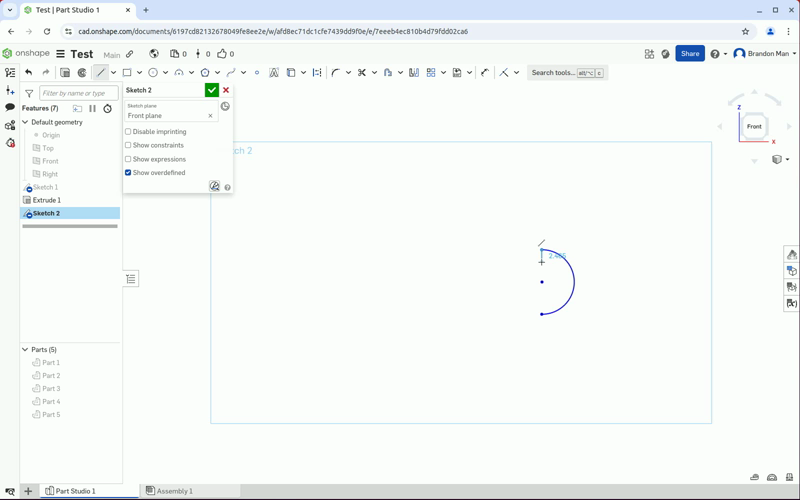
click(541, 261)
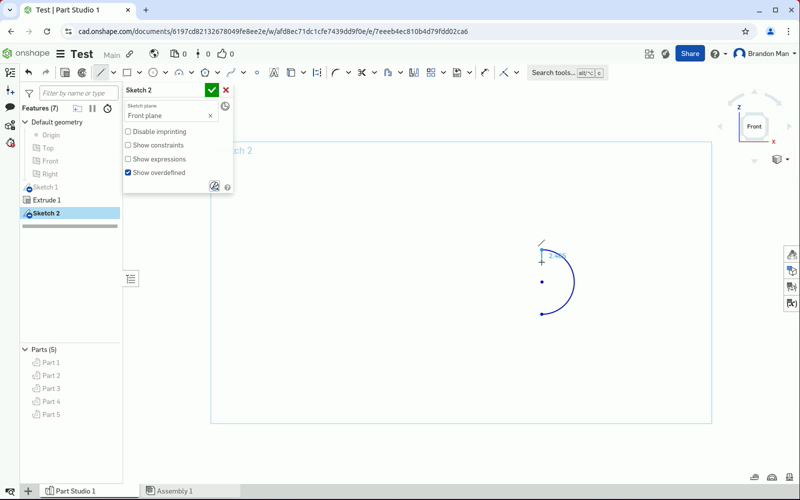
key_up(shift)
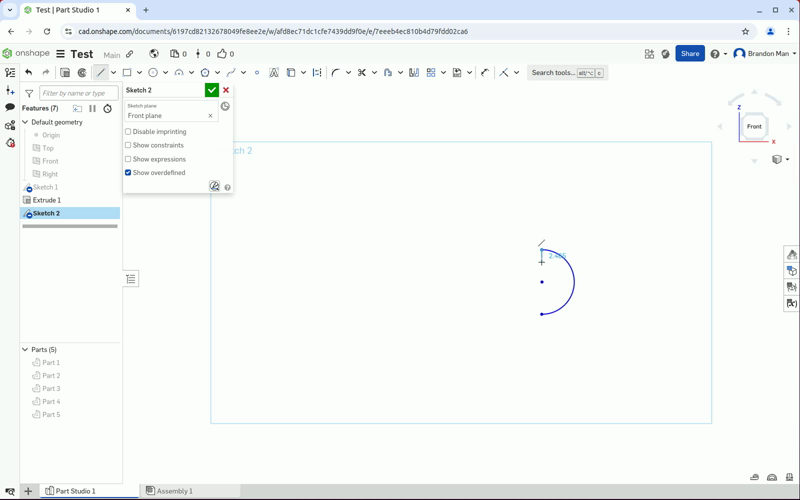
key(esc)
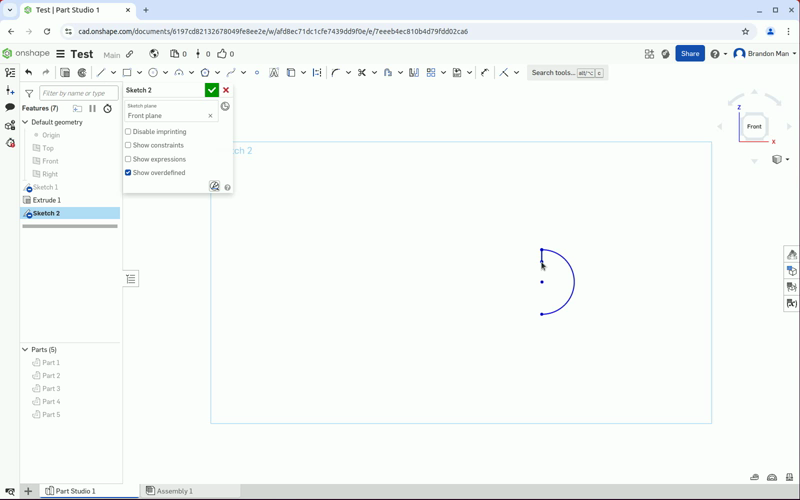
key(a)
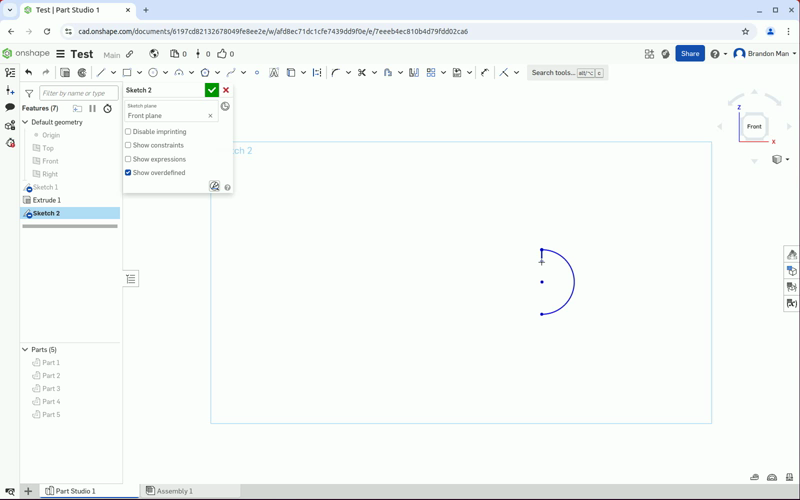
mouse_move(541, 261)
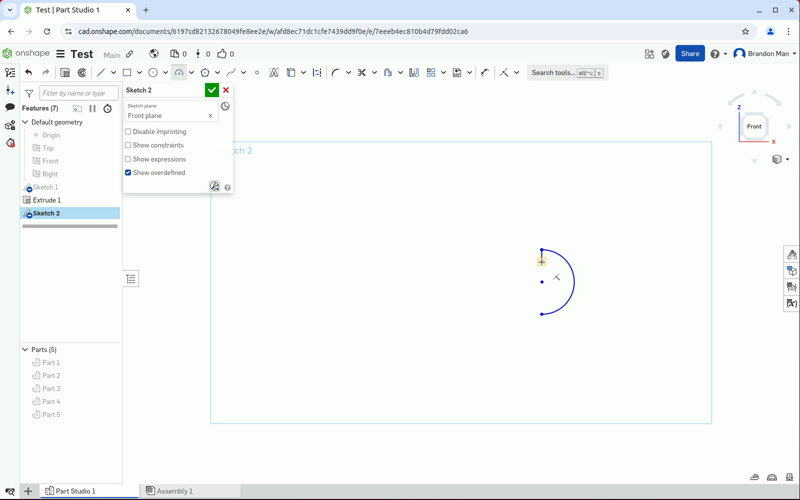
click(541, 261)
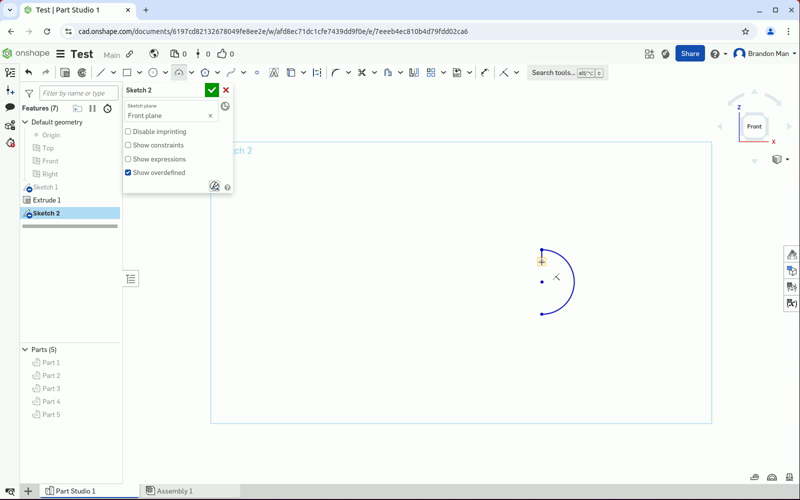
key_down(shift)
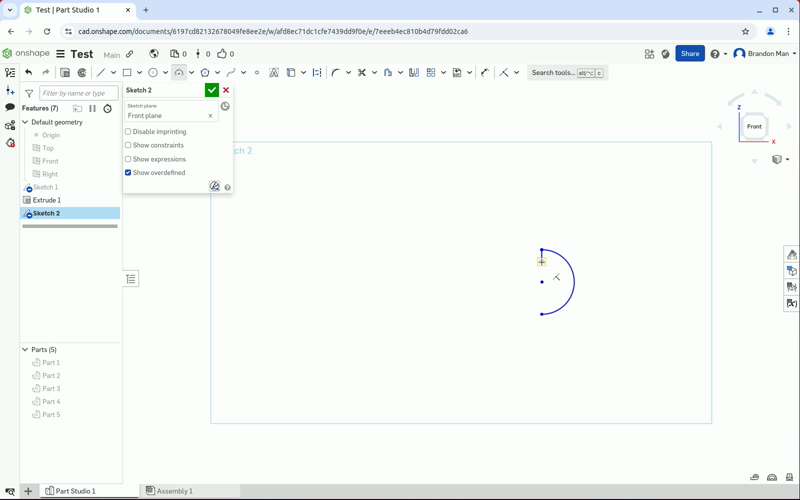
mouse_move(541, 302)
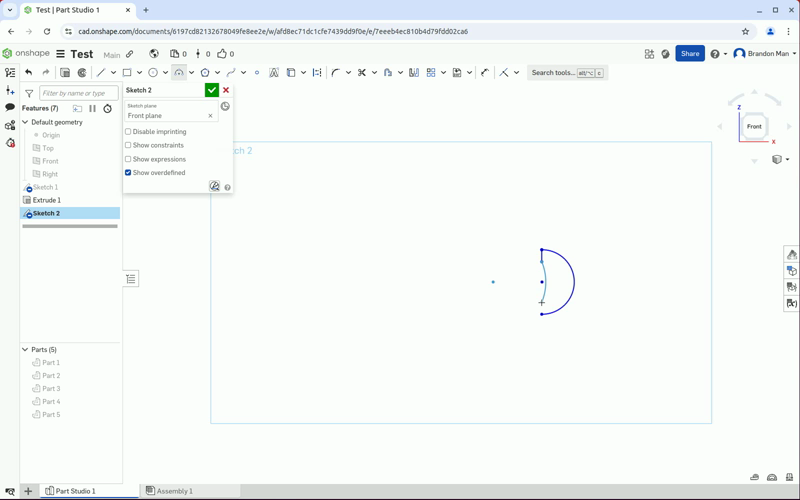
click(541, 302)
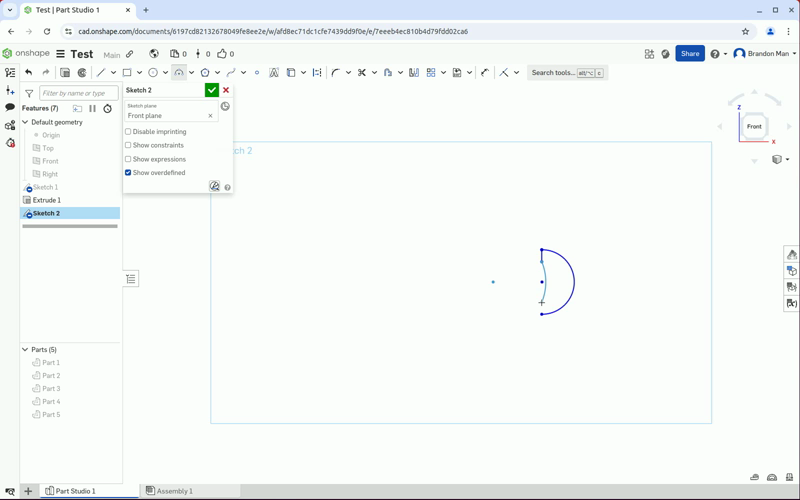
mouse_move(561, 282)
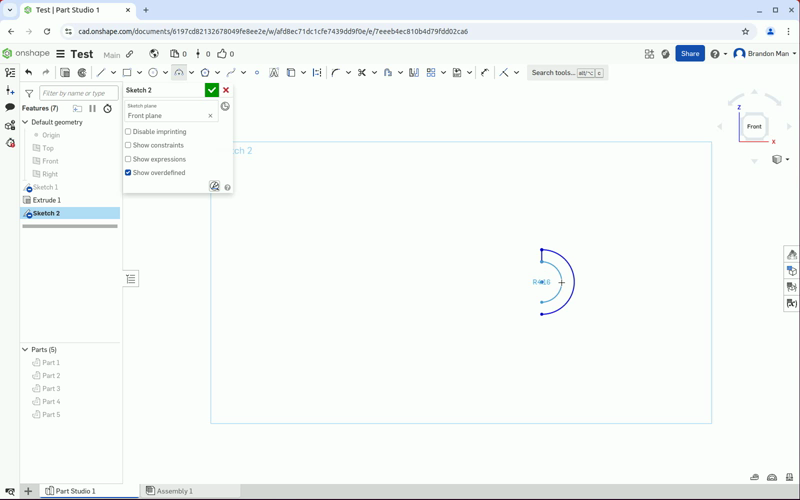
click(561, 282)
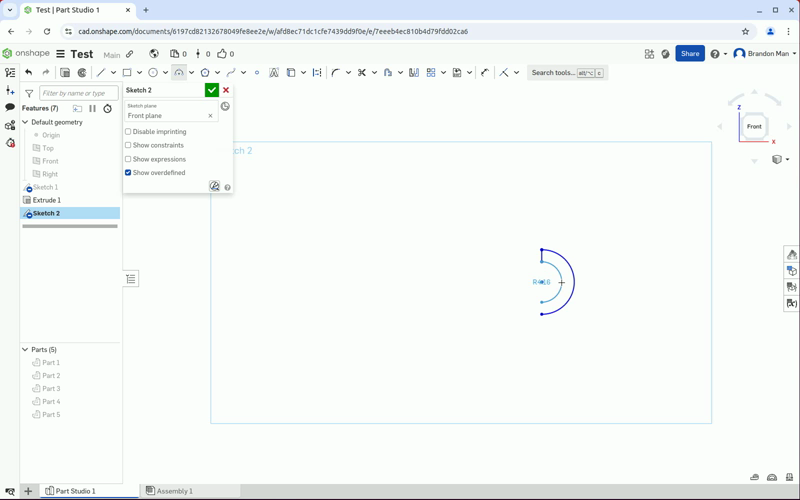
key_up(shift)
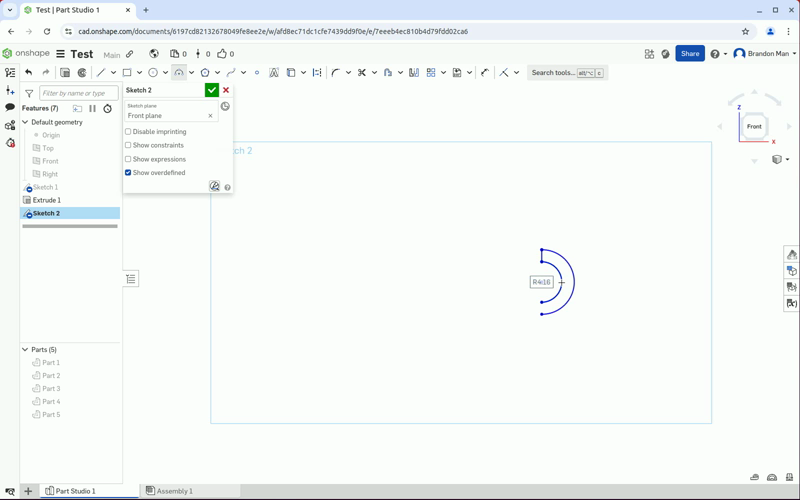
key(esc)
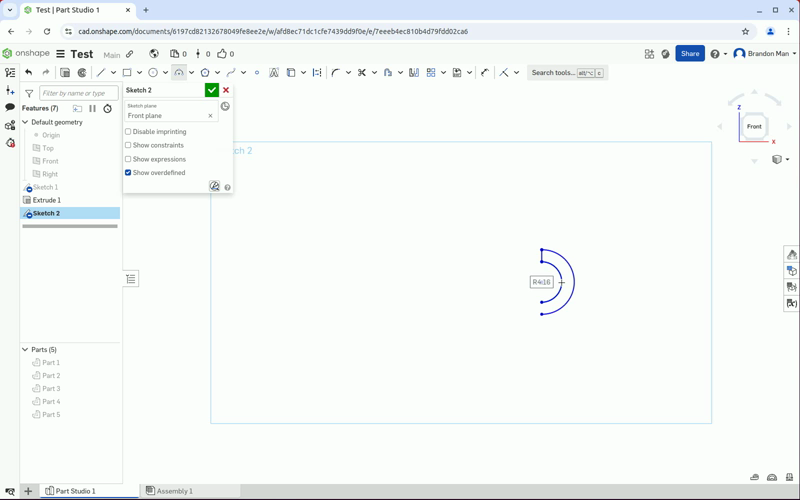
key(l)
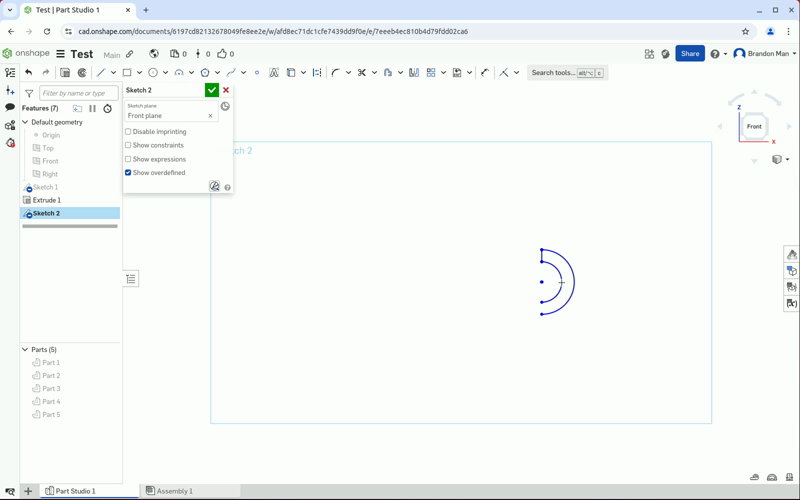
mouse_move(541, 302)
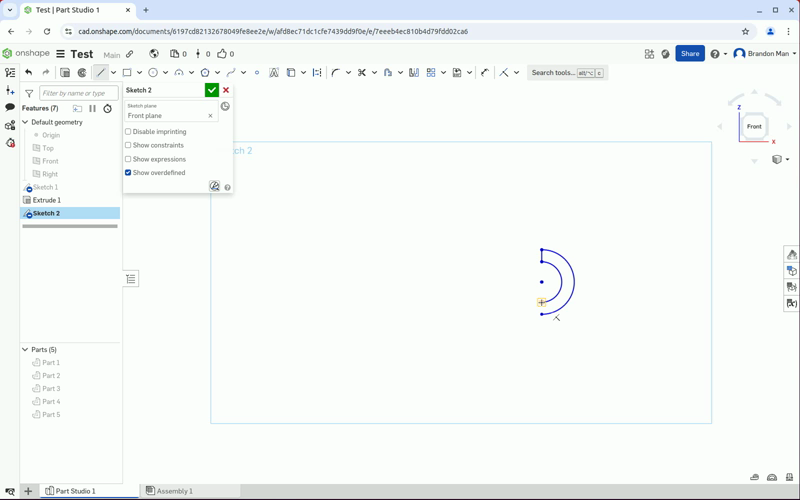
click(541, 302)
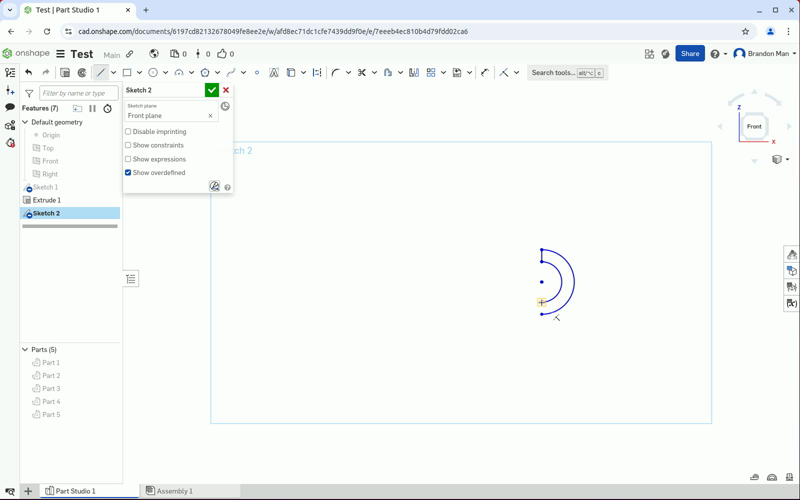
mouse_move(571, 302)
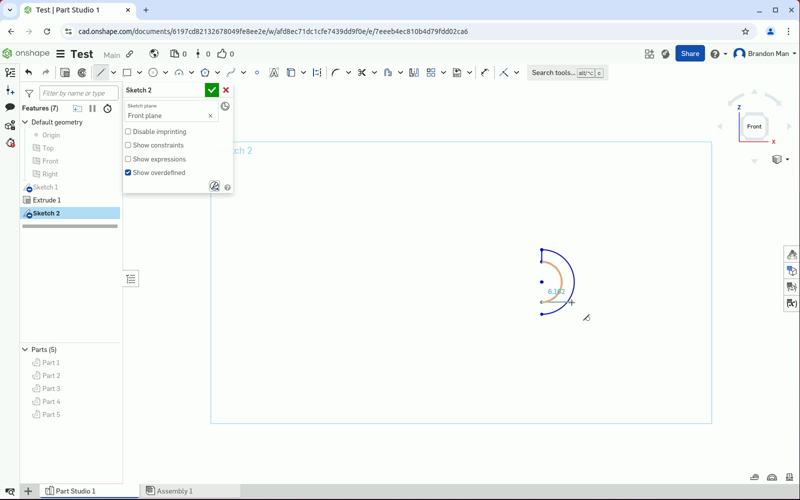
key_down(shift)
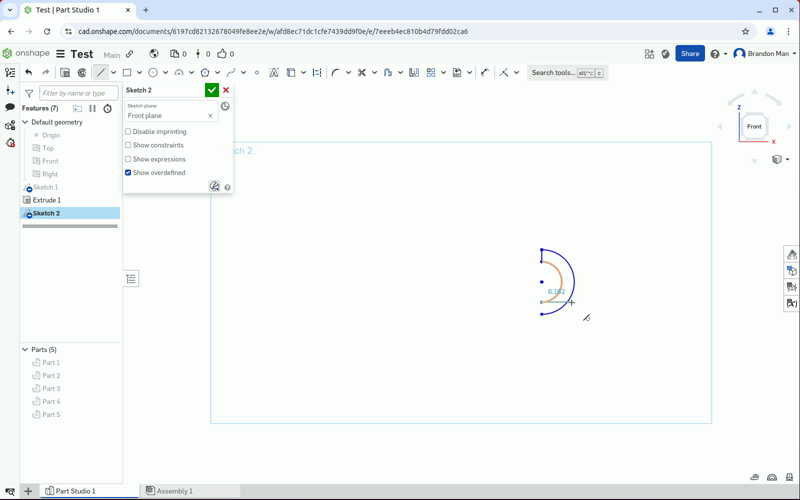
mouse_move(541, 314)
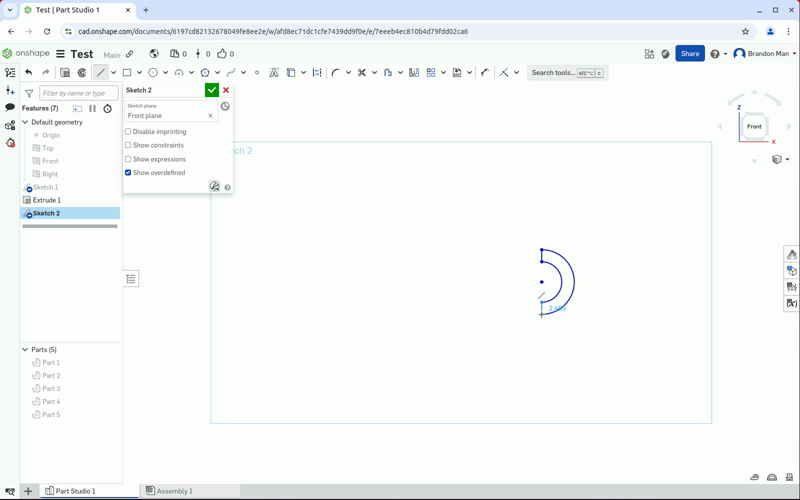
key_up(shift)
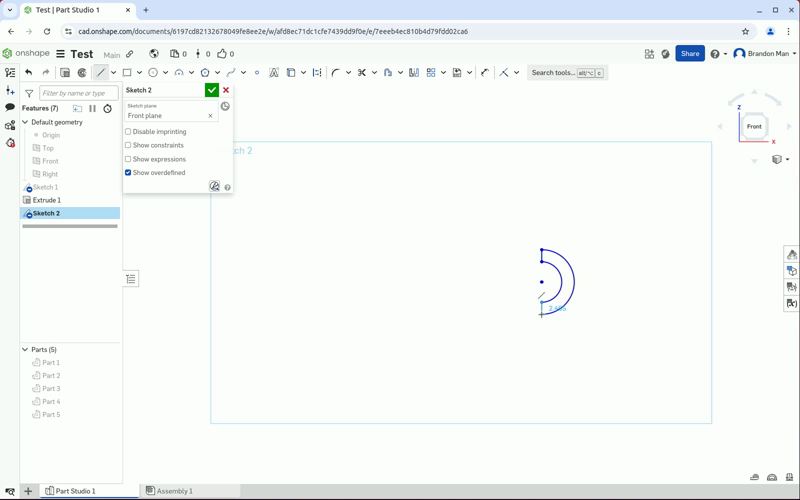
click(541, 314)
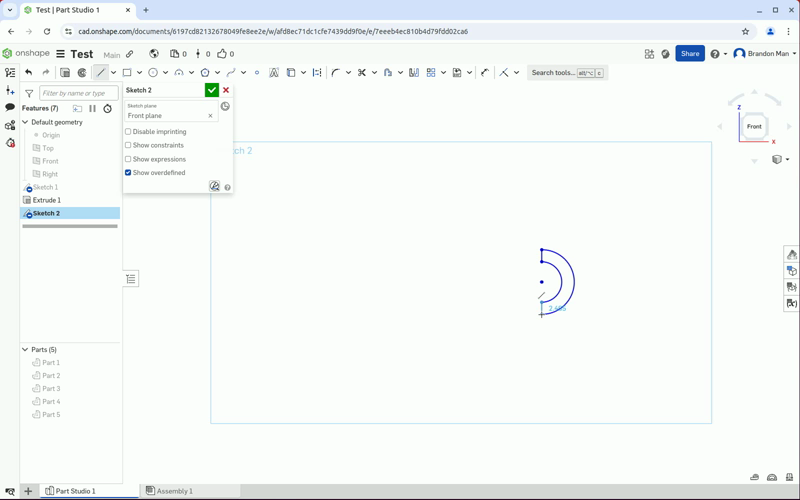
key(esc)
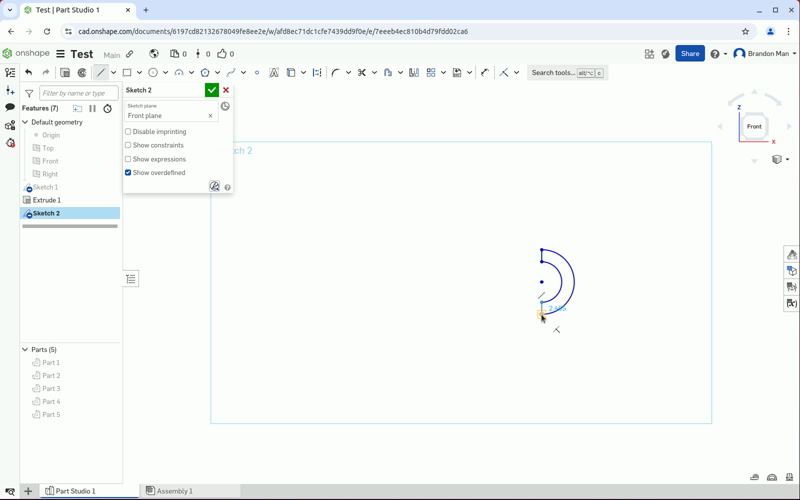
mouse_move(557, 276)
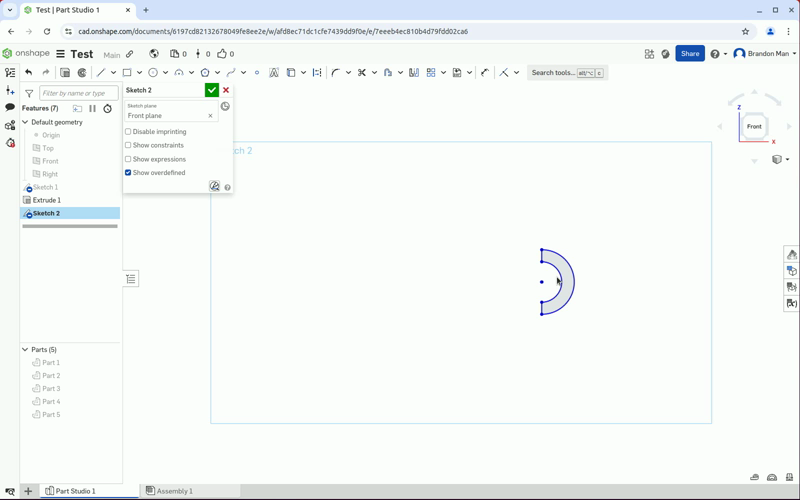
scroll(6)
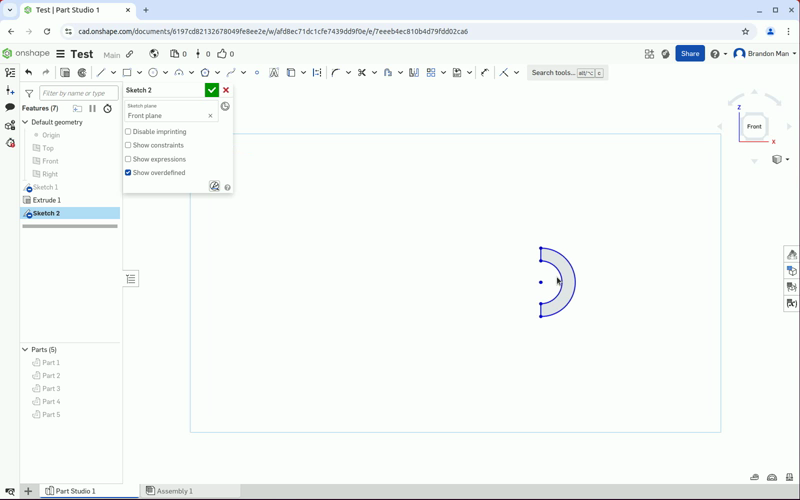
scroll(6)
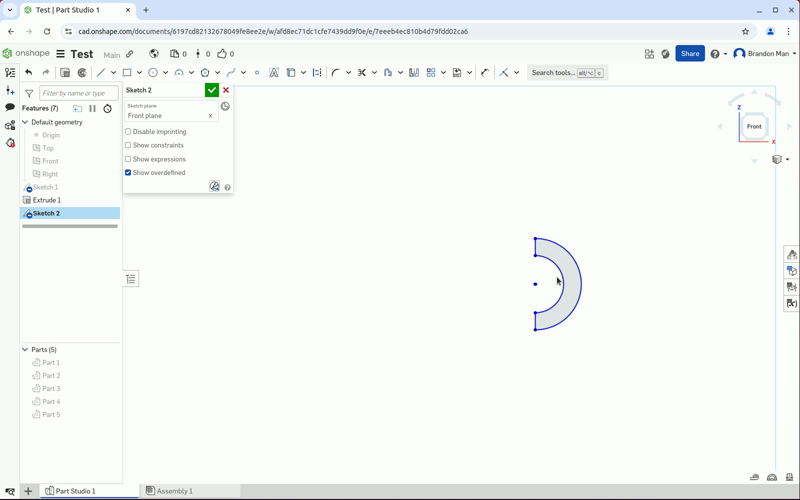
scroll(6)
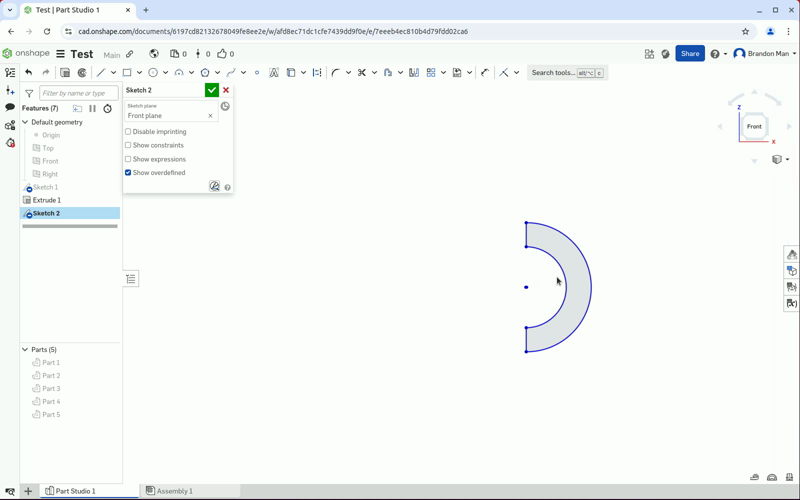
scroll(6)
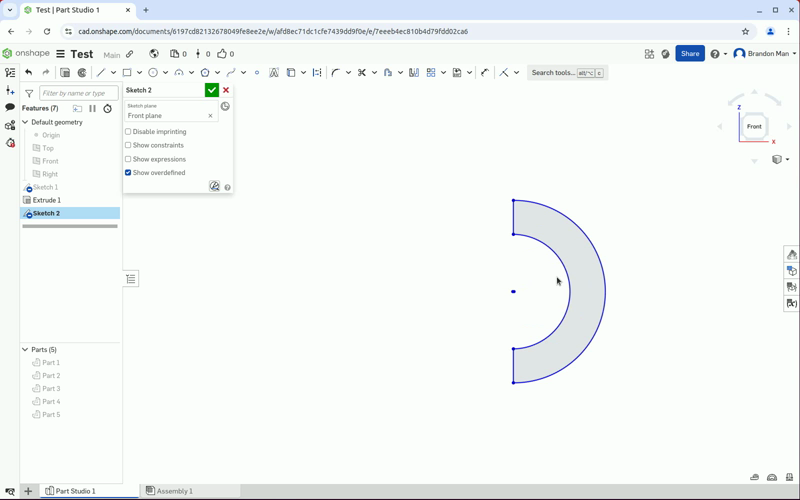
scroll(6)
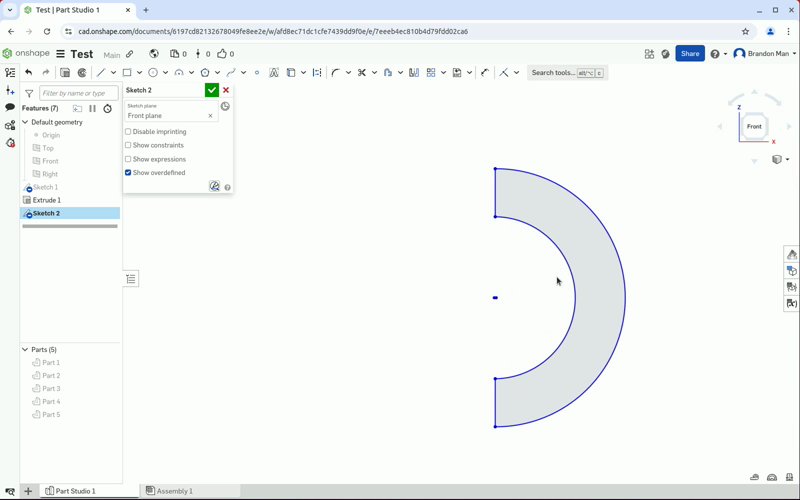
scroll(6)
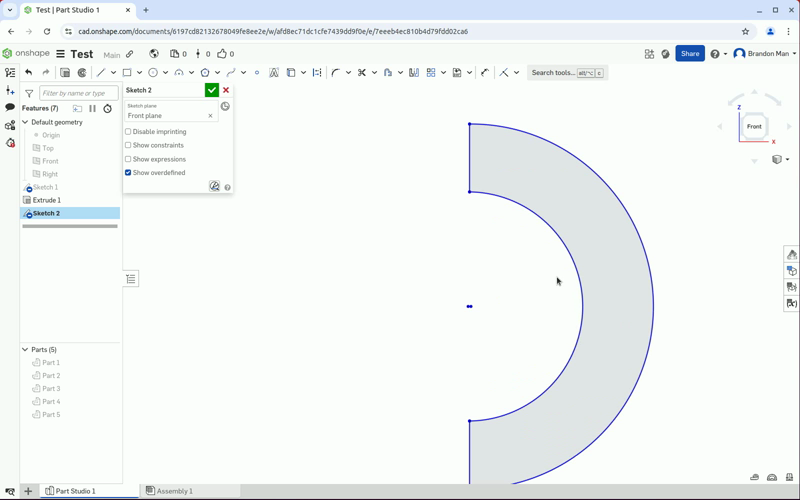
scroll(6)
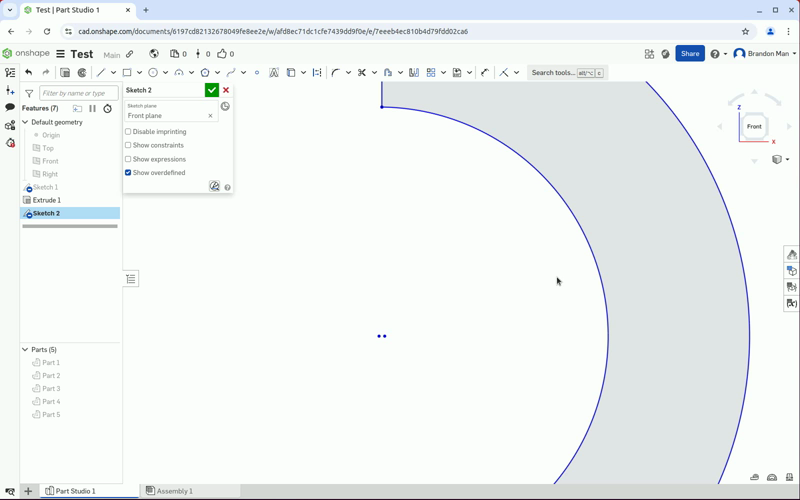
click(557, 276)
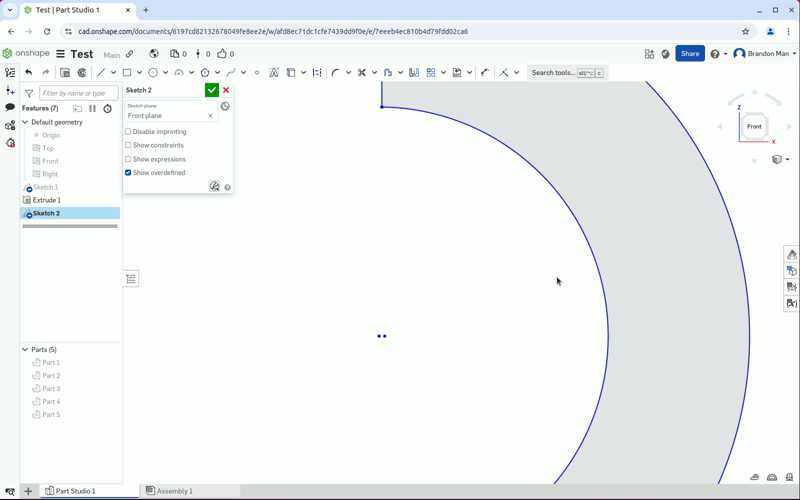
scroll(-6)
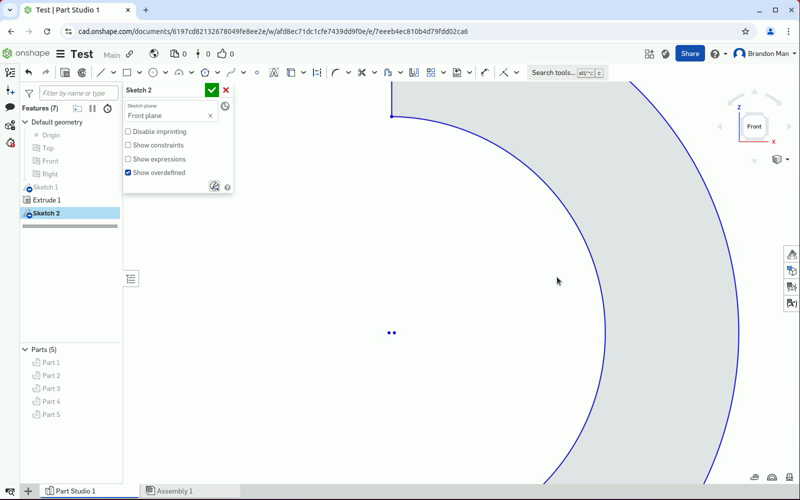
scroll(-6)
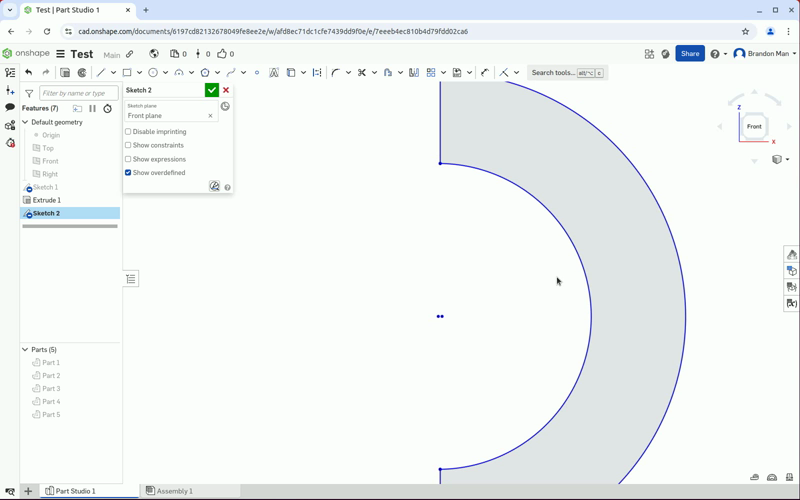
scroll(-6)
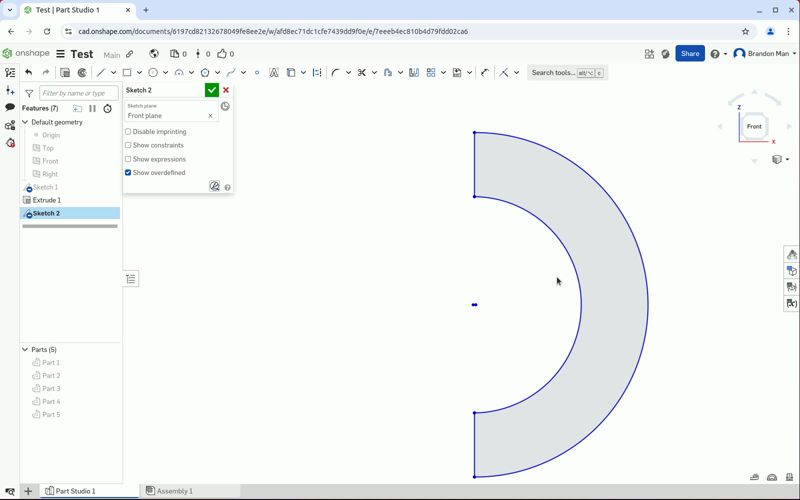
scroll(-6)
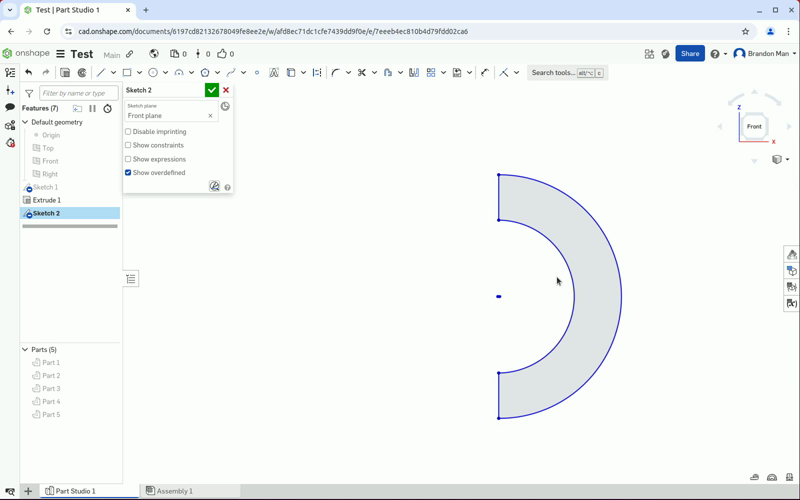
scroll(-6)
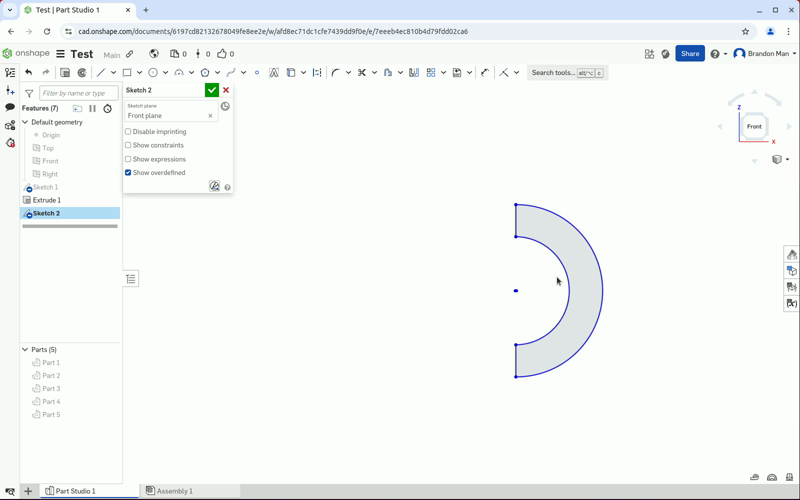
scroll(-6)
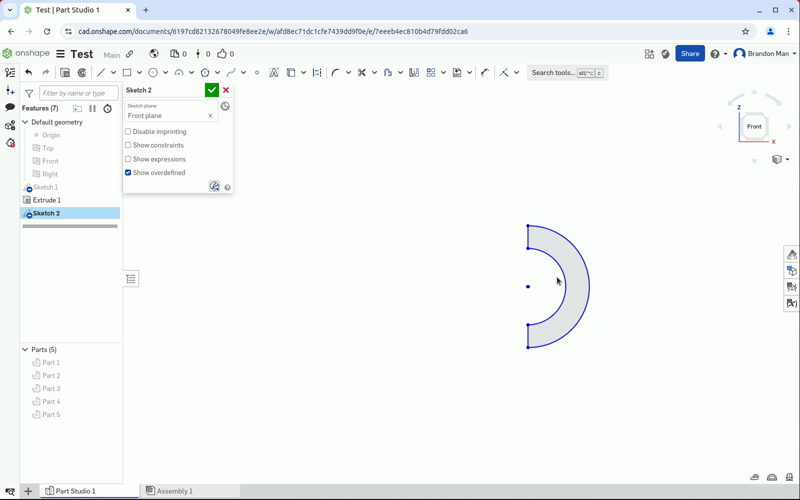
scroll(-6)
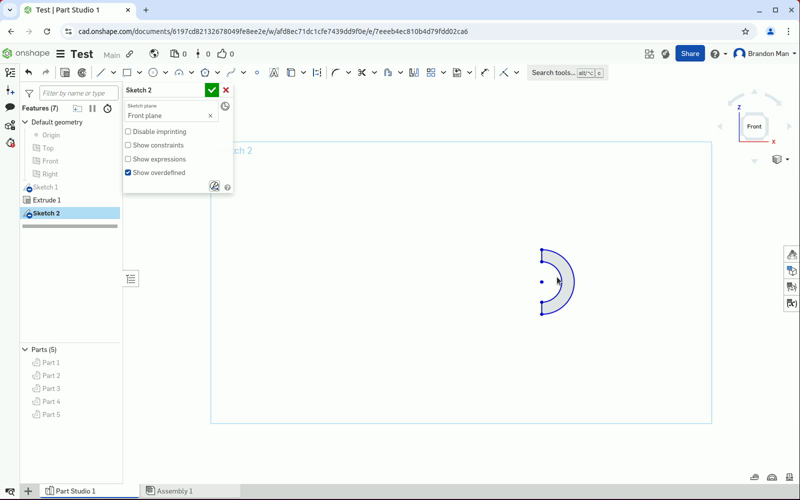
mouse_move(73, 352)
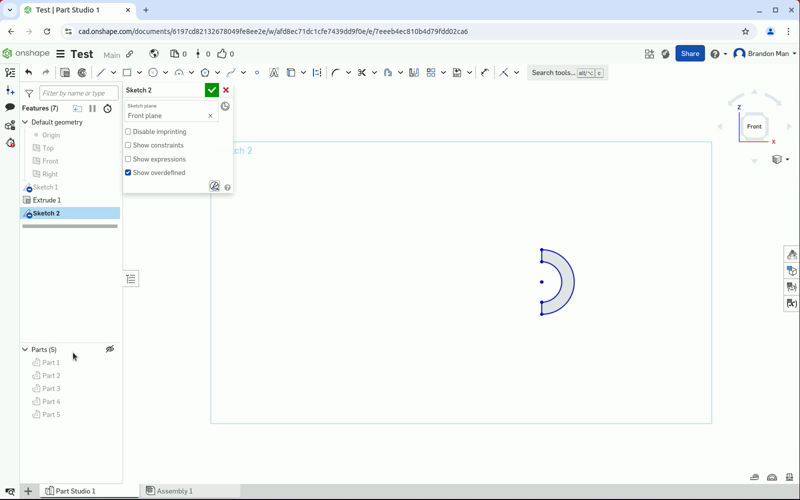
key(shift+y)
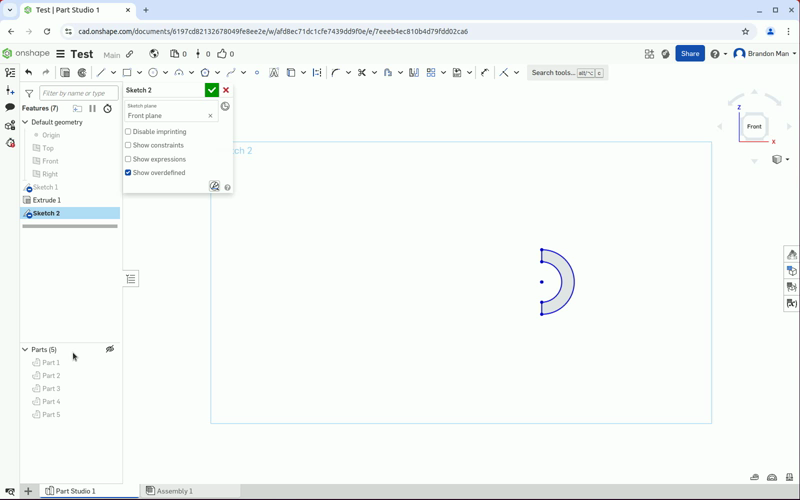
key(shift+e)
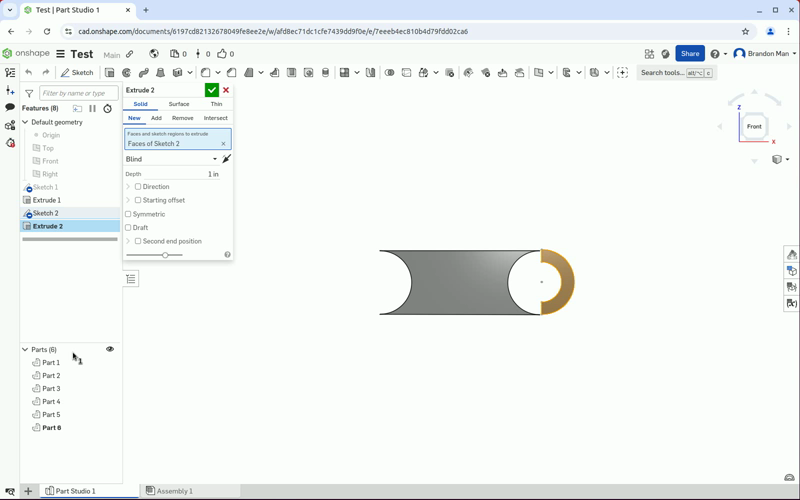
mouse_move(143, 106)
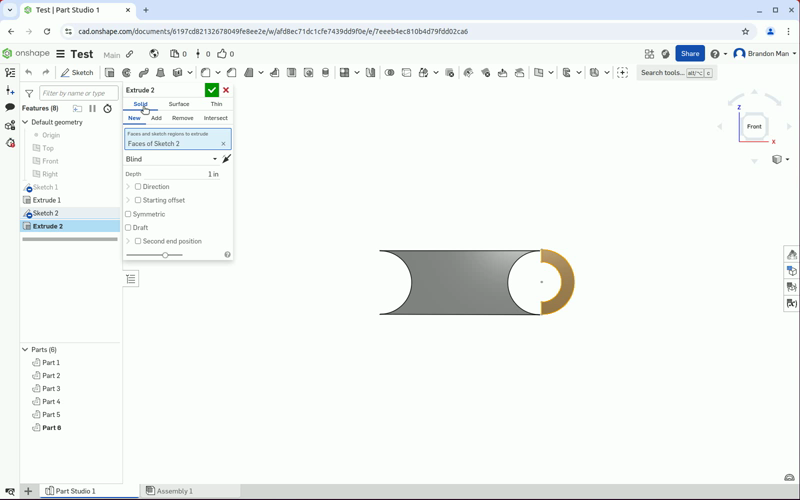
click(143, 106)
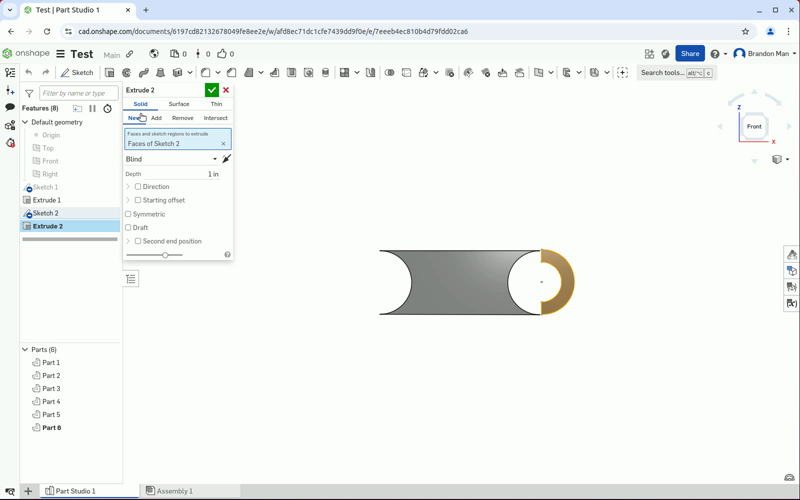
mouse_move(137, 120)
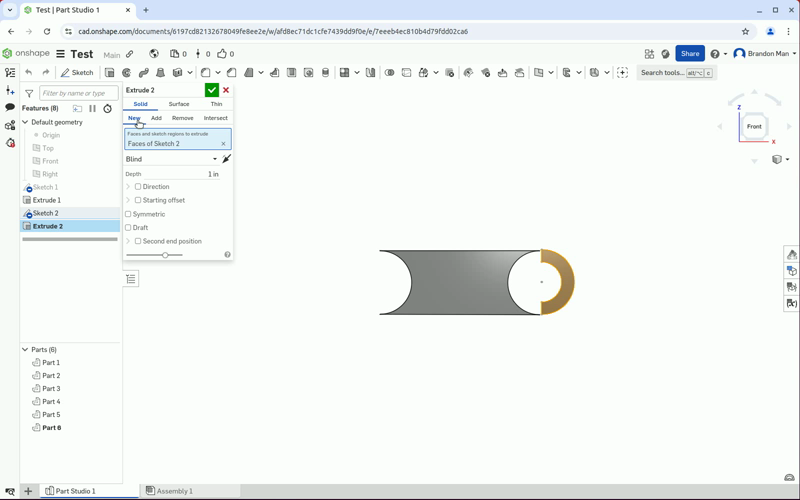
click(137, 120)
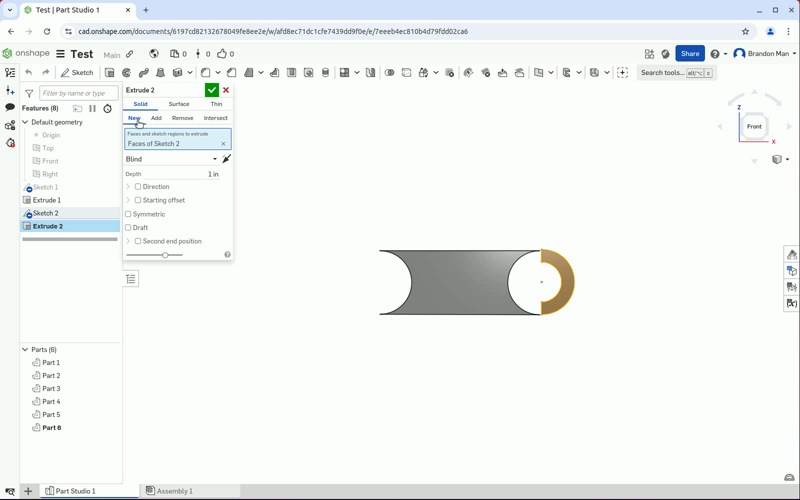
key(tab, 4)
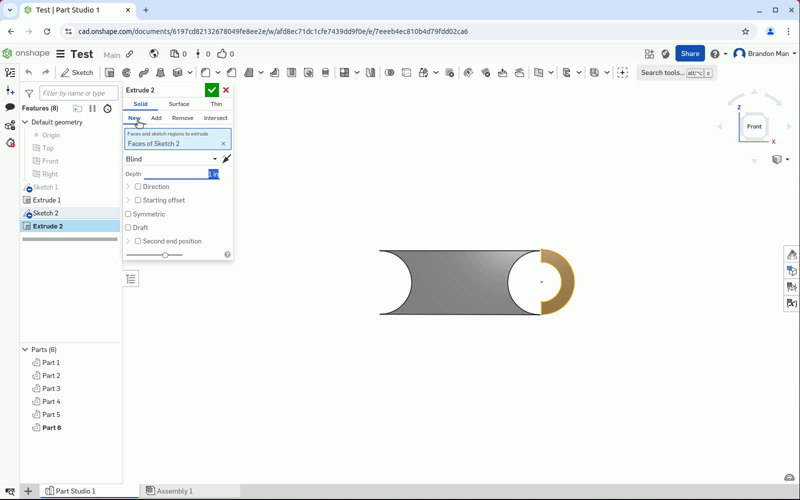
text(5.536)
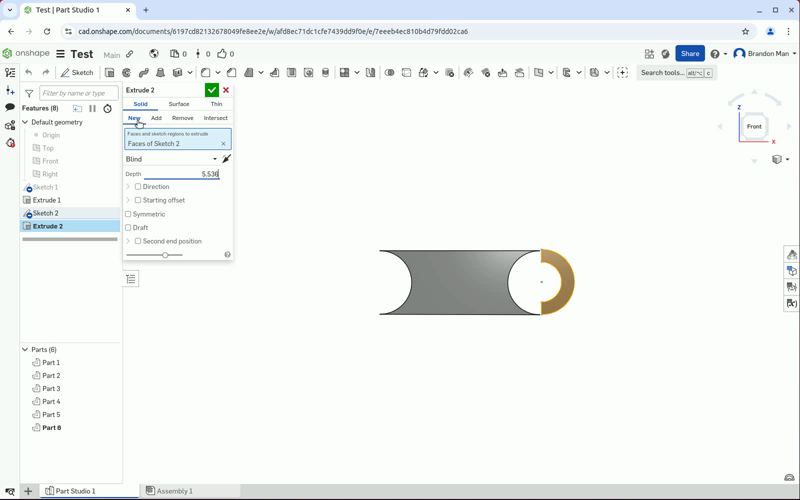
key(enter)
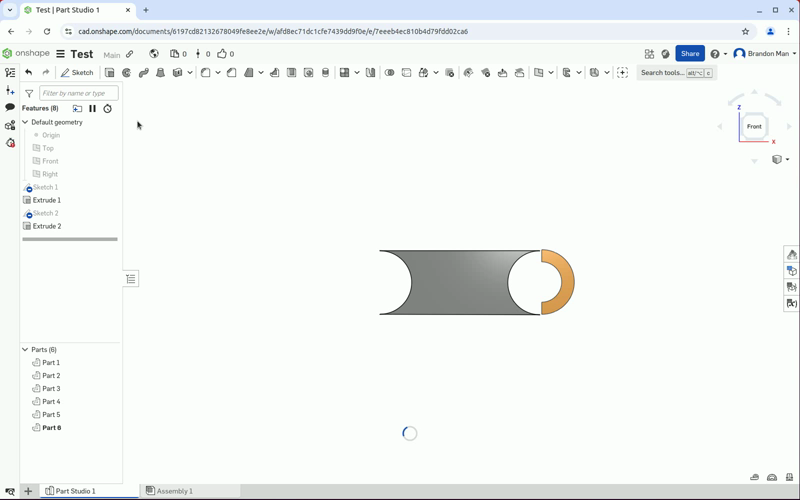
key(shift+h)
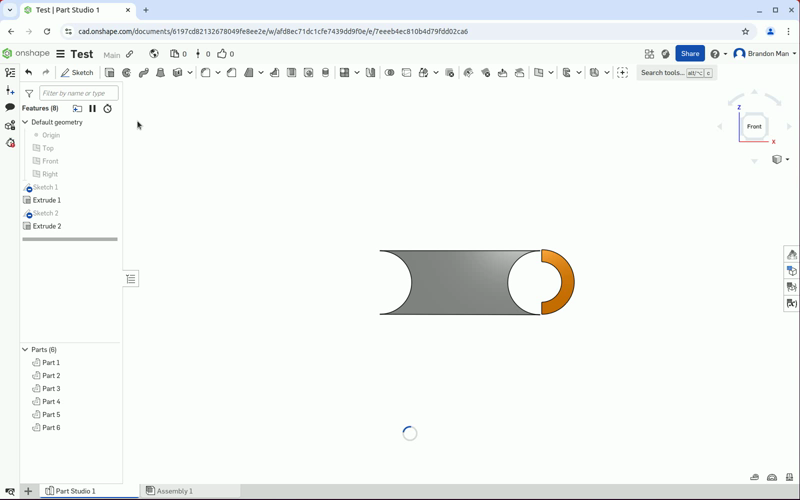
key(shift+h)
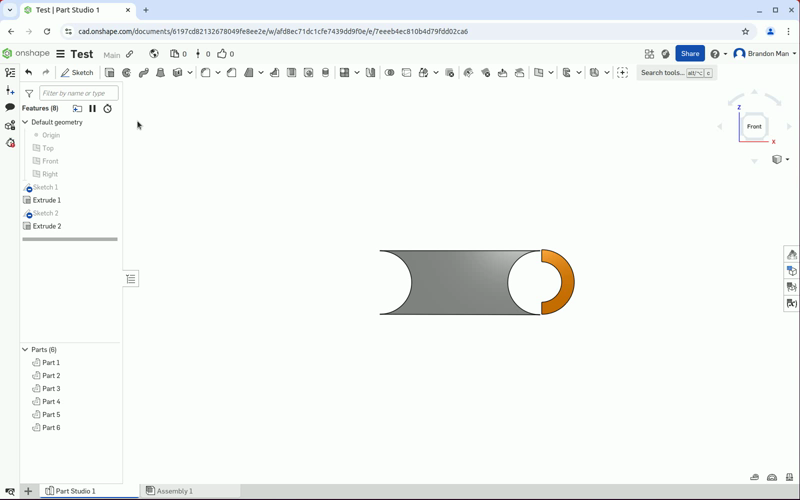
mouse_move(73, 189)
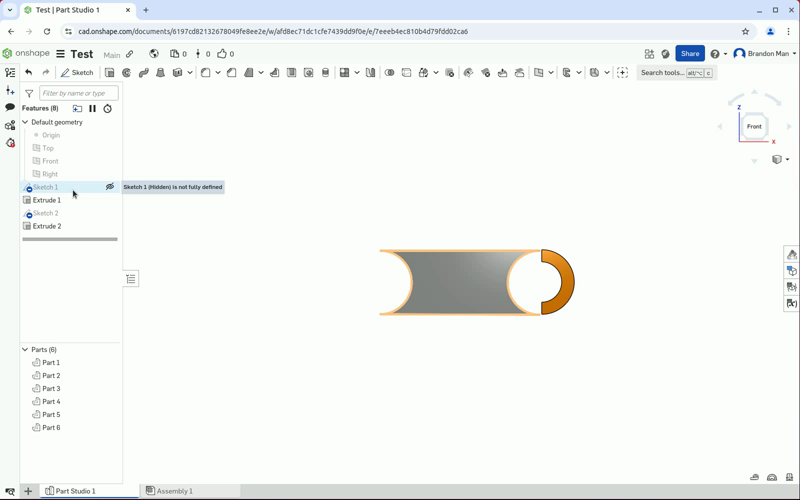
click(73, 189)
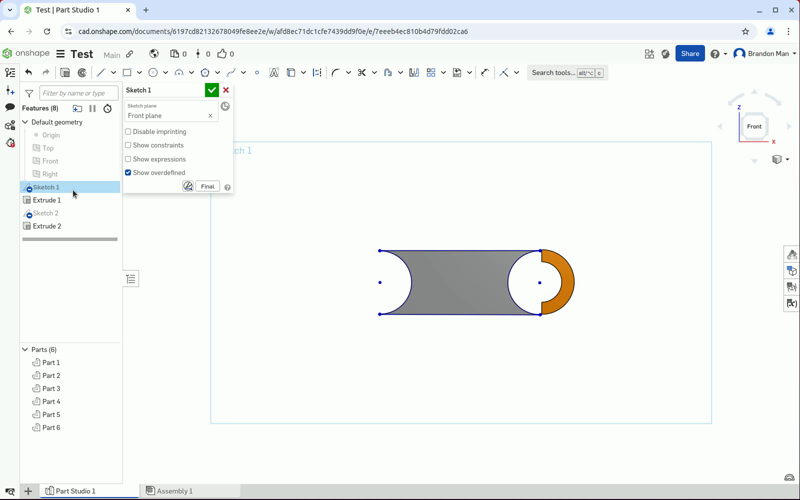
mouse_move(229, 92)
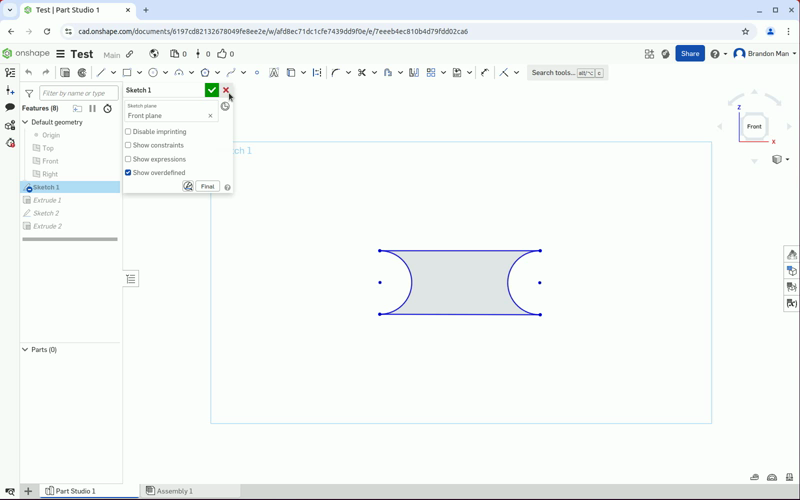
click(229, 92)
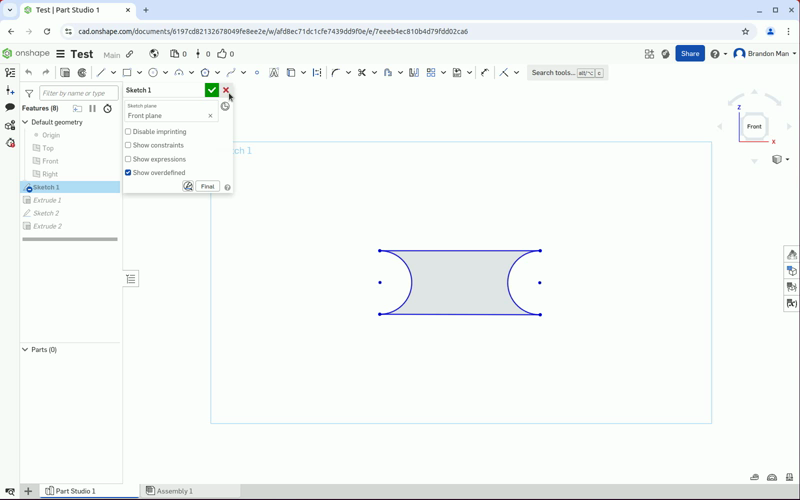
key(shift+s)
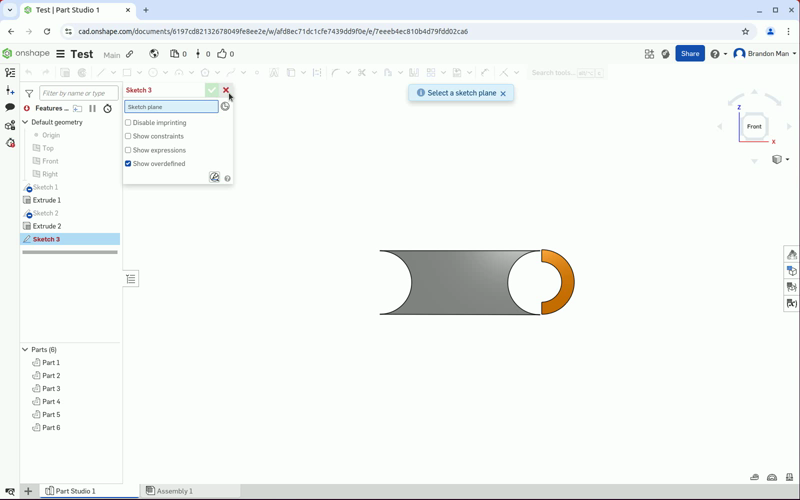
mouse_move(73, 163)
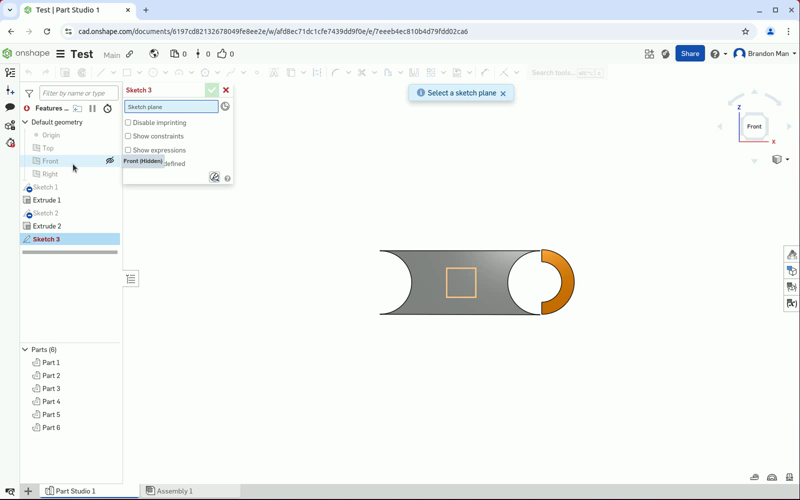
click(73, 163)
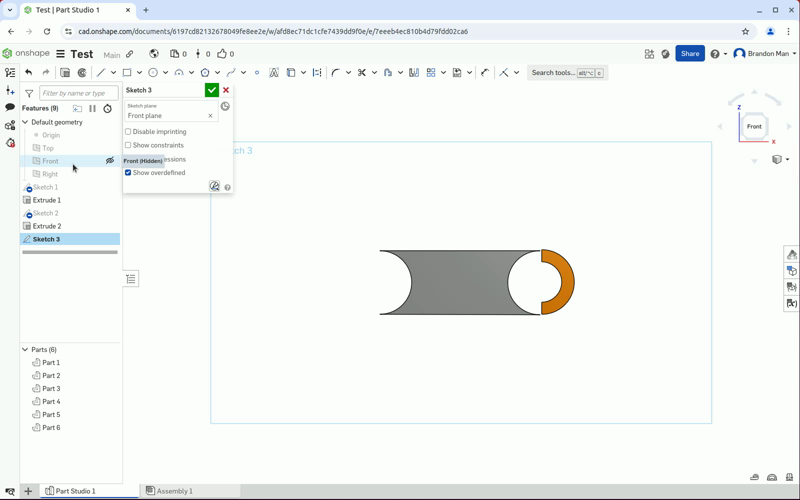
mouse_move(73, 352)
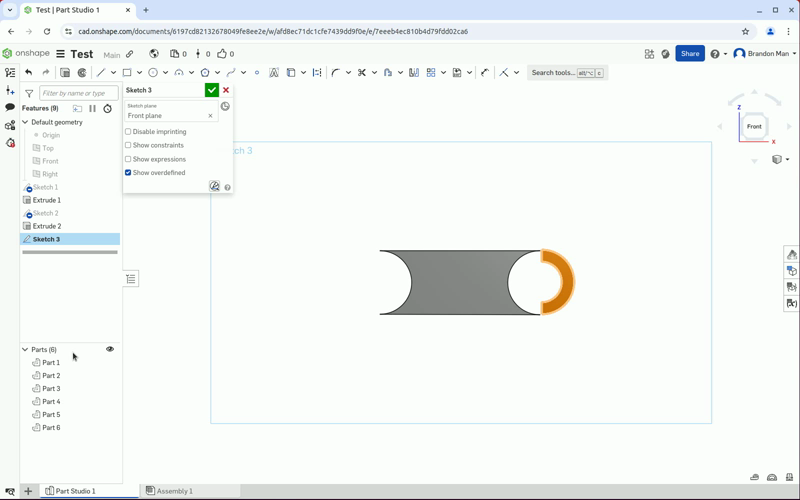
key(y)
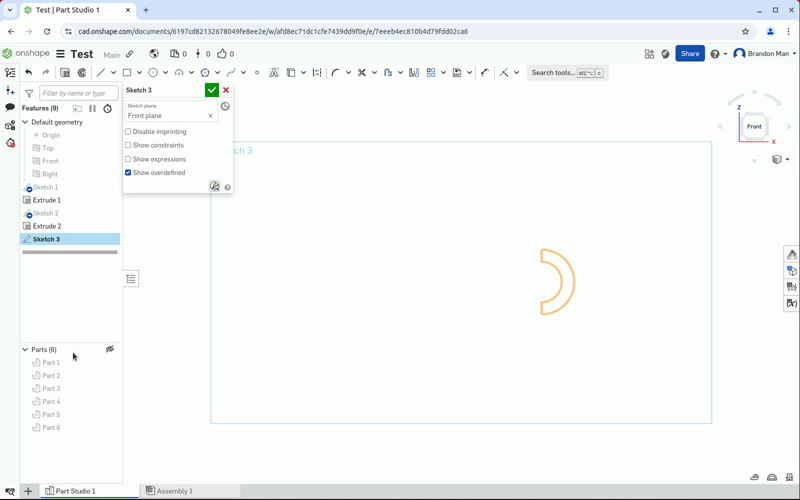
key(l)
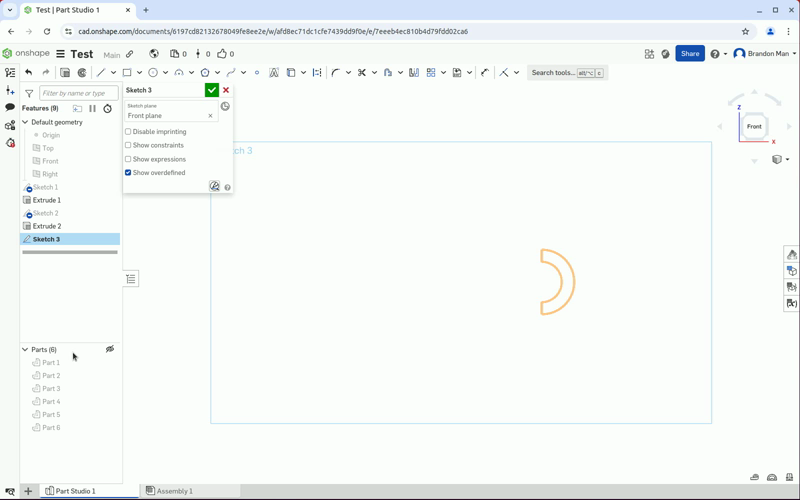
key_down(shift)
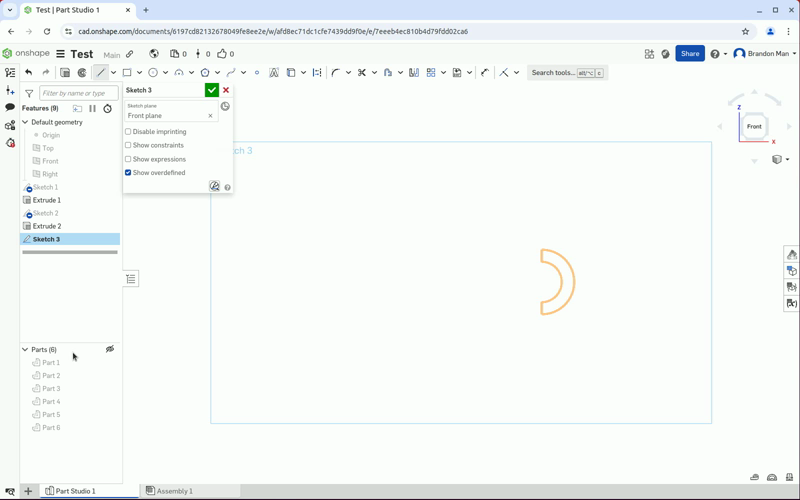
mouse_move(379, 314)
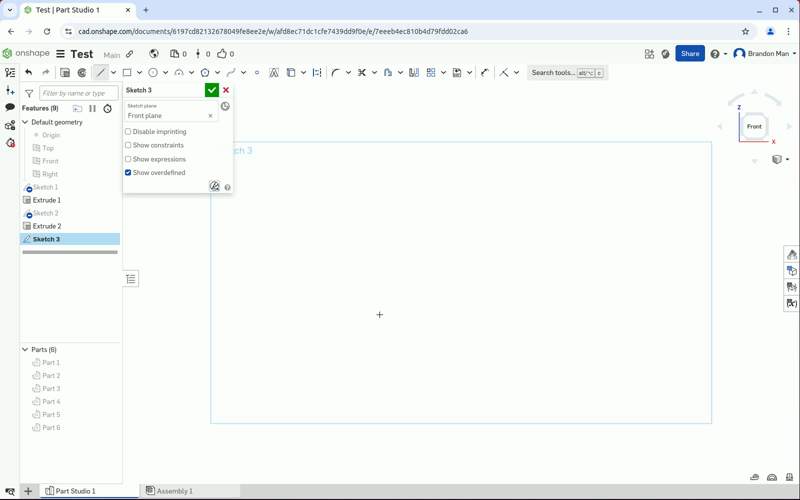
click(379, 314)
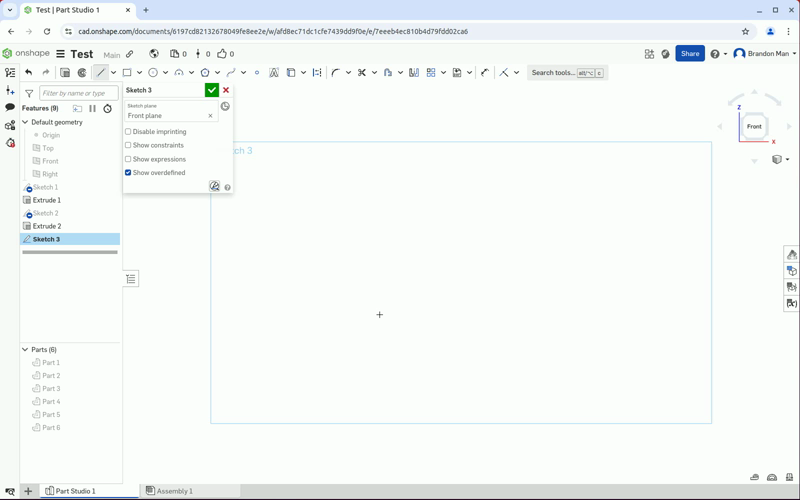
key_up(shift)
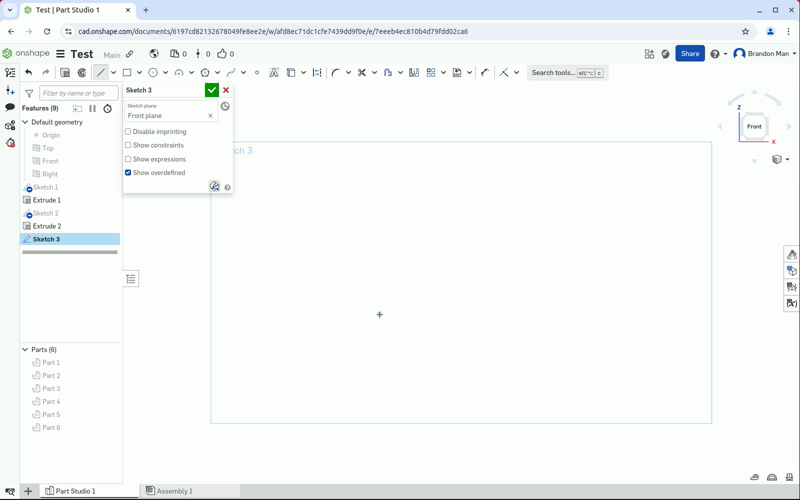
key_down(shift)
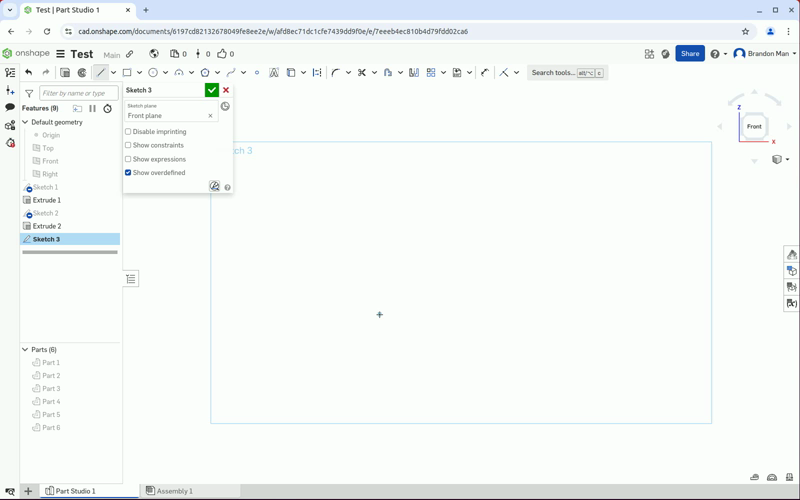
mouse_move(409, 314)
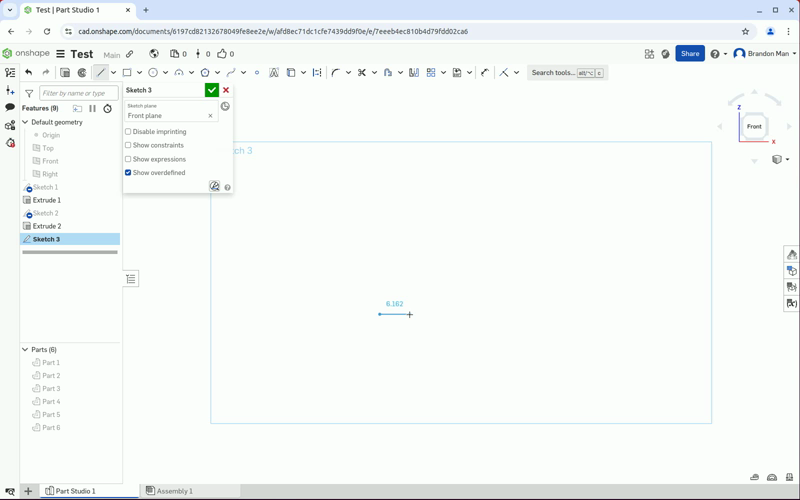
mouse_move(379, 302)
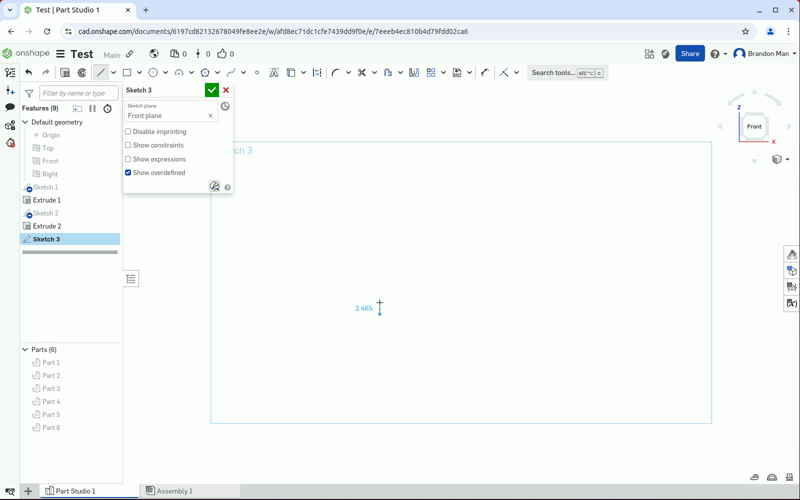
click(379, 302)
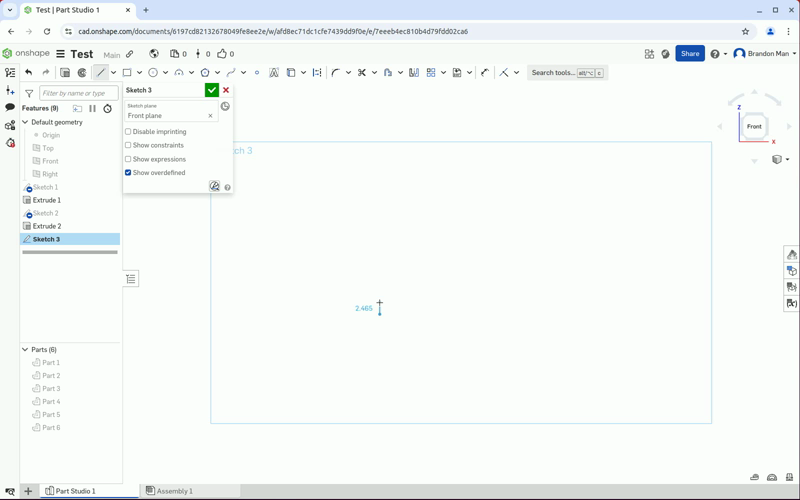
key_up(shift)
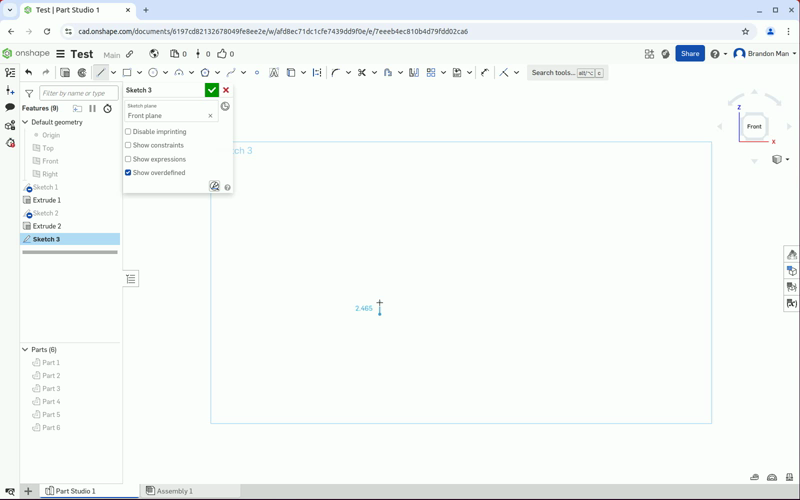
key(esc)
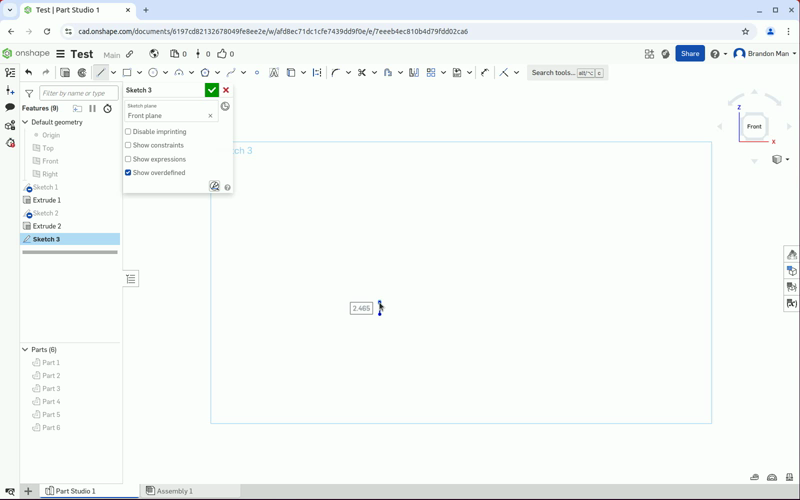
key(a)
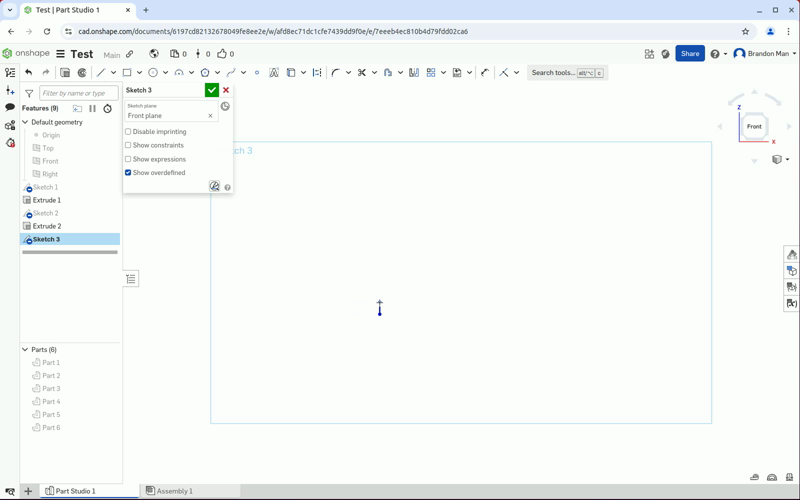
mouse_move(379, 302)
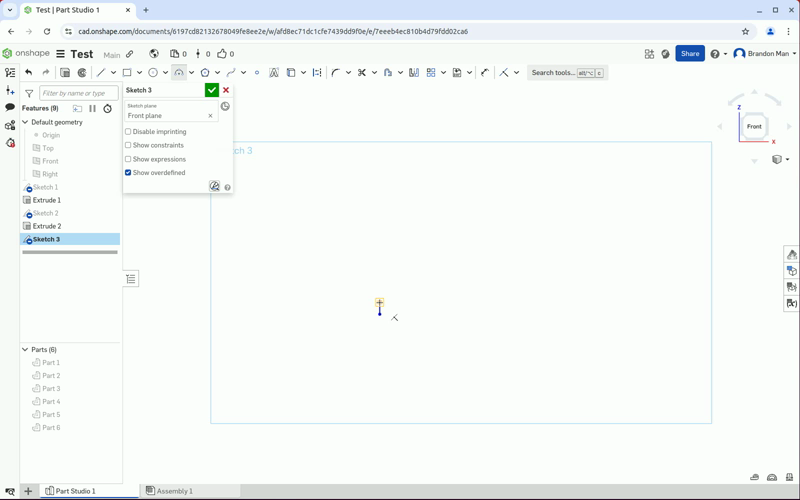
click(379, 302)
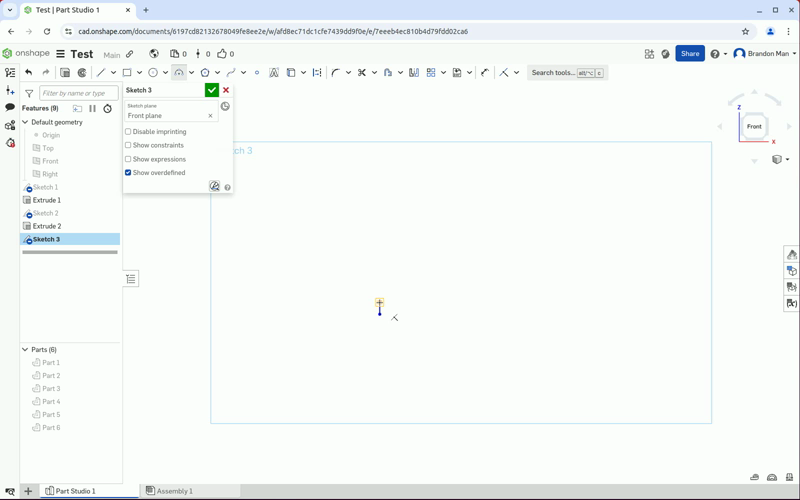
key_down(shift)
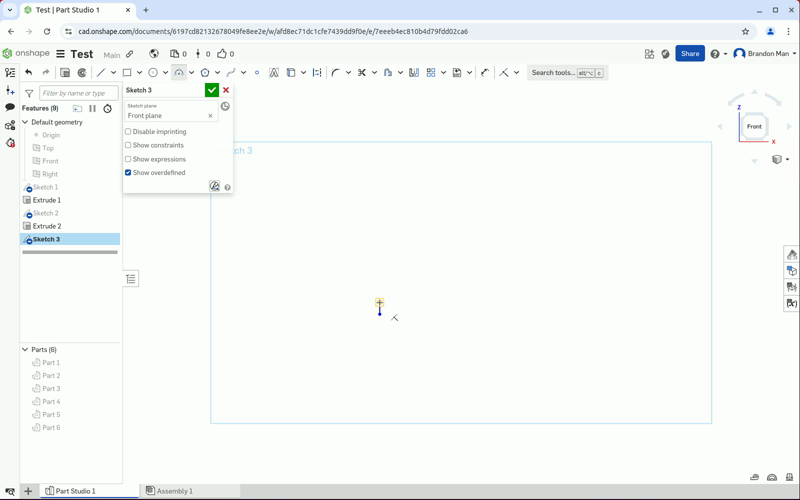
mouse_move(379, 261)
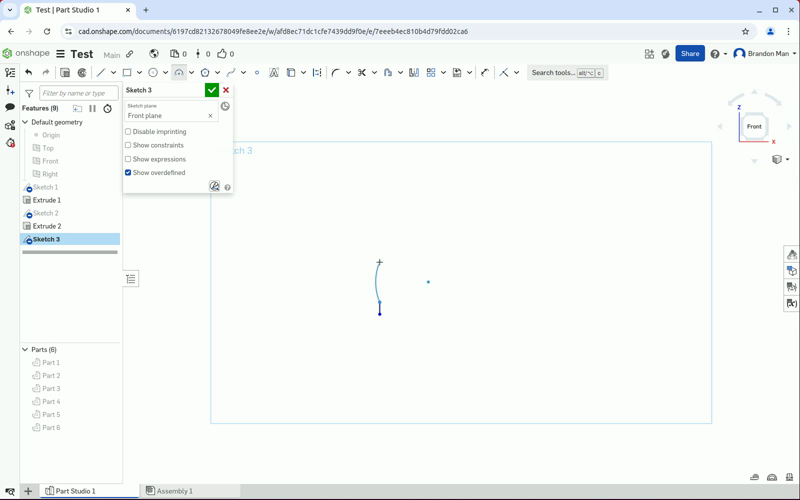
click(379, 261)
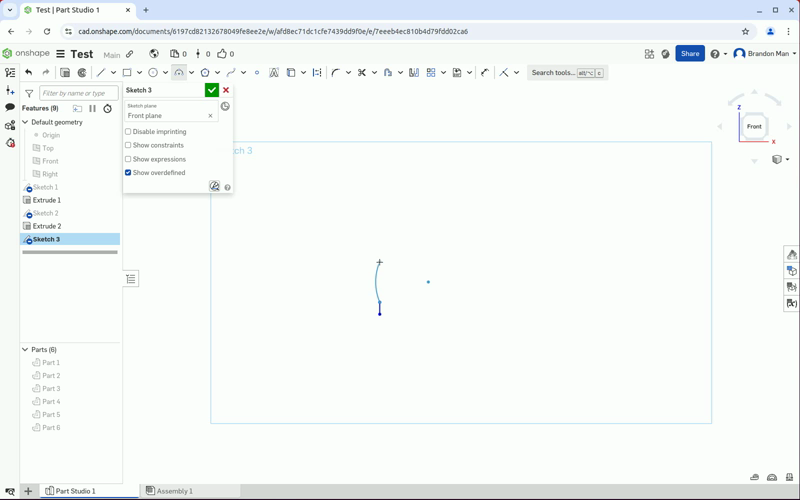
mouse_move(359, 282)
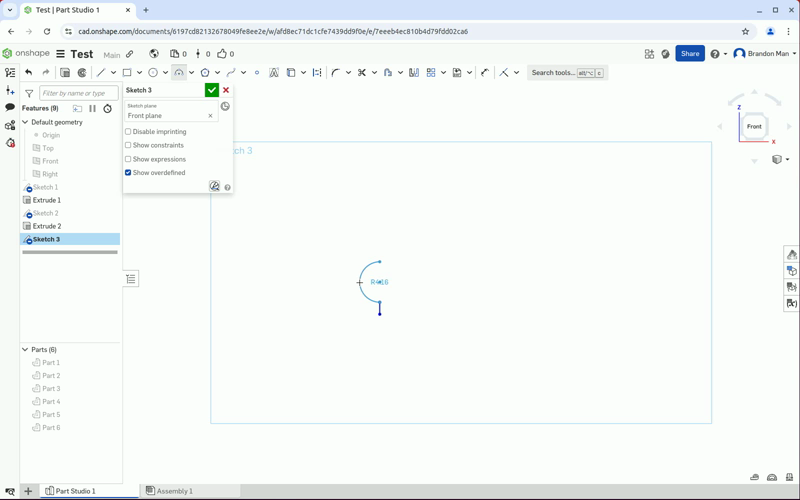
click(359, 282)
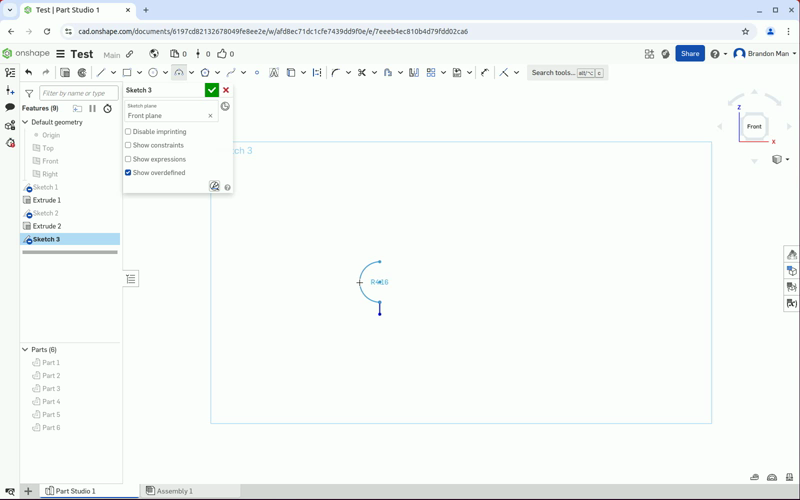
key_up(shift)
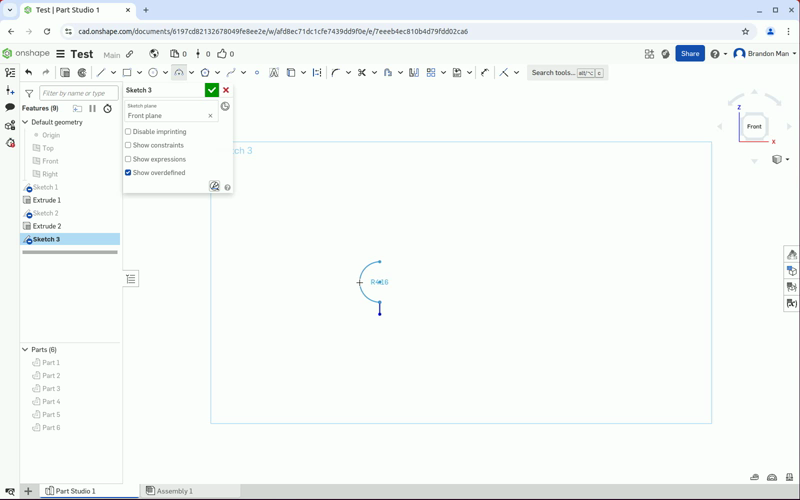
key(esc)
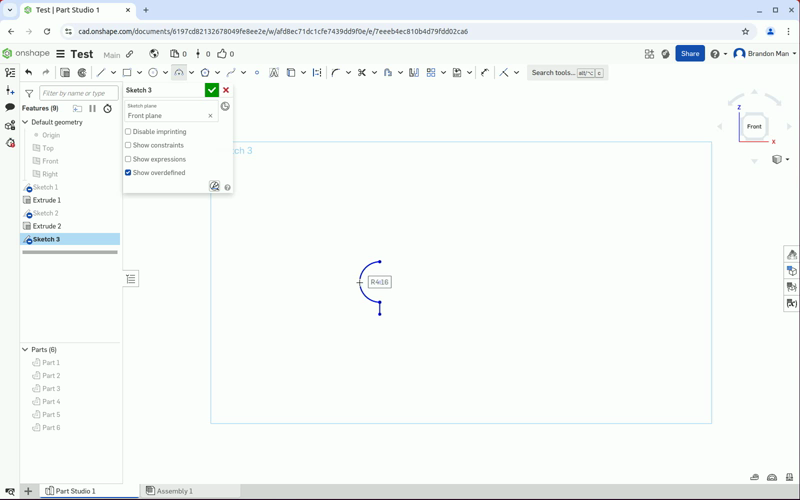
key(l)
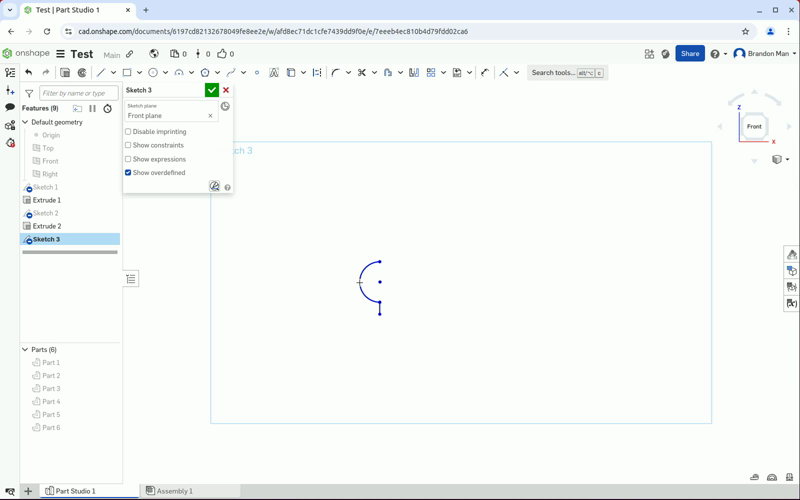
mouse_move(379, 261)
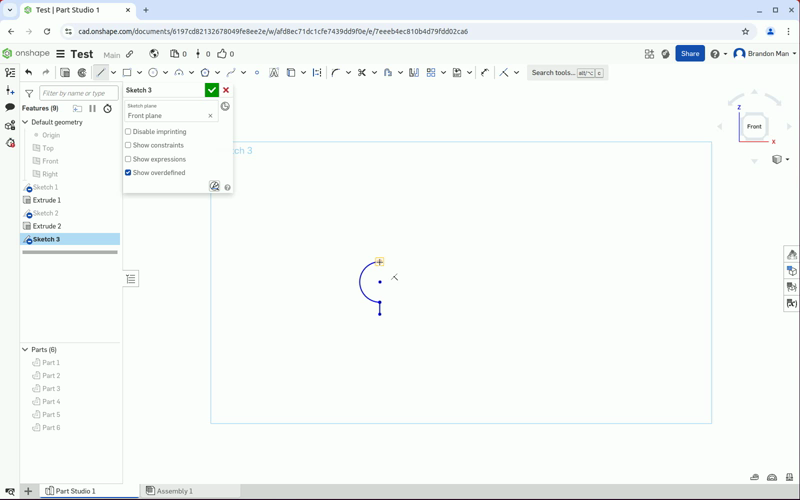
click(379, 261)
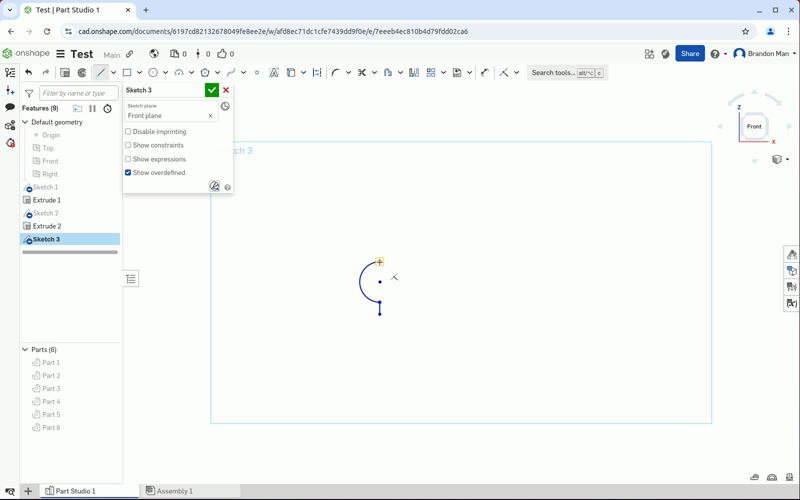
key_down(shift)
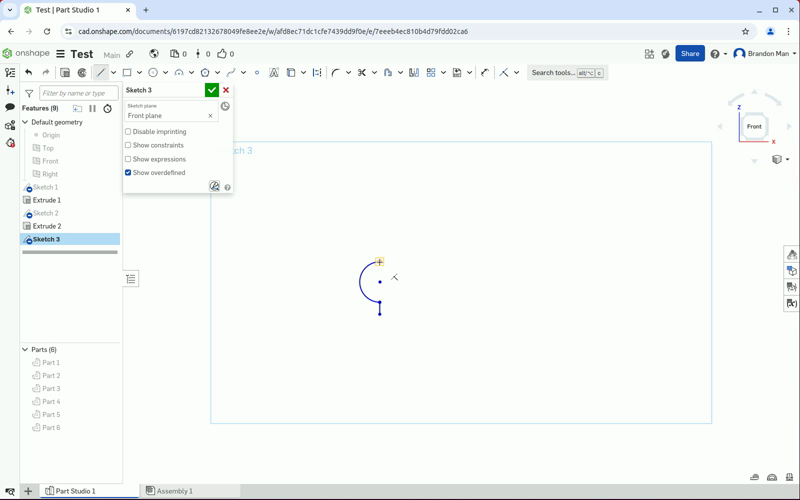
mouse_move(409, 261)
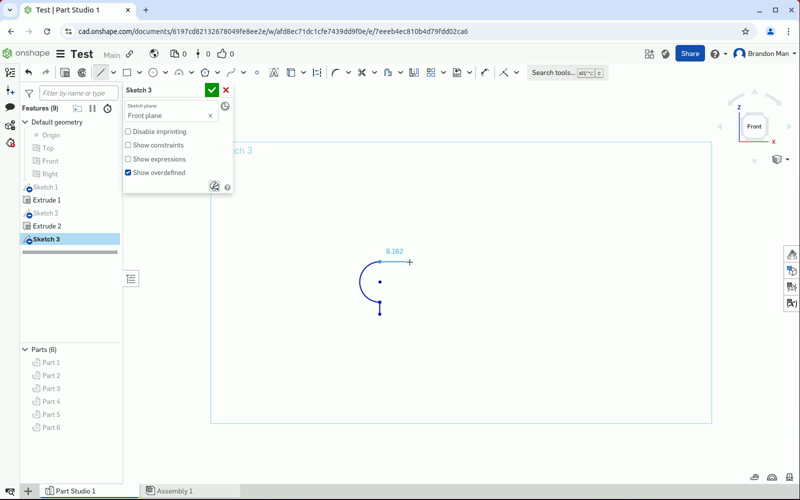
mouse_move(379, 249)
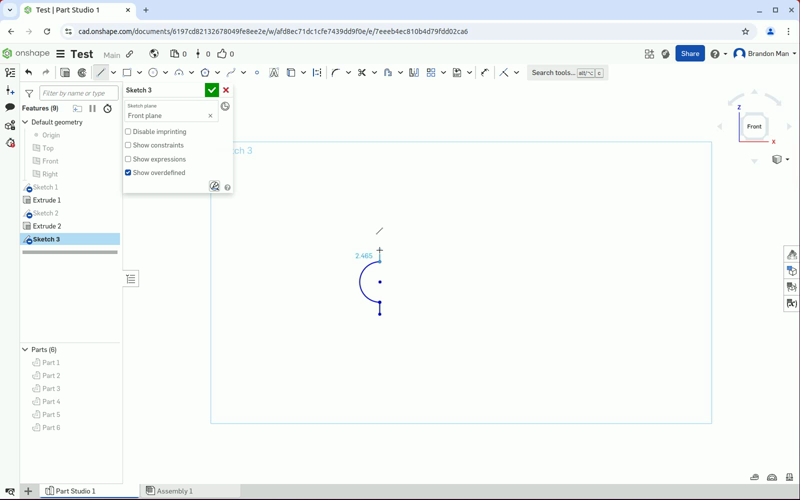
click(379, 249)
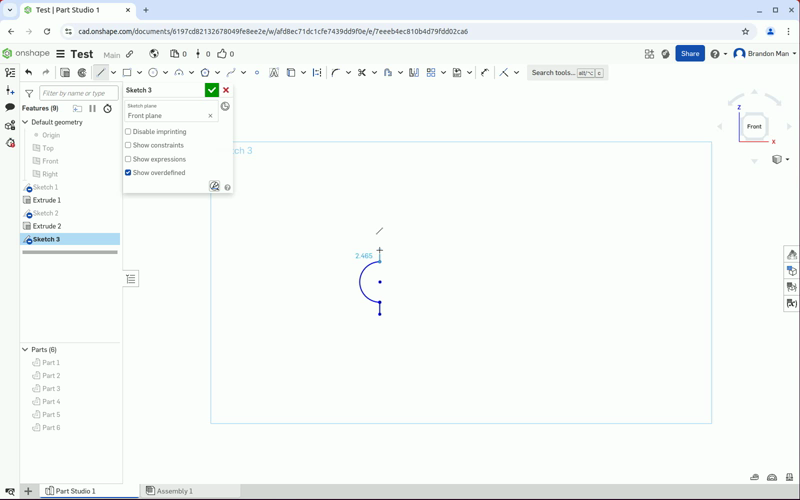
key_up(shift)
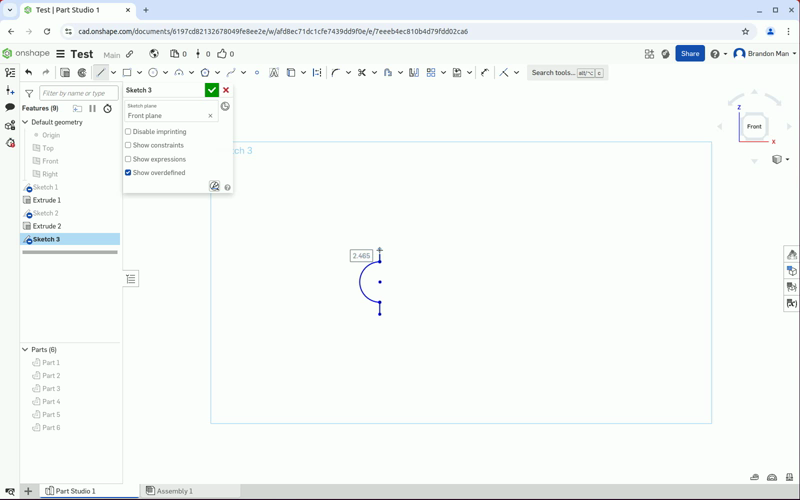
key(esc)
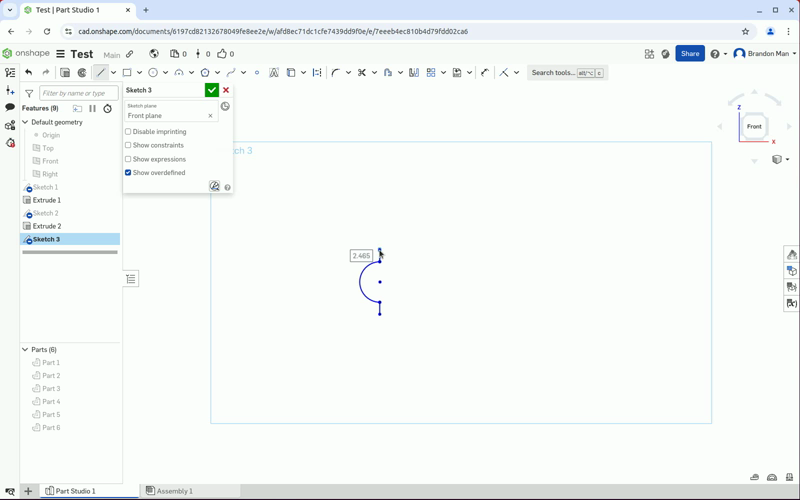
key(a)
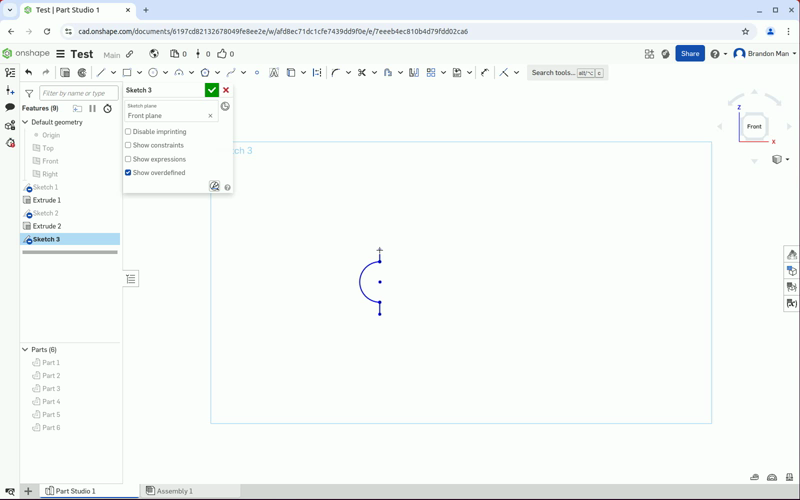
mouse_move(379, 249)
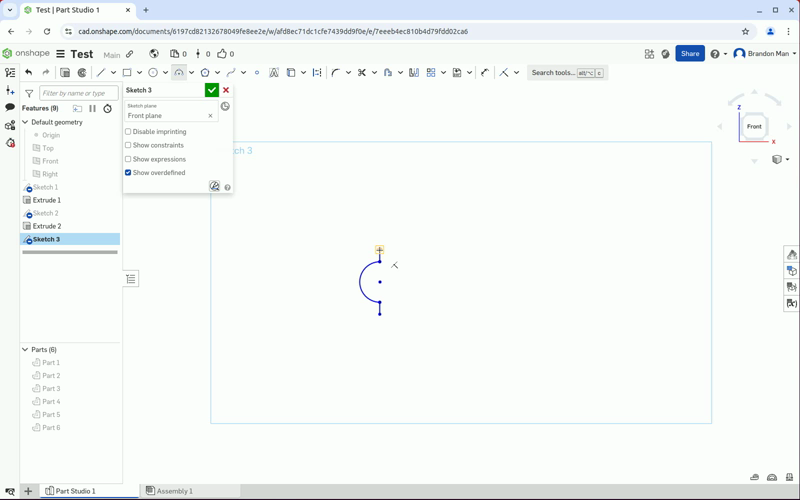
click(379, 249)
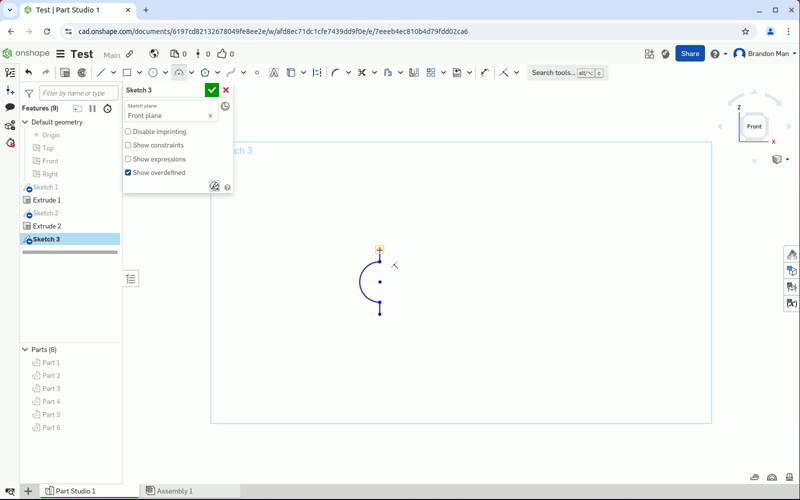
mouse_move(379, 314)
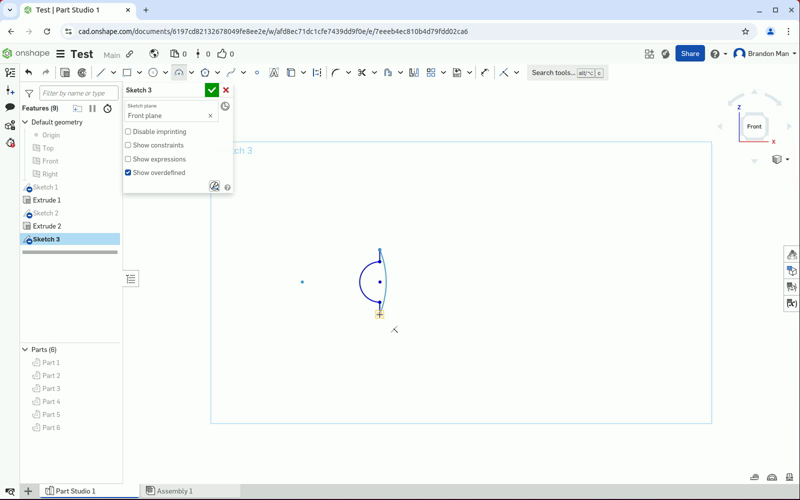
click(379, 314)
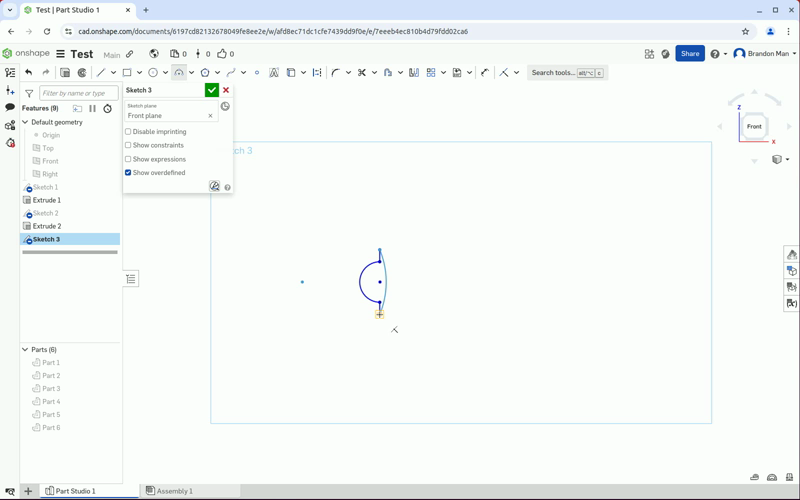
key_down(shift)
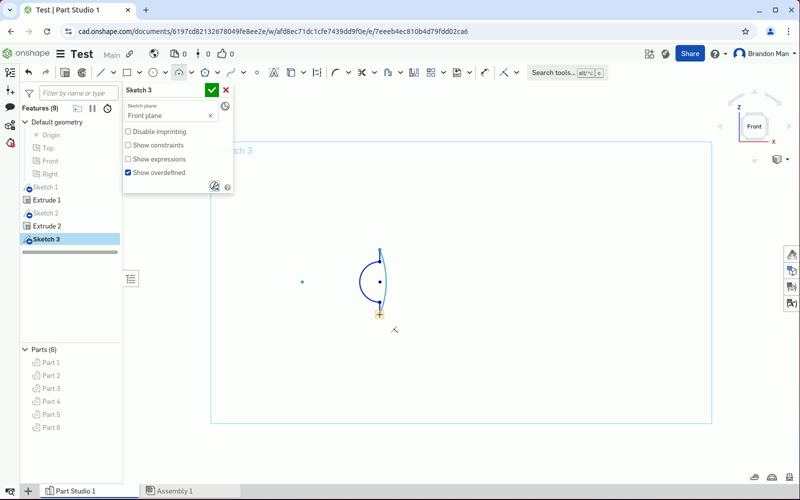
mouse_move(347, 282)
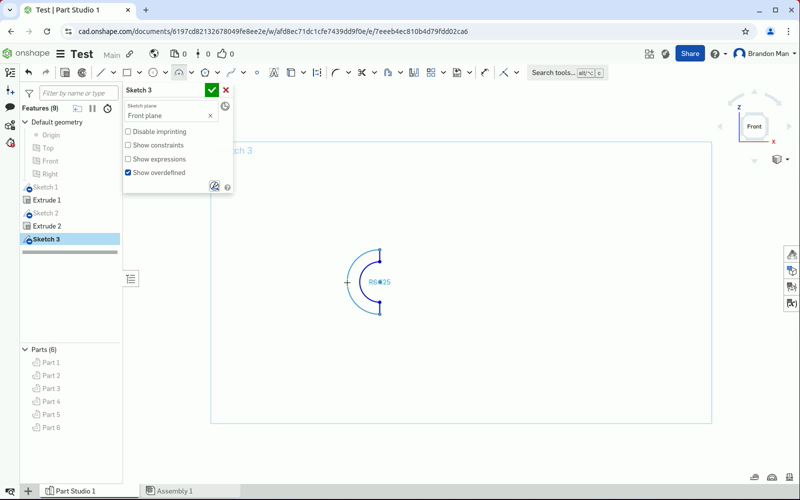
click(347, 282)
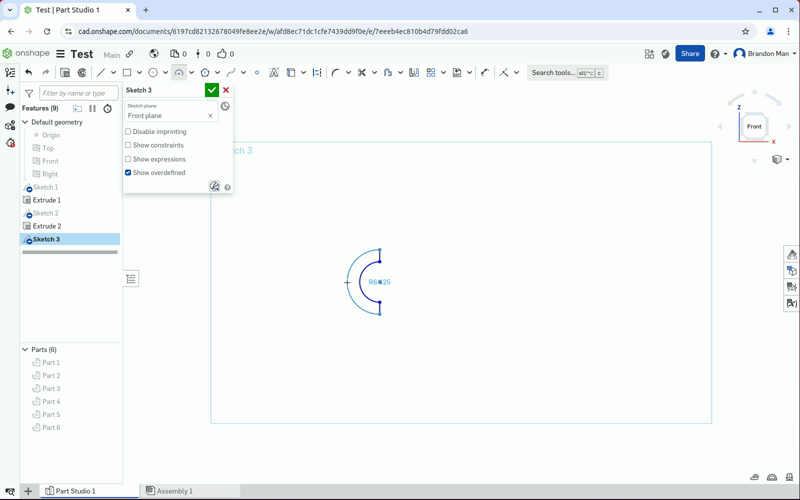
key_up(shift)
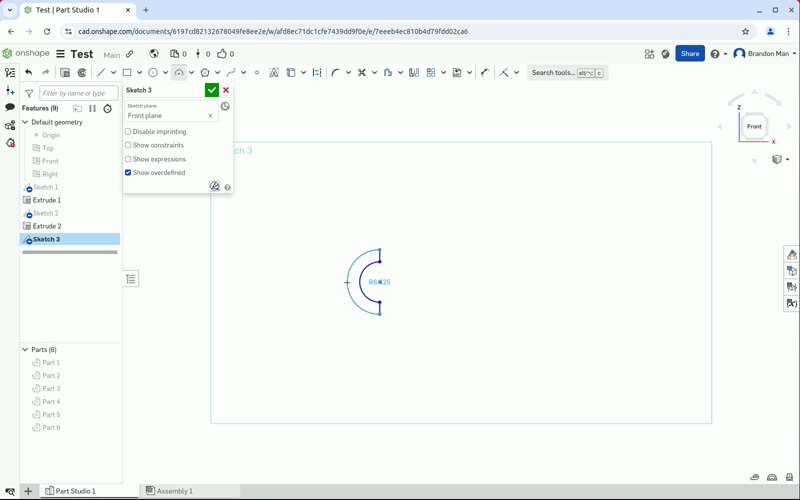
key(esc)
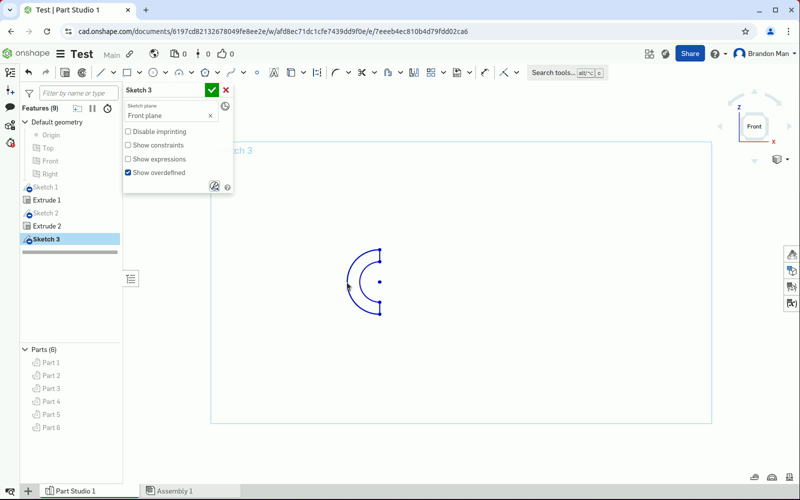
mouse_move(353, 277)
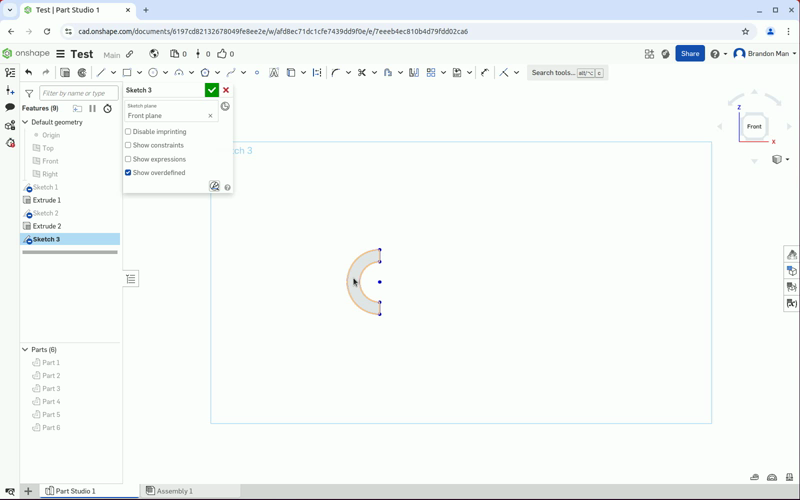
scroll(6)
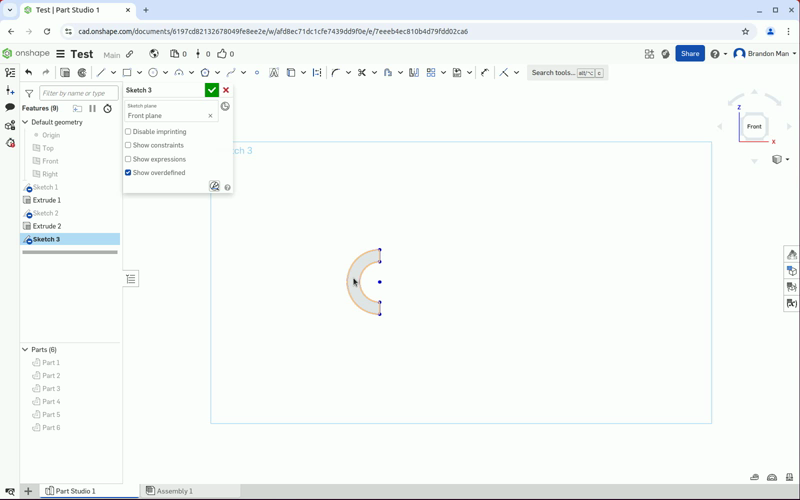
scroll(6)
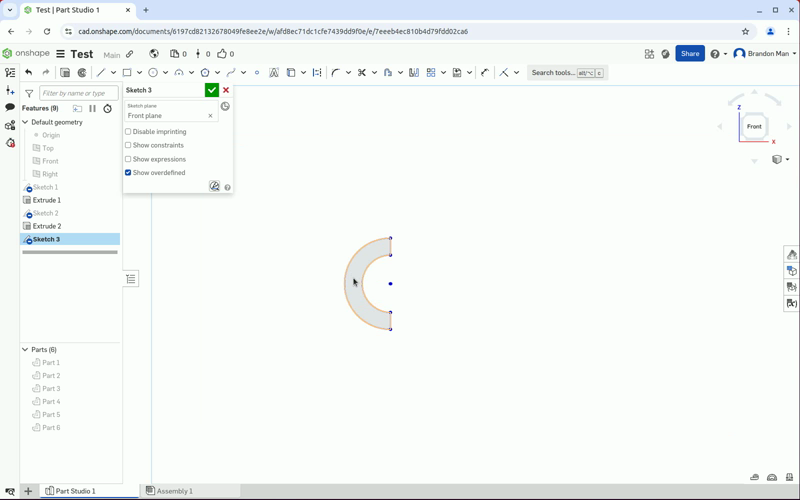
scroll(6)
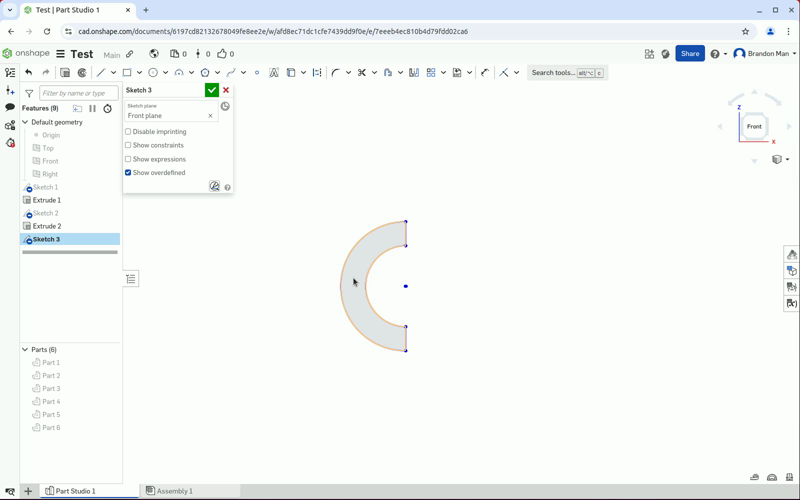
scroll(6)
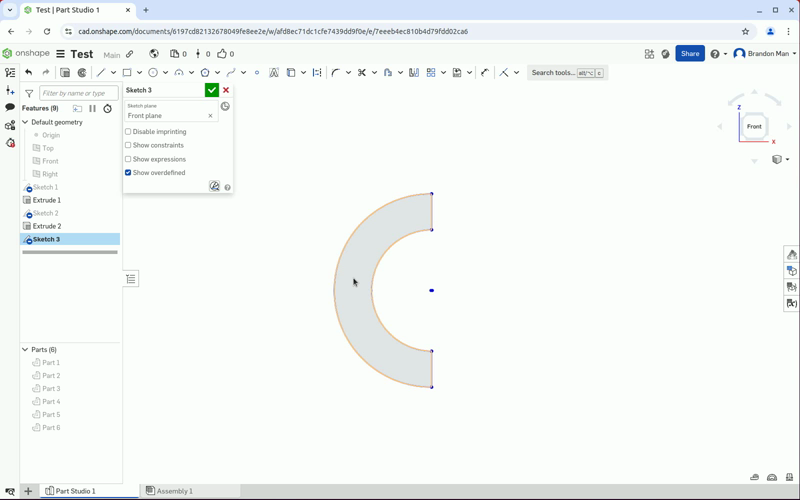
scroll(6)
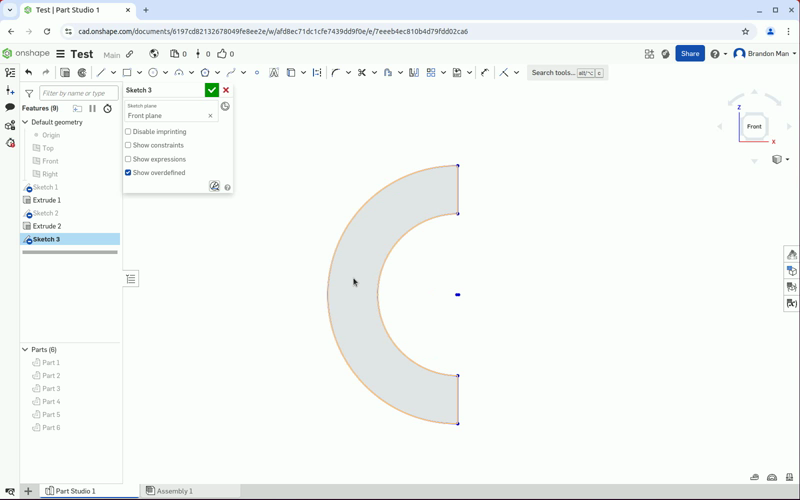
scroll(6)
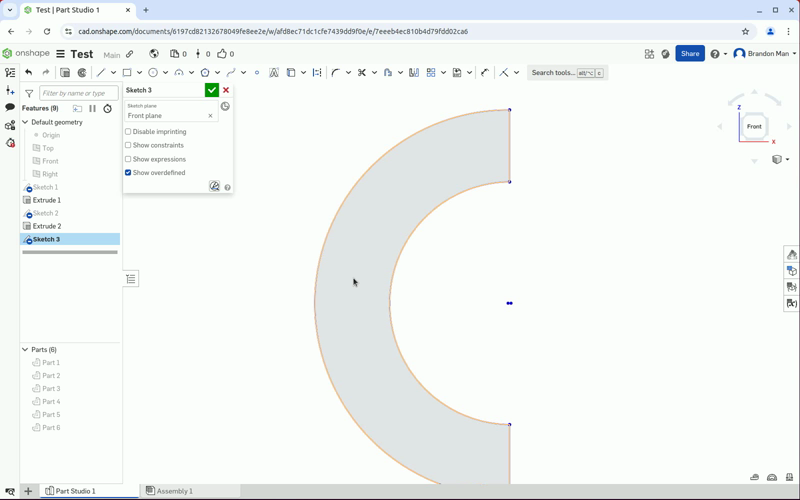
scroll(6)
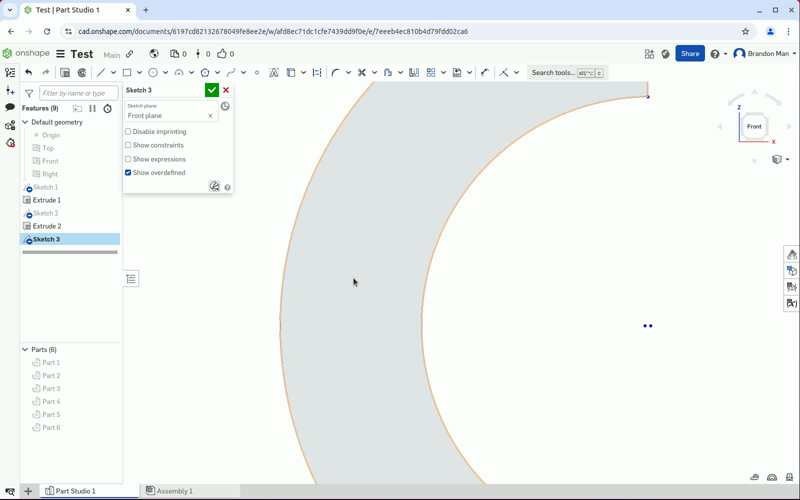
click(353, 277)
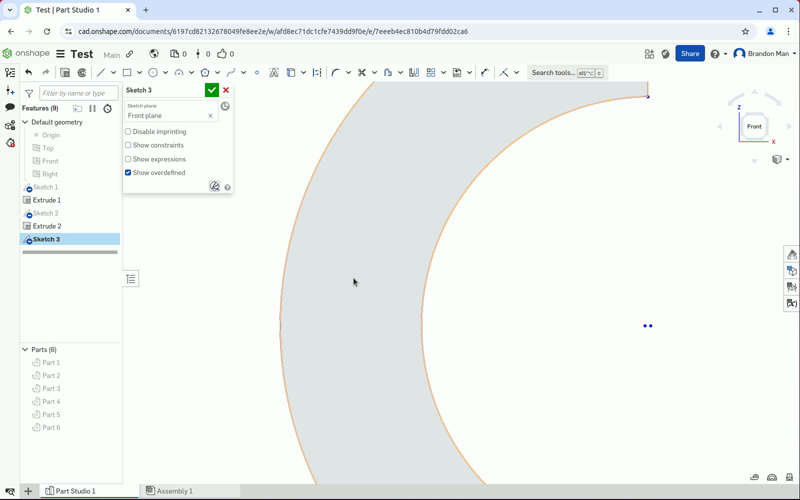
scroll(-6)
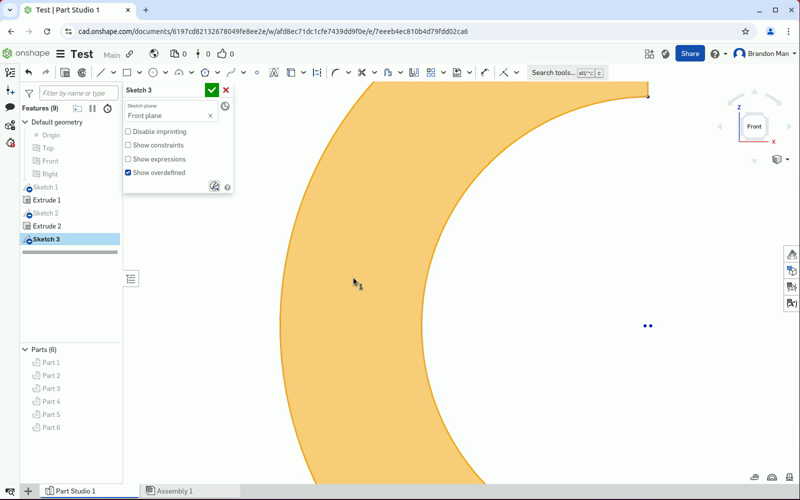
scroll(-6)
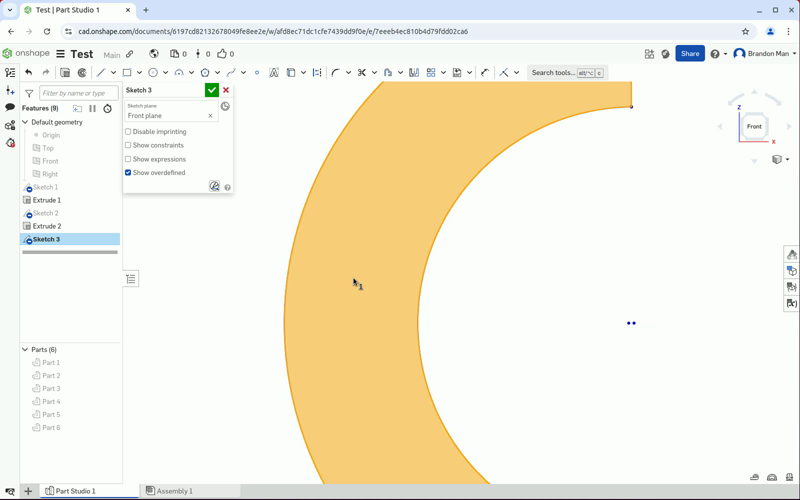
scroll(-6)
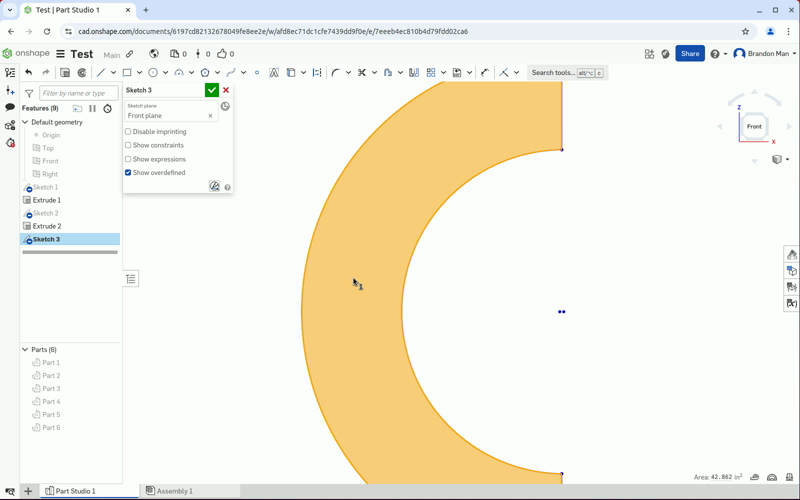
scroll(-6)
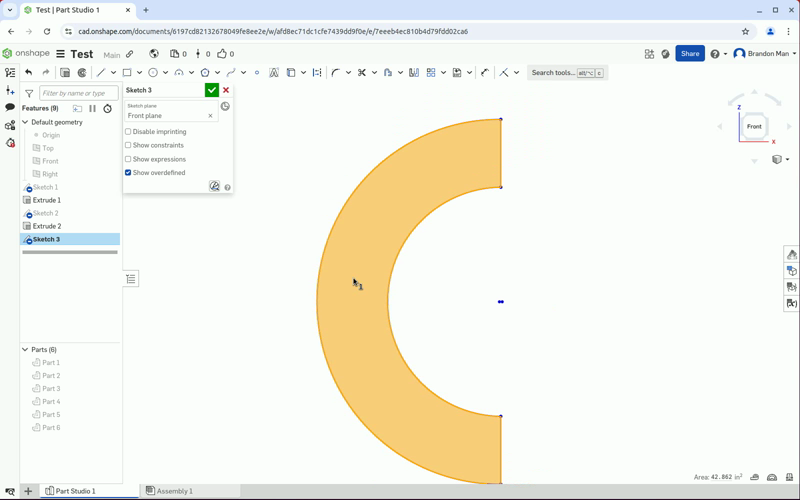
scroll(-6)
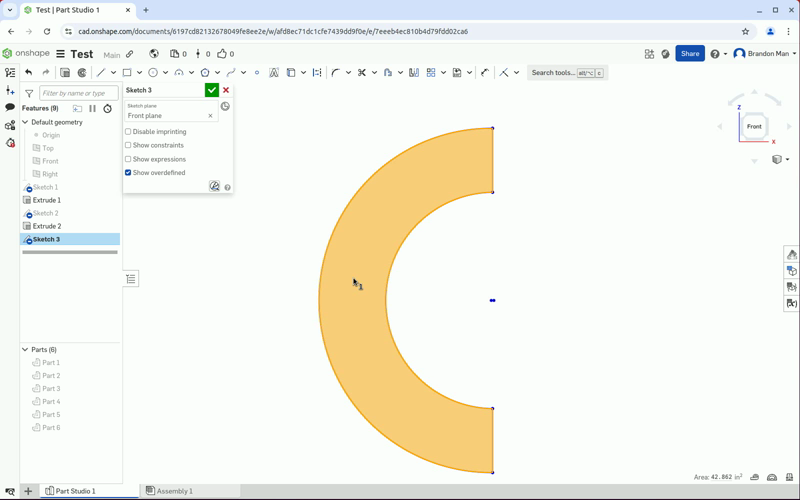
scroll(-6)
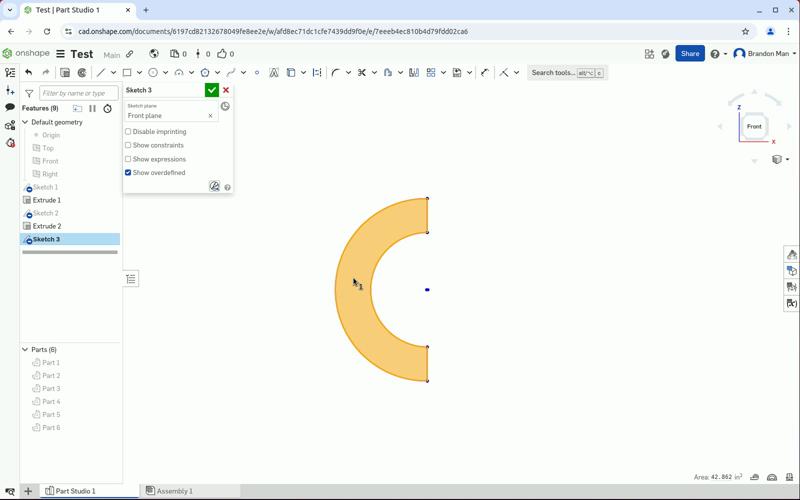
scroll(-6)
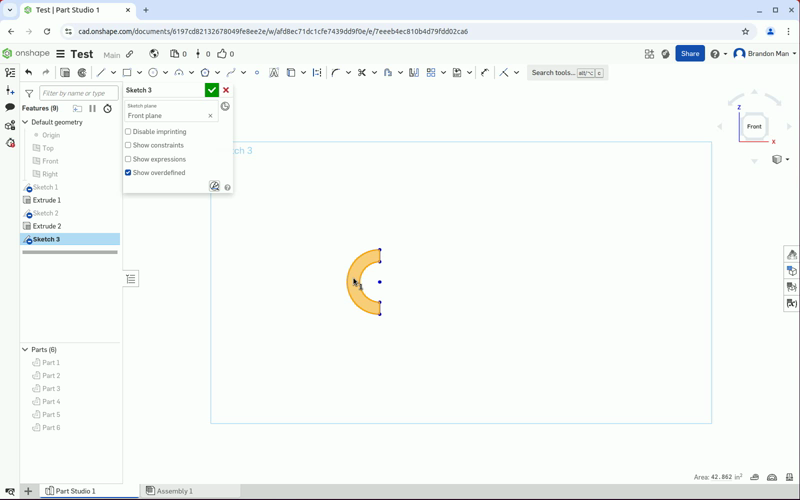
mouse_move(73, 352)
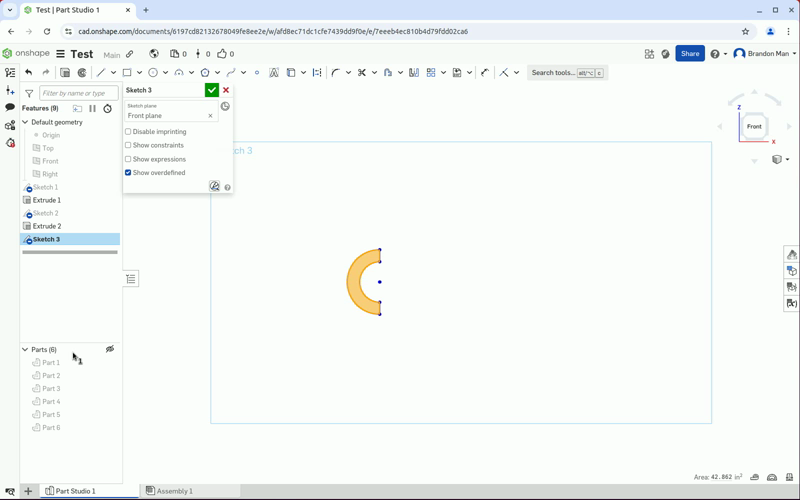
key(shift+y)
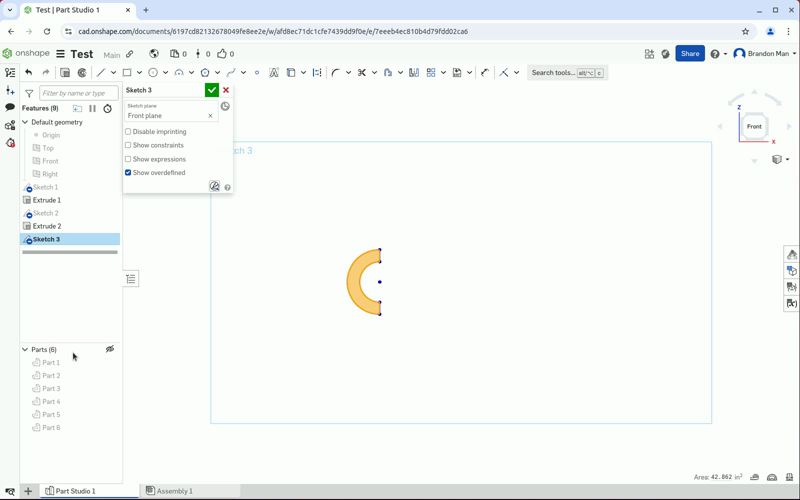
key(shift+e)
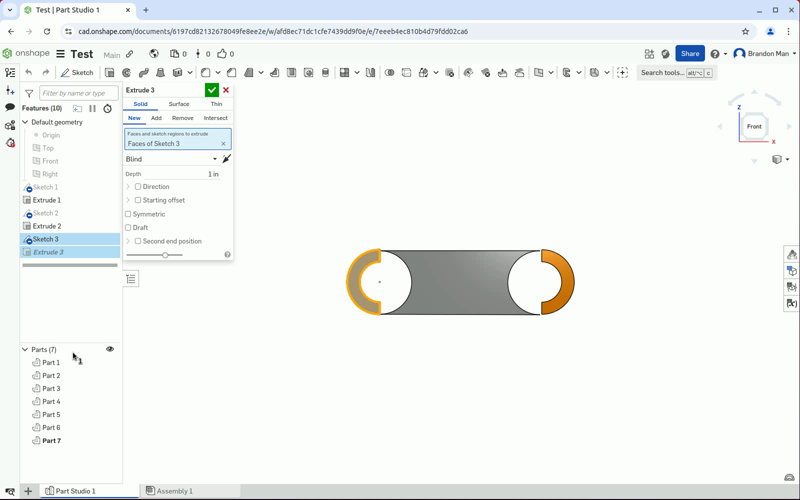
mouse_move(143, 106)
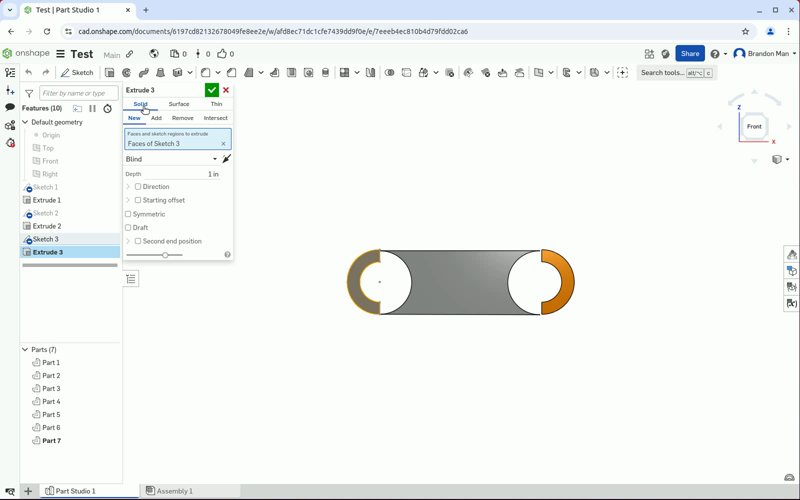
click(143, 106)
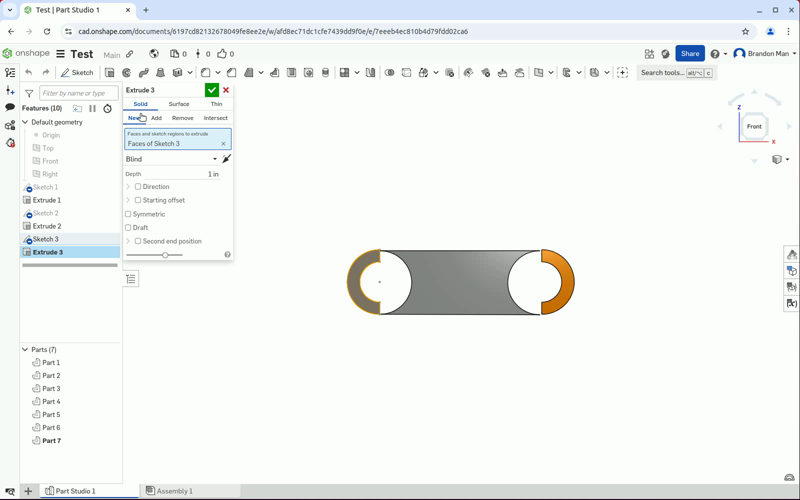
mouse_move(137, 120)
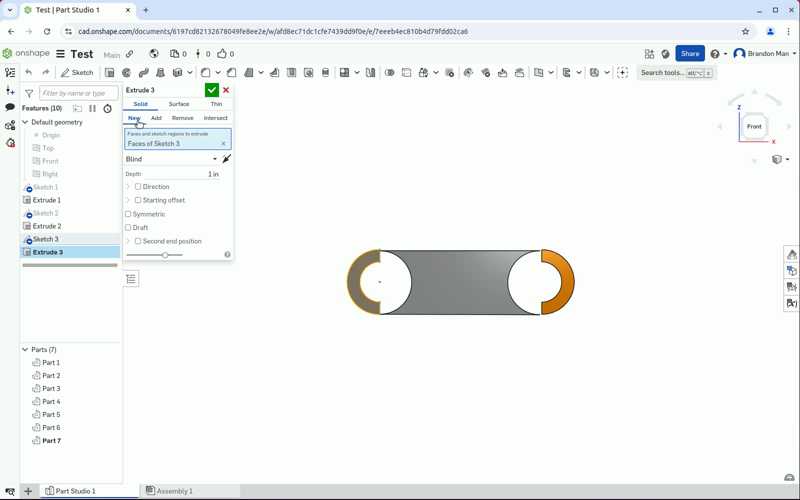
click(137, 120)
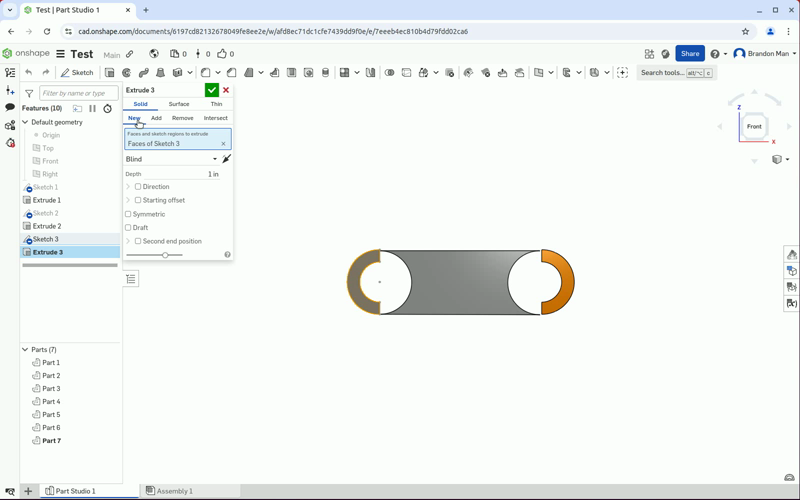
key(tab, 4)
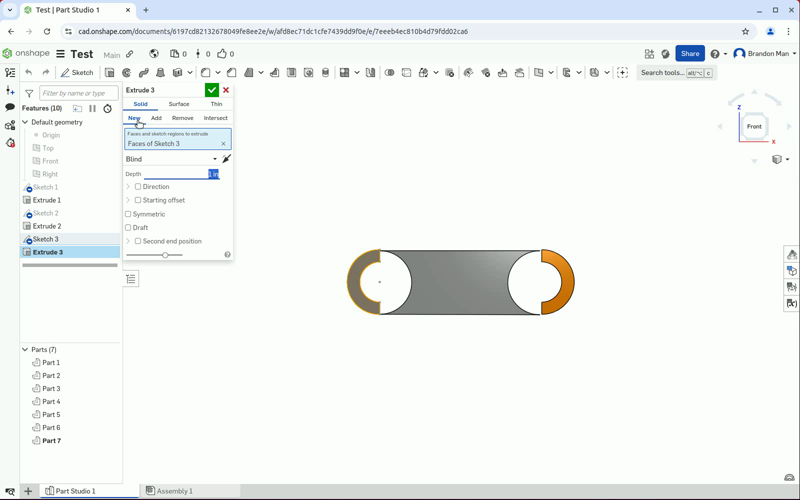
text(5.536)
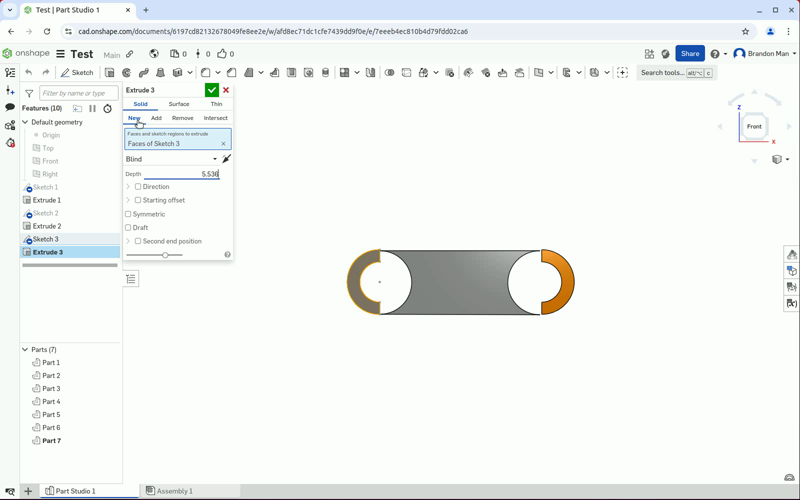
key(enter)
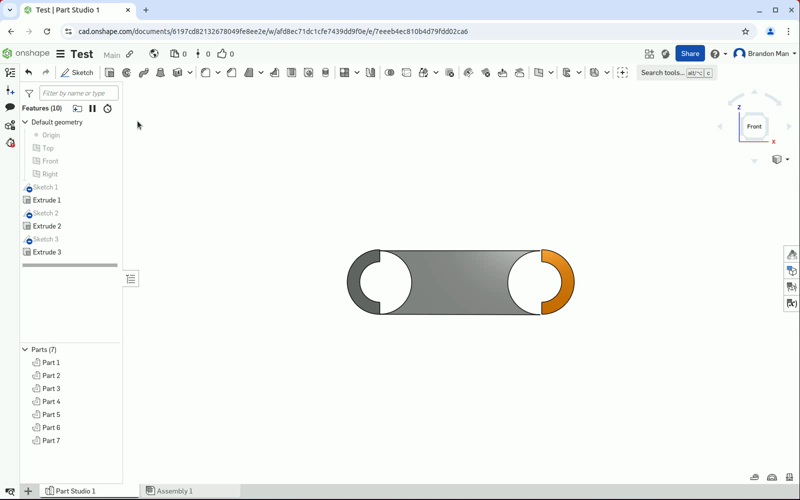
key(shift+h)
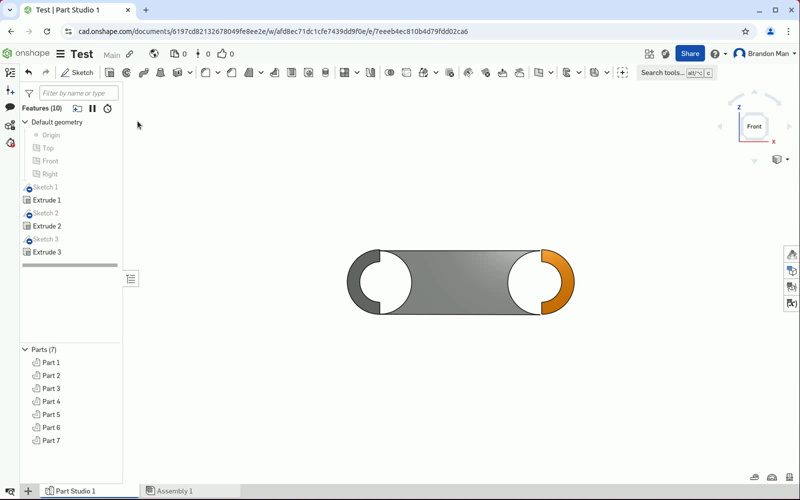
key(shift+h)
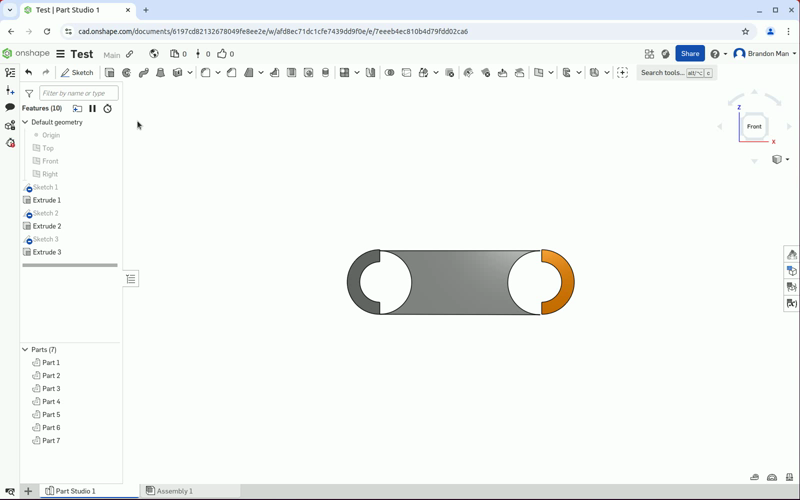
mouse_move(73, 189)
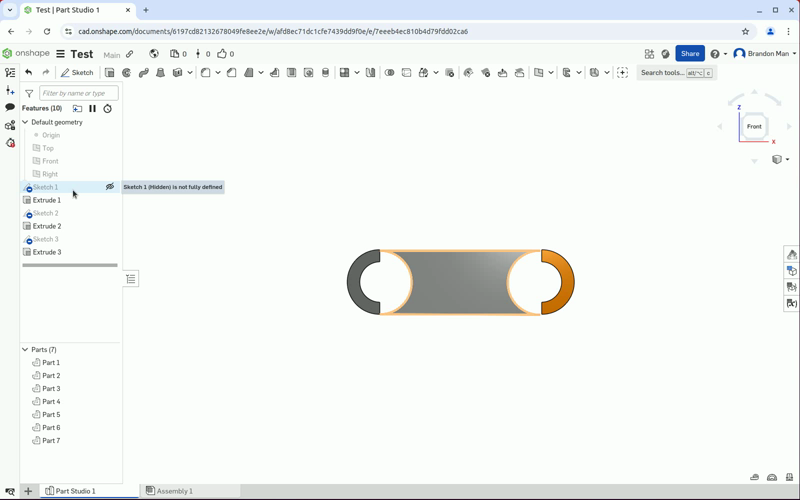
click(73, 189)
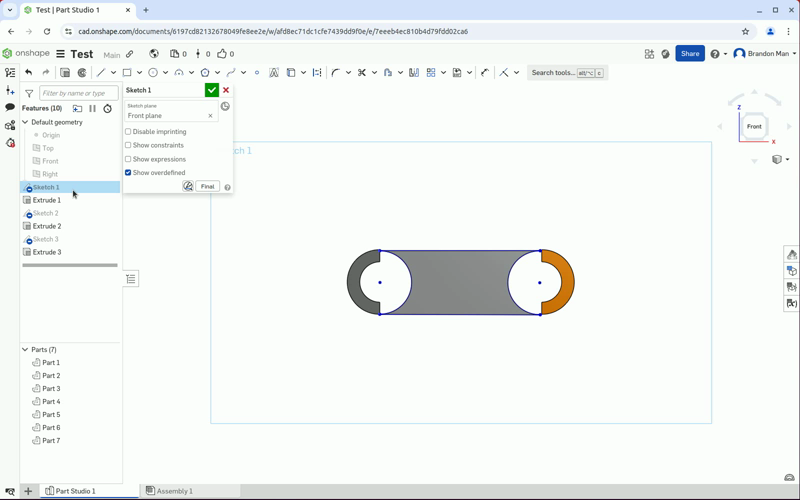
mouse_move(229, 92)
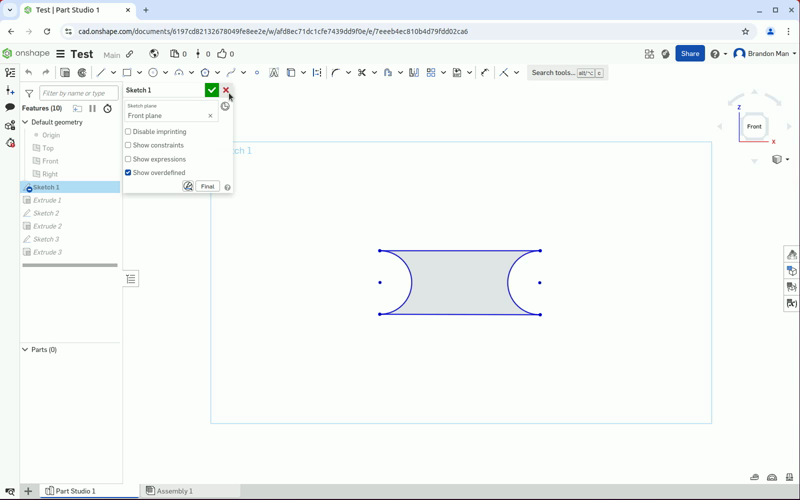
click(229, 92)
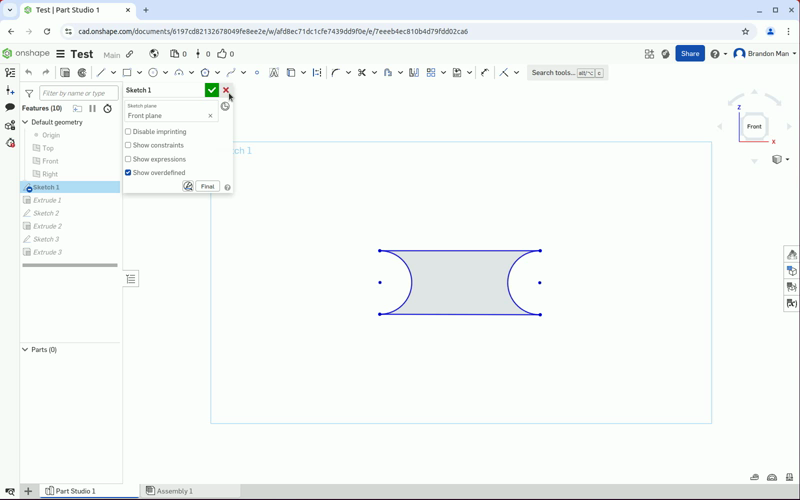
key(shift+s)
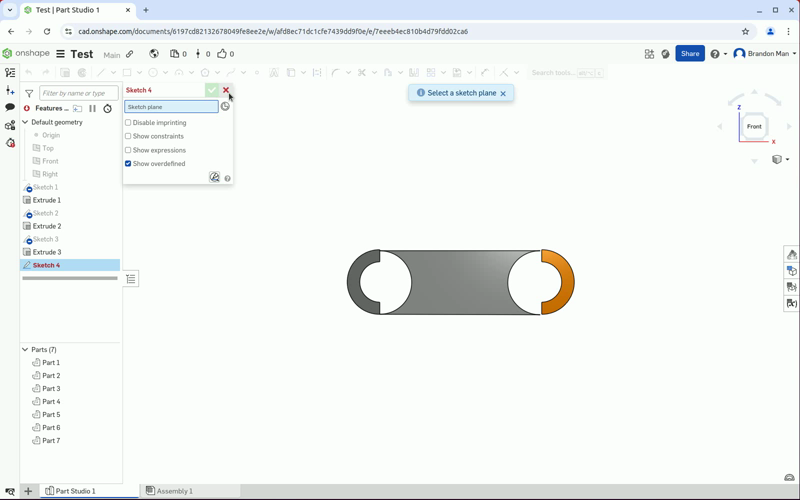
mouse_move(73, 163)
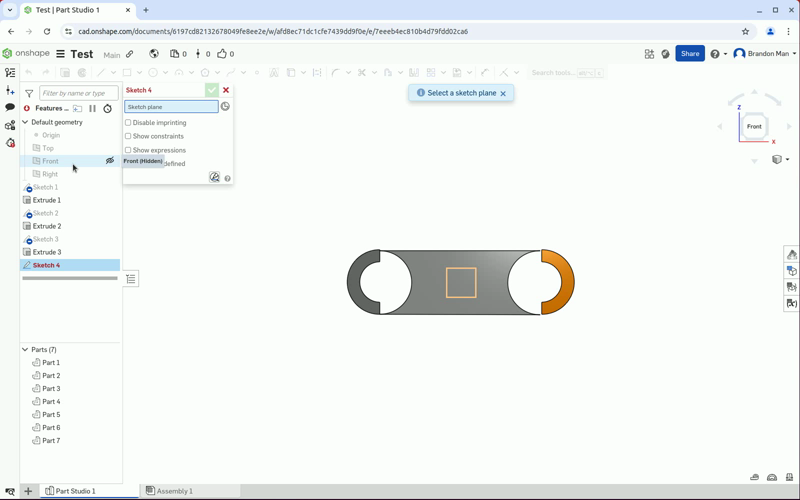
click(73, 163)
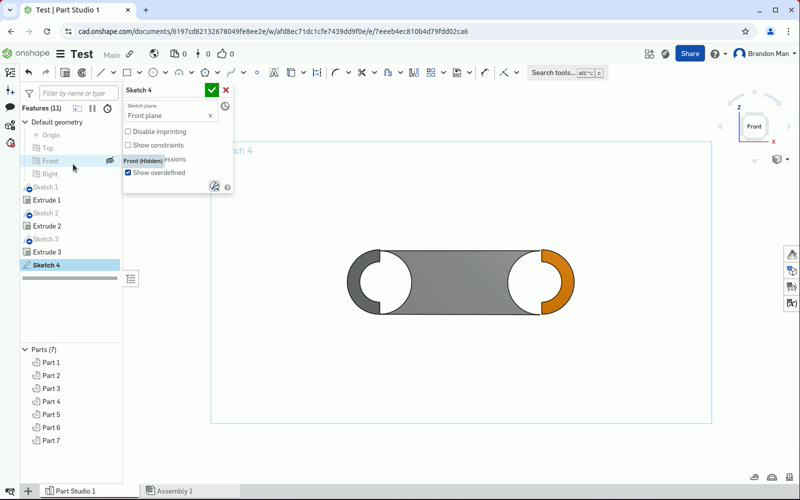
mouse_move(73, 352)
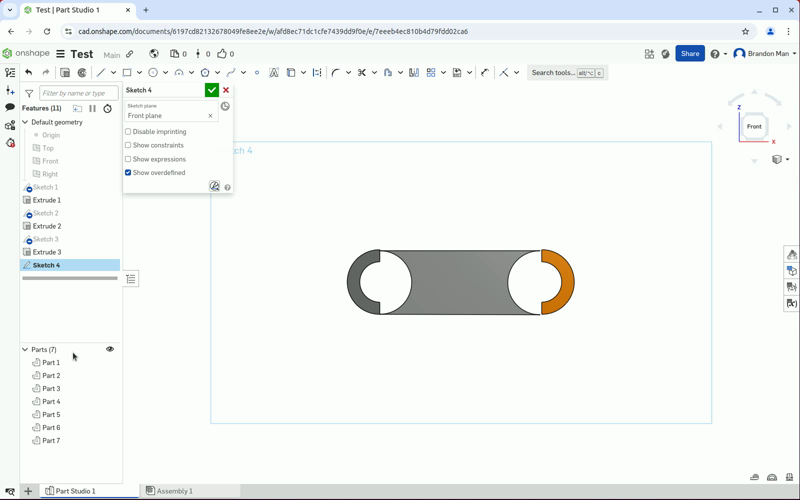
key(y)
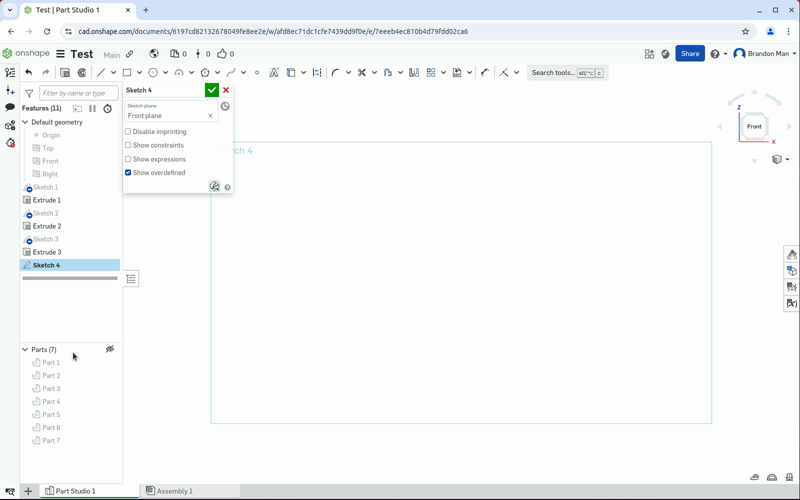
key(l)
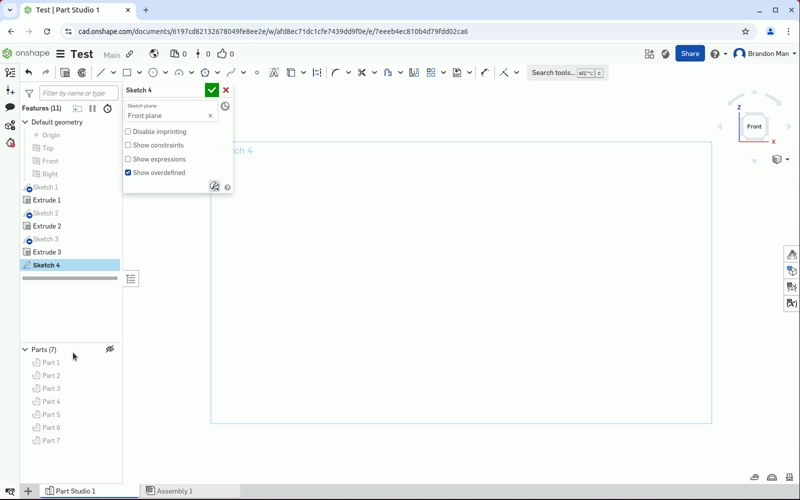
key_down(shift)
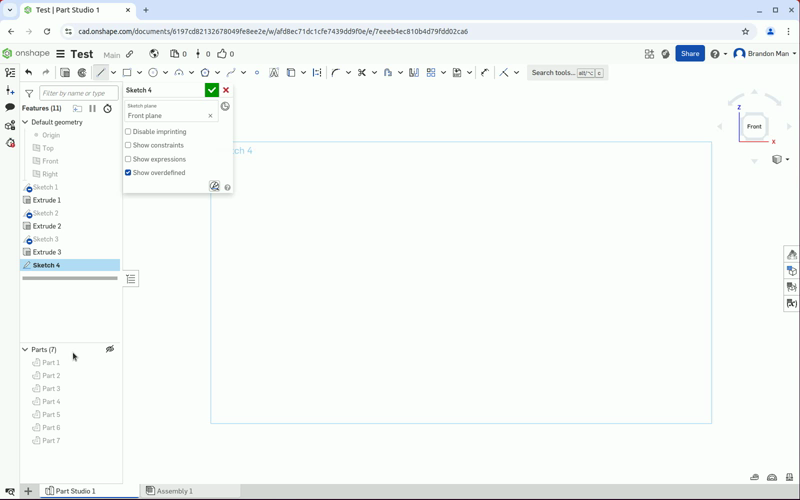
mouse_move(541, 314)
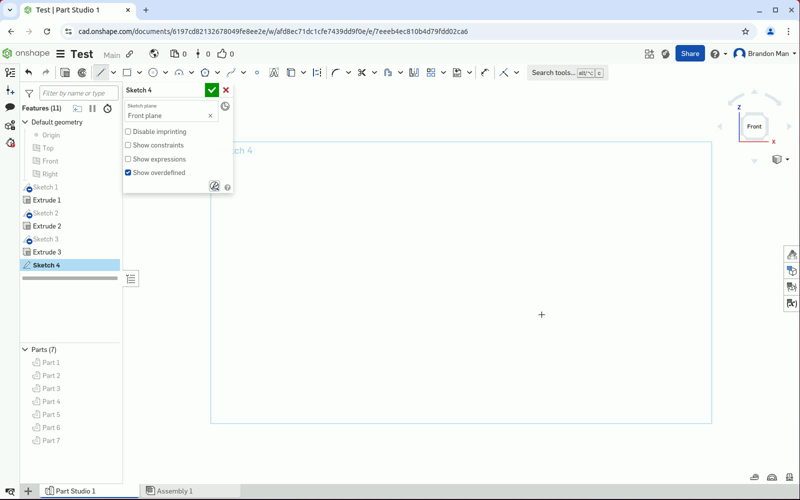
click(541, 314)
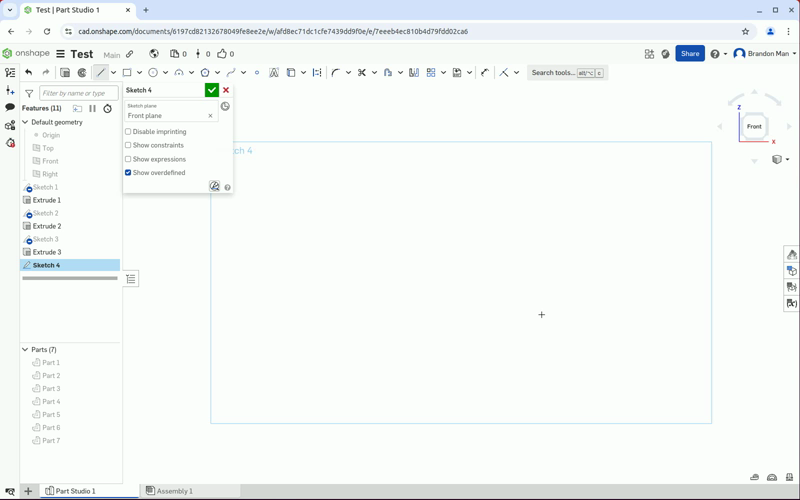
key_up(shift)
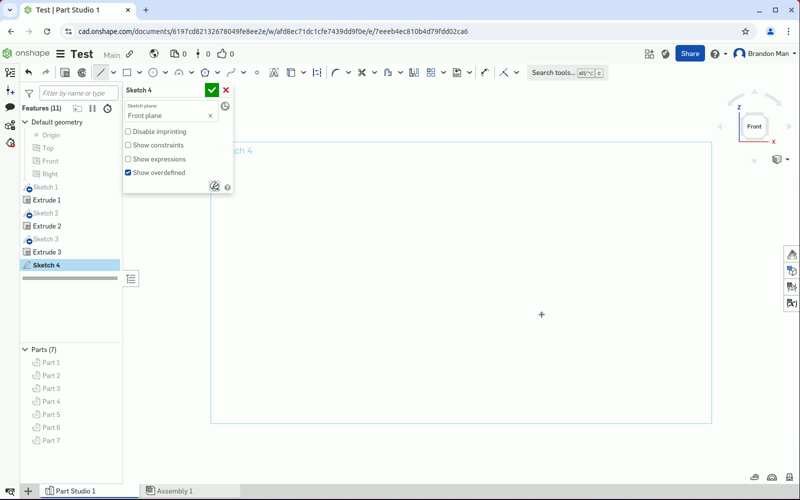
key_down(shift)
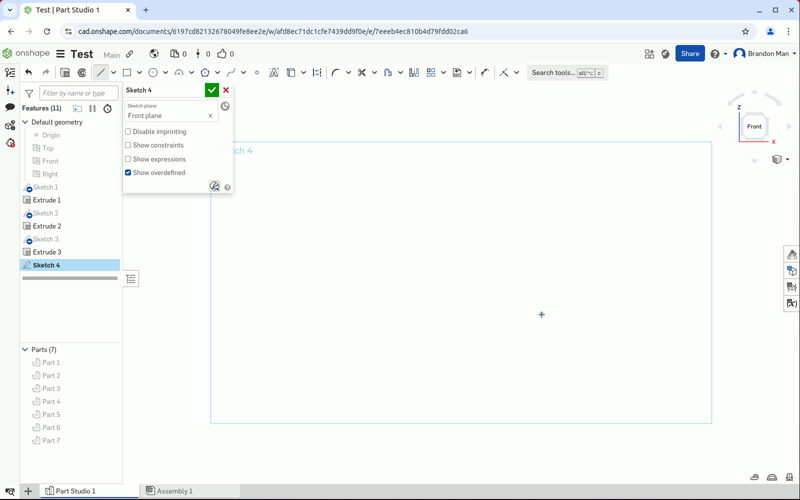
mouse_move(571, 314)
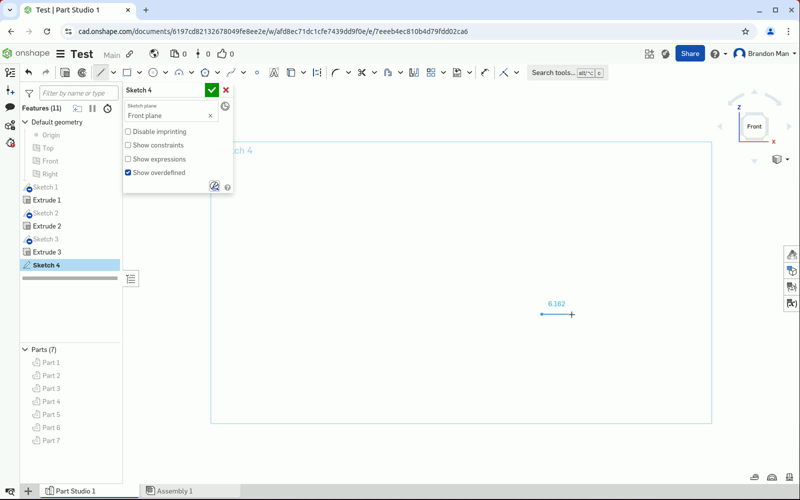
mouse_move(541, 302)
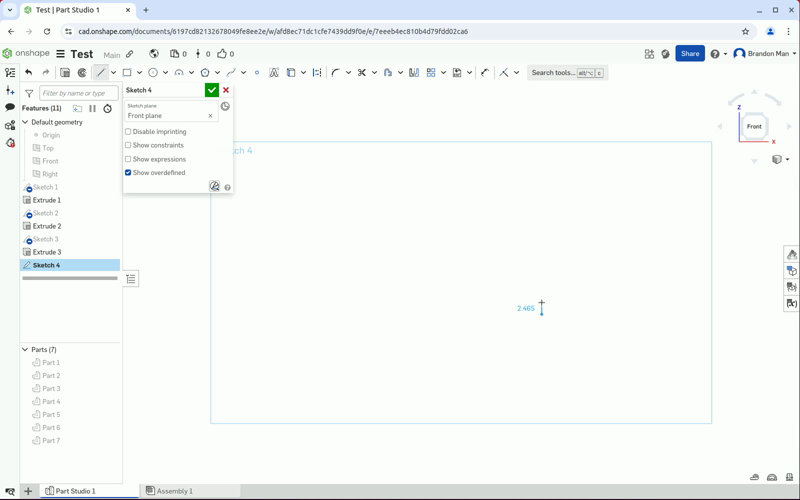
click(541, 302)
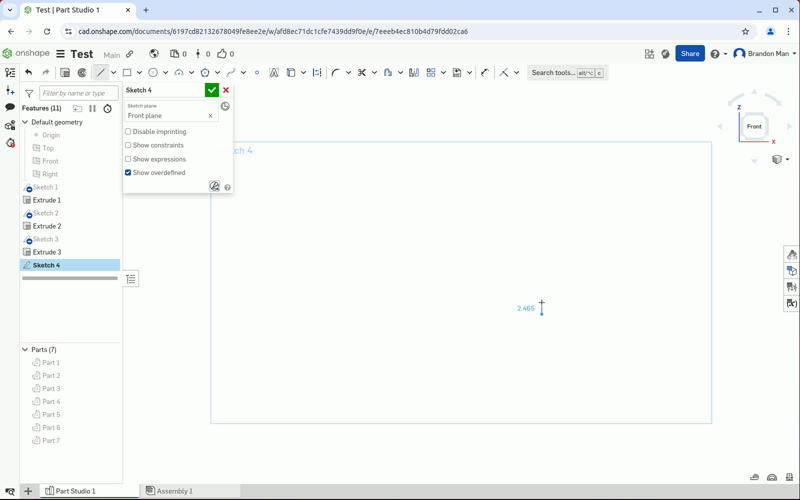
key_up(shift)
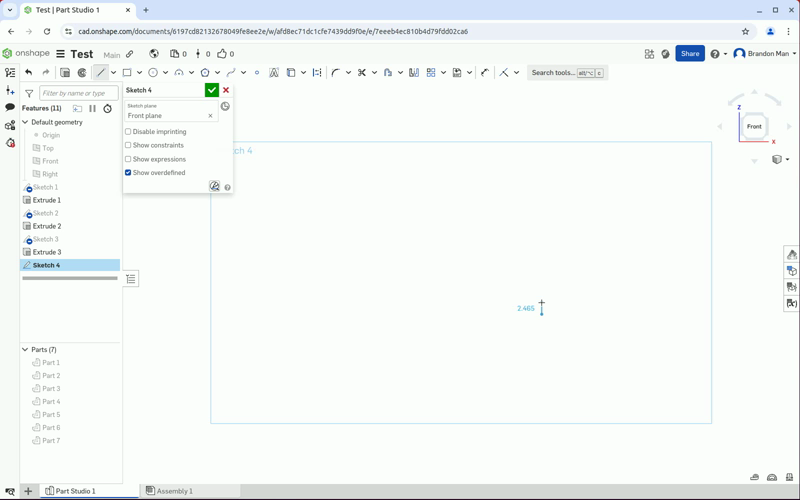
key(esc)
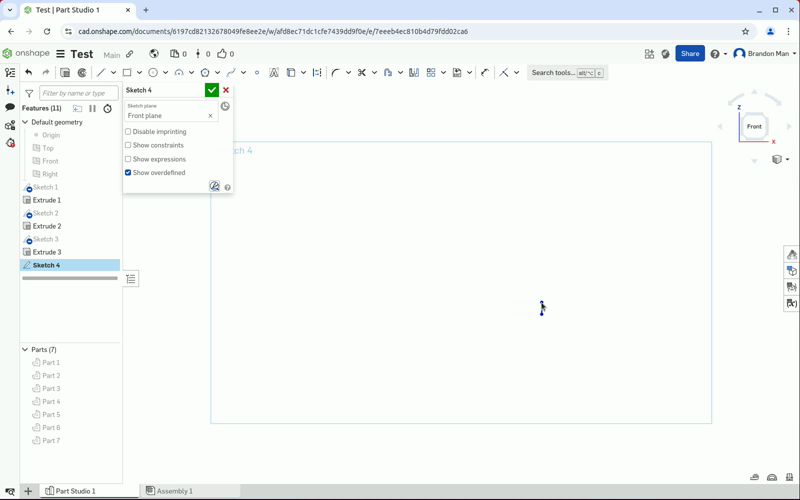
key(a)
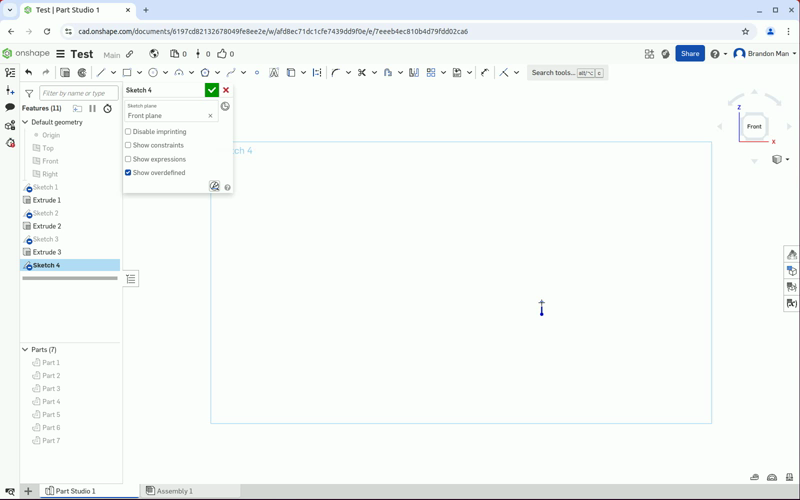
mouse_move(541, 302)
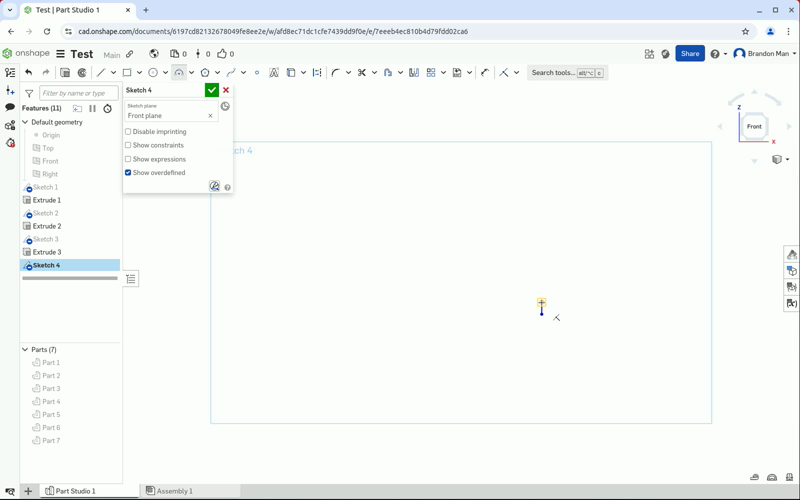
click(541, 302)
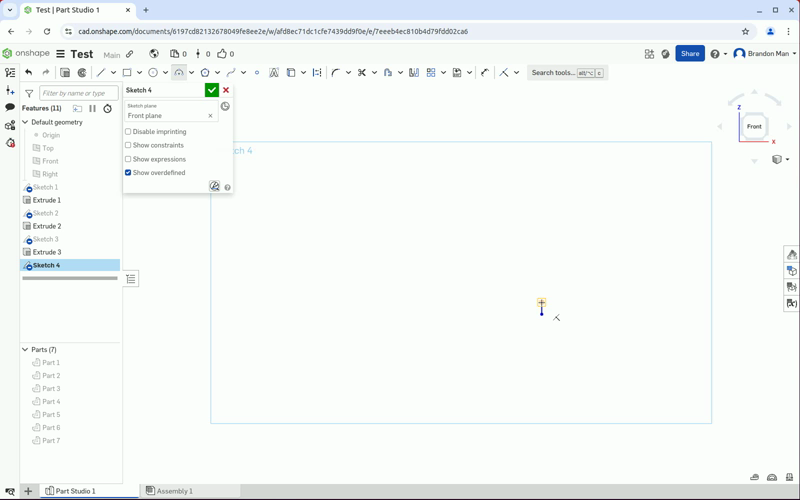
key_down(shift)
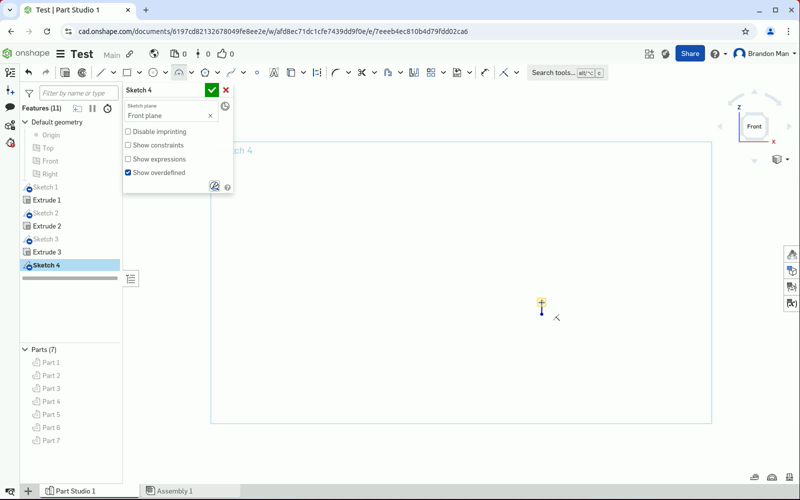
mouse_move(541, 261)
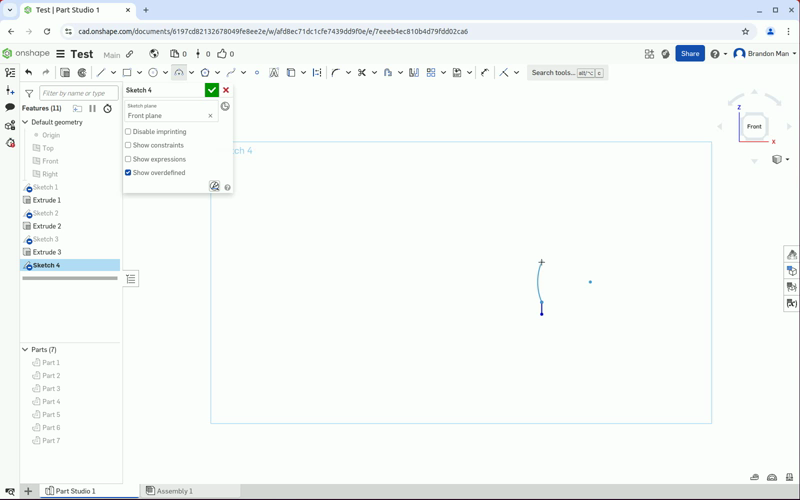
click(541, 261)
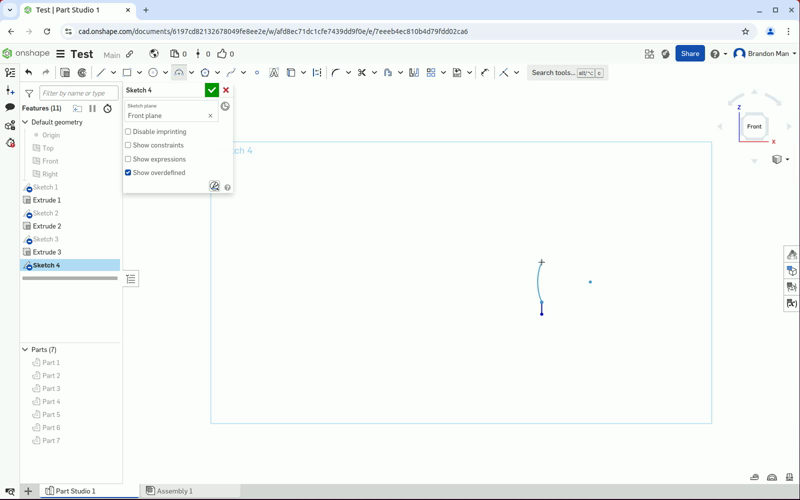
mouse_move(521, 282)
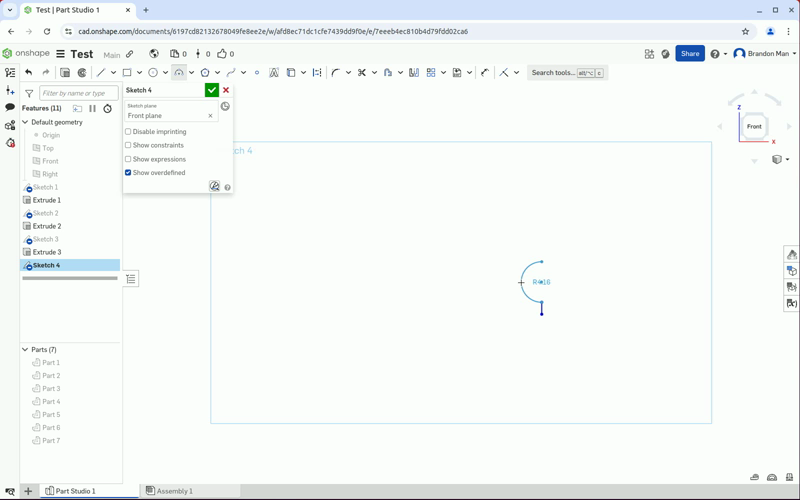
click(521, 282)
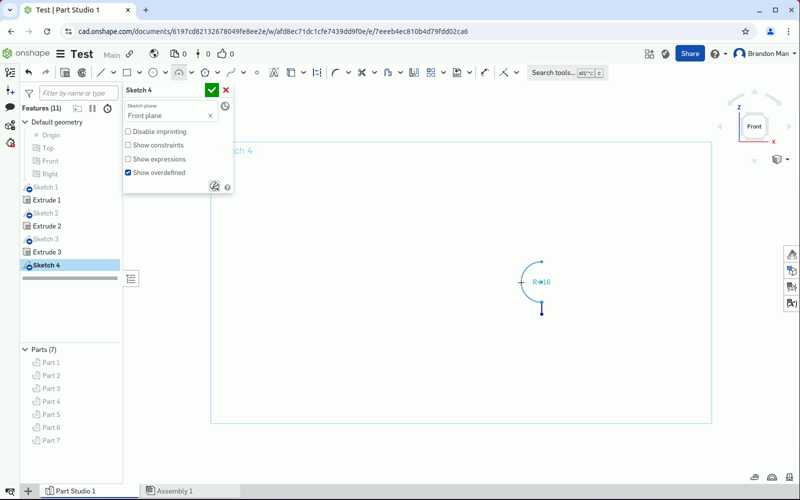
key_up(shift)
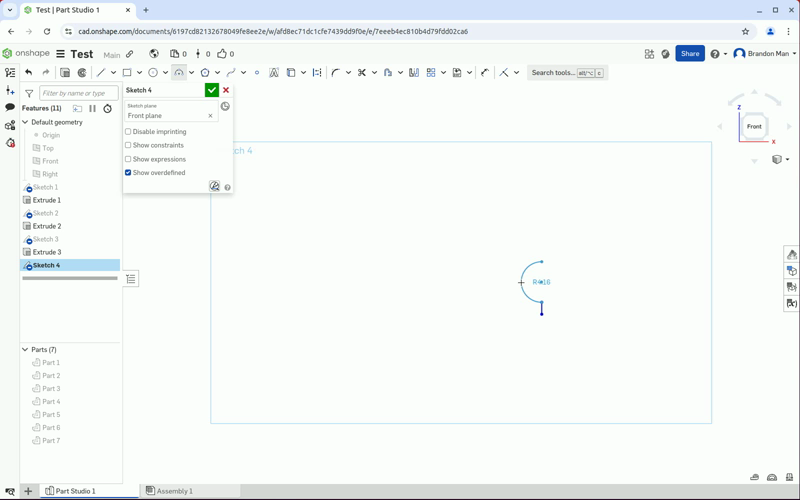
key(esc)
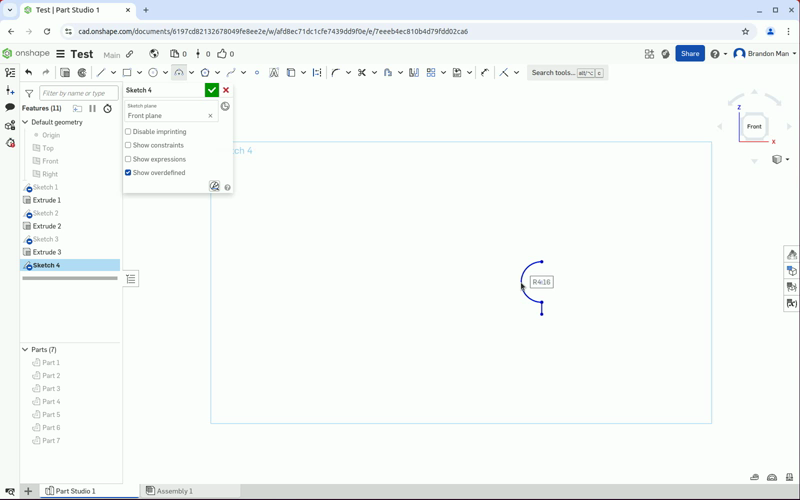
key(l)
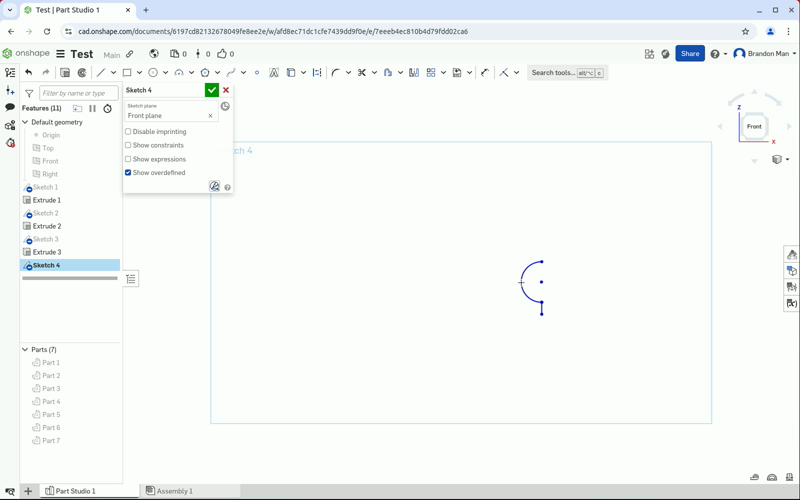
mouse_move(541, 261)
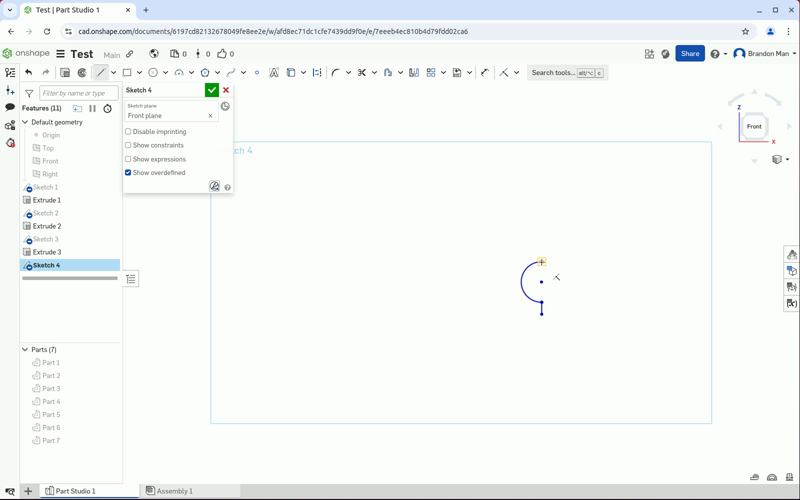
click(541, 261)
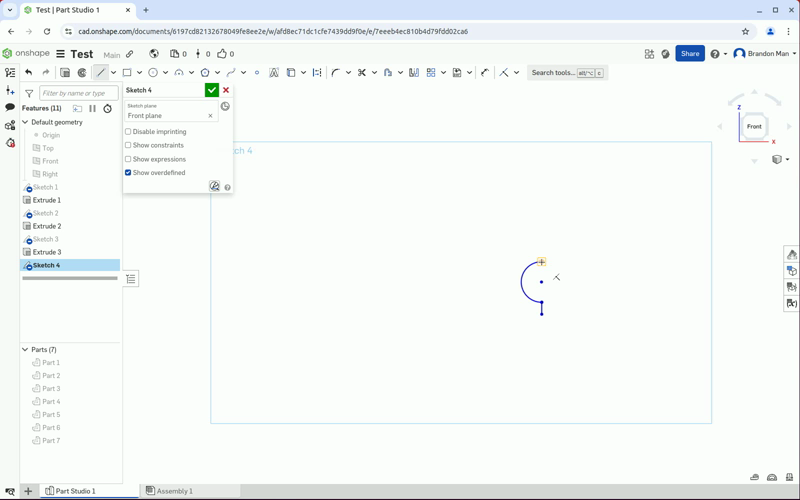
key_down(shift)
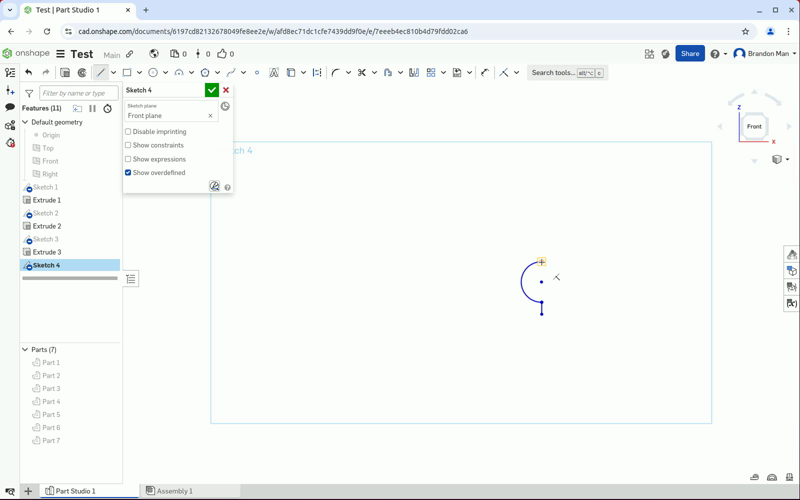
mouse_move(571, 261)
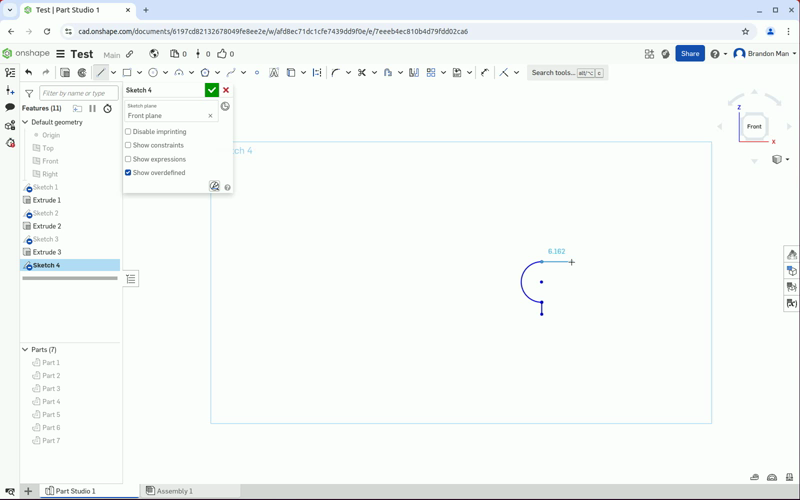
mouse_move(541, 249)
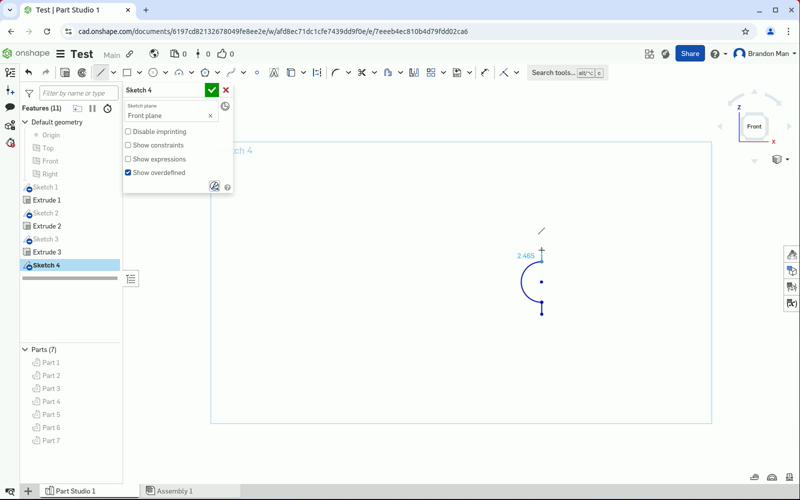
click(541, 249)
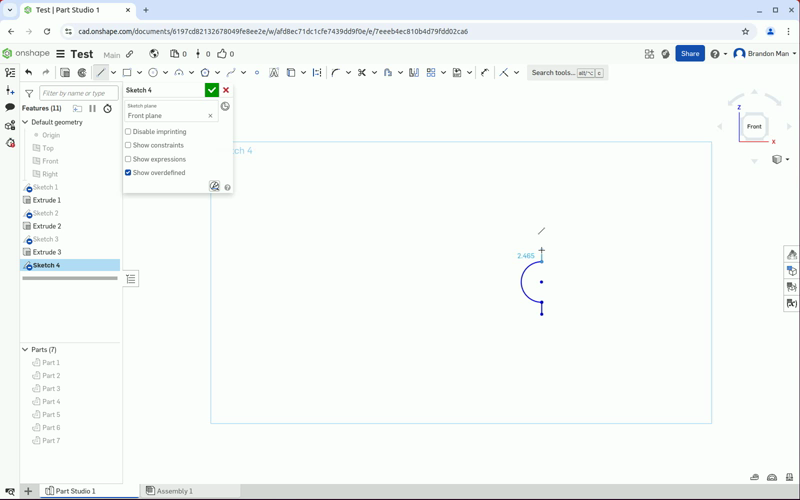
key_up(shift)
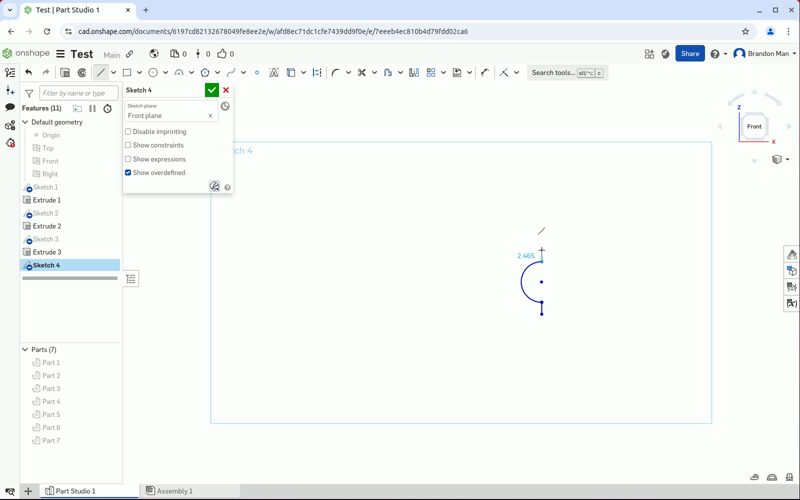
key(esc)
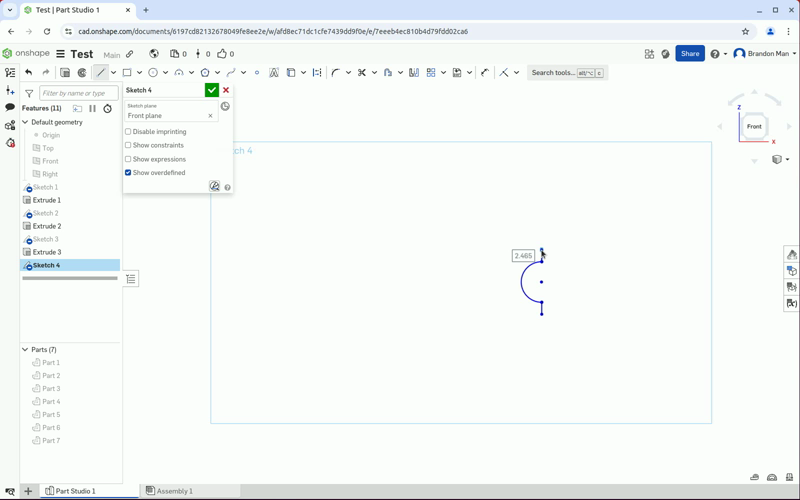
key(a)
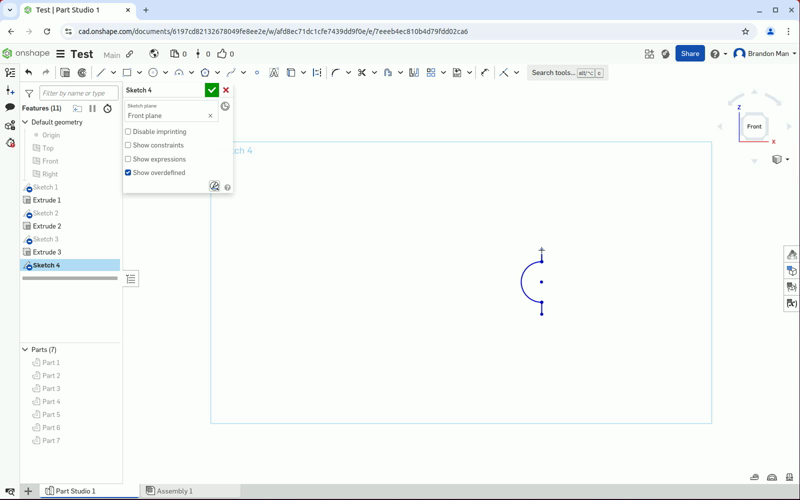
mouse_move(541, 249)
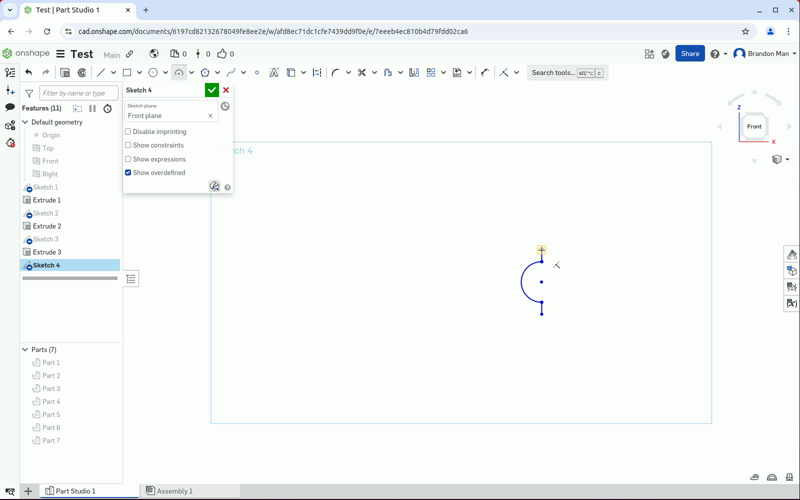
click(541, 249)
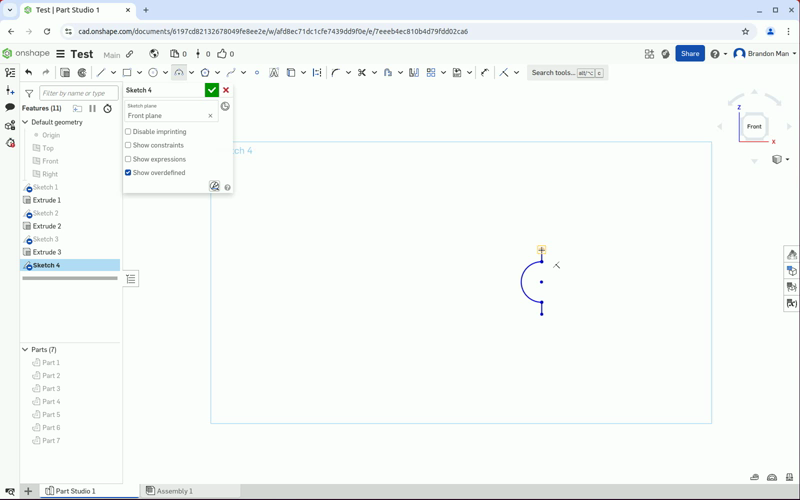
mouse_move(541, 314)
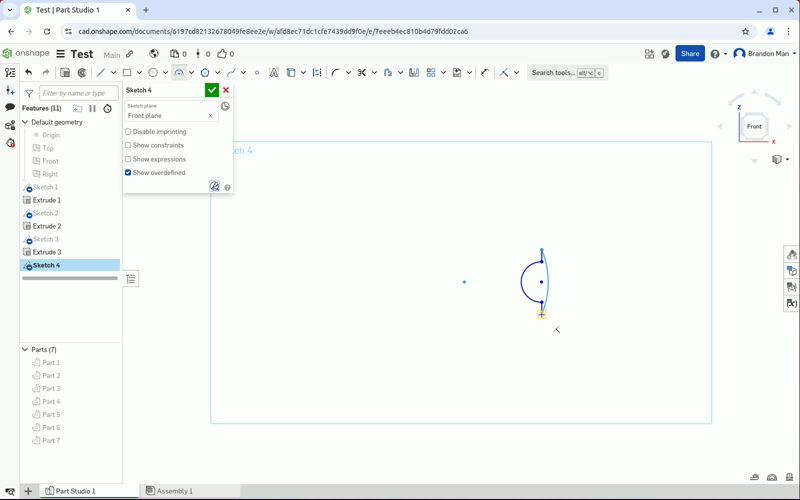
click(541, 314)
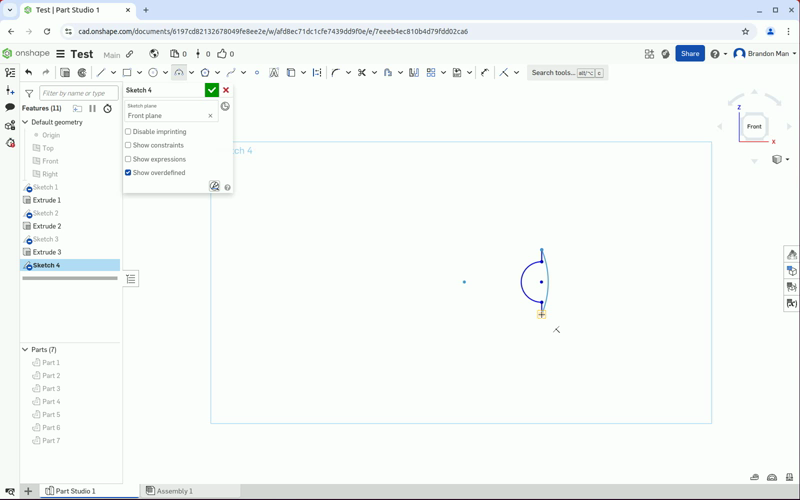
key_down(shift)
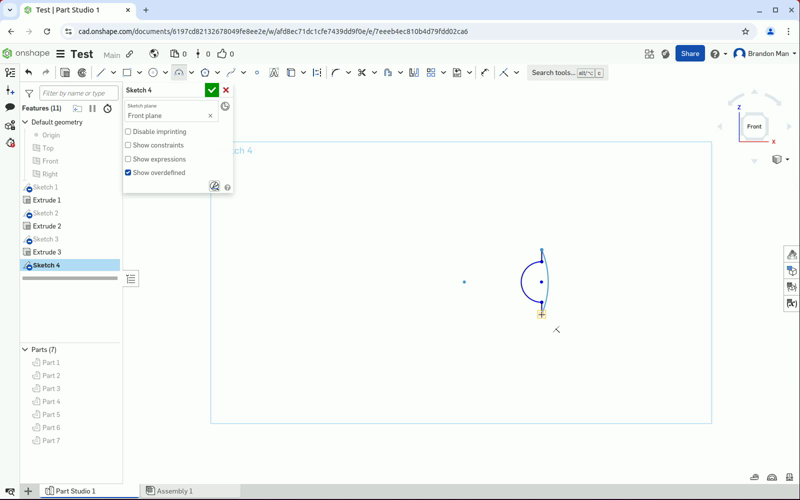
mouse_move(509, 282)
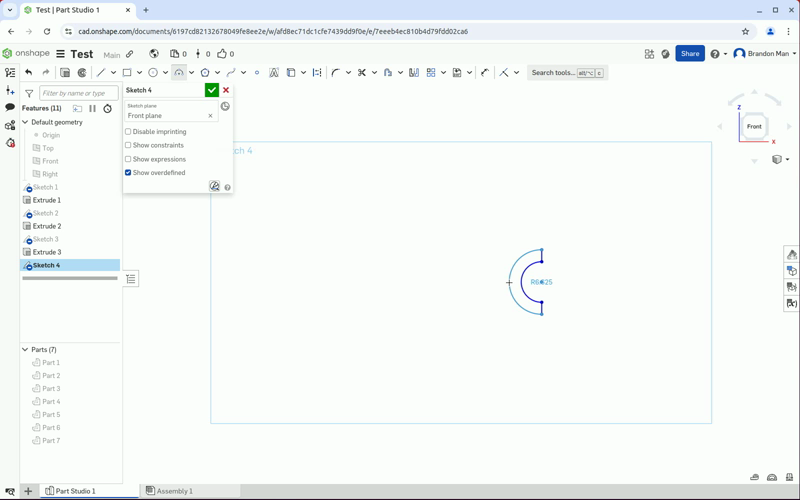
click(509, 282)
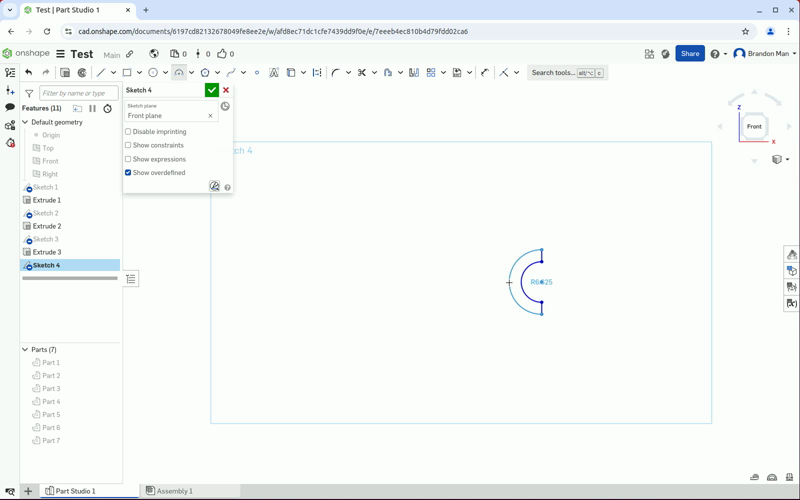
key_up(shift)
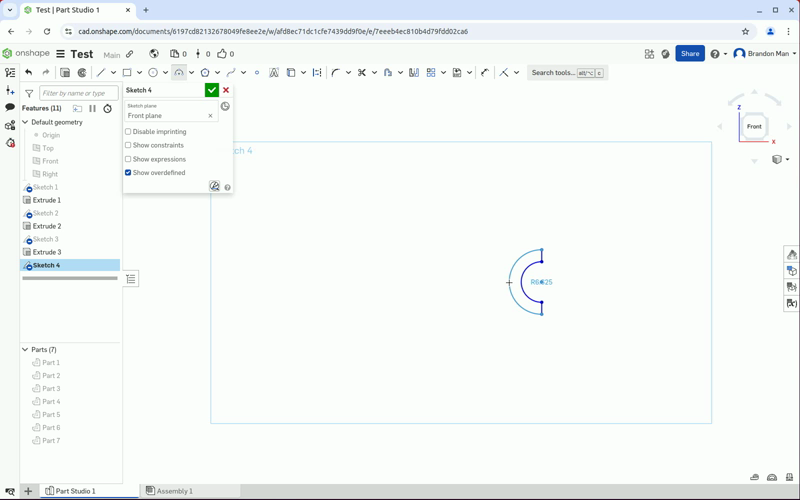
key(esc)
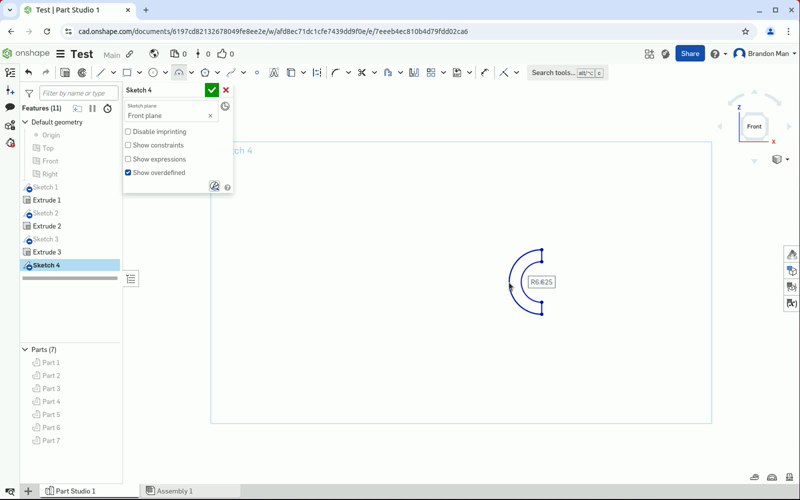
mouse_move(530, 268)
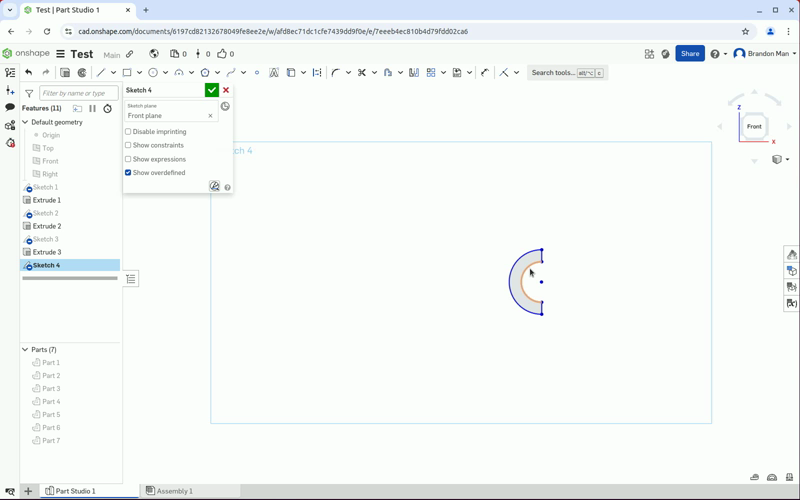
scroll(6)
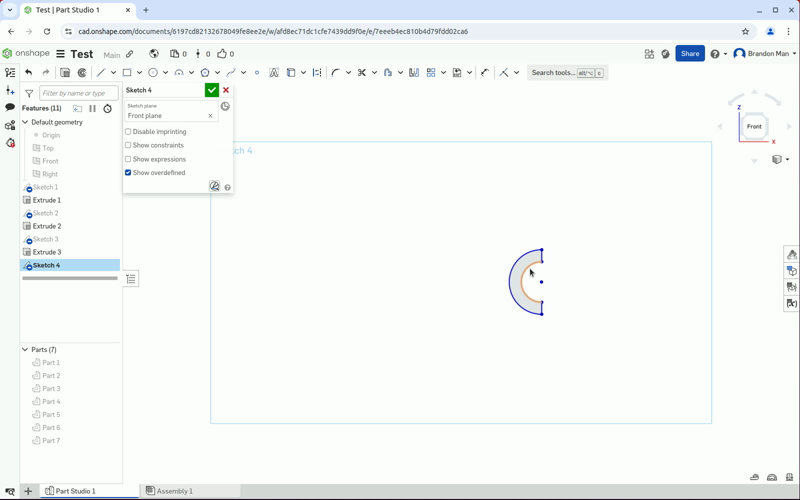
scroll(6)
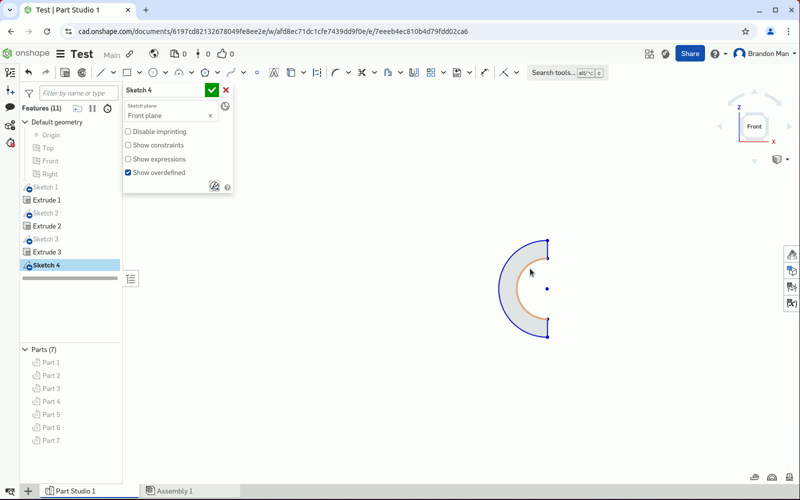
scroll(6)
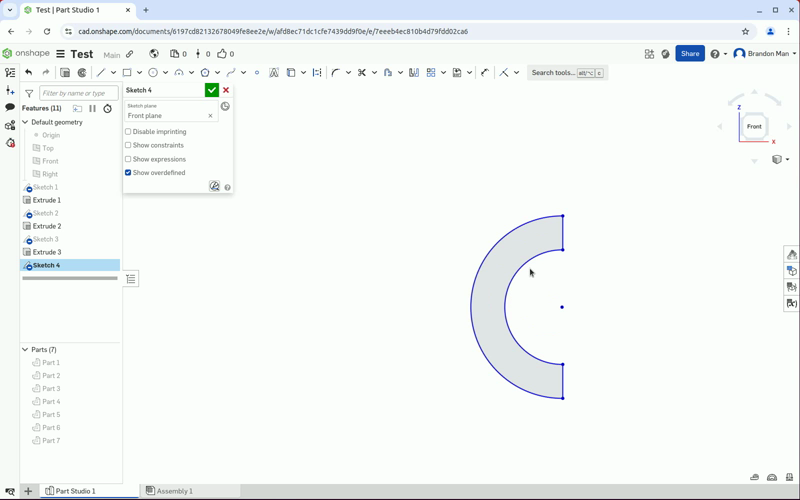
scroll(6)
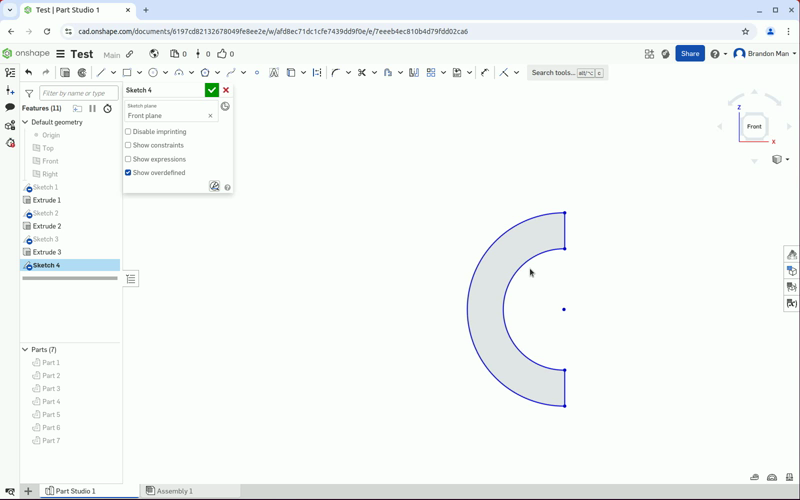
scroll(6)
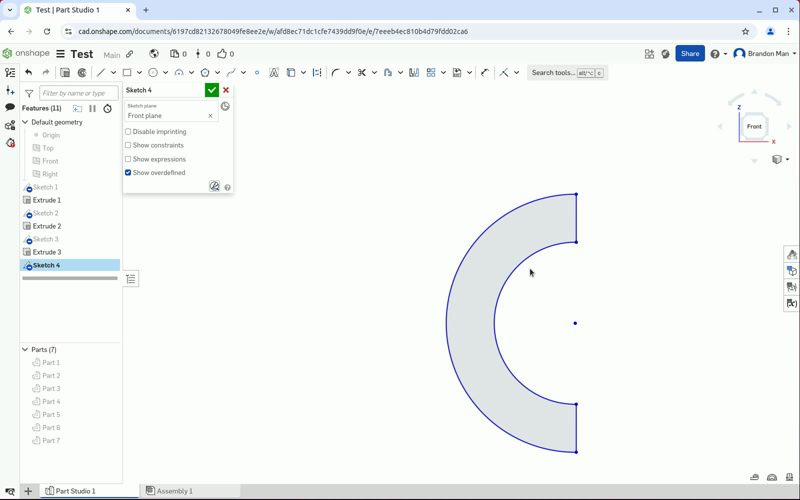
scroll(6)
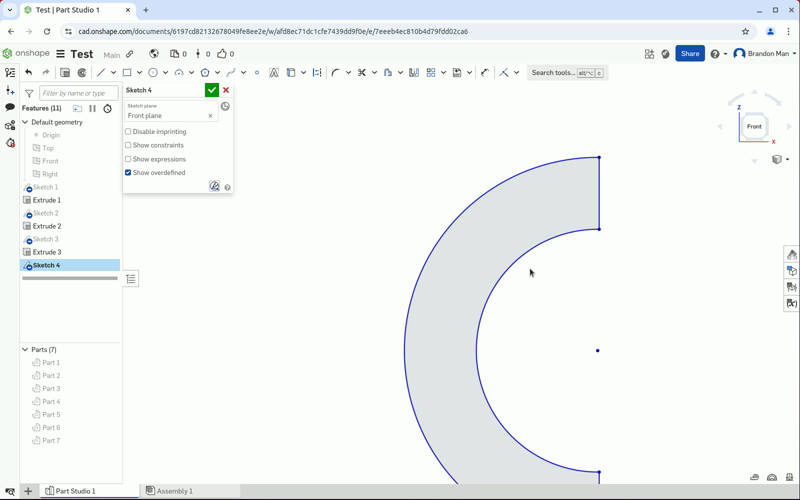
scroll(6)
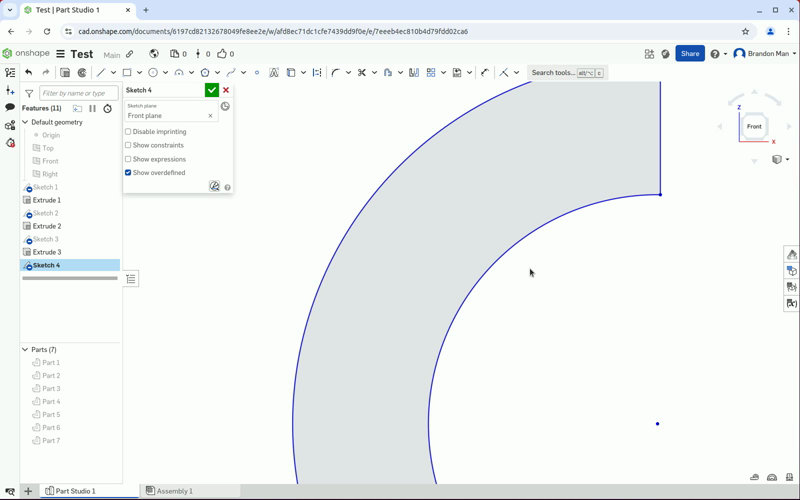
click(530, 268)
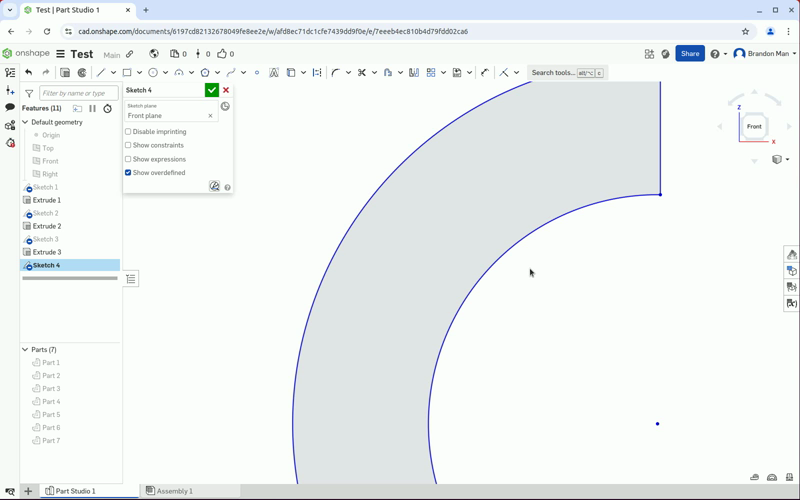
scroll(-6)
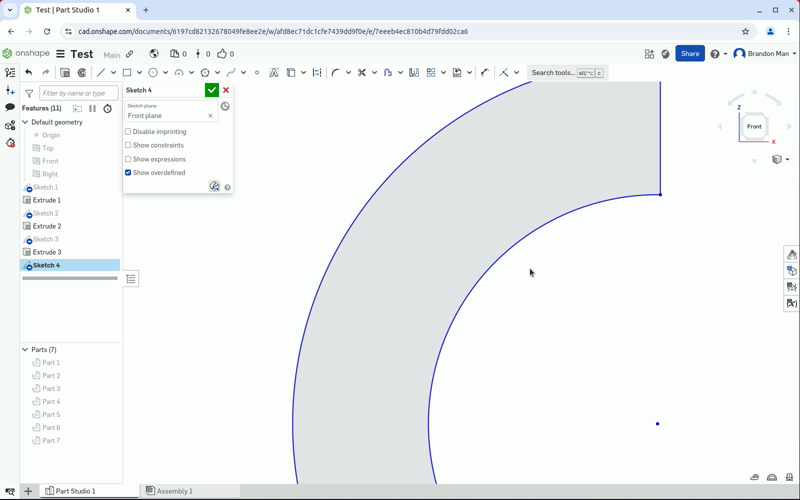
scroll(-6)
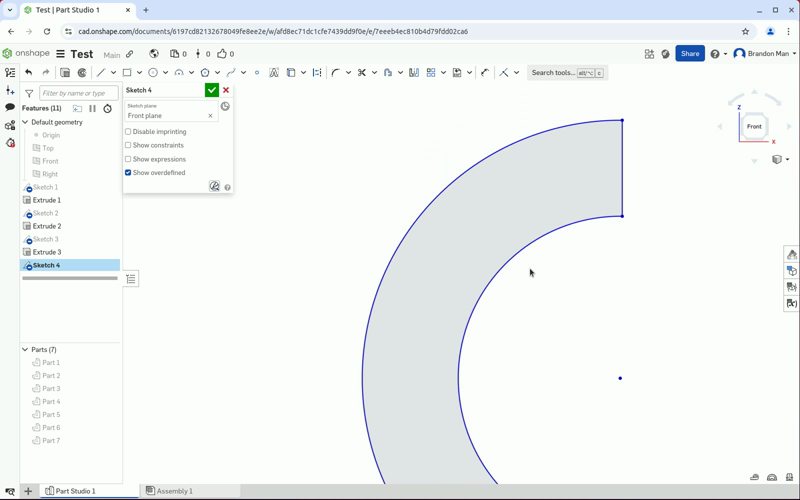
scroll(-6)
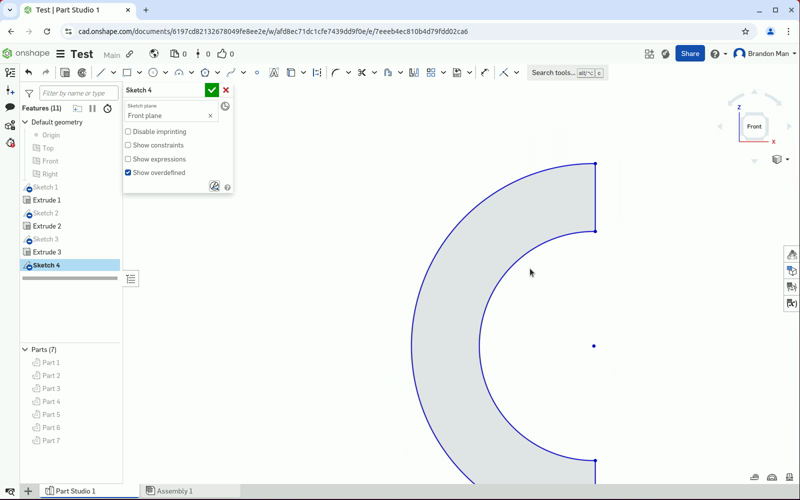
scroll(-6)
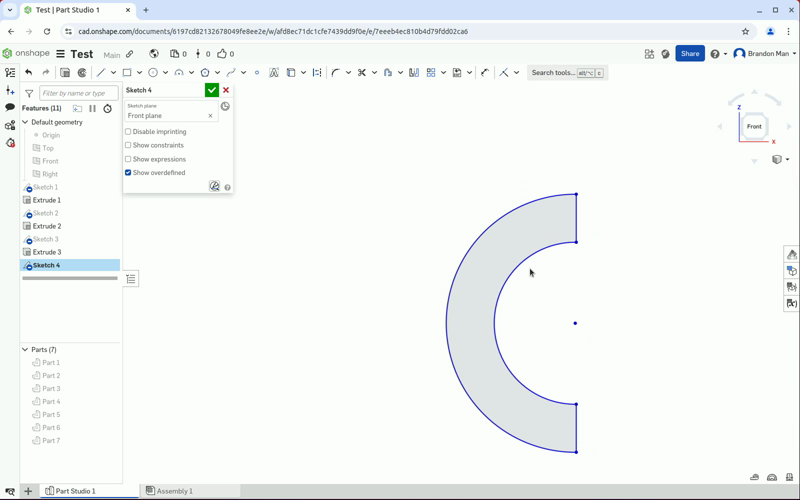
scroll(-6)
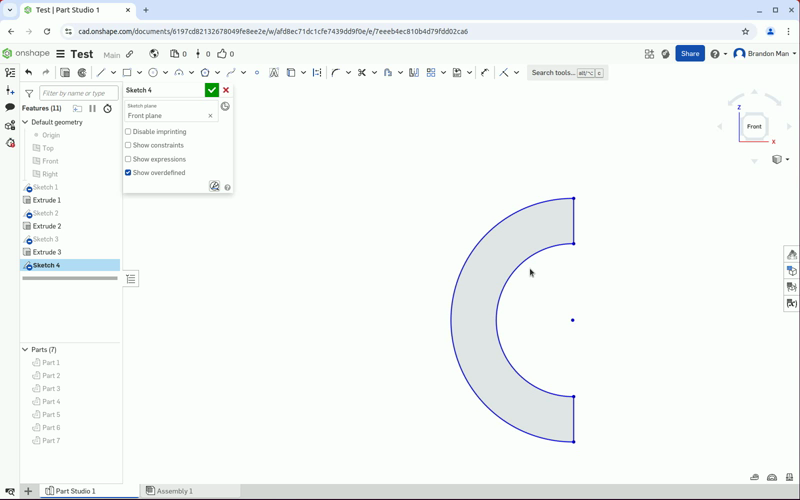
scroll(-6)
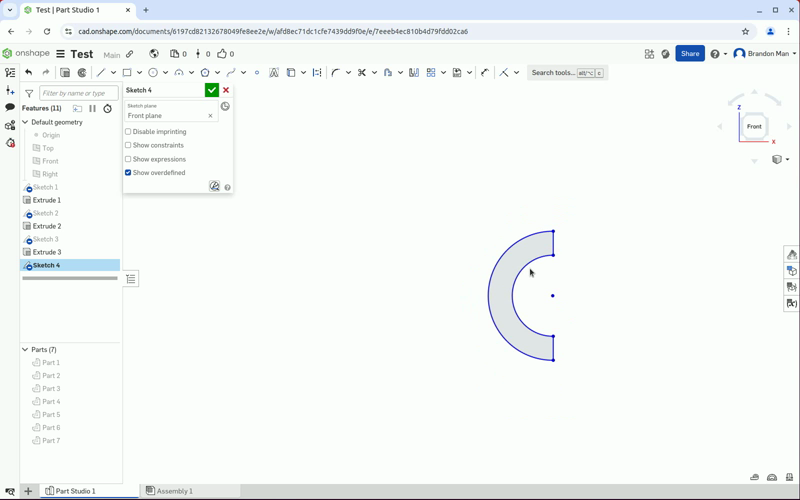
scroll(-6)
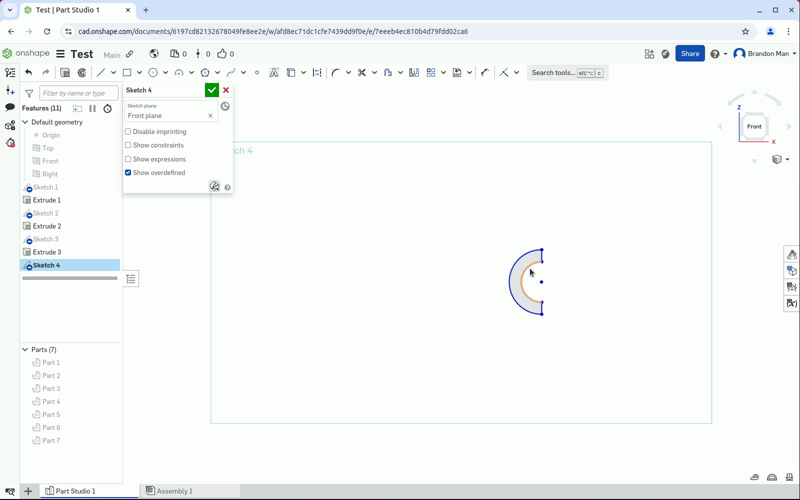
mouse_move(73, 352)
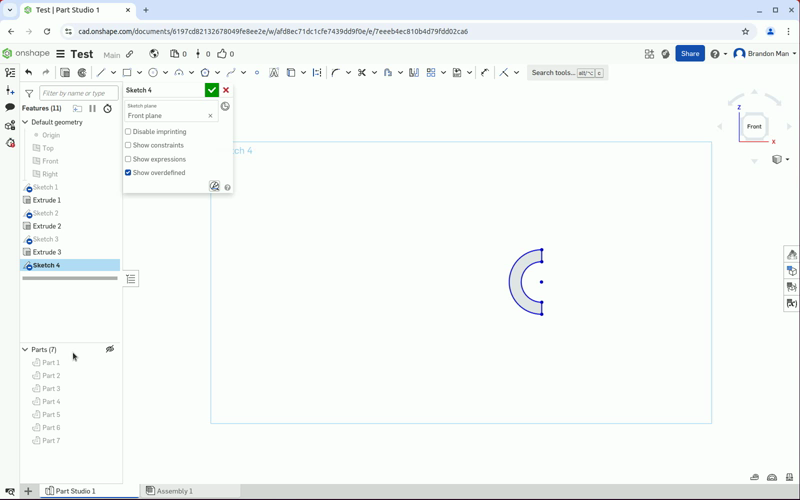
key(shift+y)
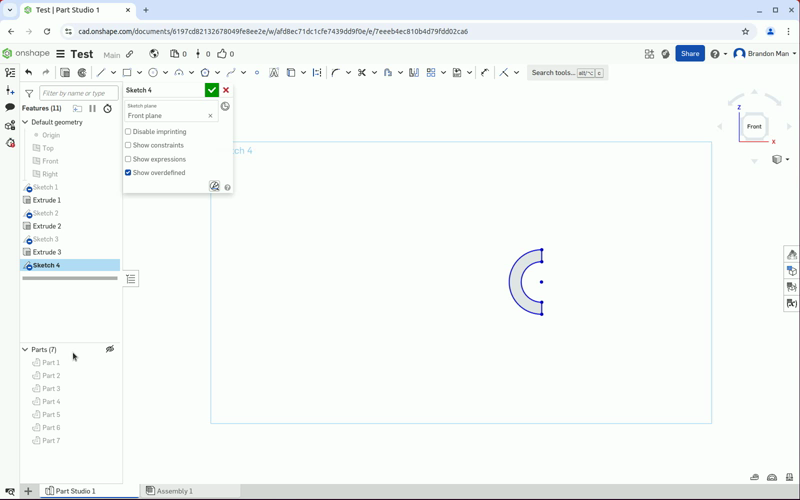
key(shift+e)
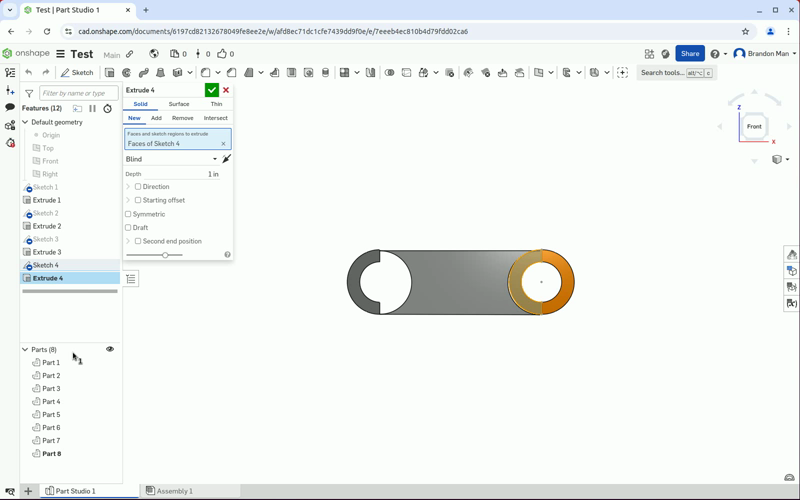
mouse_move(143, 106)
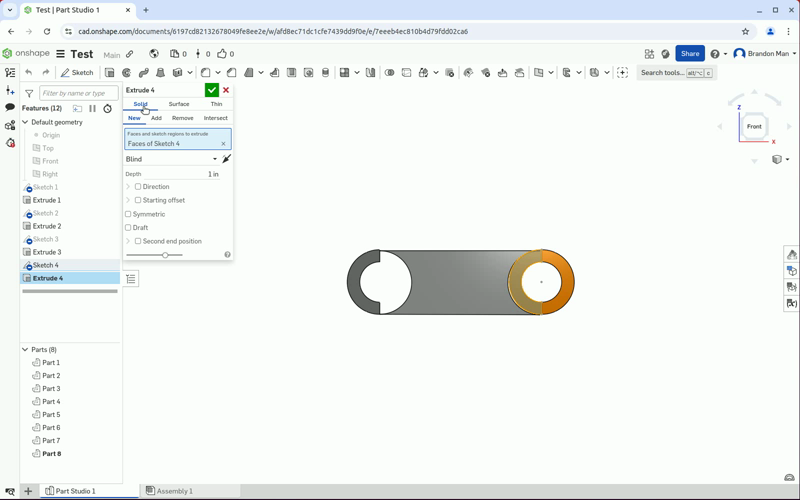
click(143, 106)
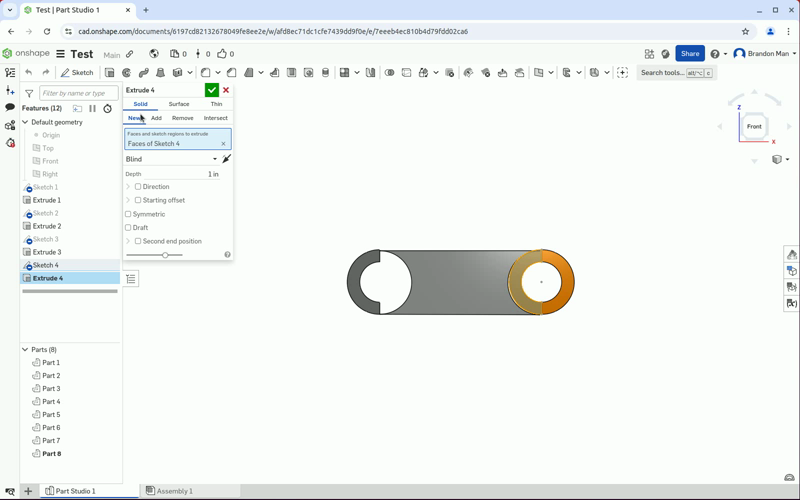
mouse_move(137, 120)
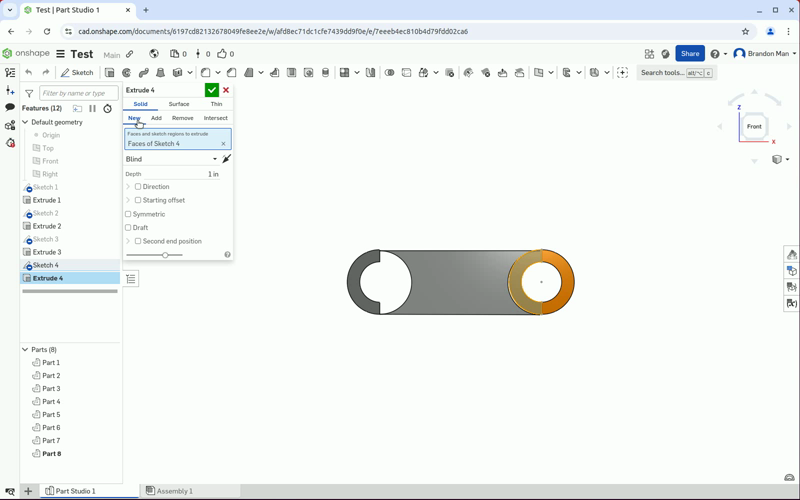
click(137, 120)
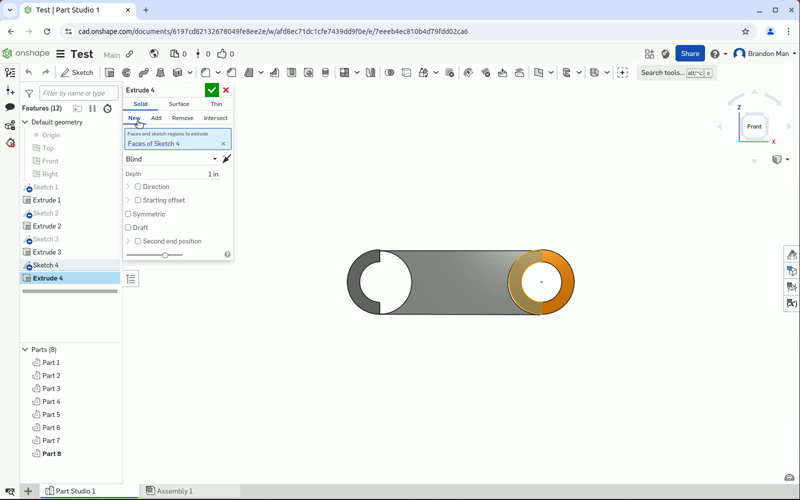
key(tab, 4)
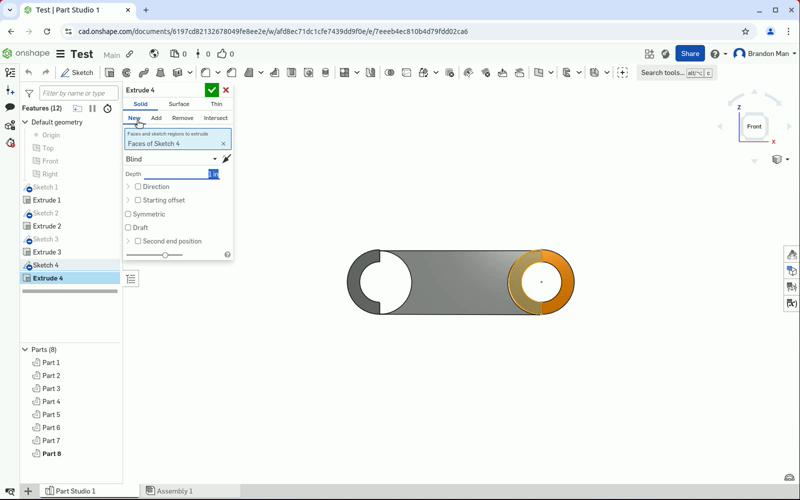
text(5.536)
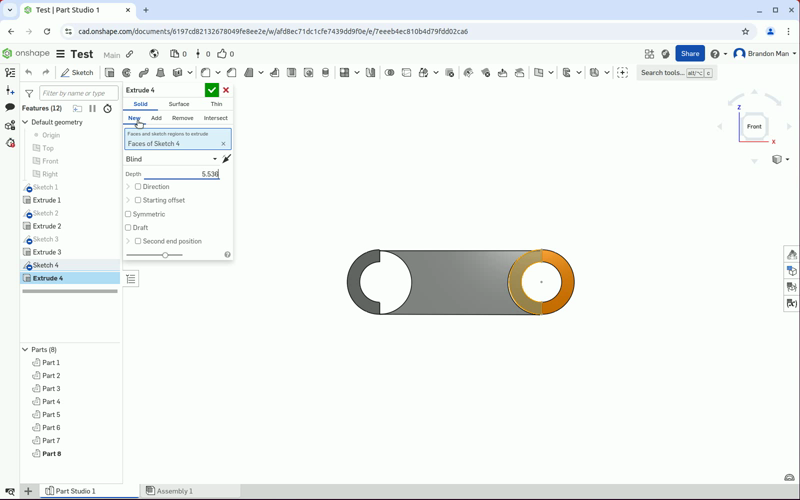
key(enter)
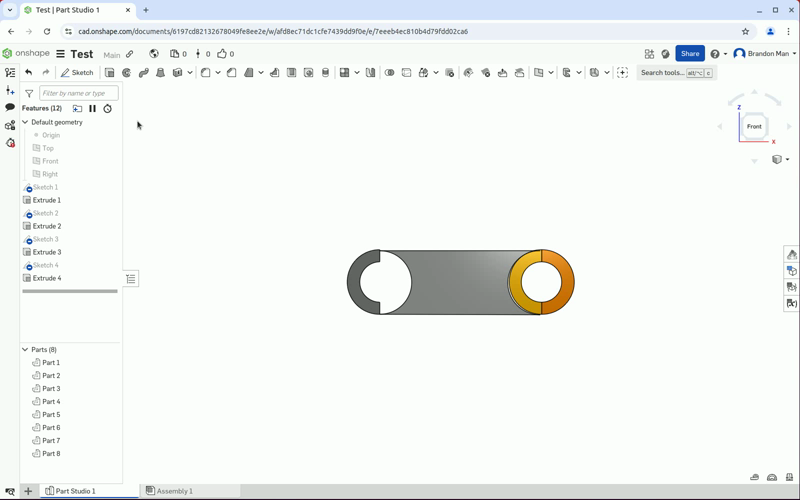
key(shift+h)
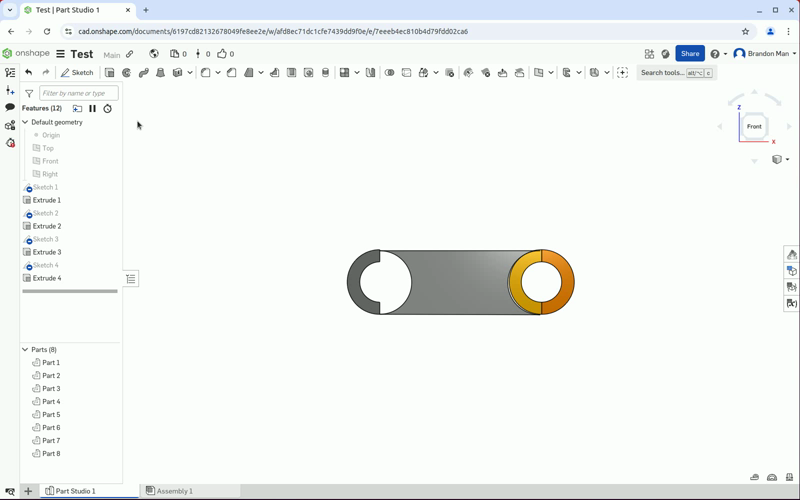
key(shift+h)
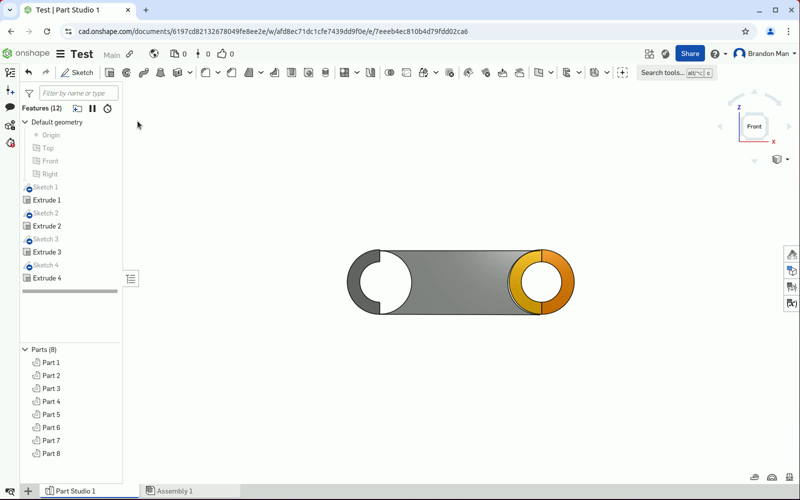
mouse_move(73, 189)
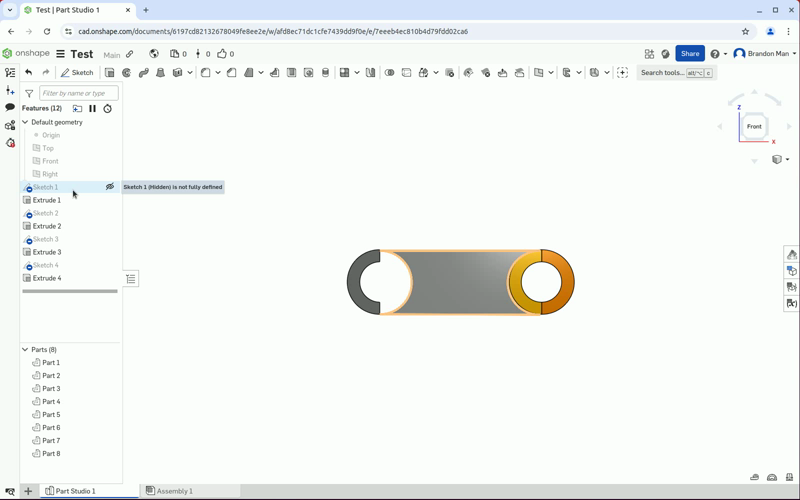
click(73, 189)
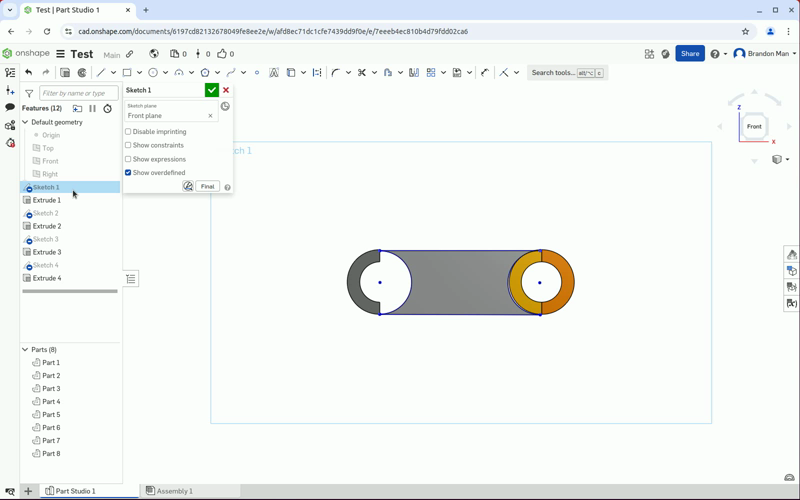
mouse_move(229, 92)
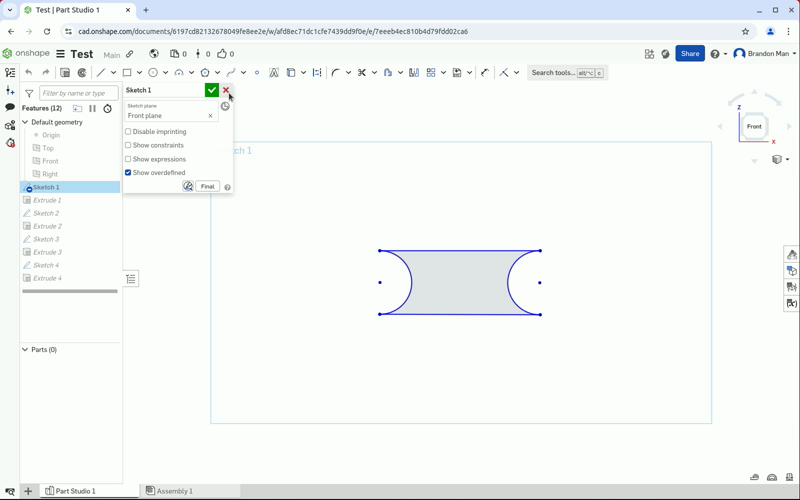
click(229, 92)
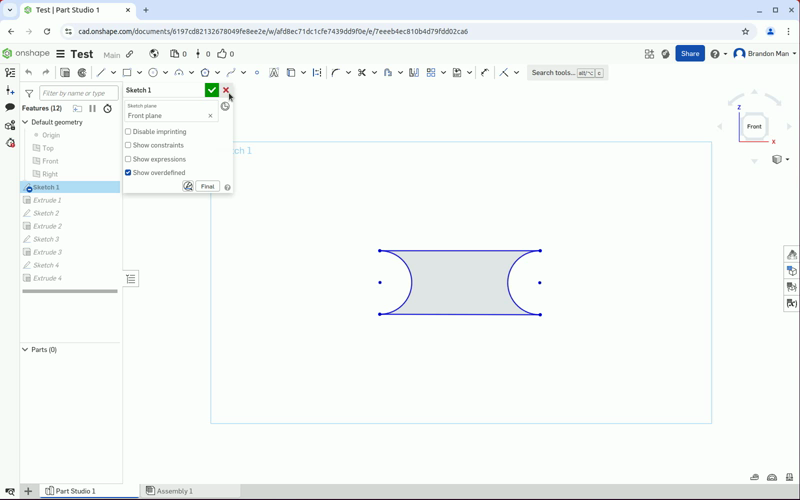
key(shift+s)
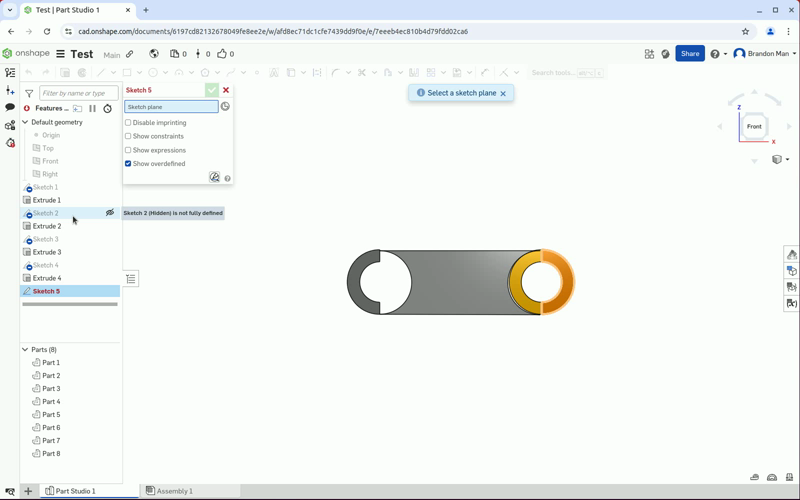
scroll(3)
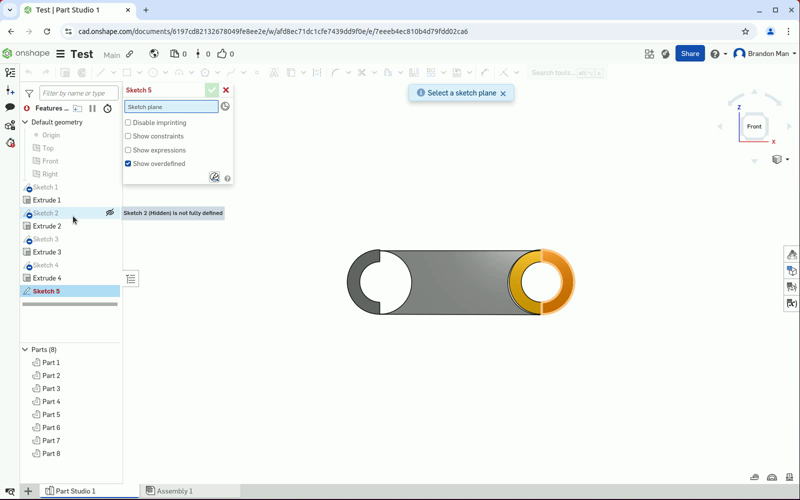
mouse_move(73, 163)
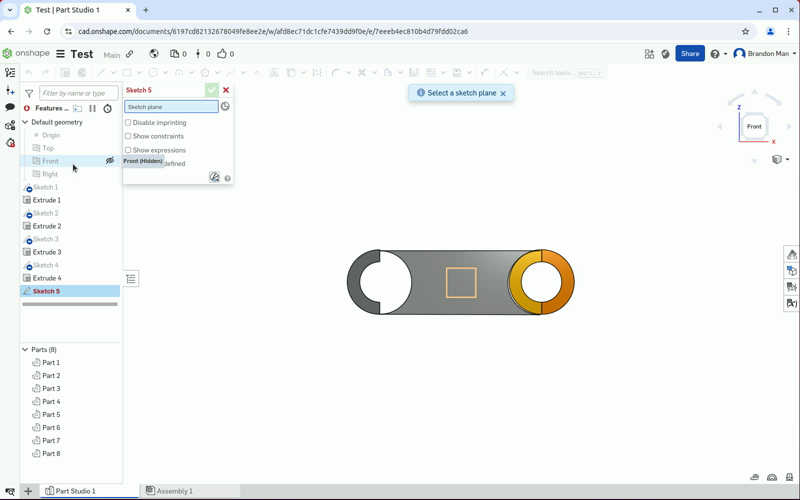
click(73, 163)
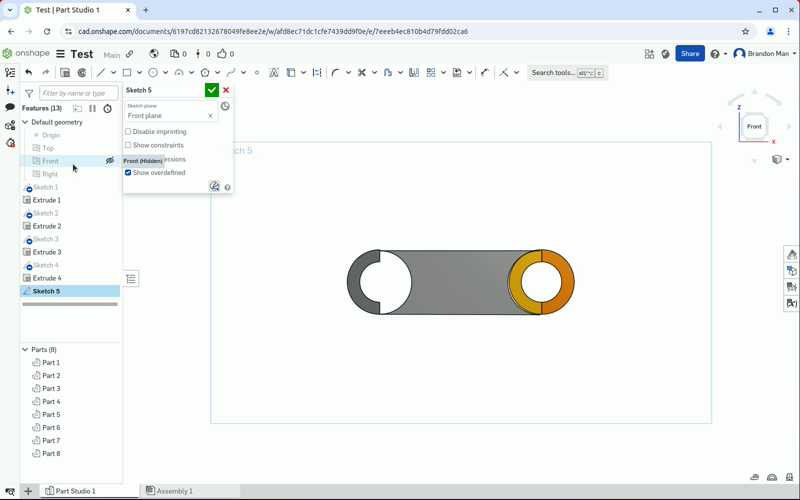
mouse_move(73, 352)
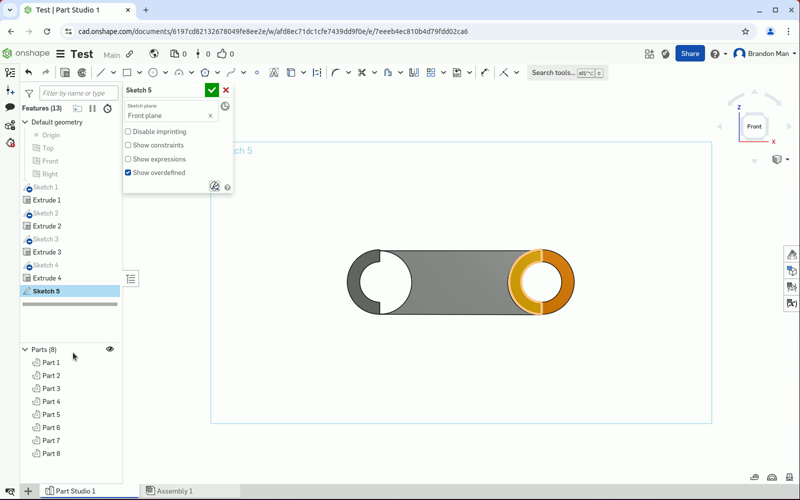
key(y)
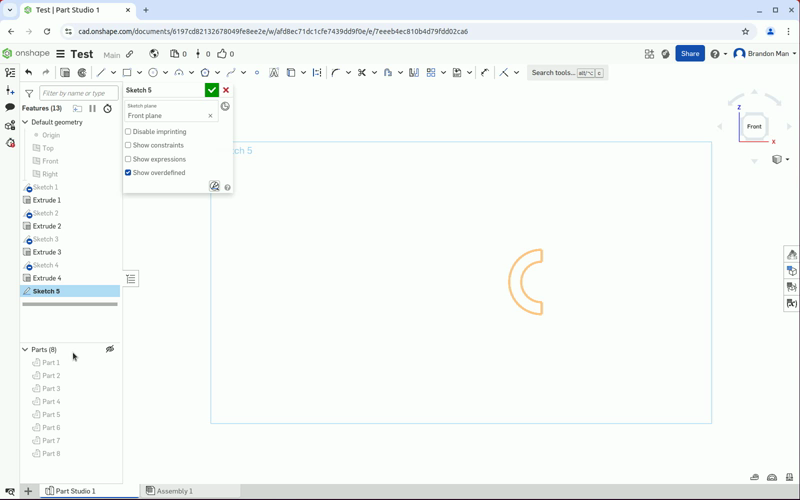
key(a)
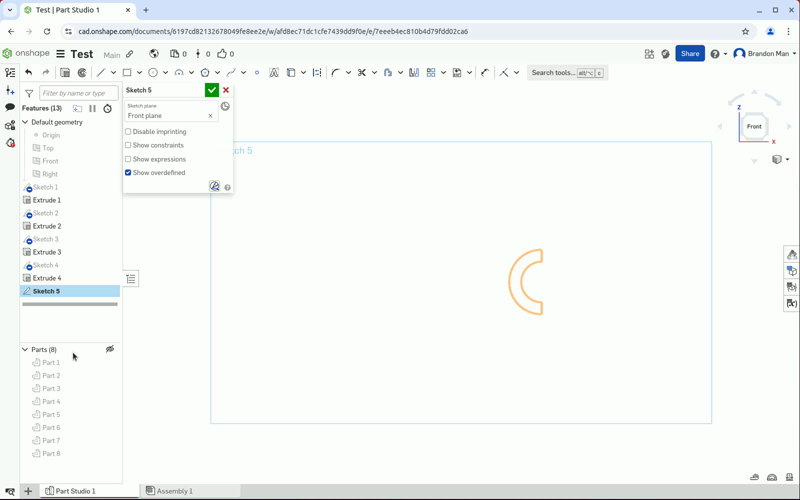
key_down(shift)
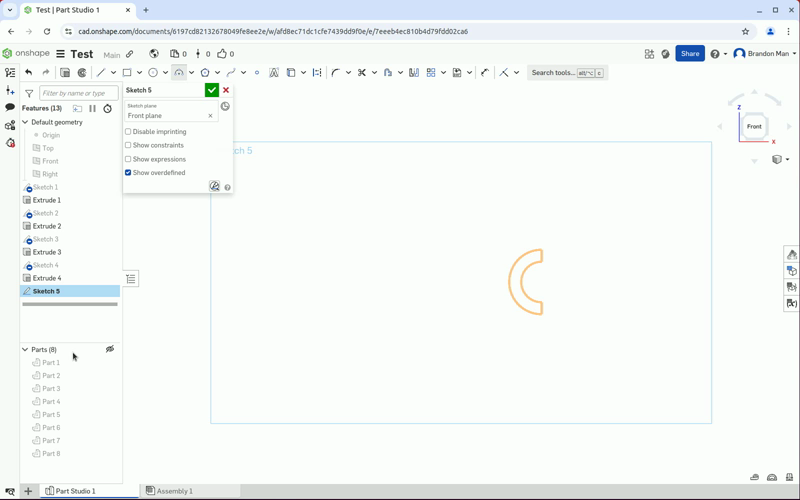
mouse_move(379, 314)
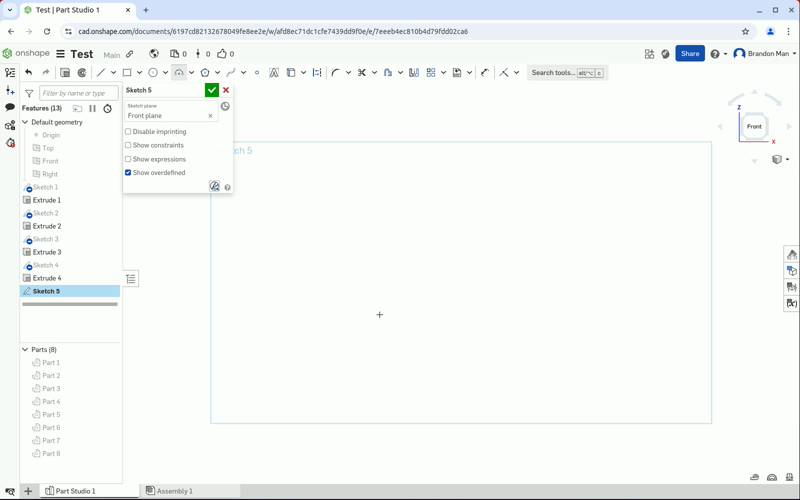
click(379, 314)
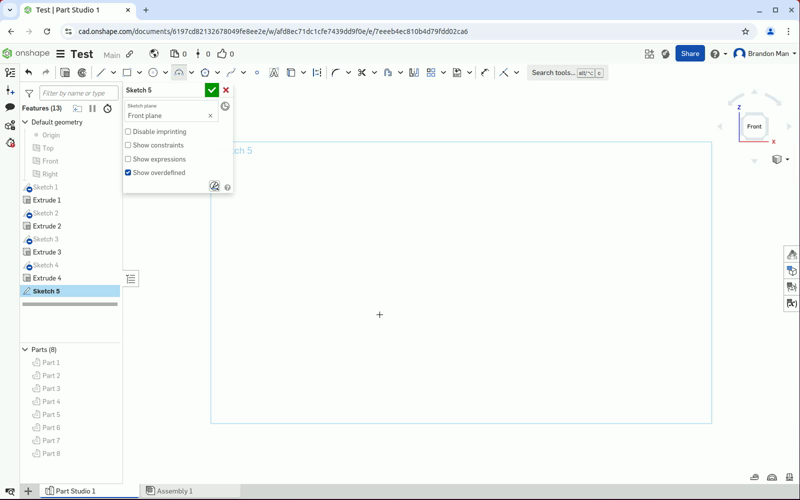
key_up(shift)
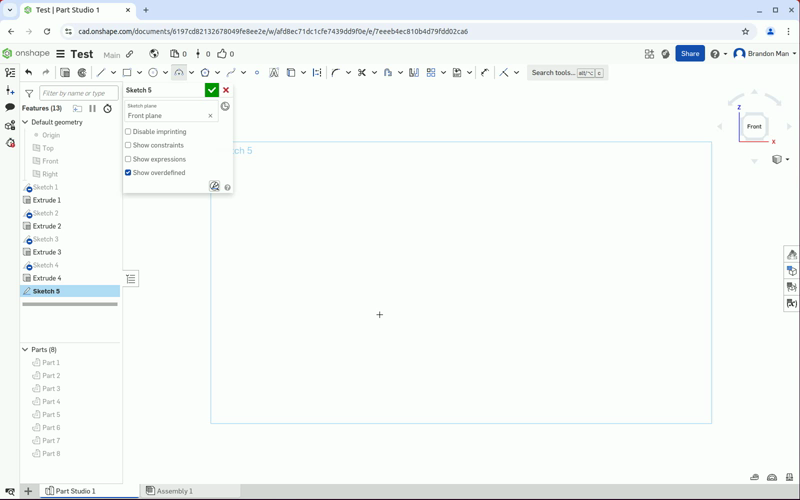
key_down(shift)
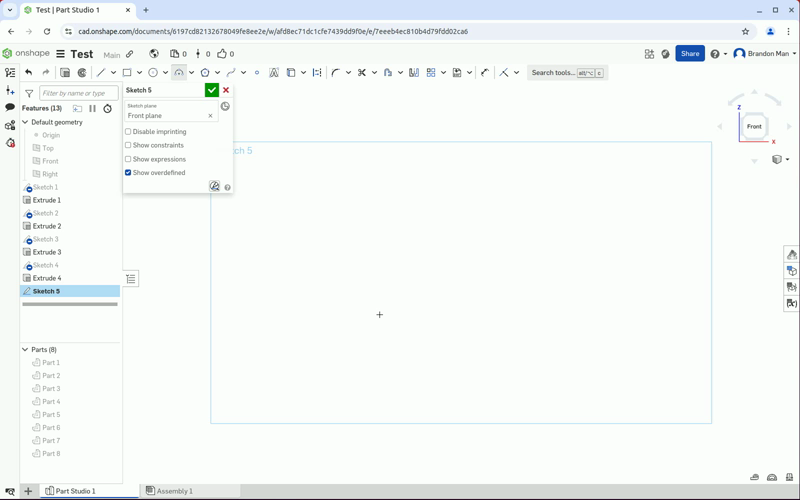
mouse_move(379, 249)
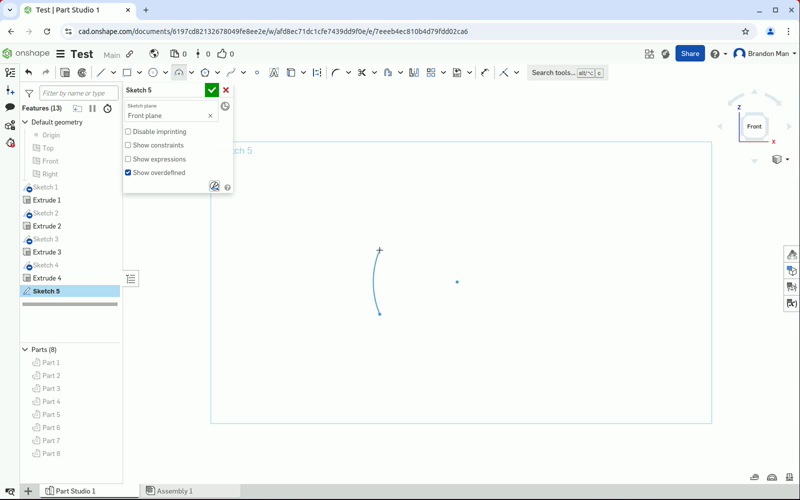
click(379, 249)
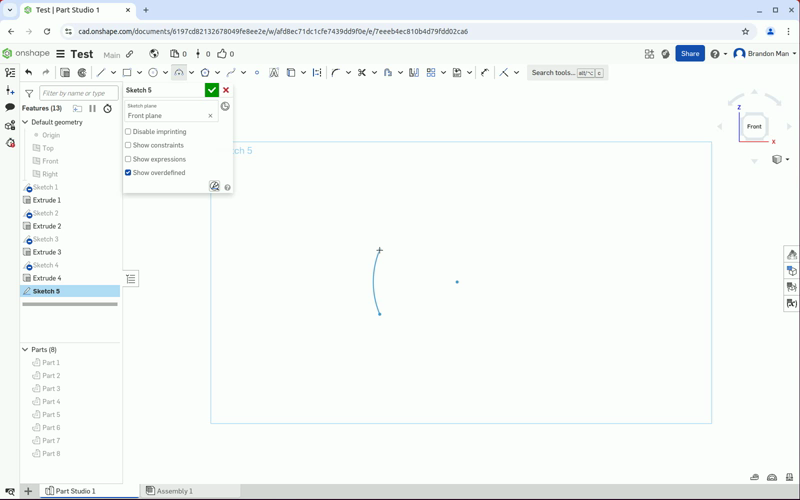
mouse_move(412, 282)
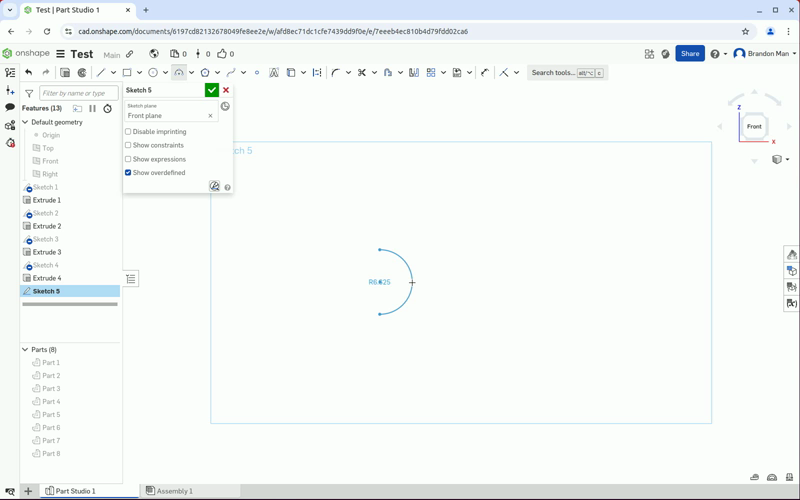
click(412, 282)
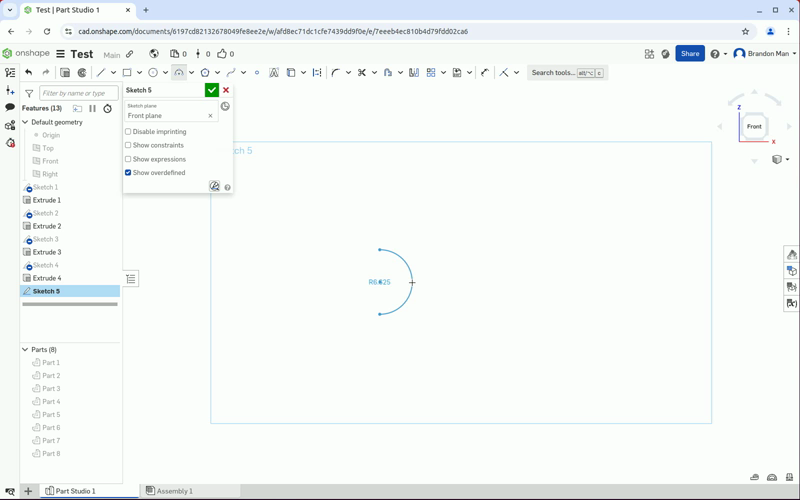
key_up(shift)
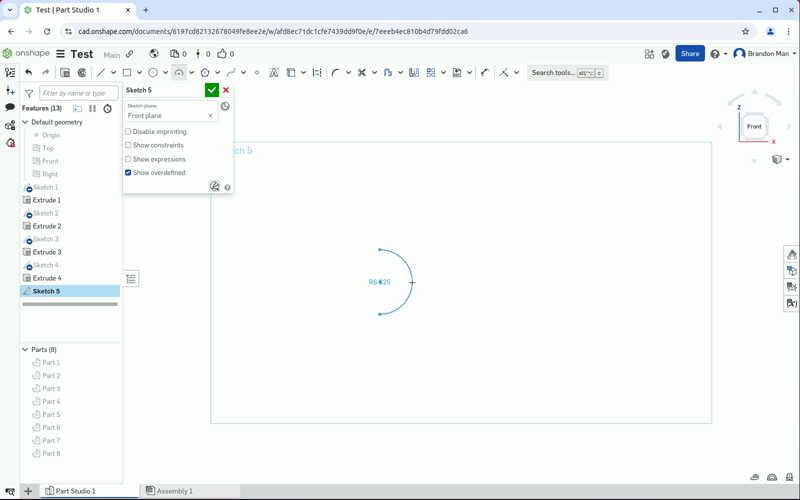
key(esc)
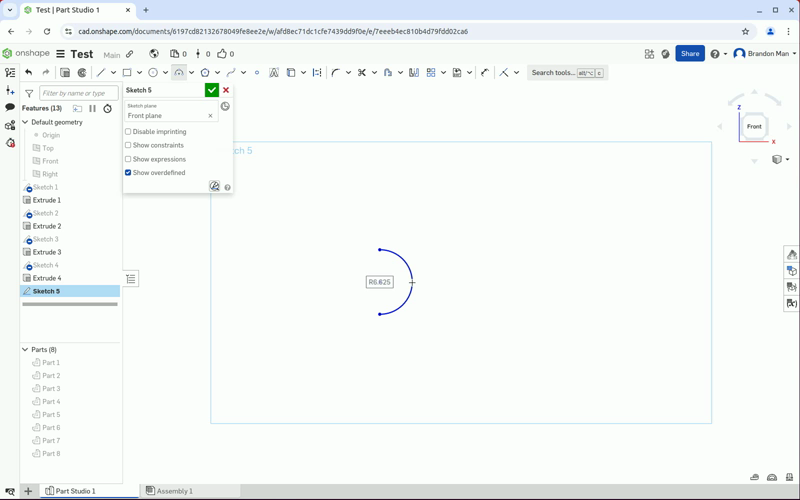
key(l)
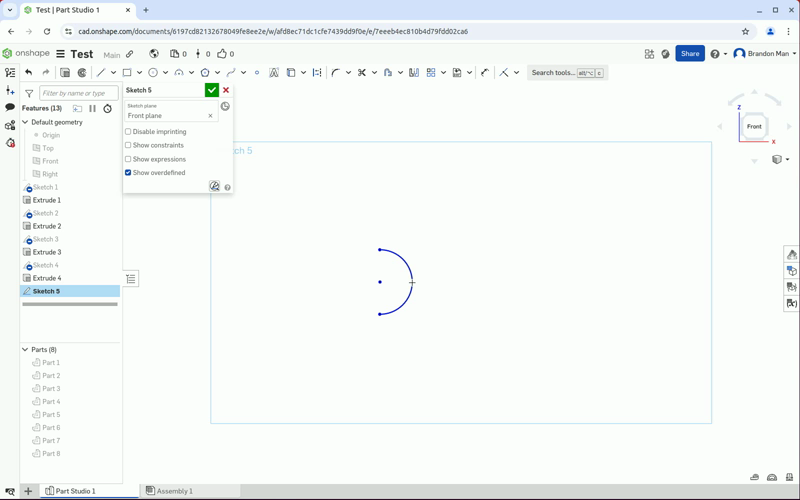
mouse_move(379, 249)
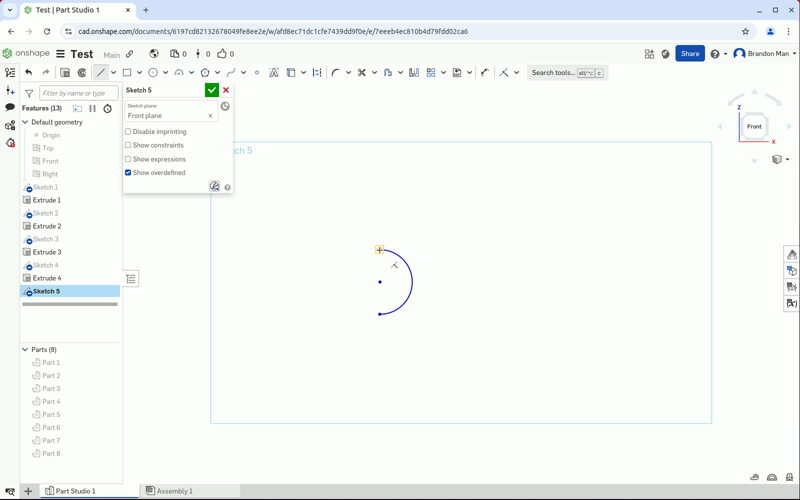
click(379, 249)
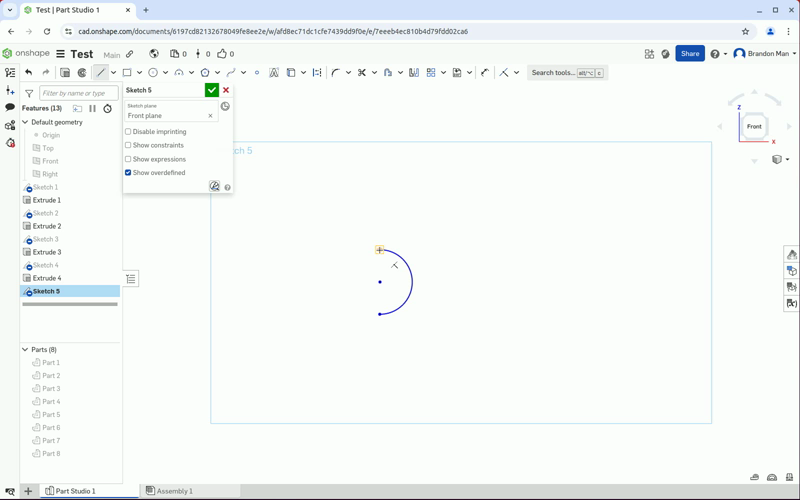
key_down(shift)
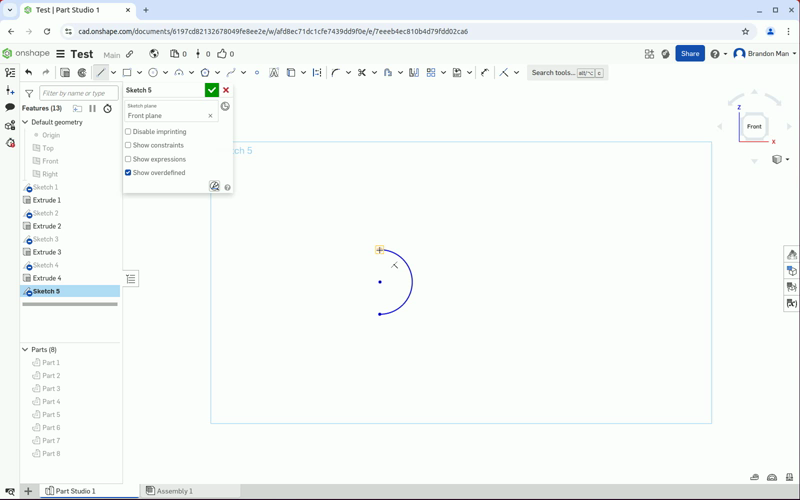
mouse_move(409, 249)
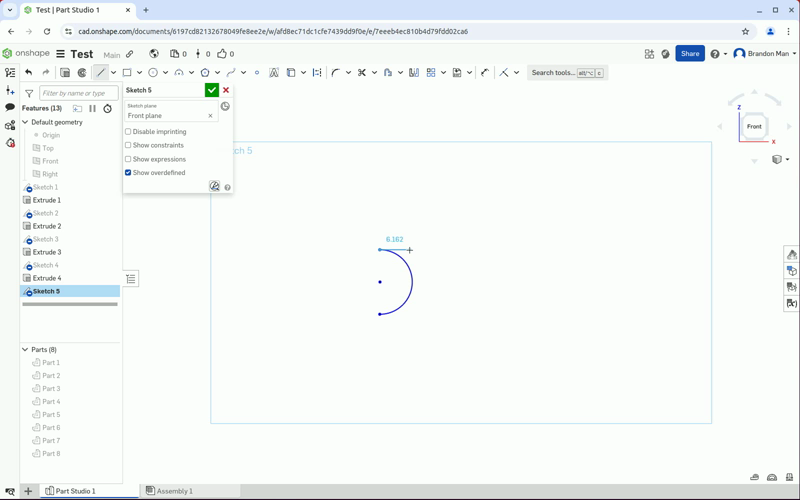
mouse_move(379, 261)
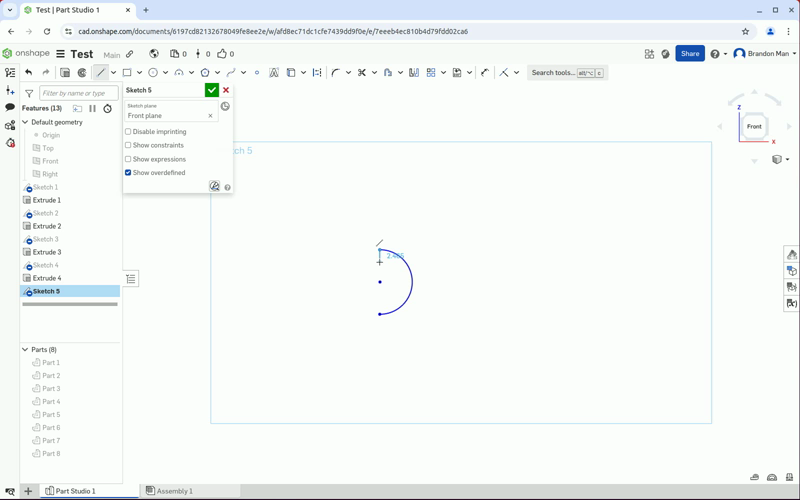
click(379, 261)
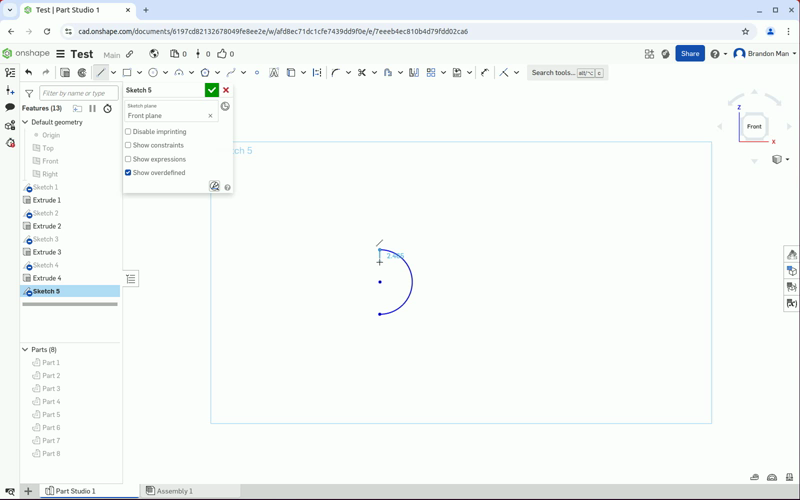
key_up(shift)
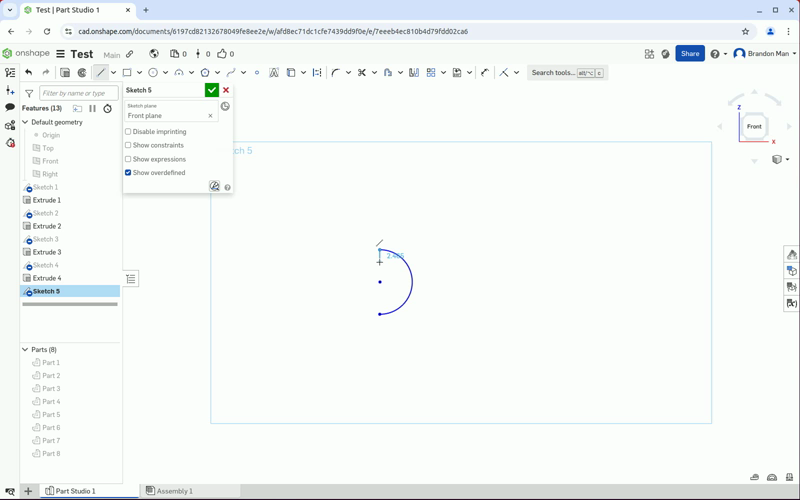
key(esc)
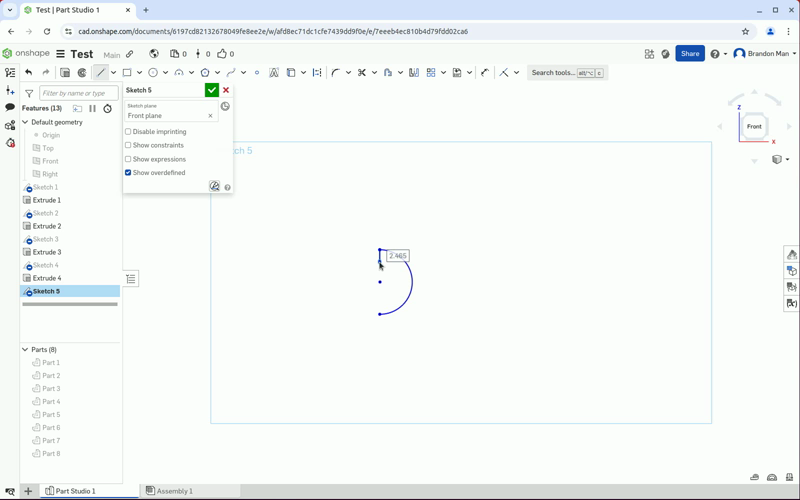
key(a)
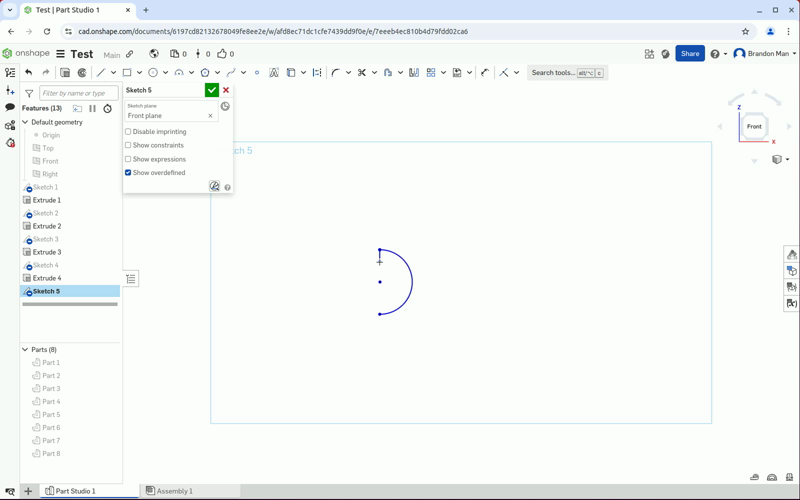
mouse_move(379, 261)
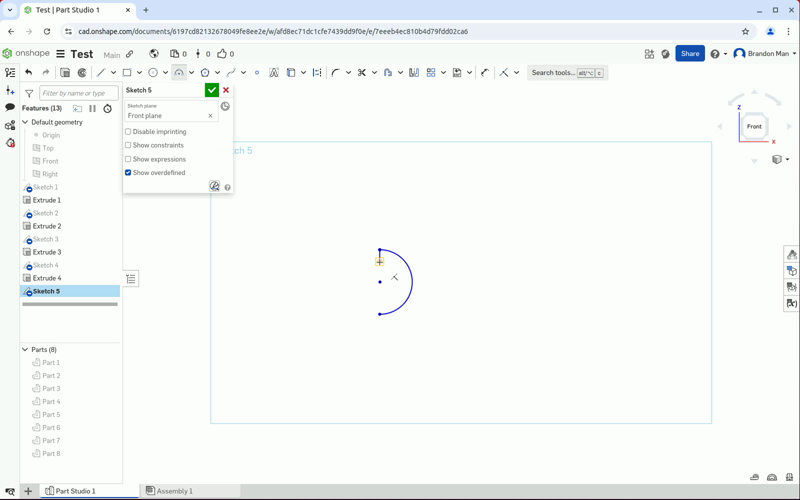
click(379, 261)
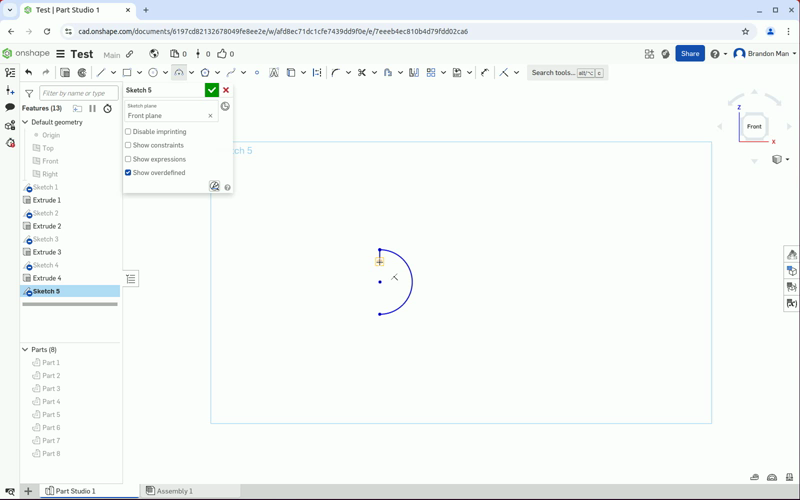
key_down(shift)
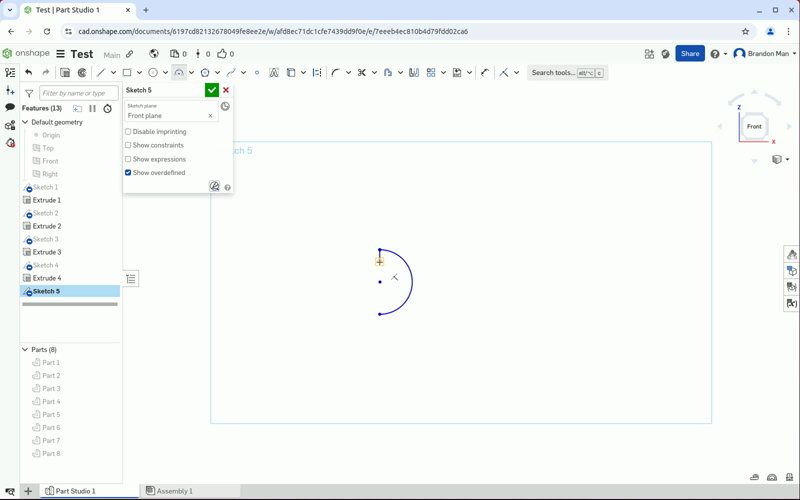
mouse_move(379, 302)
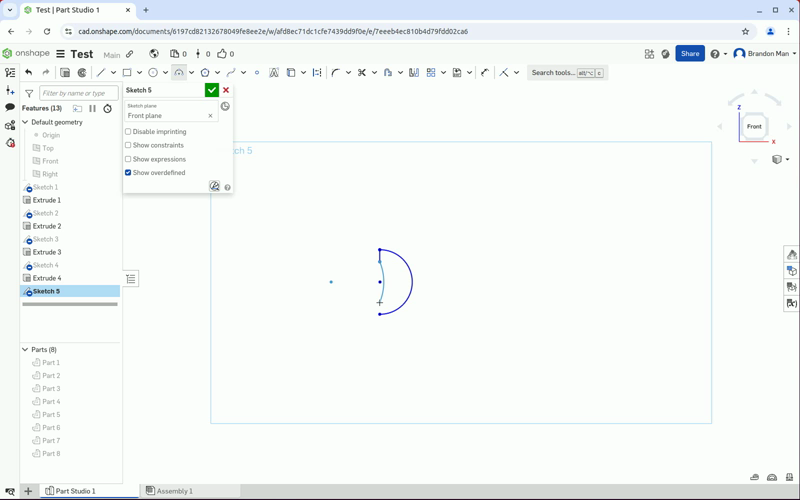
click(379, 302)
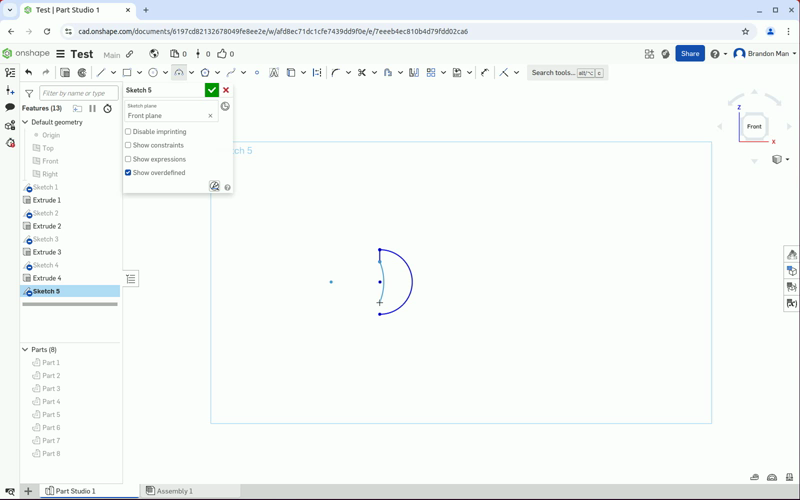
mouse_move(400, 282)
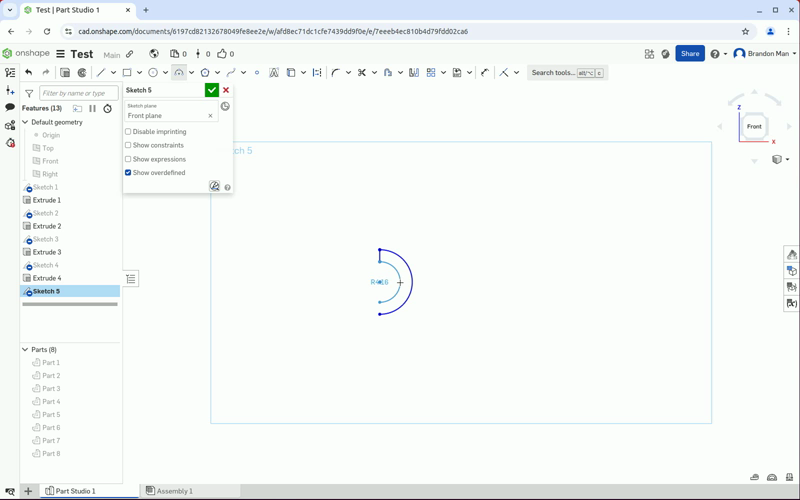
click(400, 282)
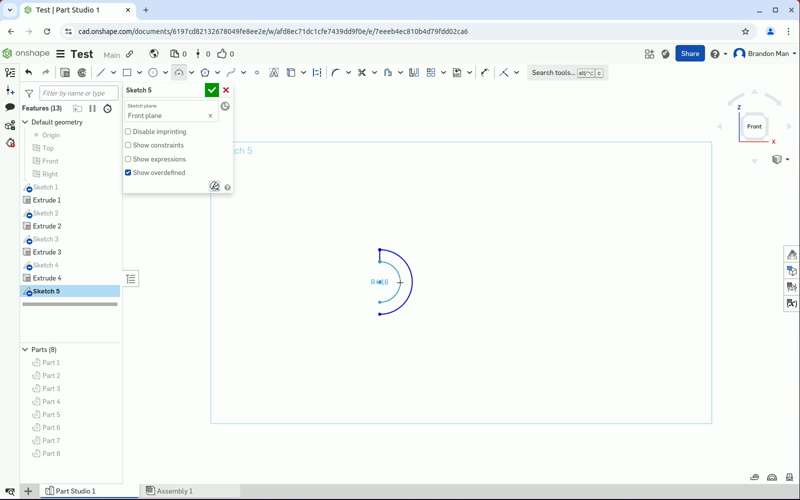
key_up(shift)
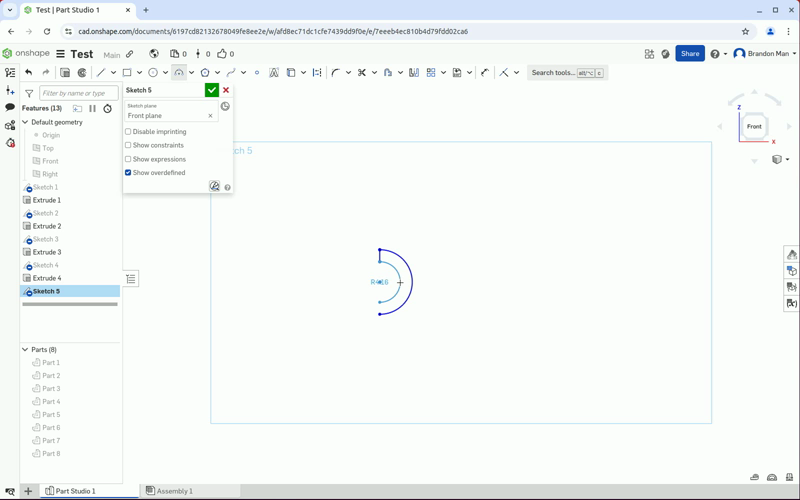
key(esc)
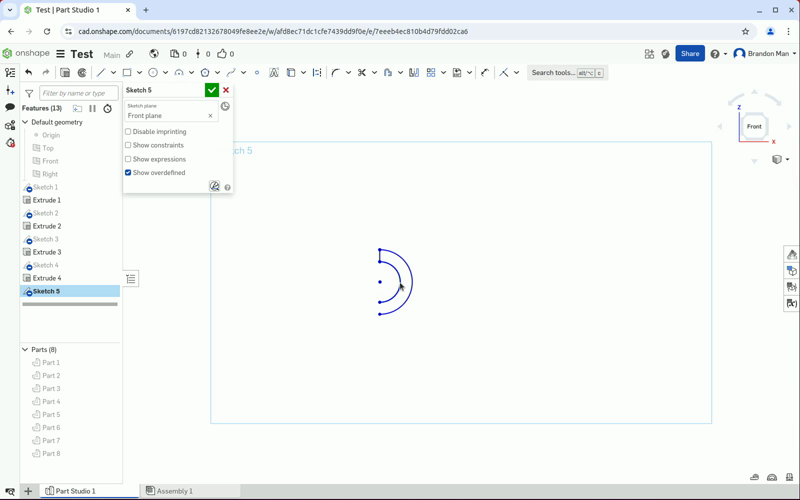
key(l)
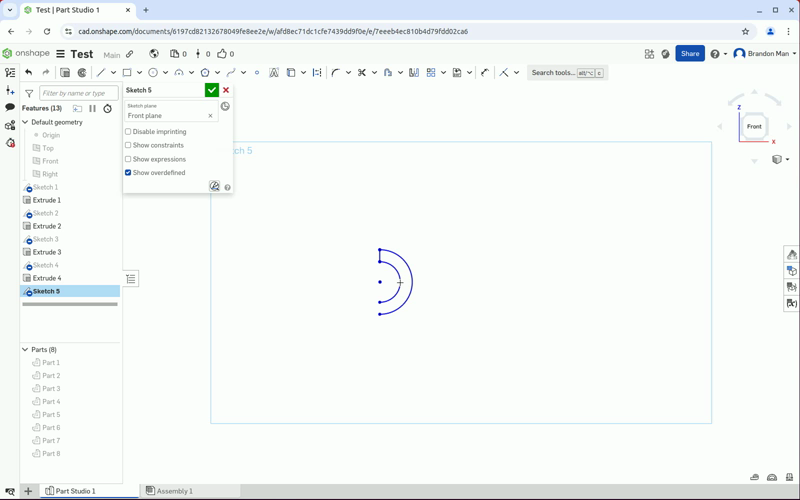
mouse_move(379, 302)
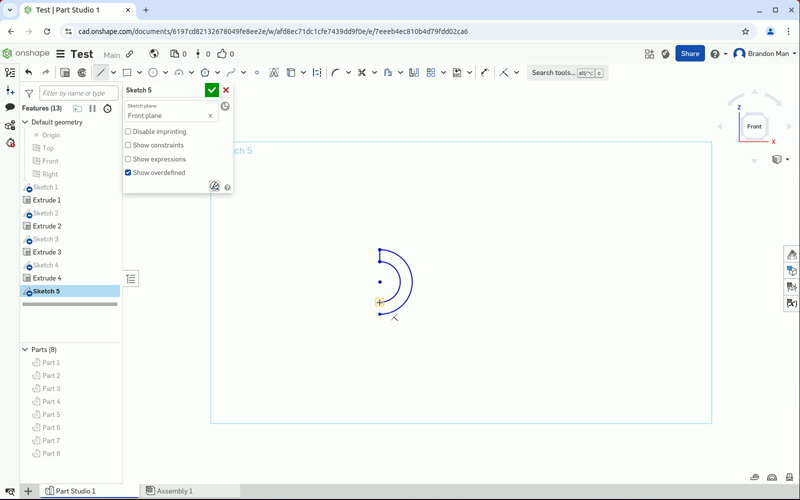
click(379, 302)
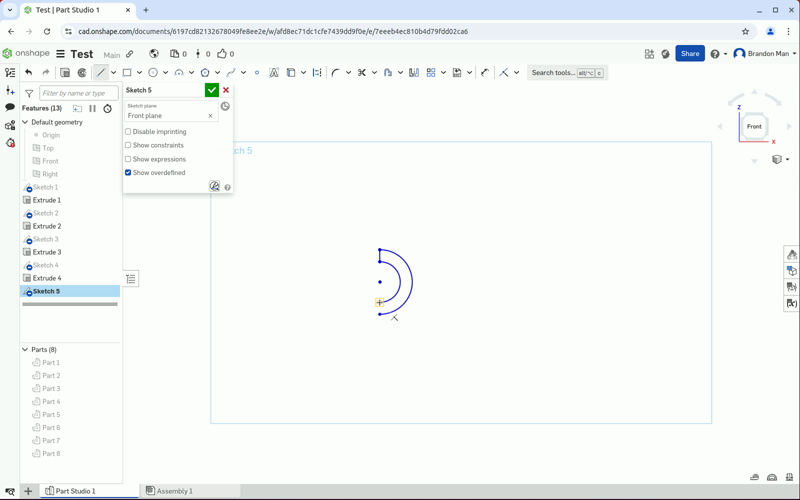
mouse_move(409, 302)
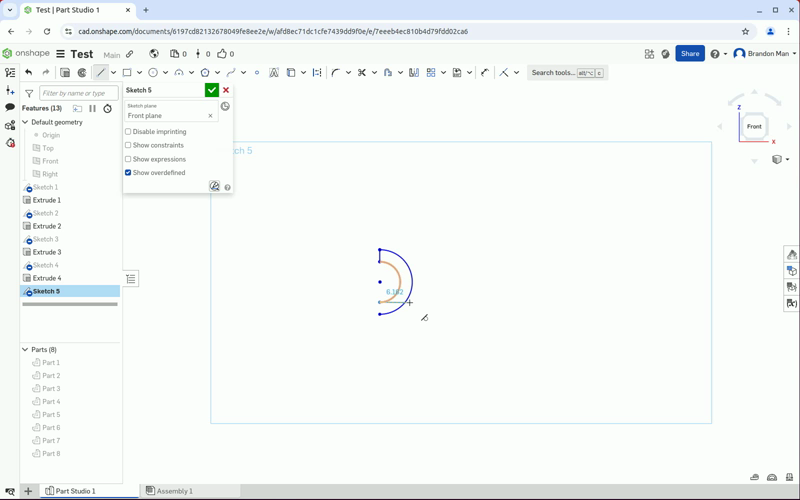
key_down(shift)
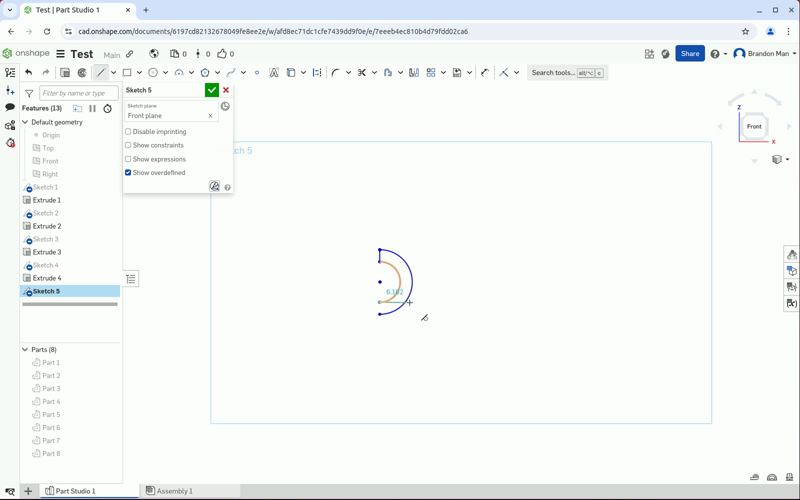
mouse_move(379, 314)
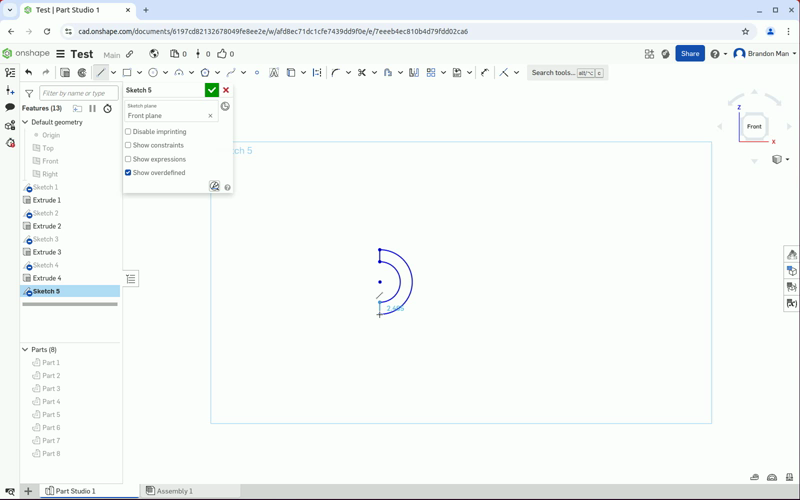
key_up(shift)
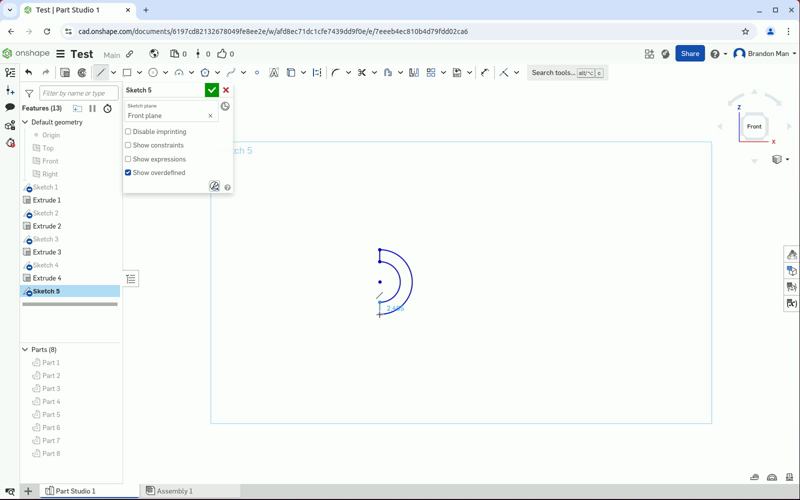
click(379, 314)
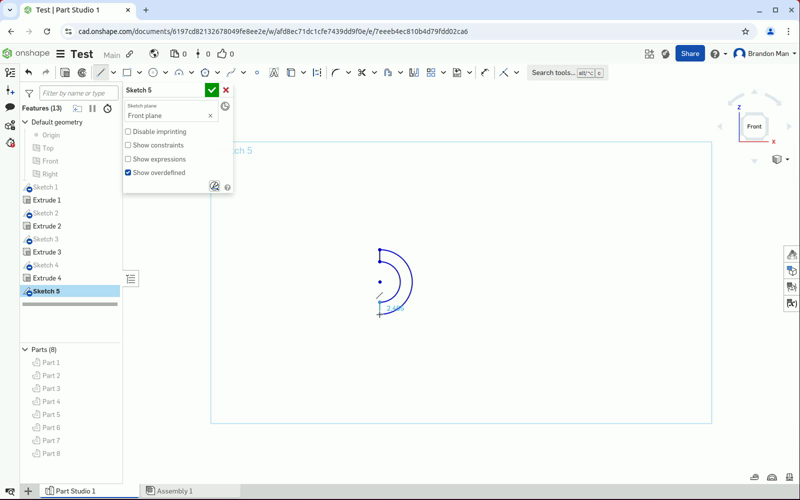
key(esc)
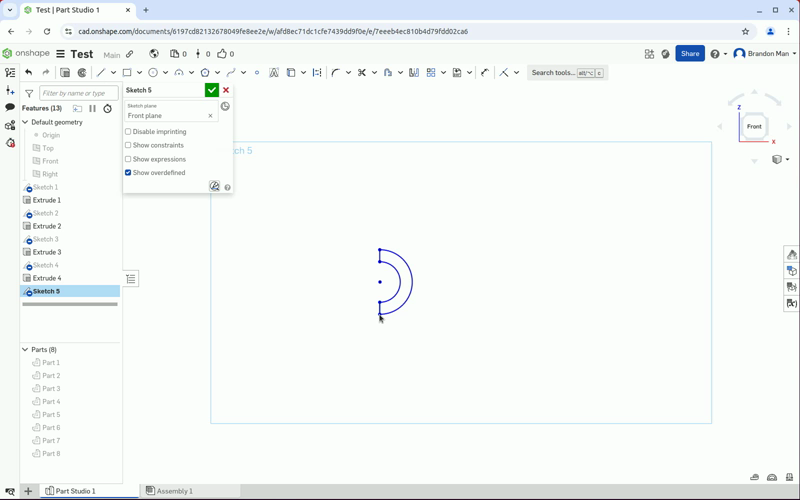
mouse_move(393, 255)
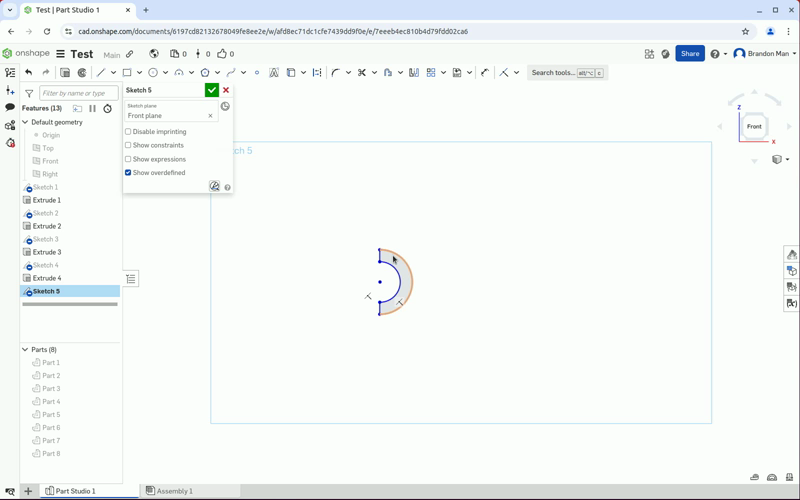
scroll(6)
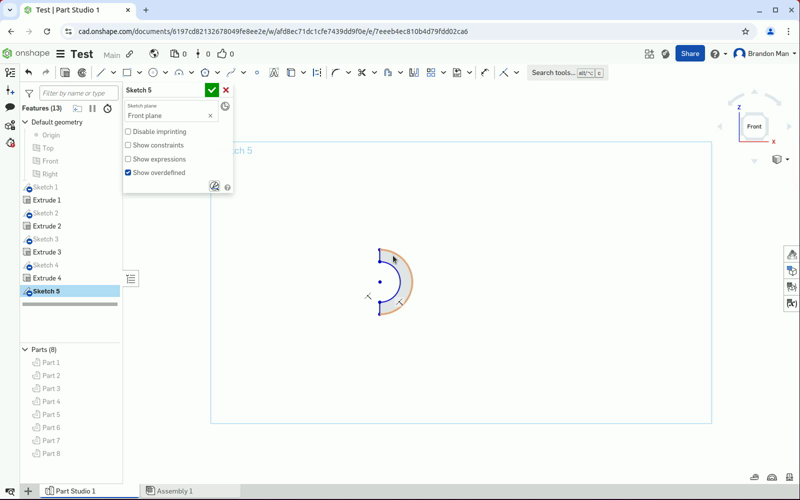
scroll(6)
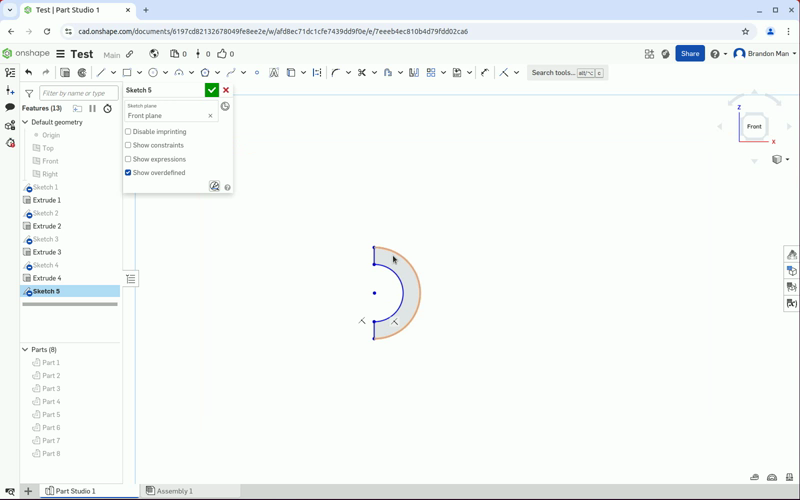
scroll(6)
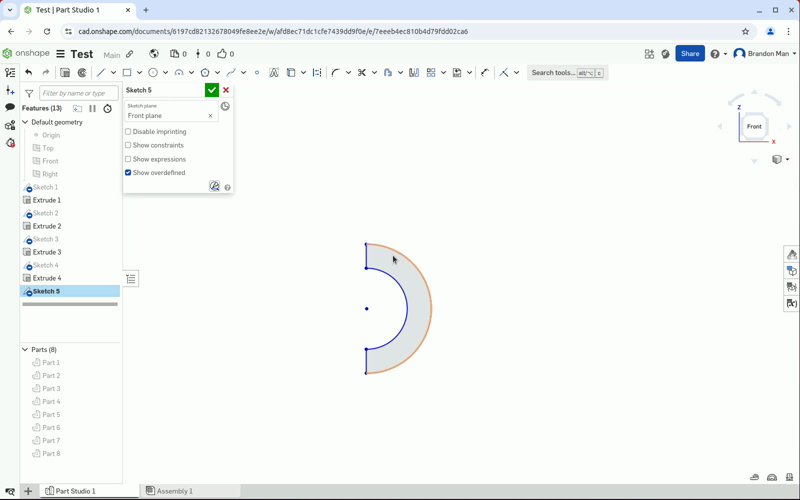
scroll(6)
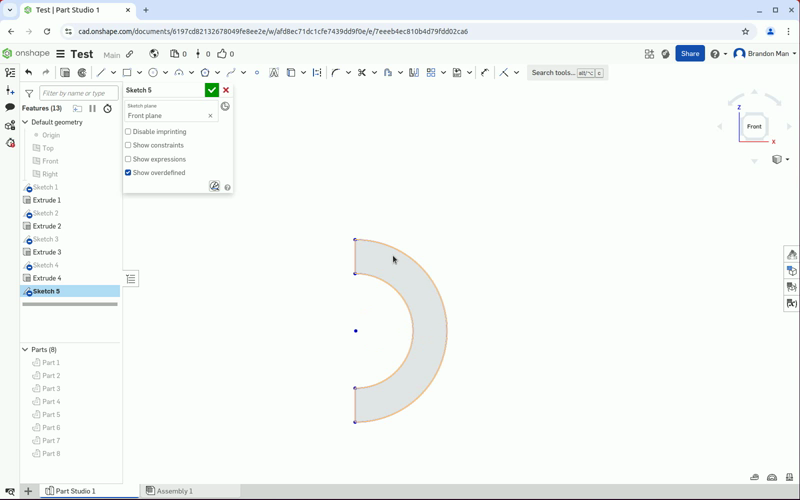
scroll(6)
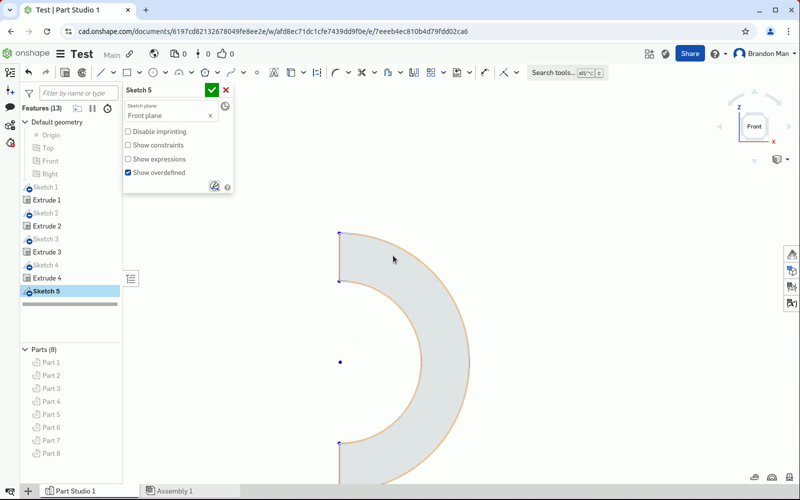
scroll(6)
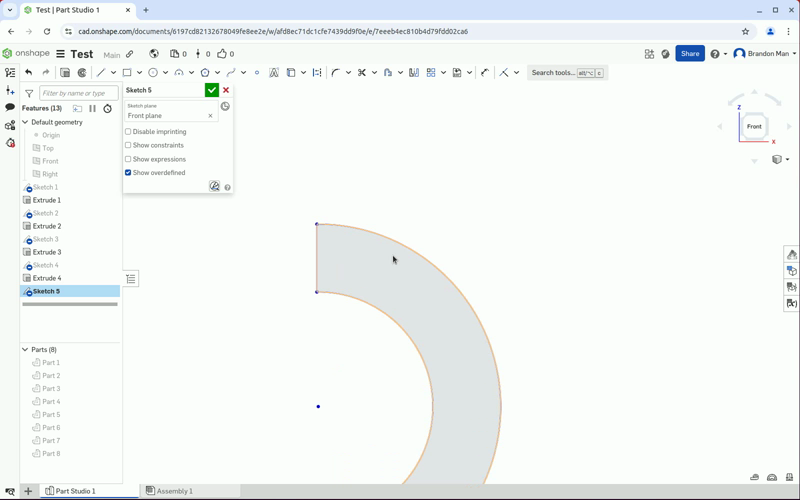
scroll(6)
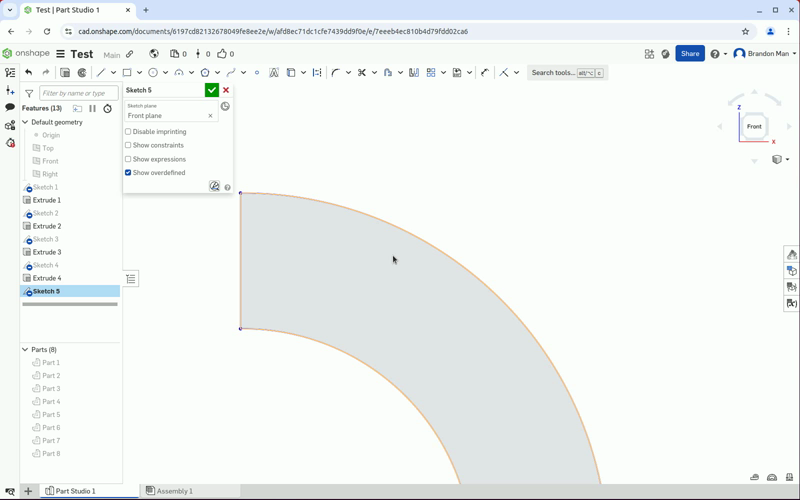
click(393, 255)
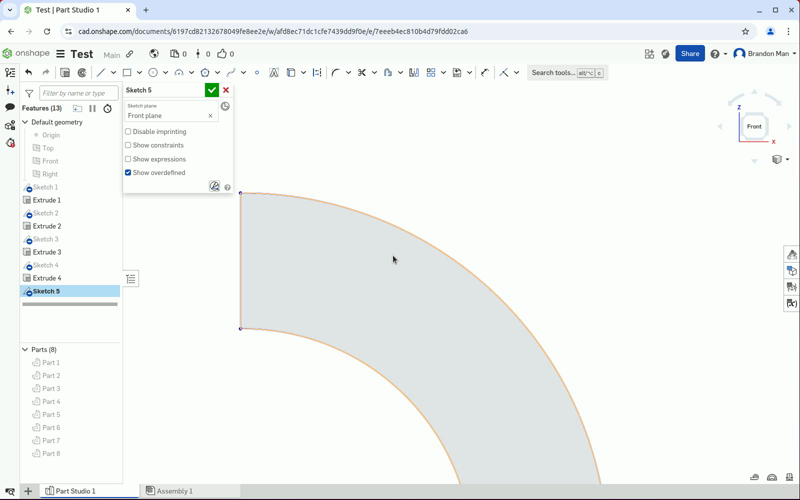
scroll(-6)
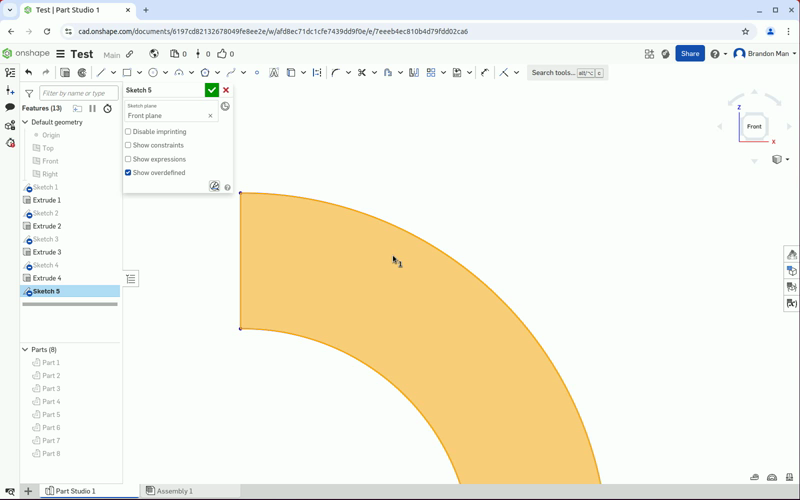
scroll(-6)
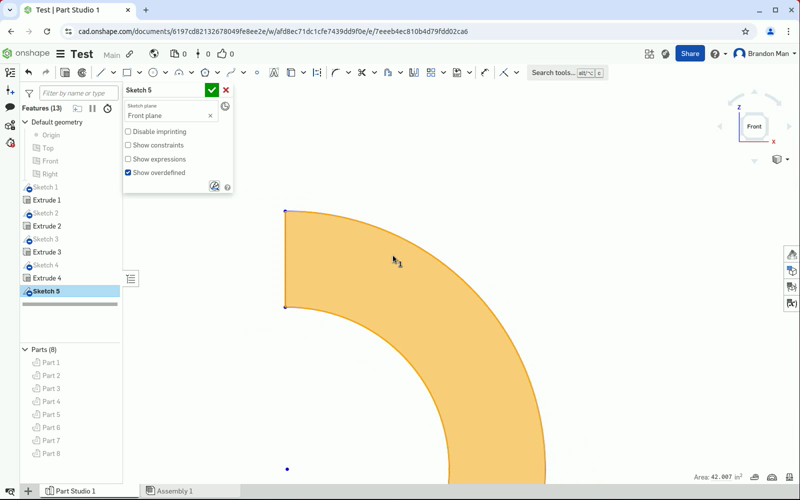
scroll(-6)
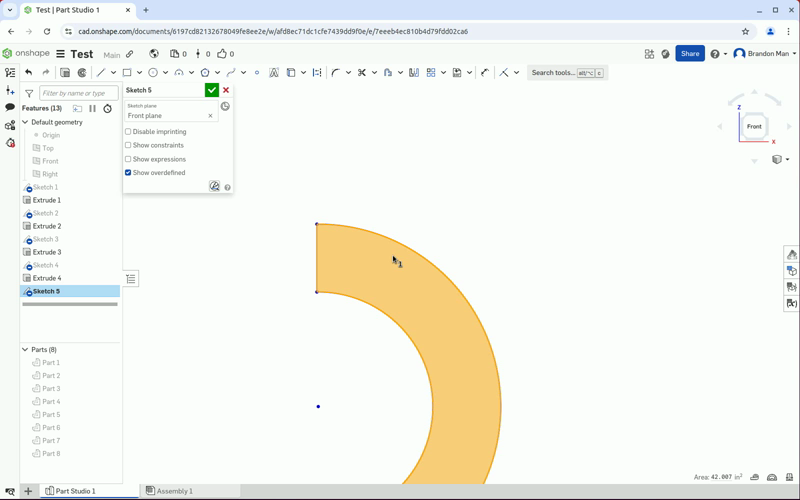
scroll(-6)
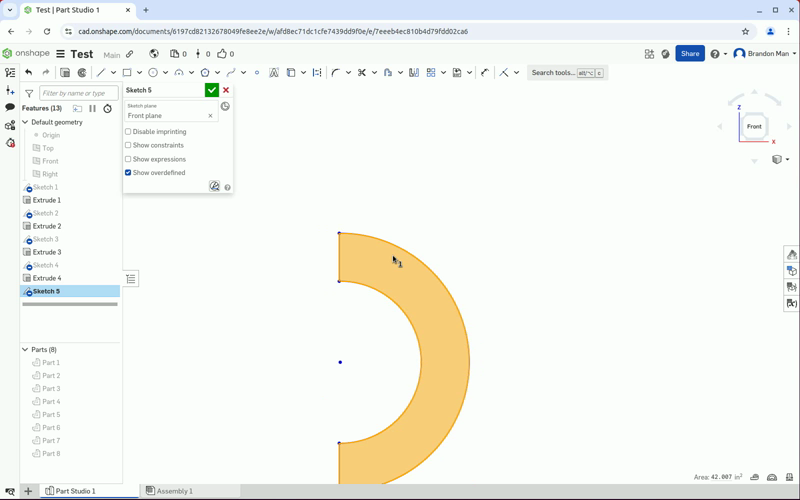
scroll(-6)
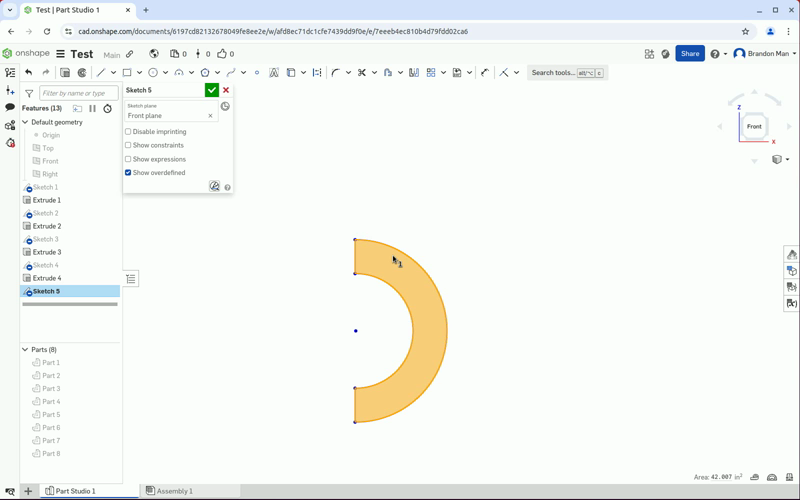
scroll(-6)
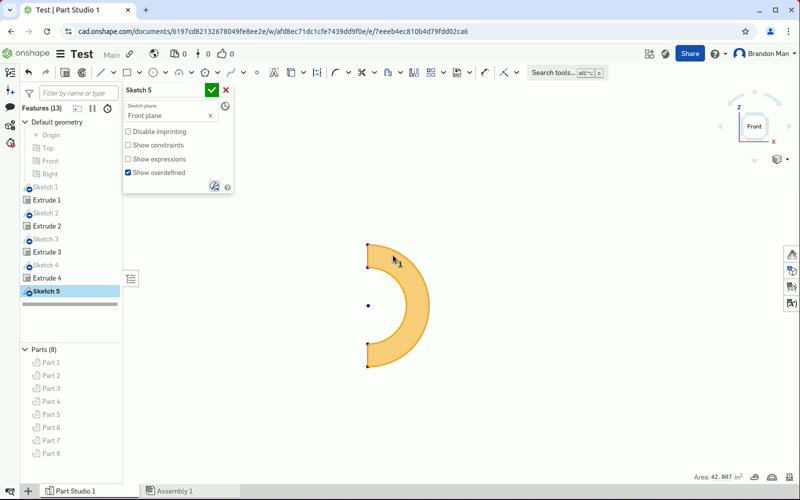
scroll(-6)
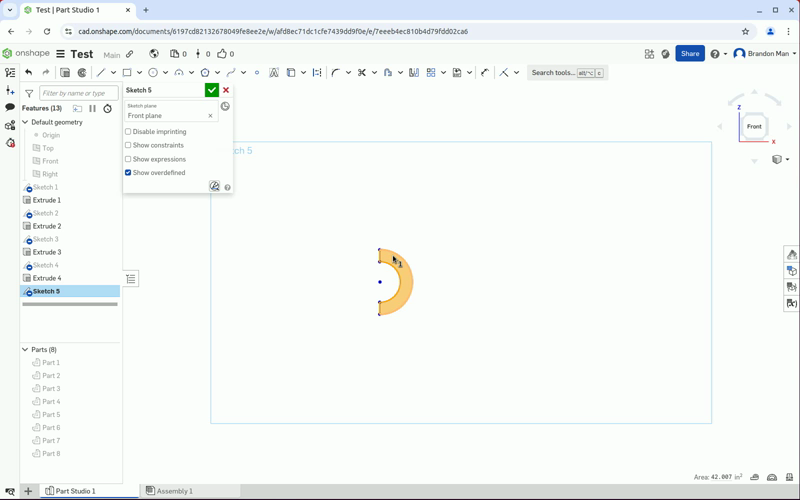
mouse_move(73, 352)
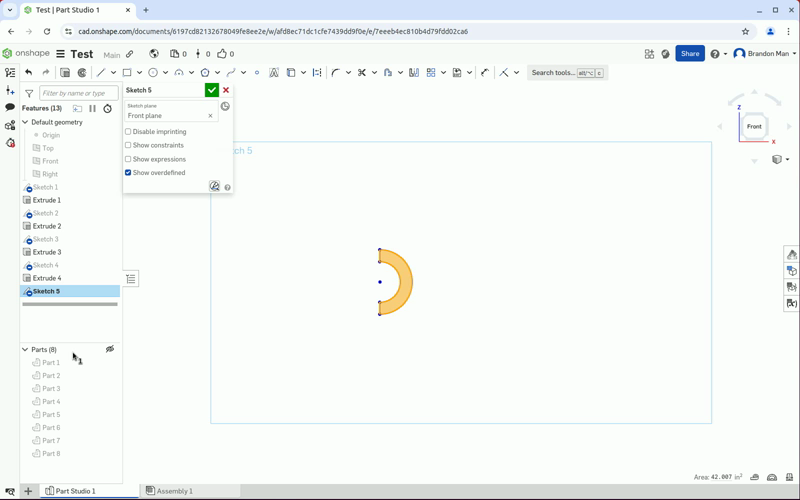
key(shift+y)
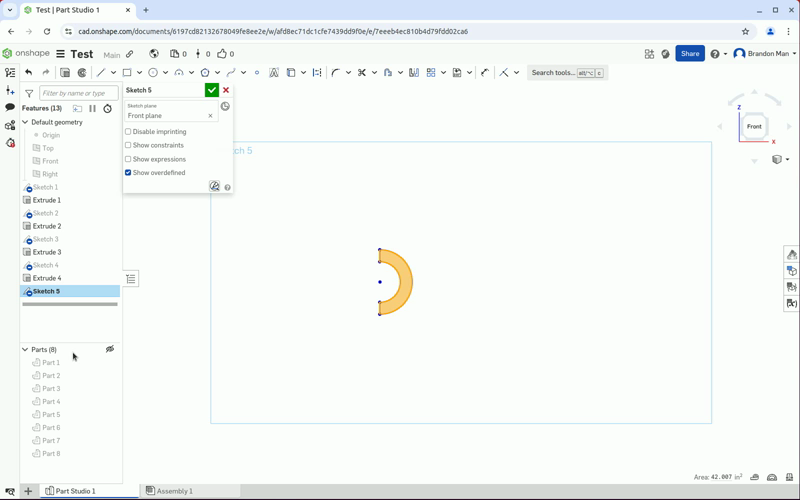
key(shift+e)
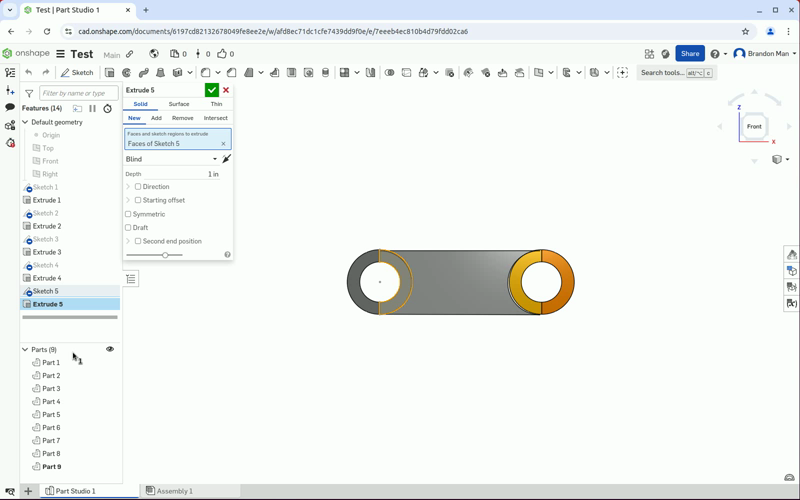
mouse_move(143, 106)
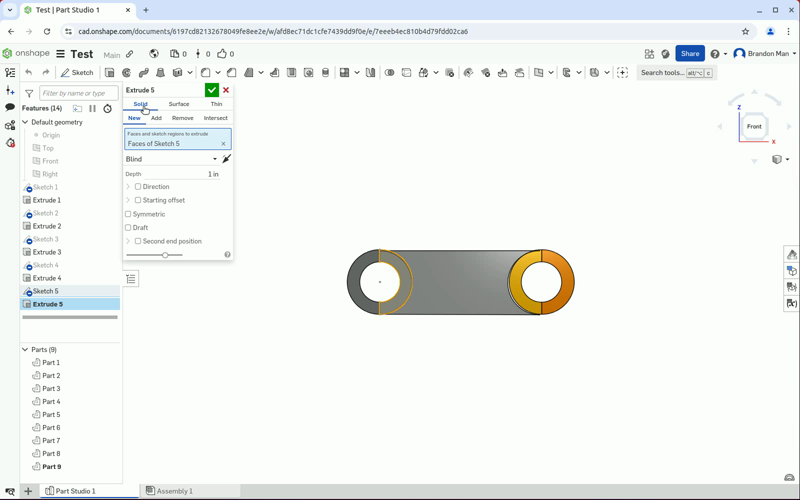
click(143, 106)
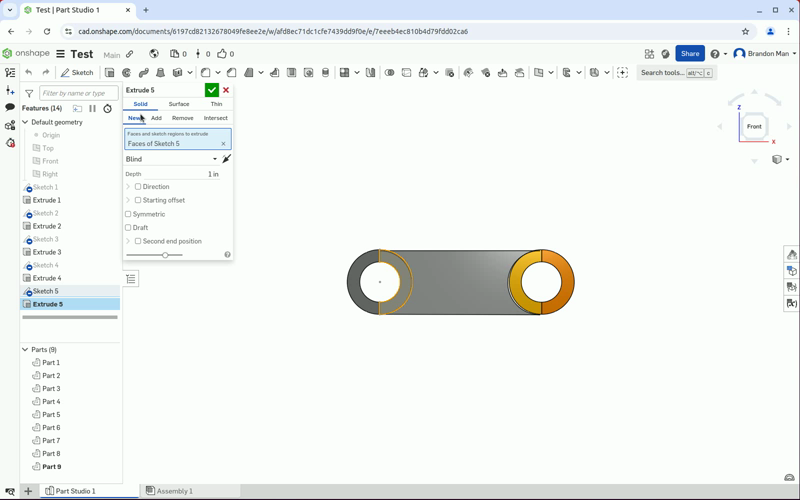
mouse_move(137, 120)
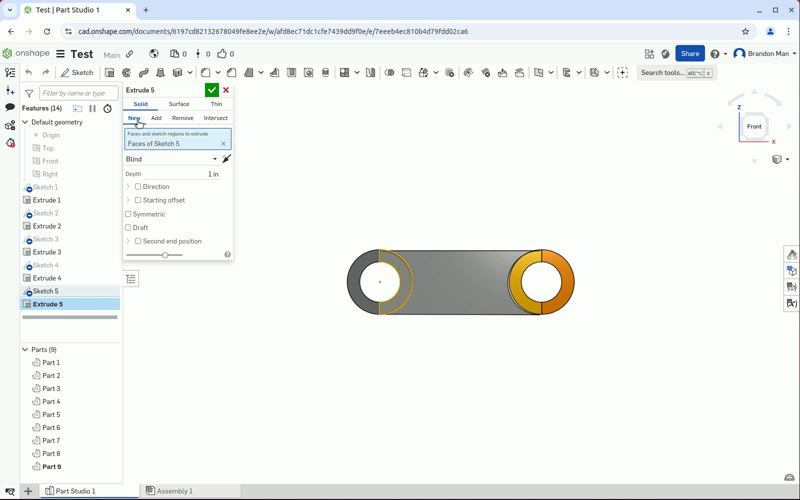
click(137, 120)
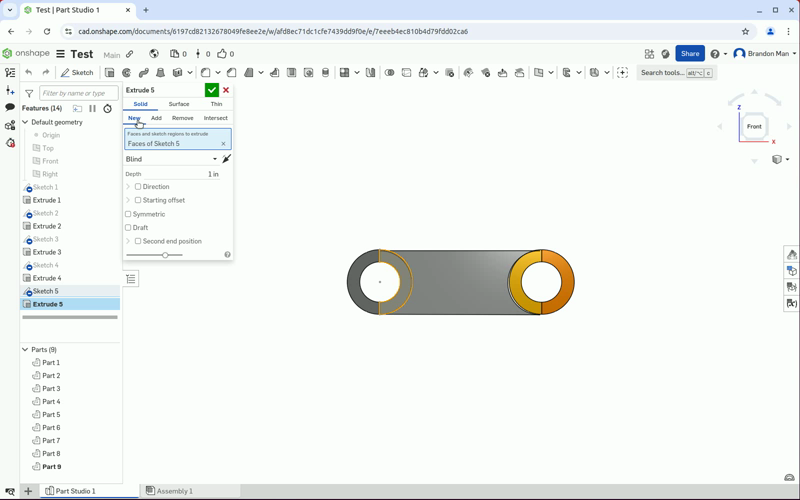
key(tab, 4)
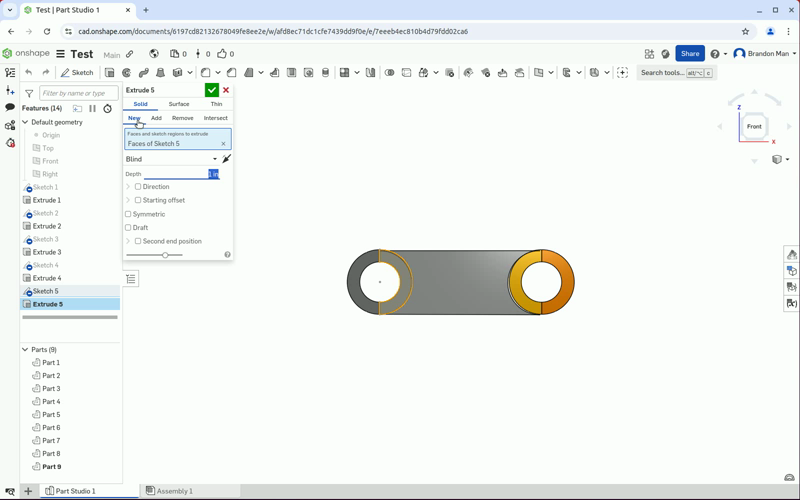
text(5.536)
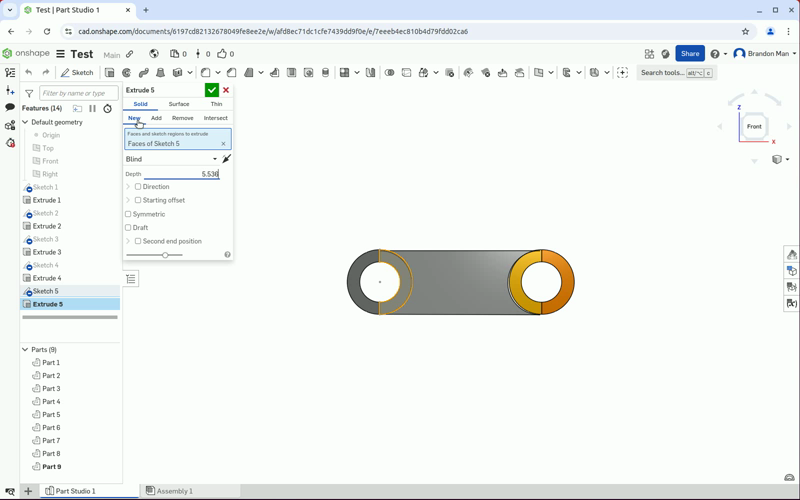
key(enter)
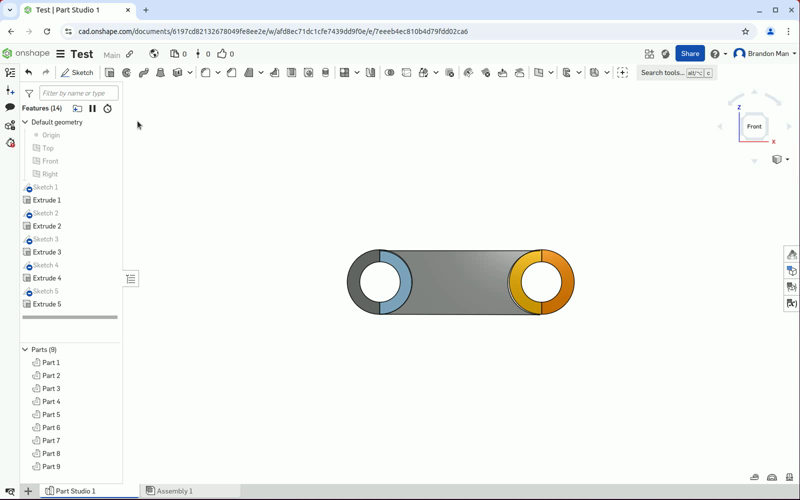
key(shift+h)
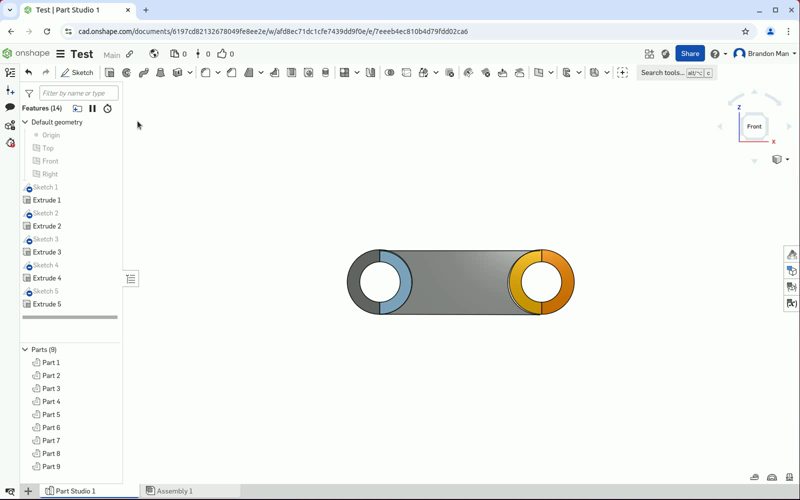
key(shift+h)
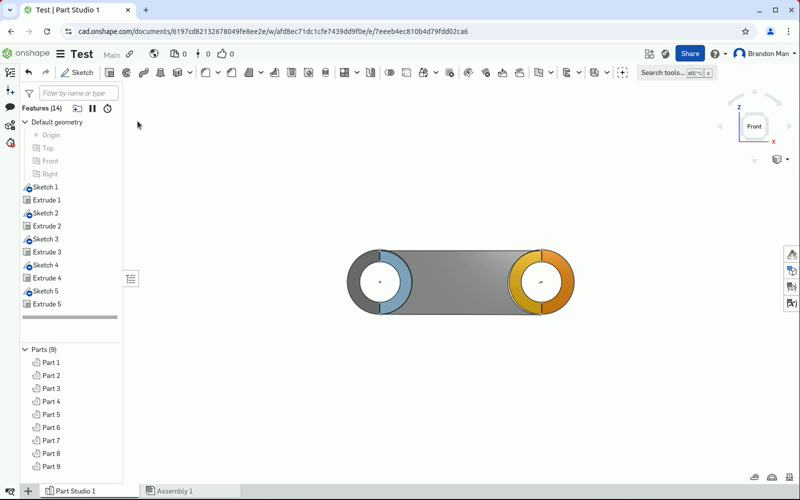
key(shift+7)
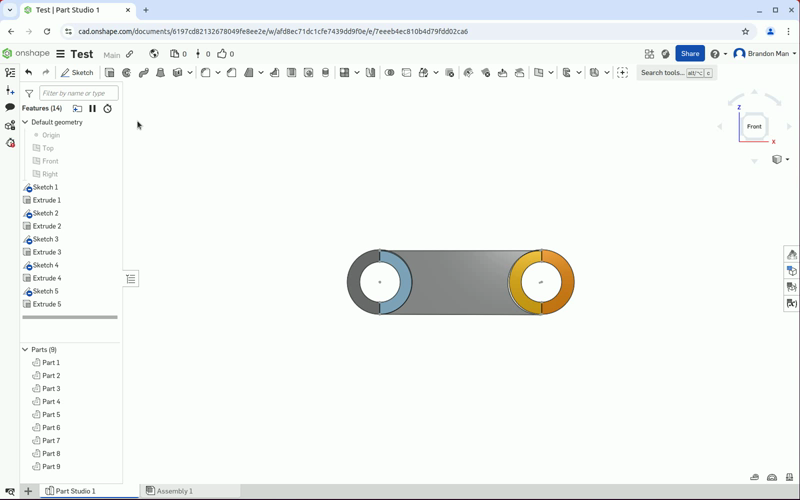
key(left, 2)
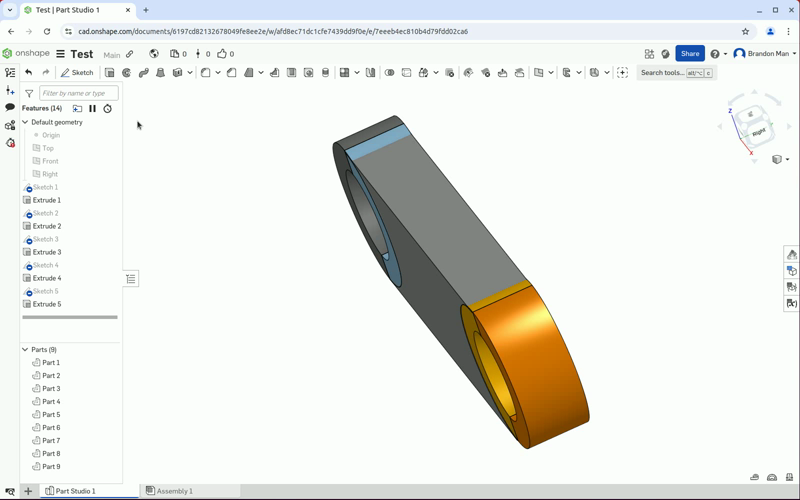
key(down, 2)
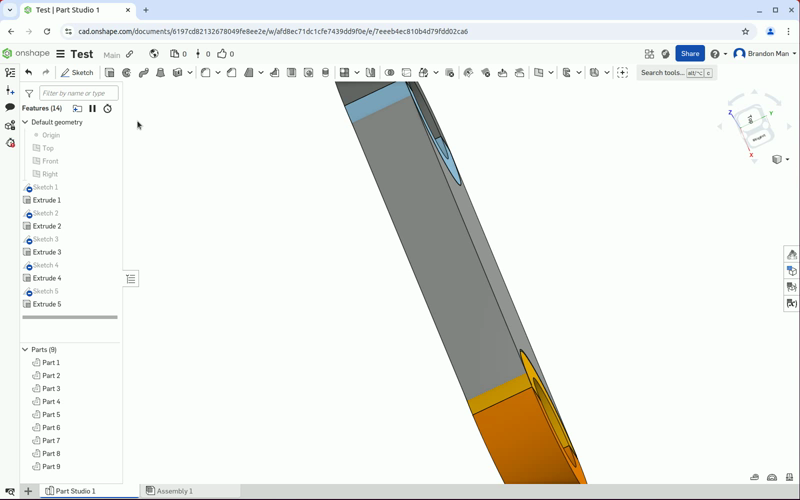
key(up, 2)
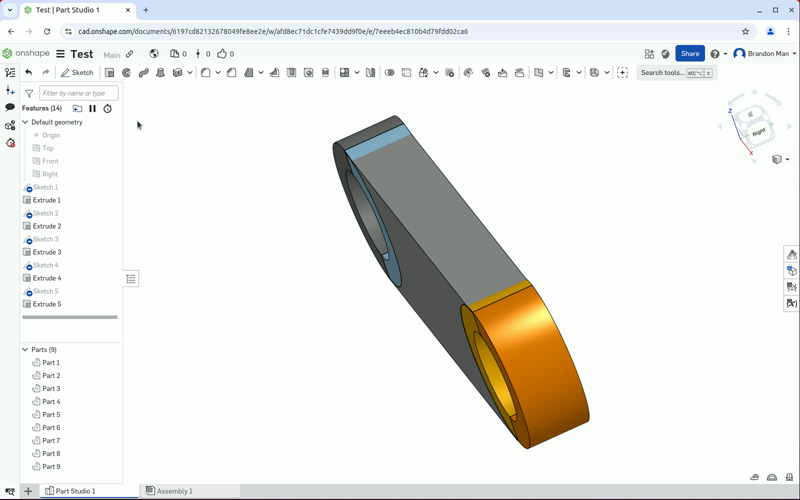
key(right, 2)
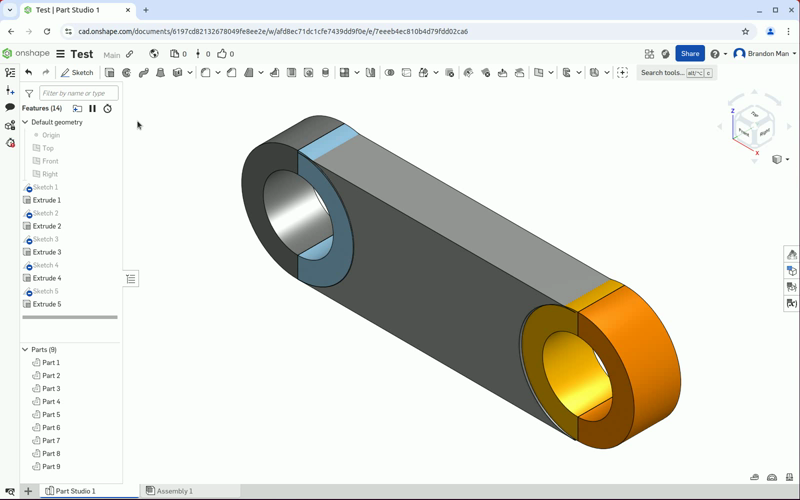
mouse_move(73, 189)
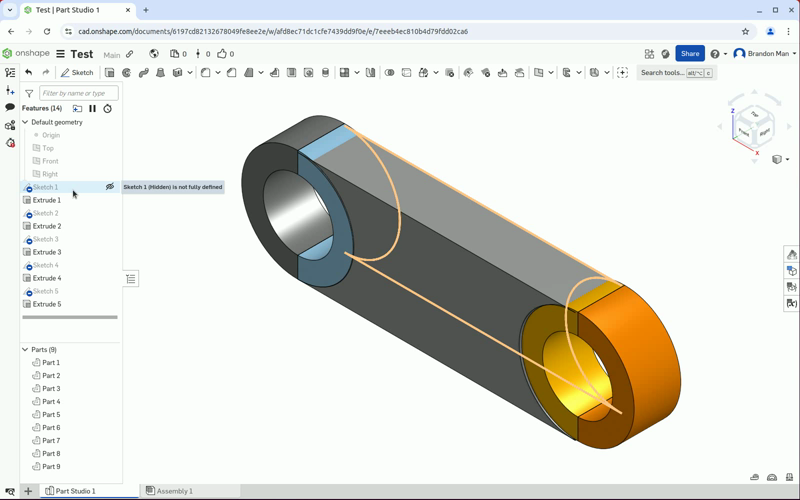
click(73, 189)